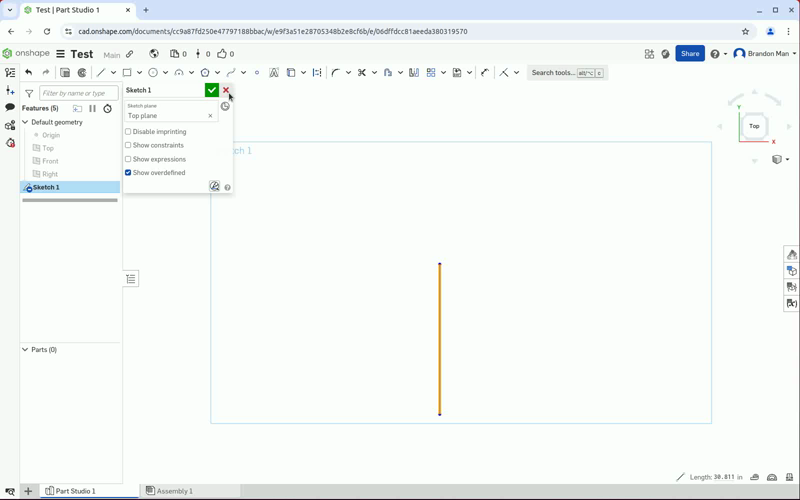
key(shift+h)
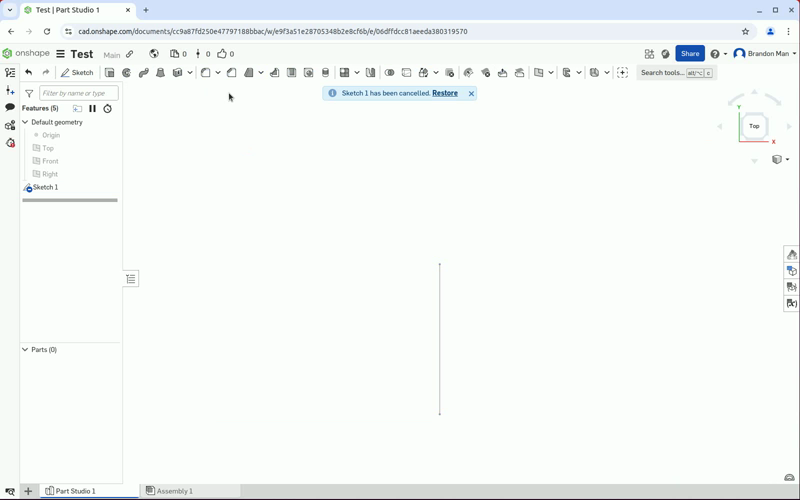
key(shift+s)
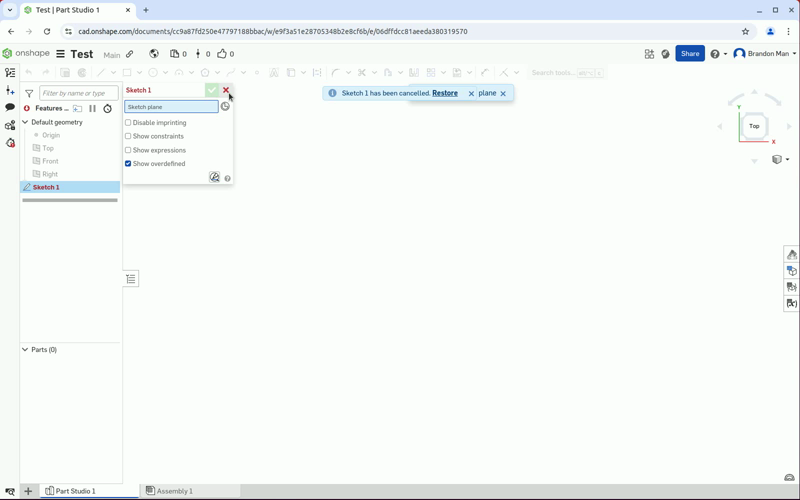
mouse_move(73, 150)
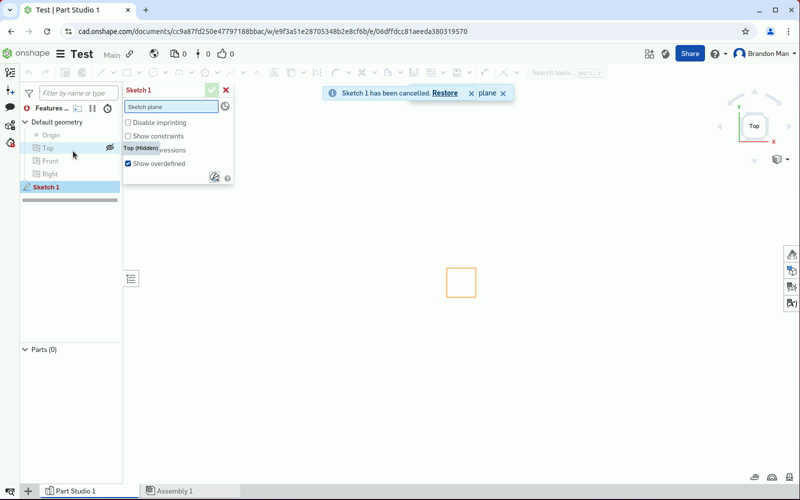
click(73, 150)
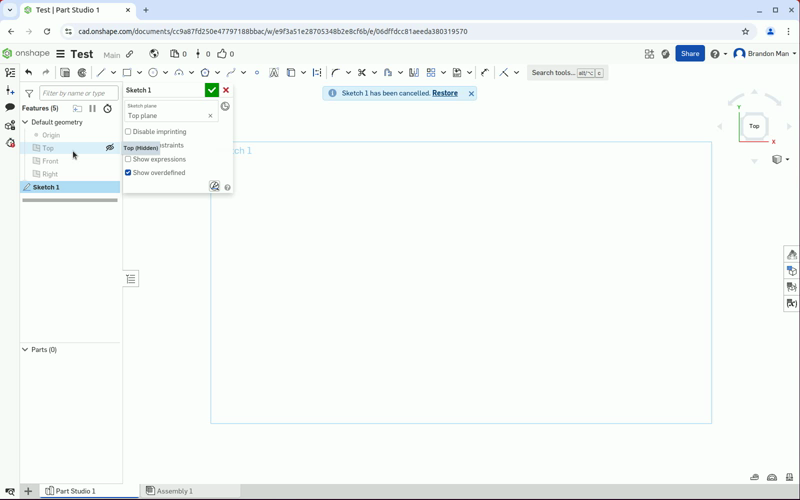
mouse_move(73, 352)
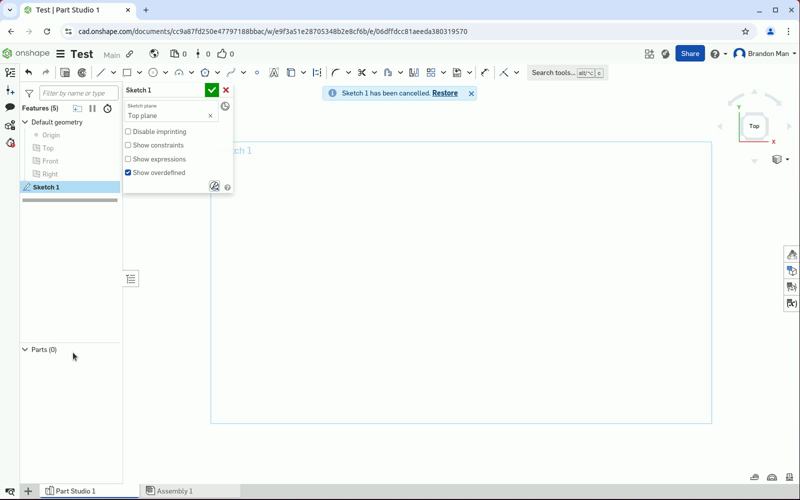
key(y)
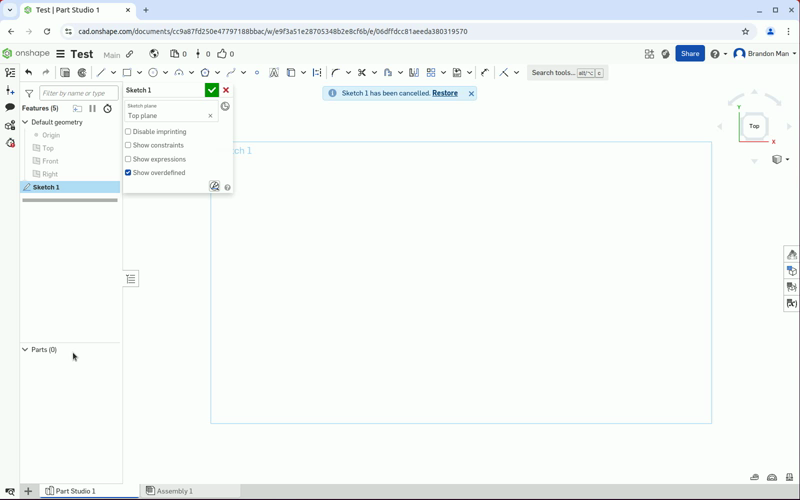
key(c)
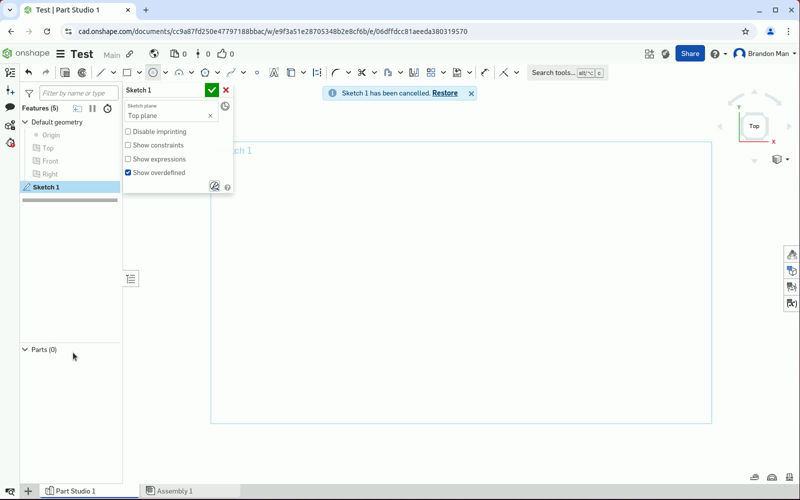
key_down(shift)
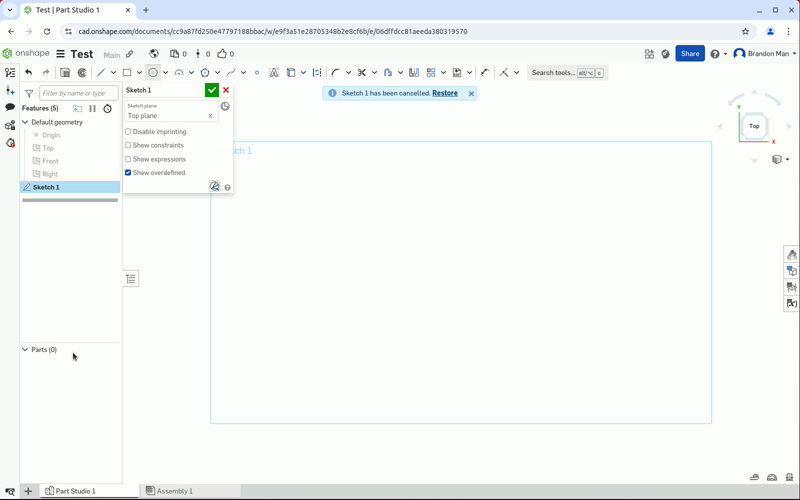
mouse_move(506, 239)
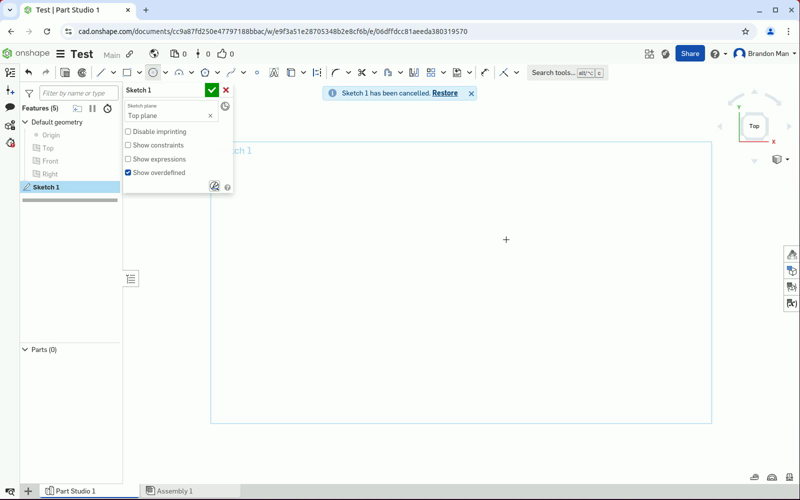
click(506, 239)
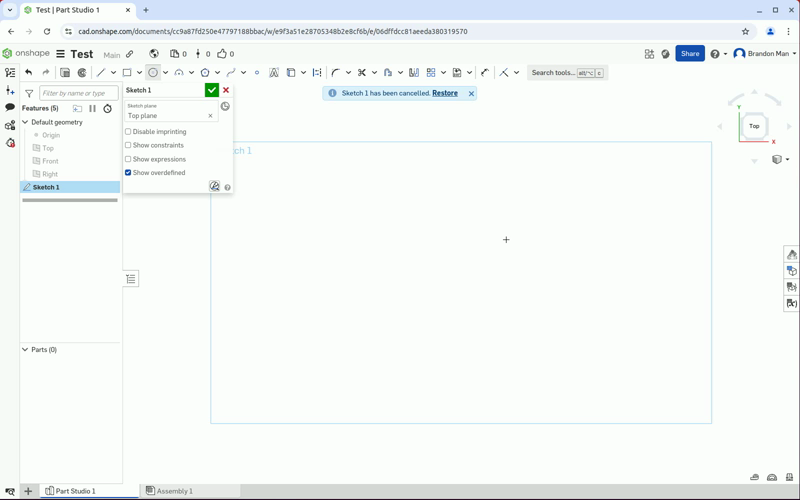
key_up(shift)
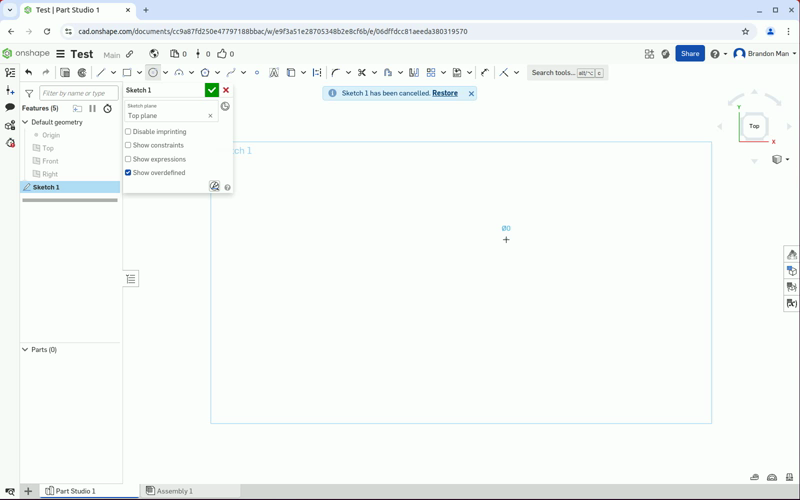
mouse_move(516, 239)
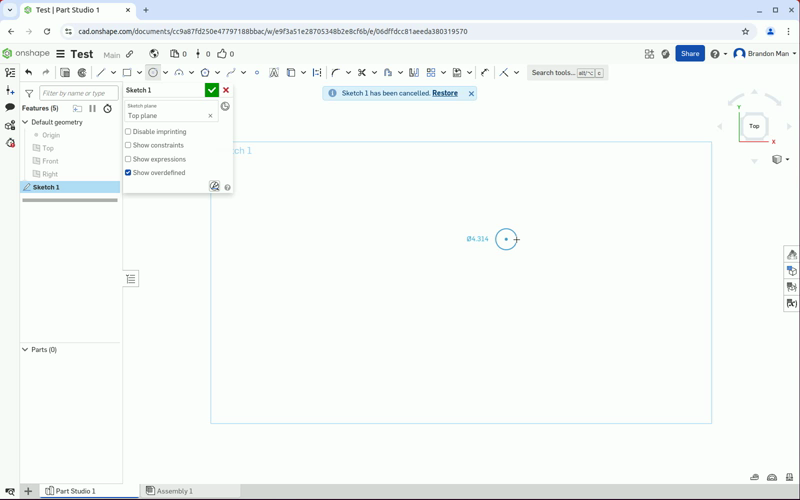
click(516, 239)
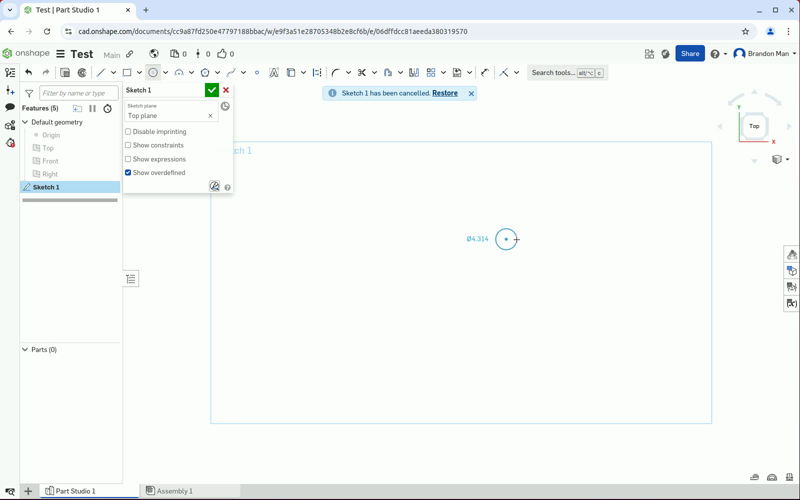
key(esc)
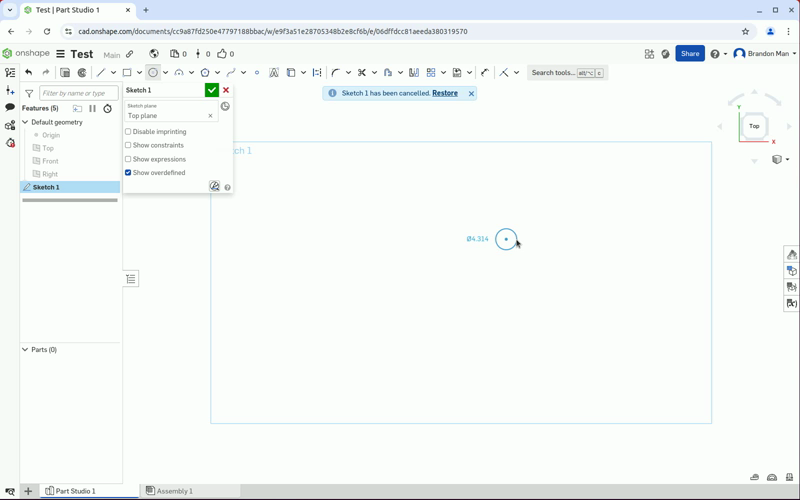
key(c)
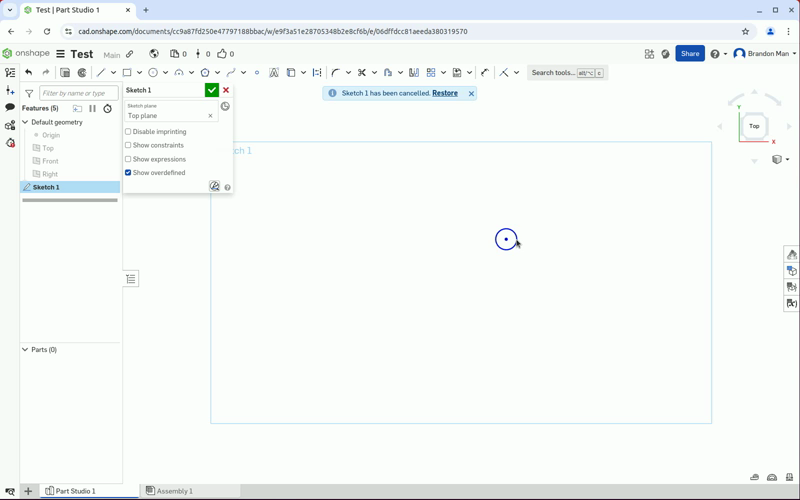
key_down(shift)
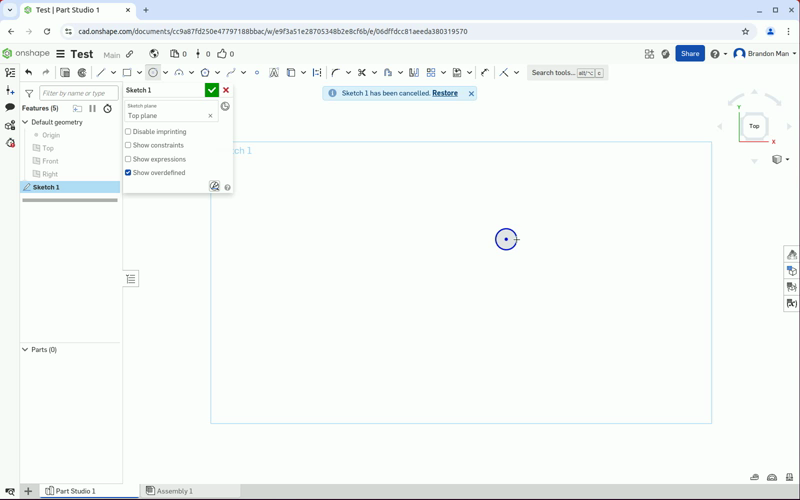
mouse_move(506, 239)
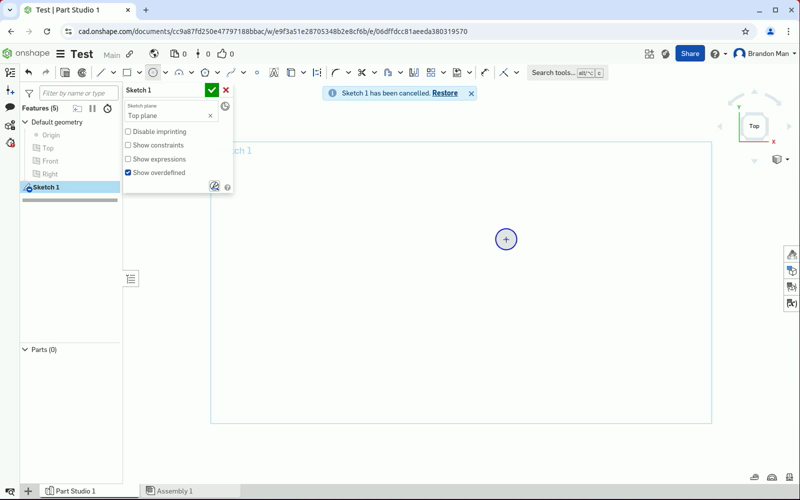
click(506, 239)
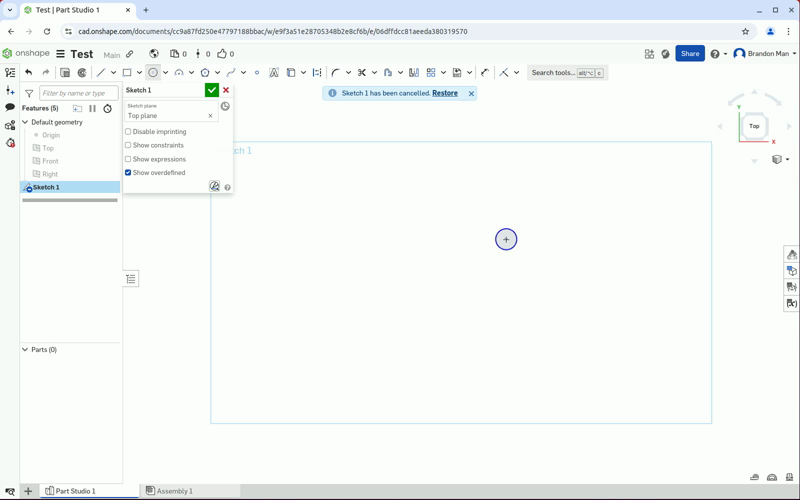
key_up(shift)
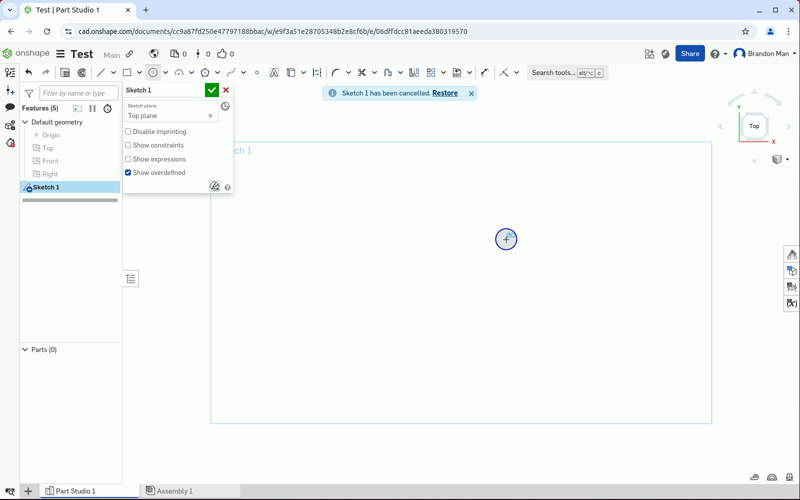
mouse_move(511, 239)
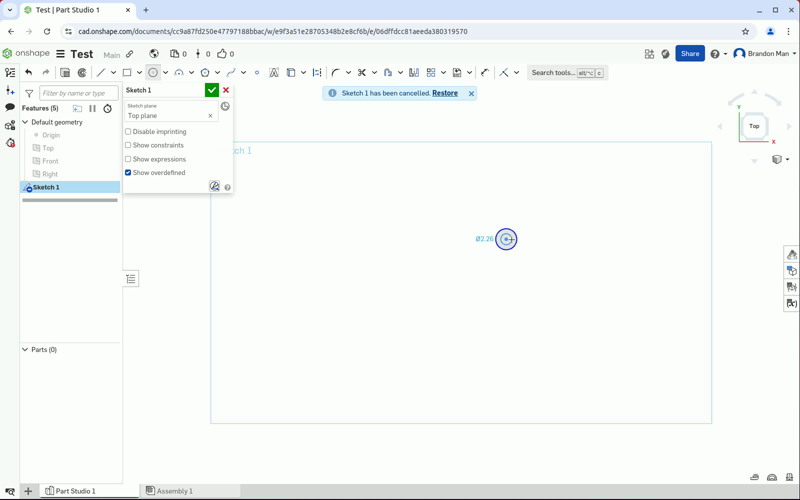
click(511, 239)
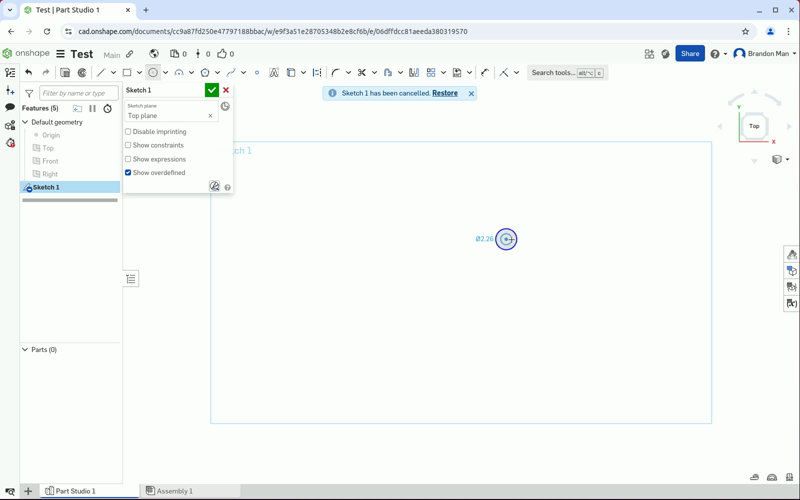
key(esc)
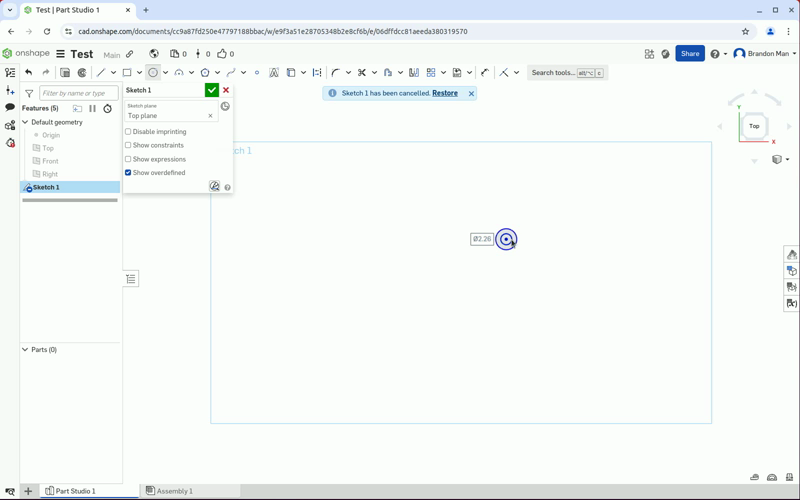
mouse_move(512, 242)
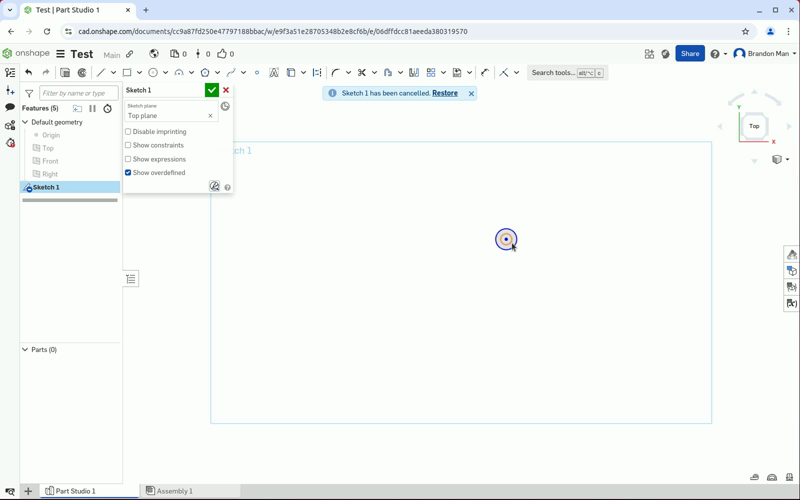
scroll(6)
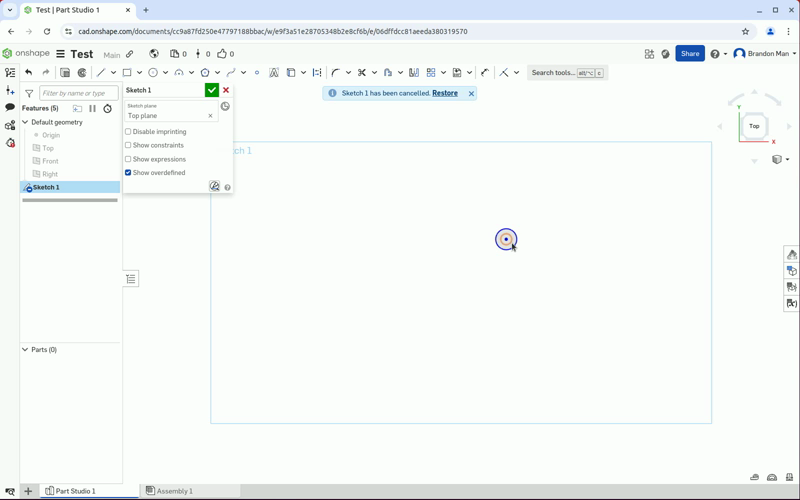
scroll(6)
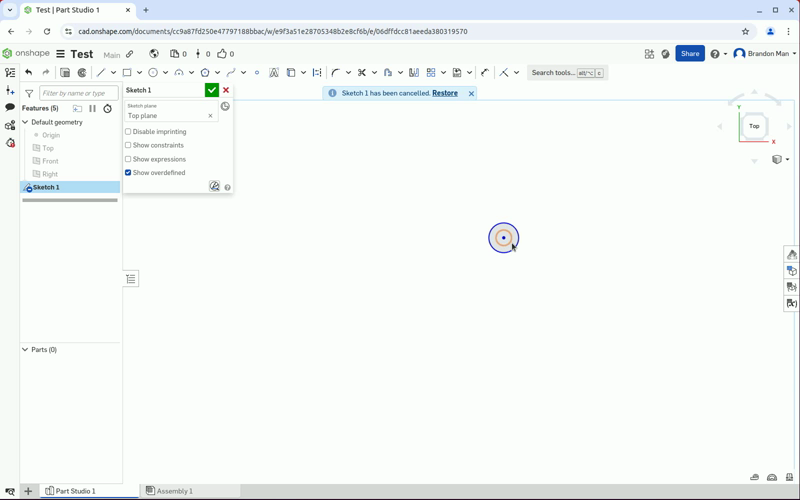
scroll(6)
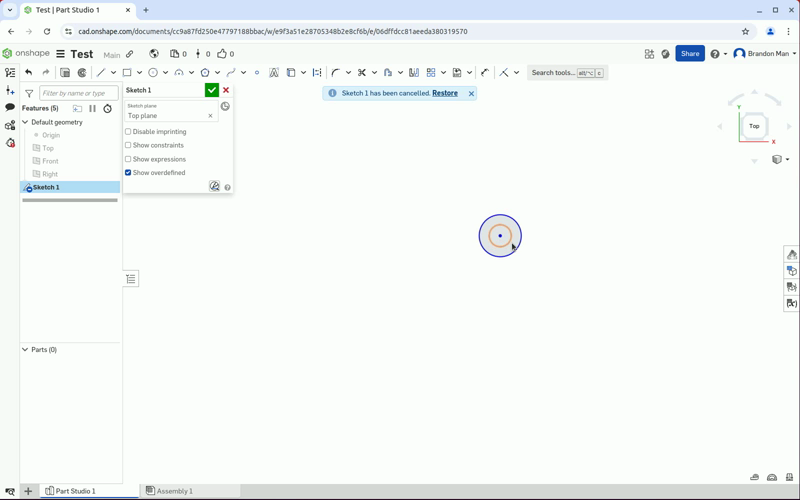
scroll(6)
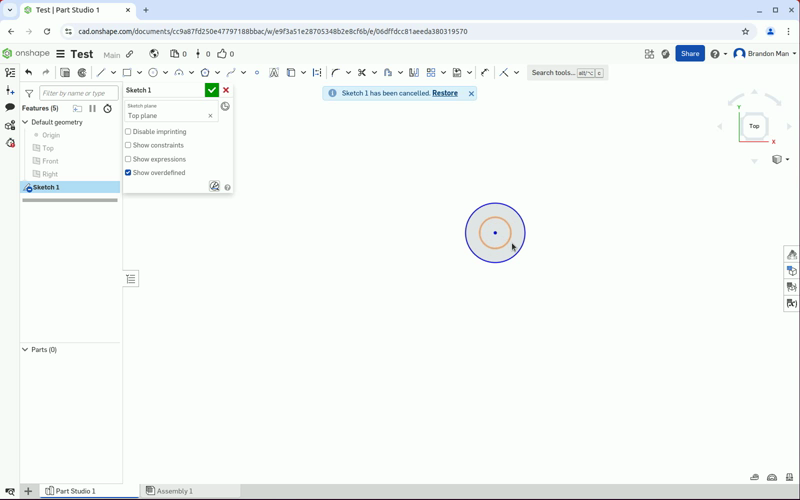
scroll(6)
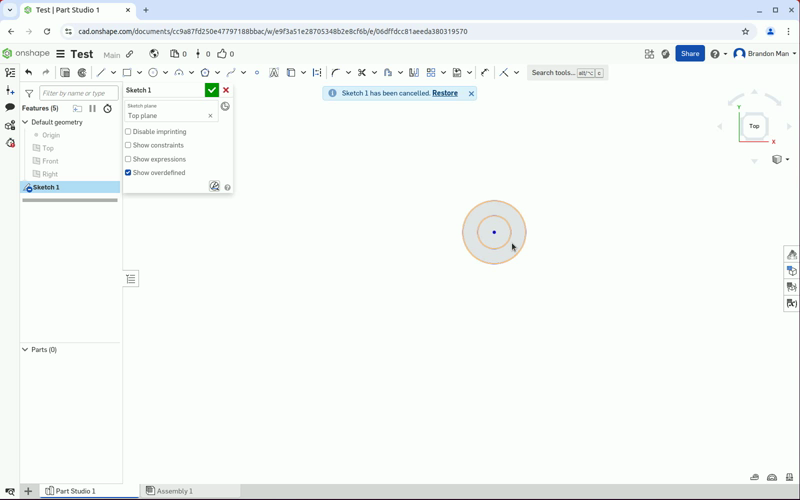
scroll(6)
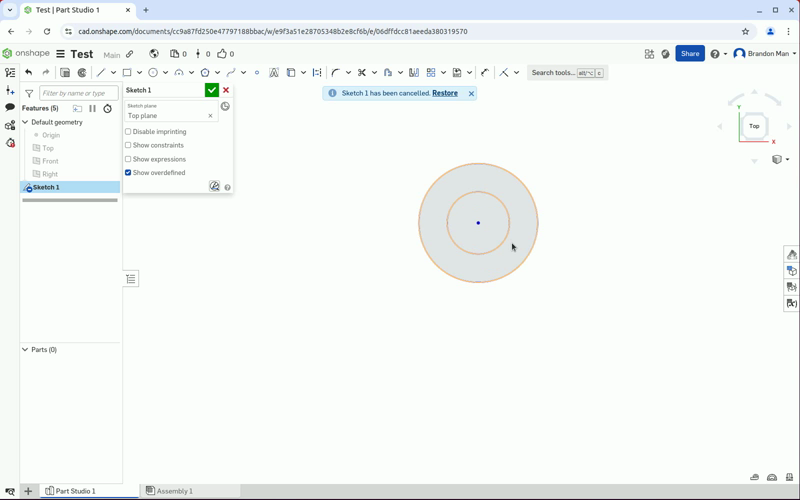
scroll(6)
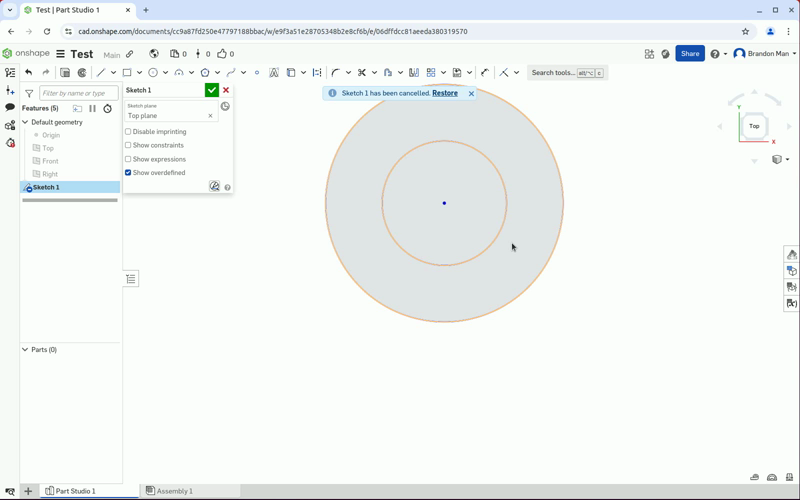
click(512, 242)
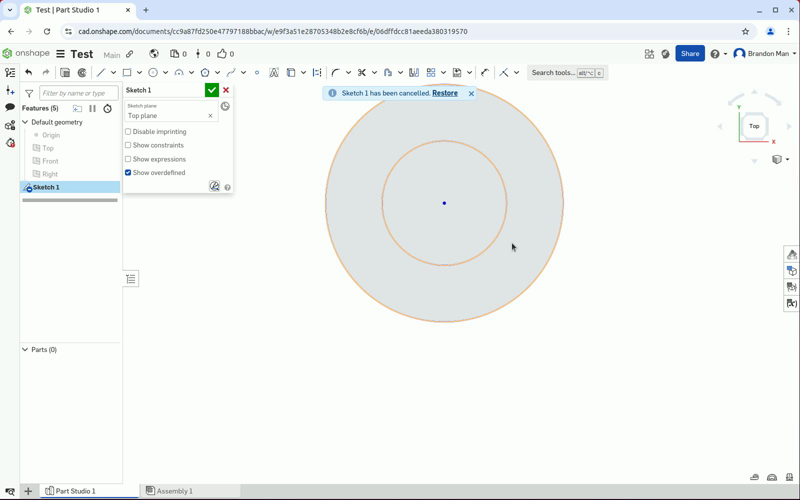
scroll(-6)
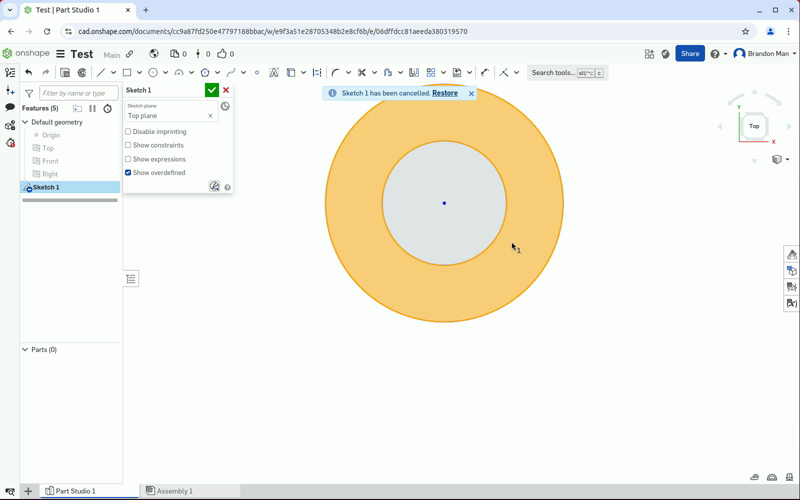
scroll(-6)
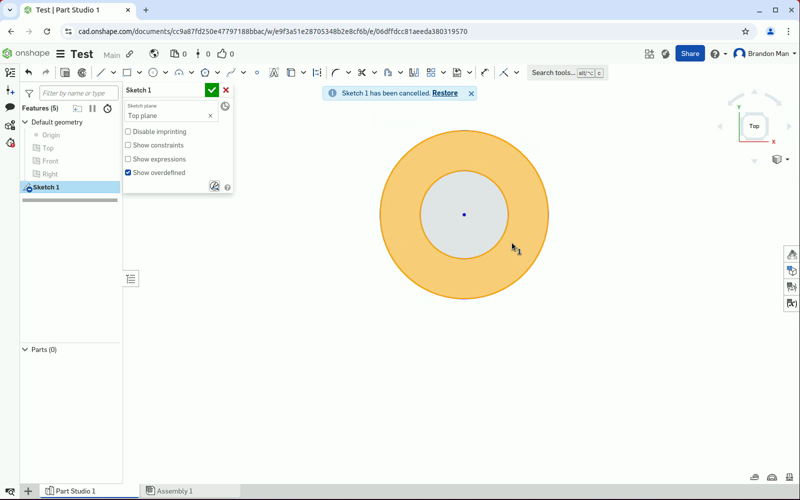
scroll(-6)
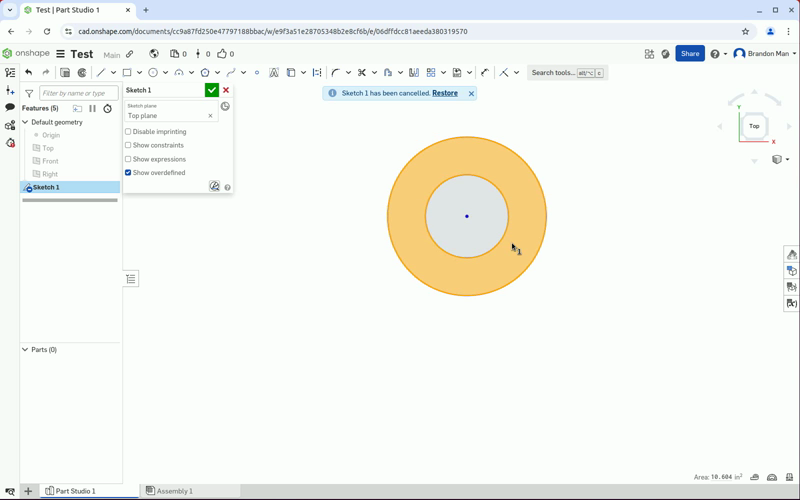
scroll(-6)
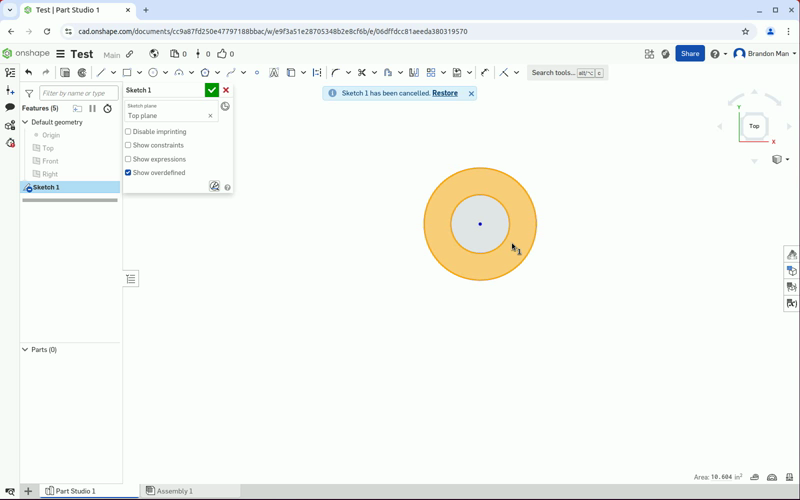
scroll(-6)
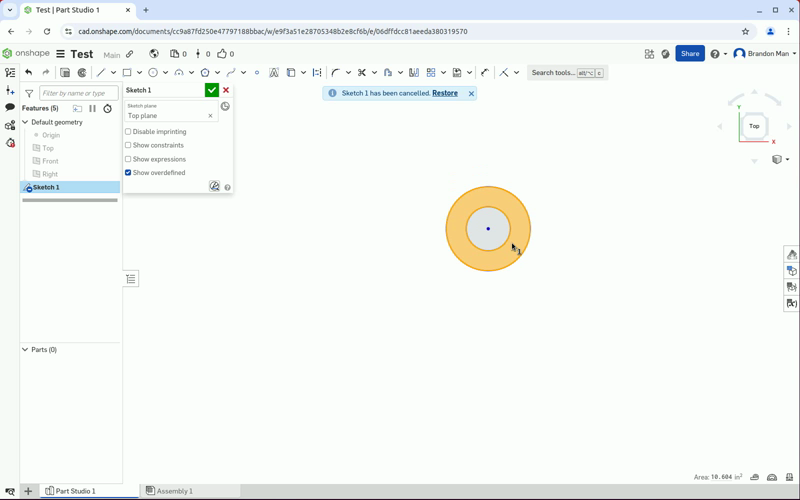
scroll(-6)
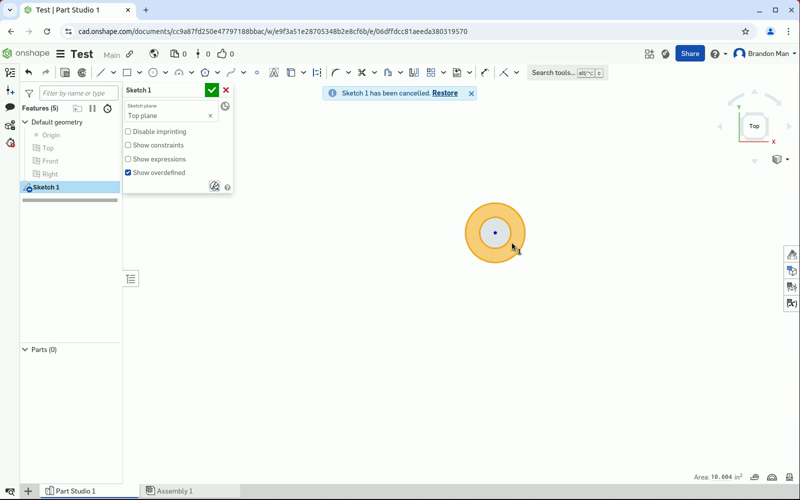
scroll(-6)
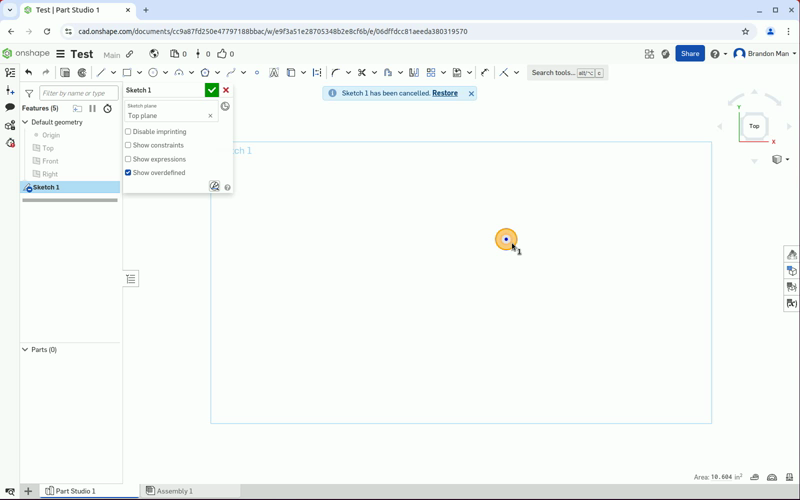
mouse_move(73, 352)
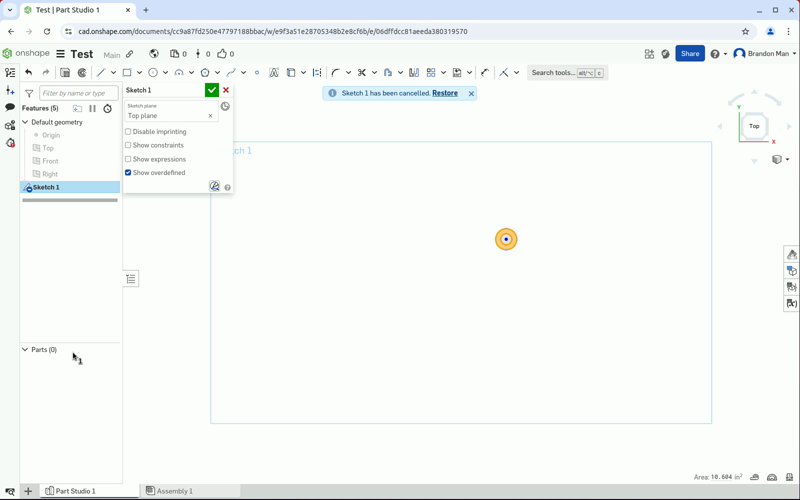
key(shift+y)
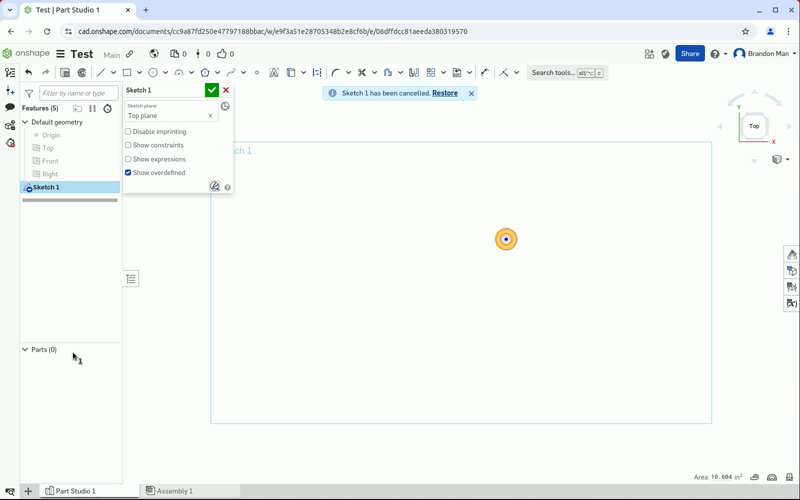
key(shift+e)
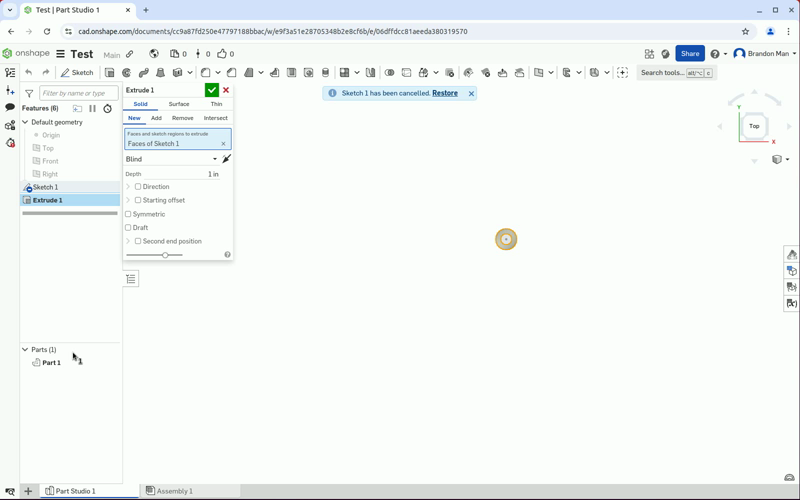
mouse_move(143, 106)
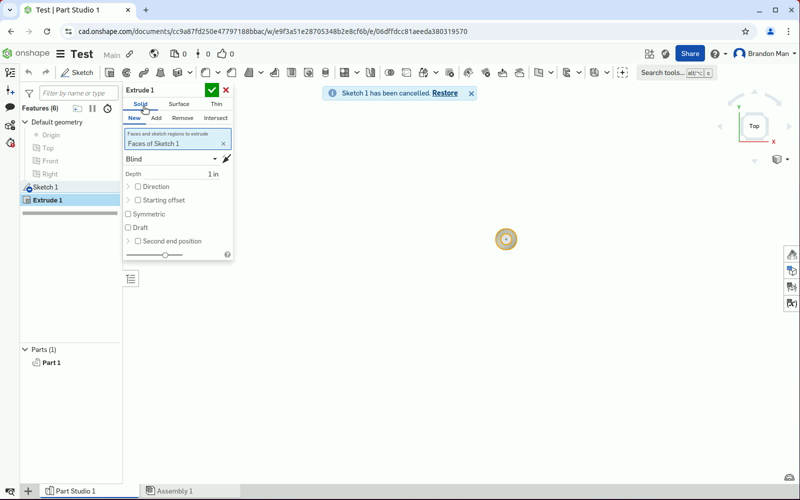
click(143, 106)
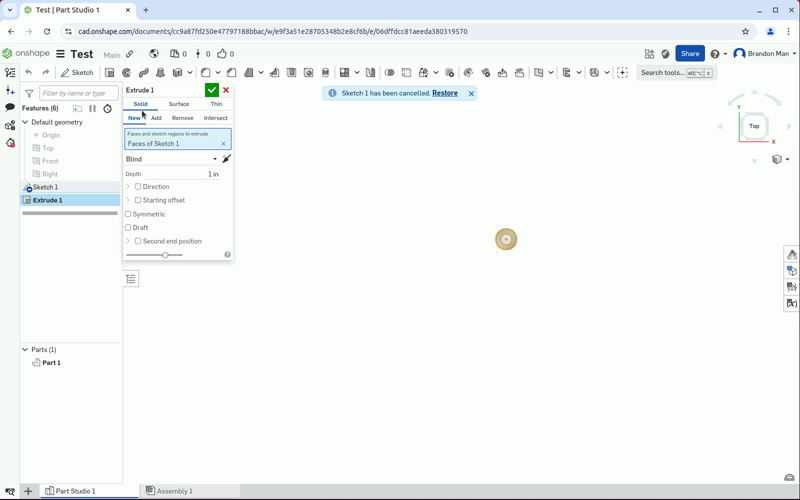
mouse_move(137, 120)
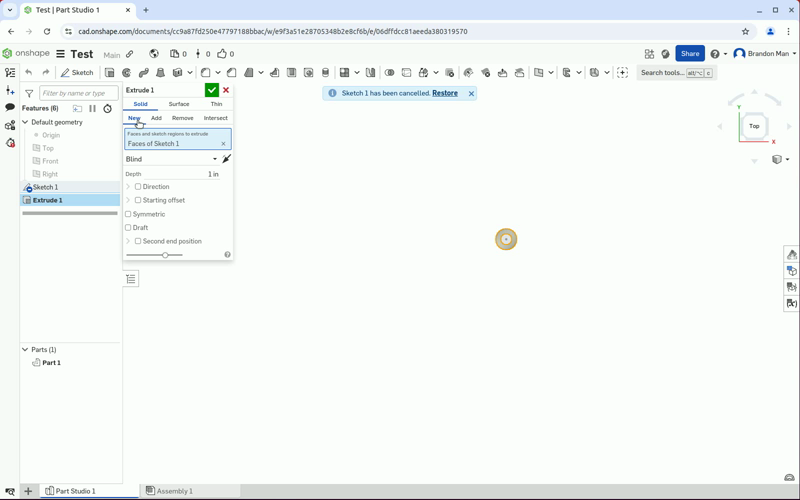
click(137, 120)
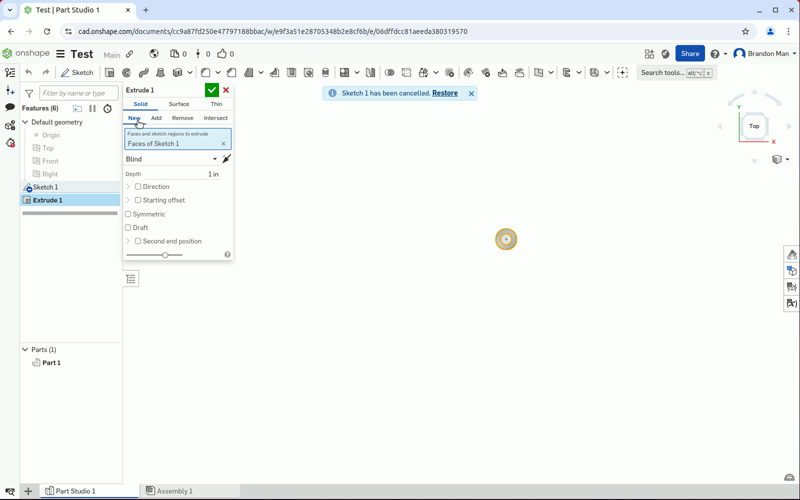
key(tab, 4)
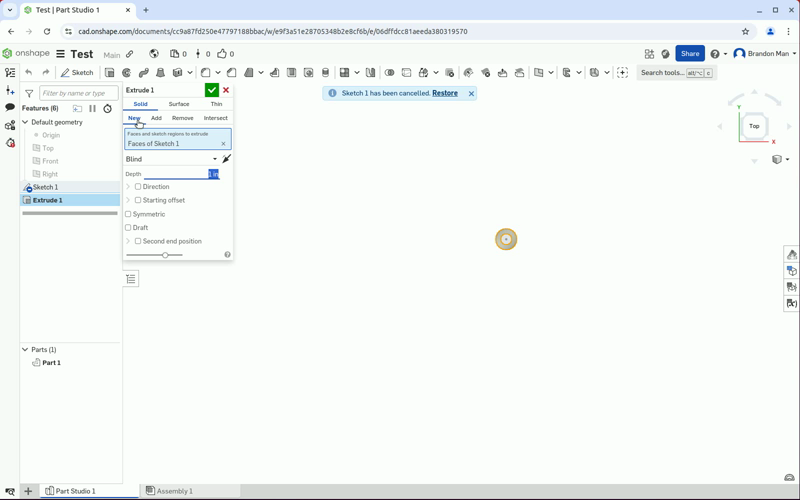
text(0.722)
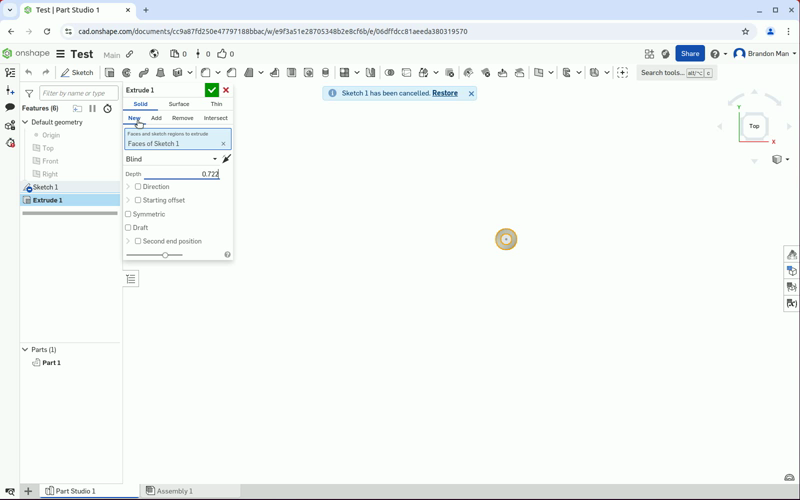
key(enter)
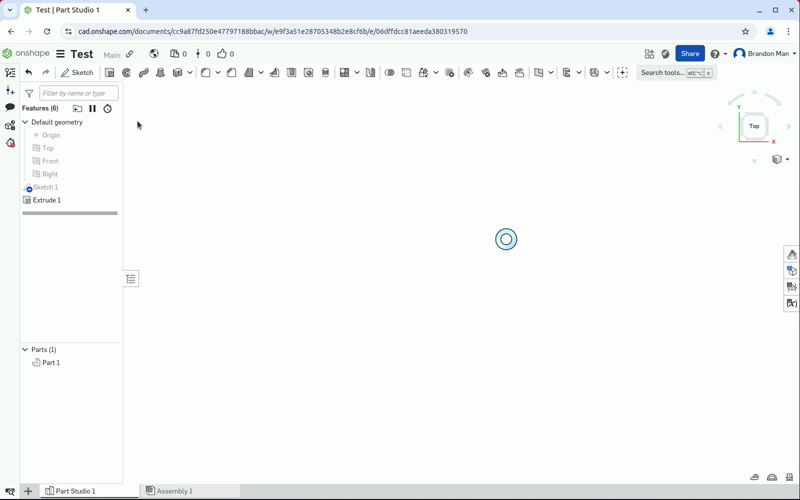
key(shift+h)
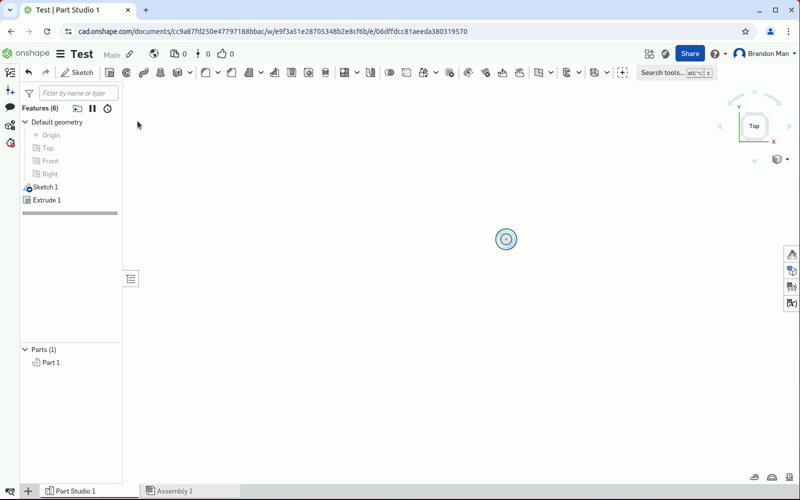
key(shift+h)
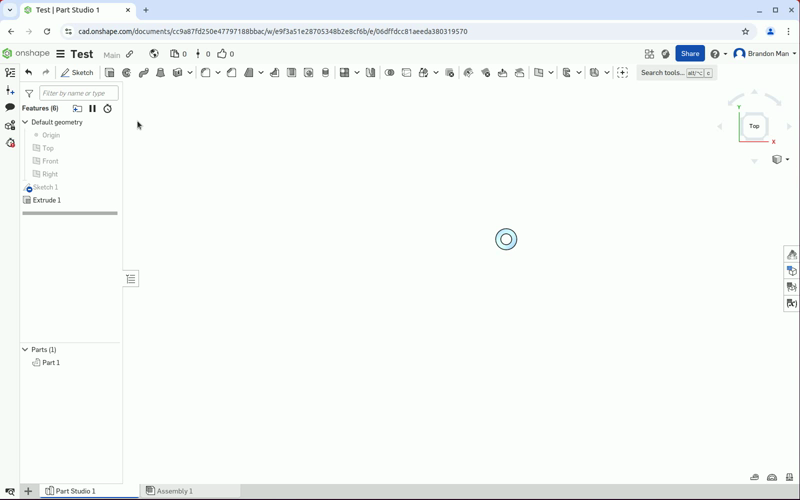
mouse_move(73, 189)
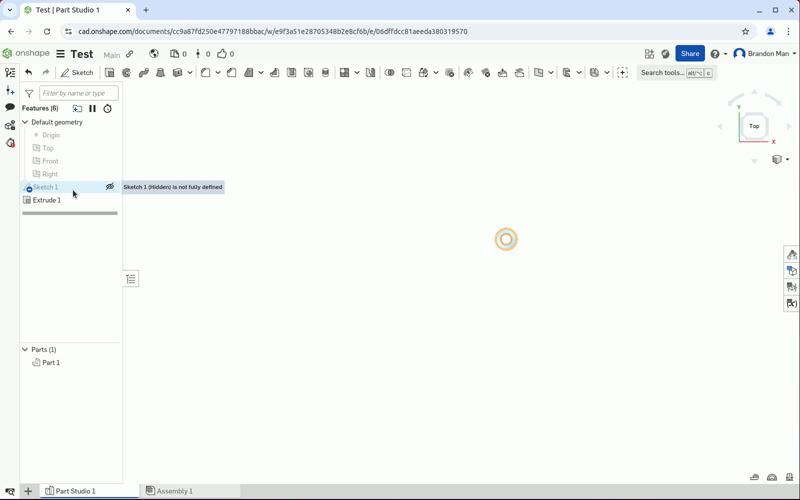
click(73, 189)
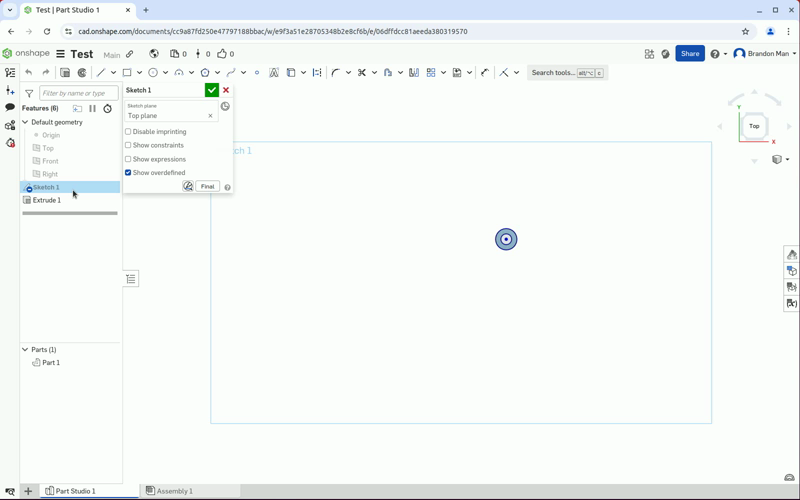
mouse_move(229, 92)
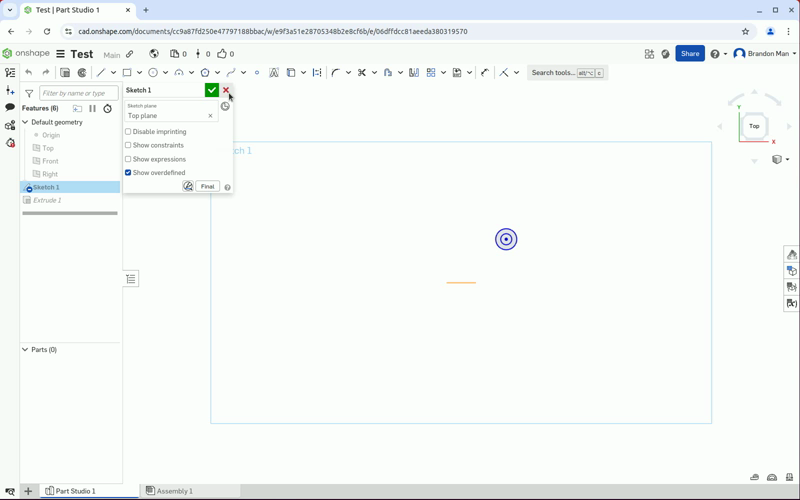
click(229, 92)
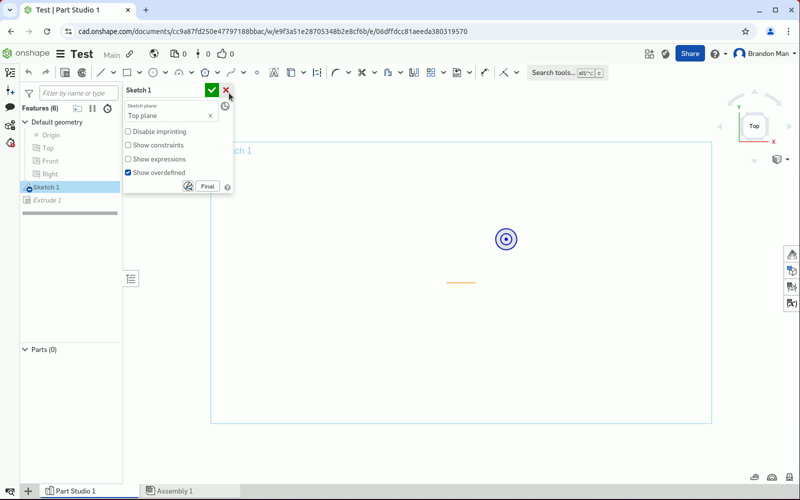
key(shift+s)
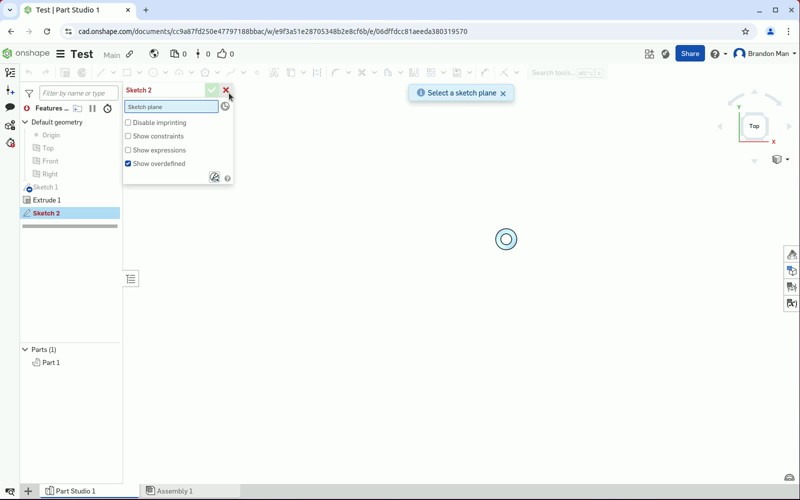
mouse_move(73, 150)
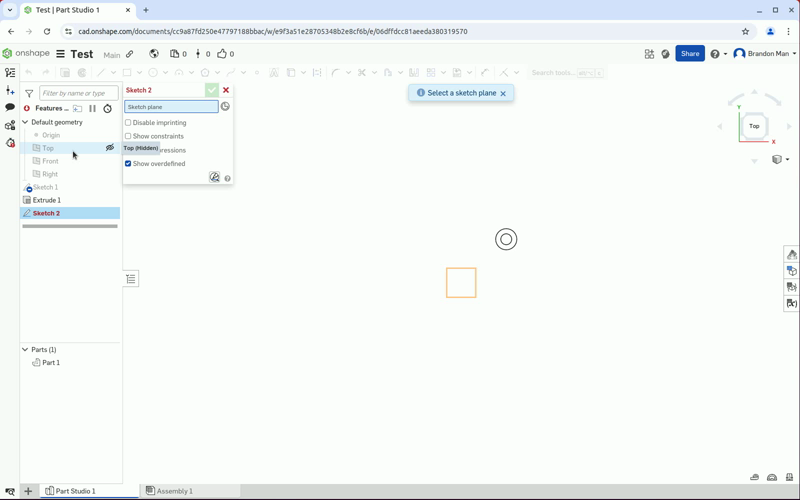
click(73, 150)
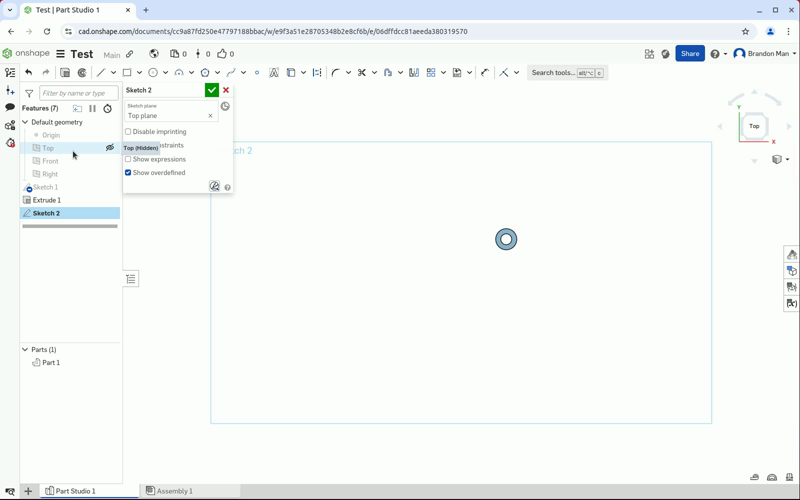
mouse_move(73, 352)
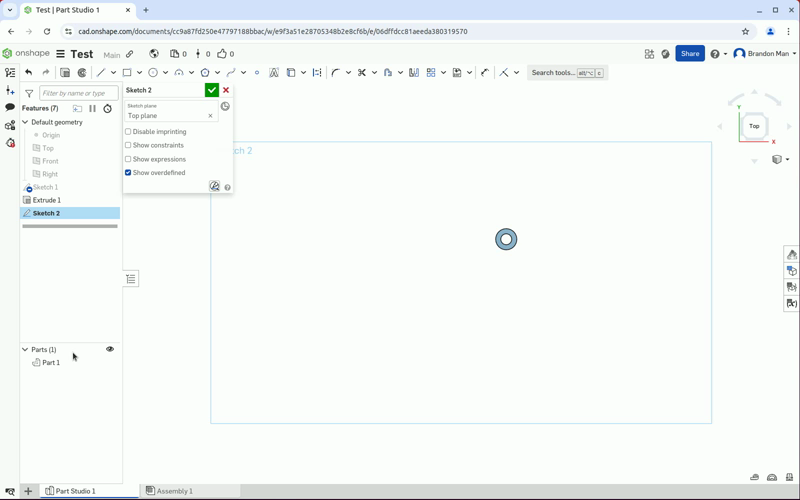
key(y)
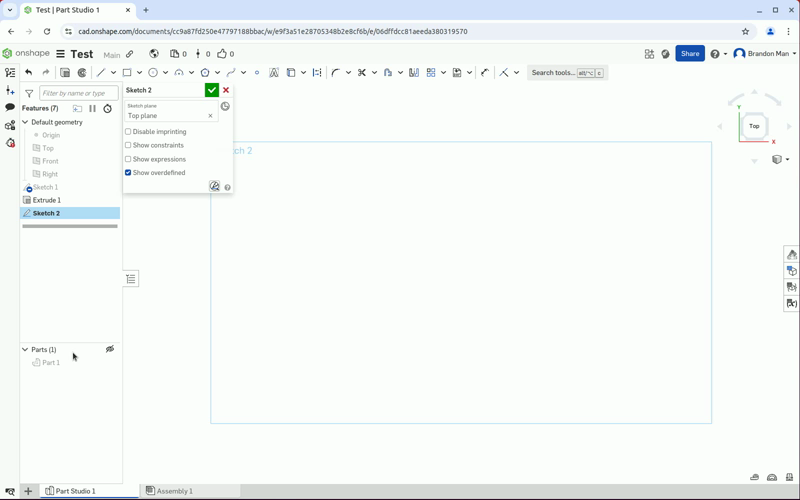
key(a)
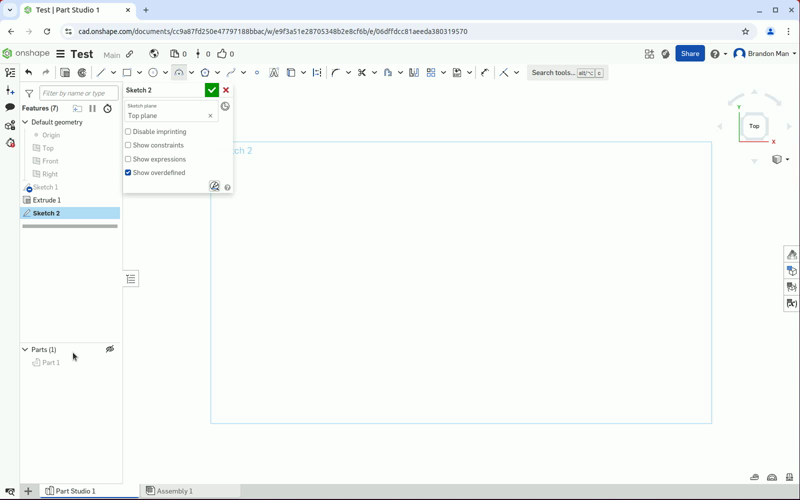
key_down(shift)
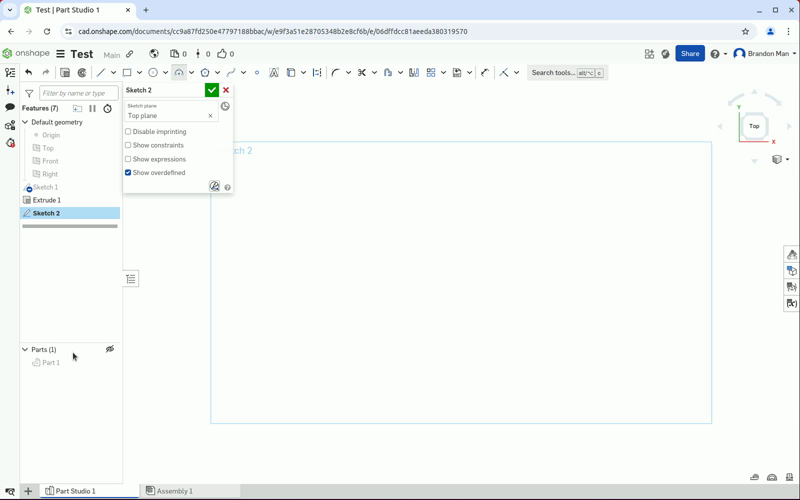
mouse_move(492, 241)
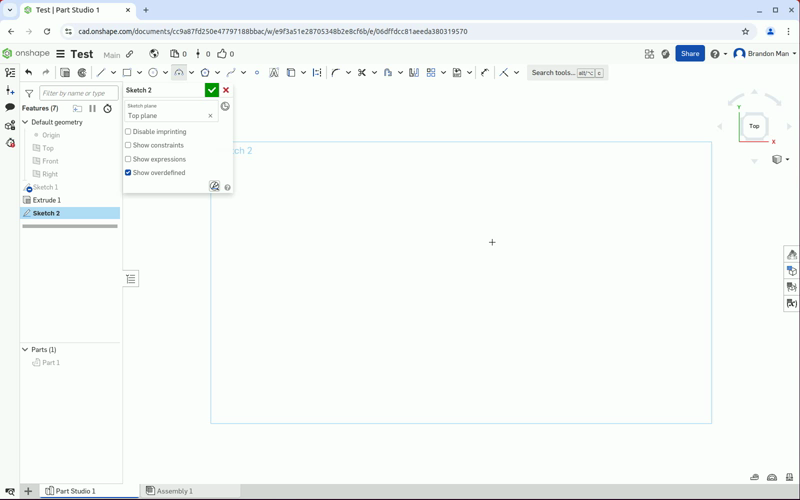
click(492, 241)
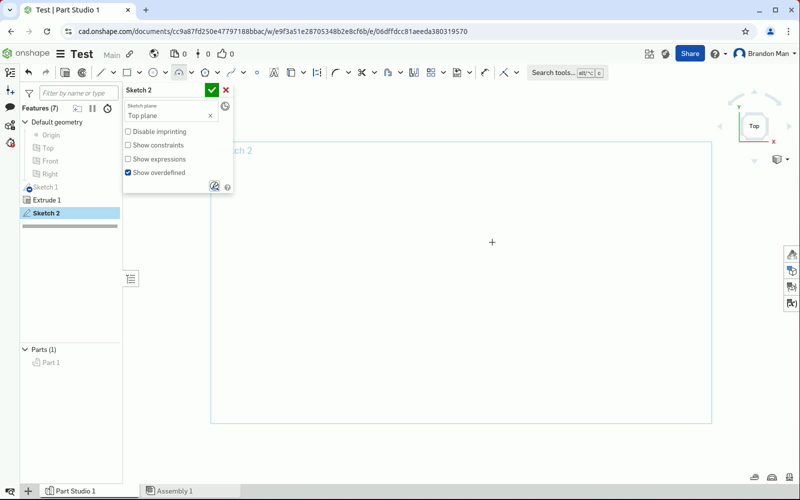
key_up(shift)
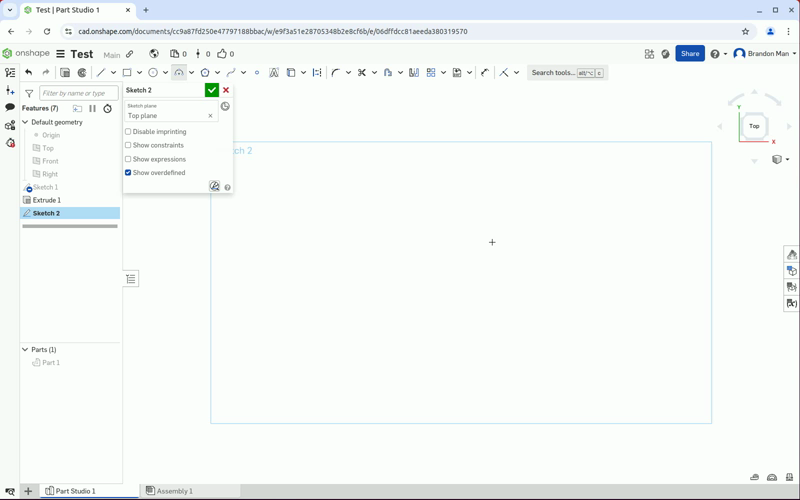
key_down(shift)
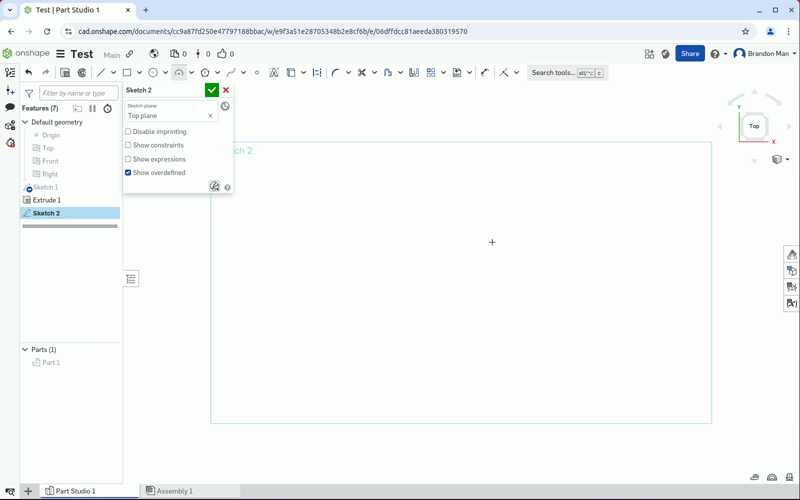
mouse_move(496, 246)
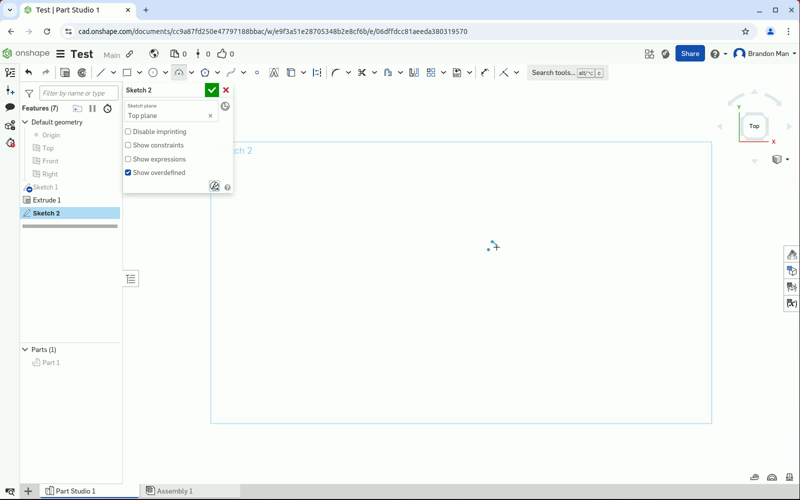
scroll(6)
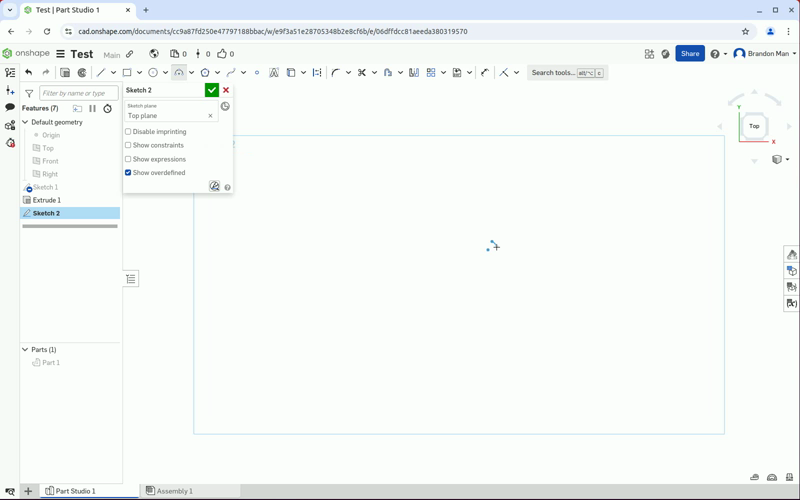
scroll(6)
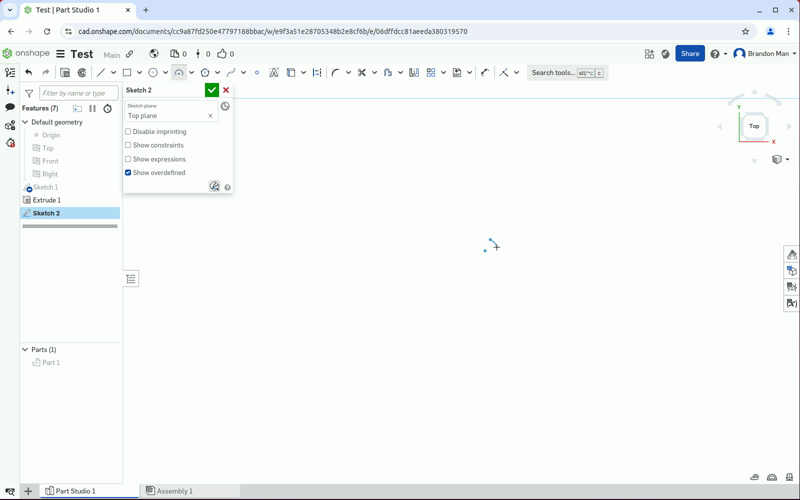
scroll(6)
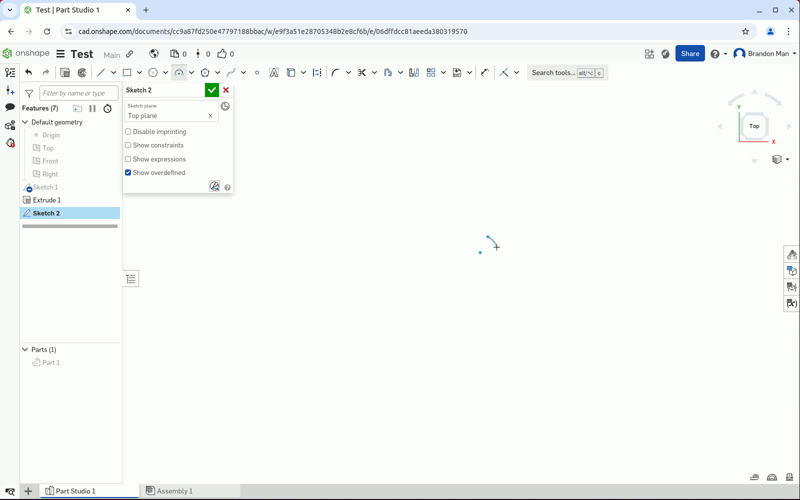
scroll(6)
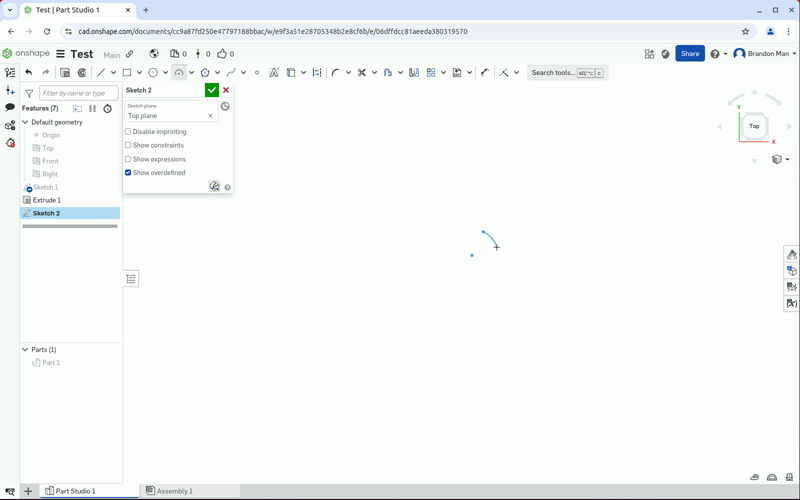
scroll(6)
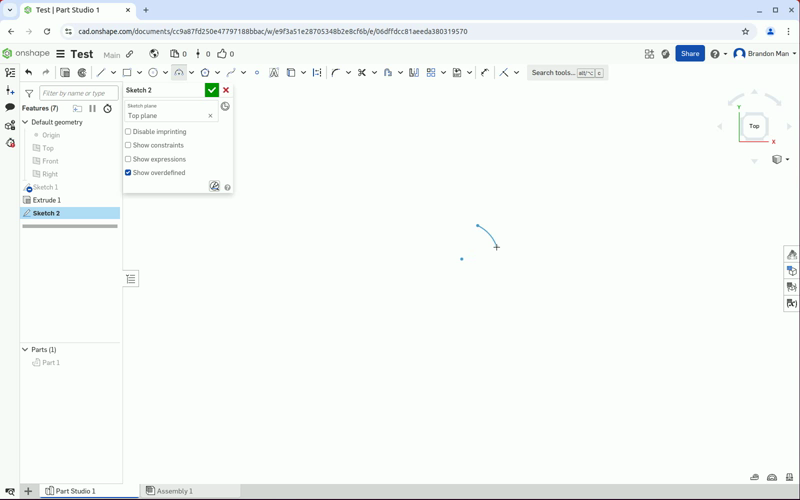
scroll(6)
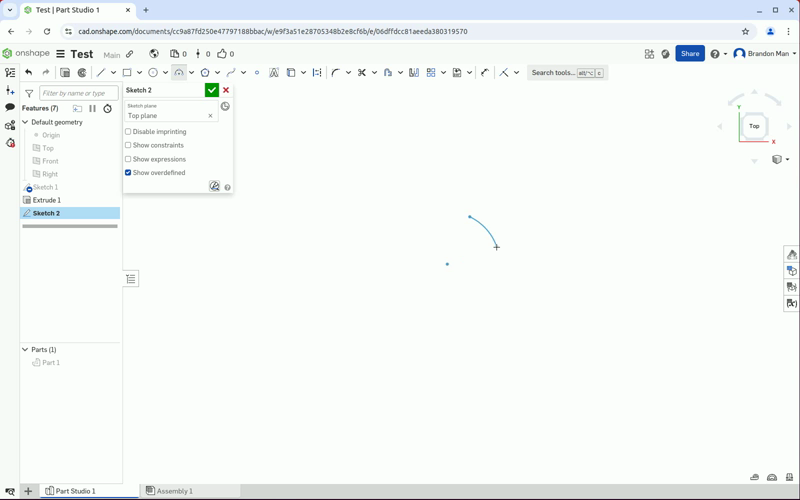
scroll(6)
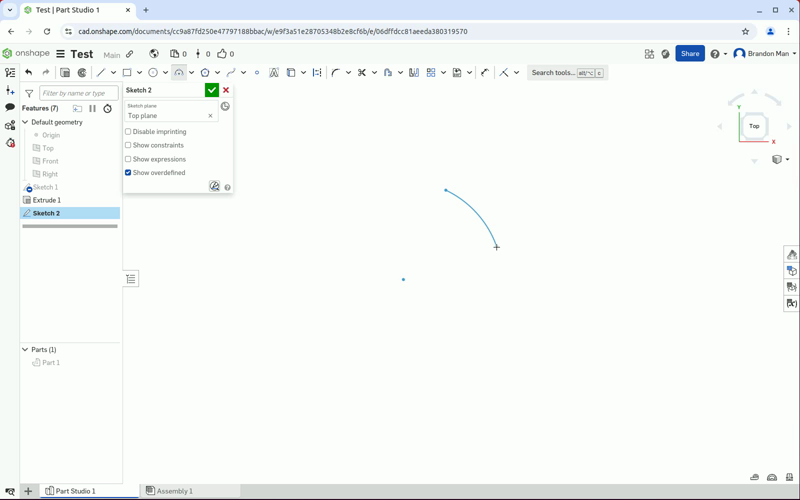
click(496, 246)
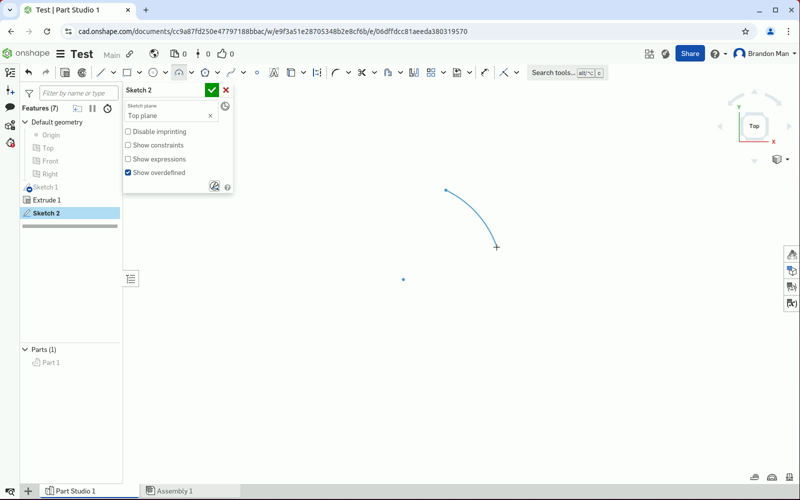
scroll(-6)
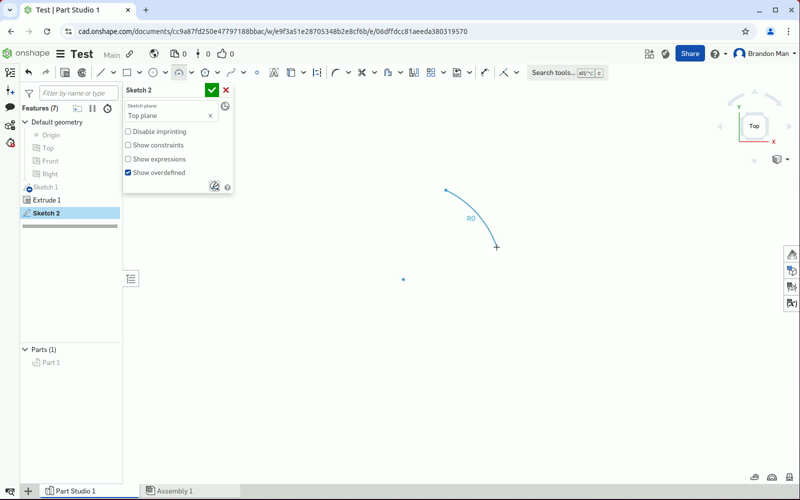
scroll(-6)
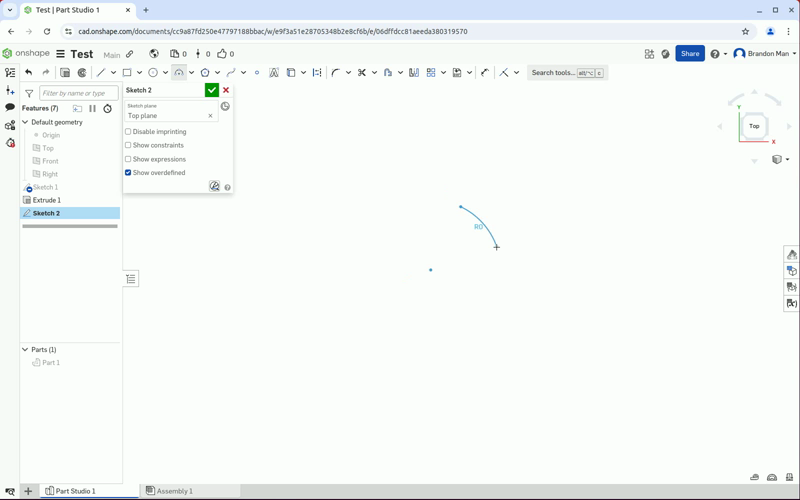
scroll(-6)
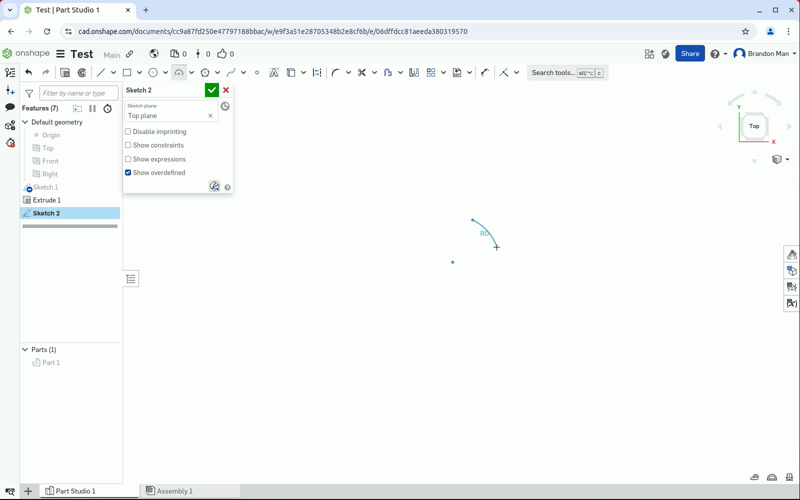
scroll(-6)
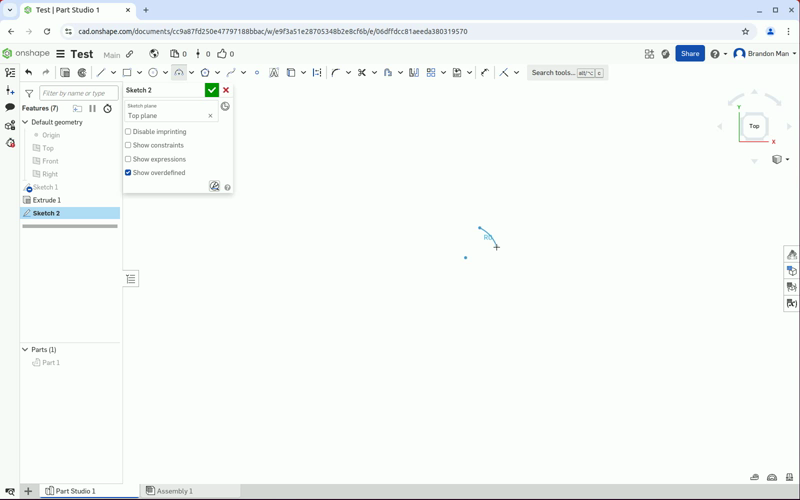
scroll(-6)
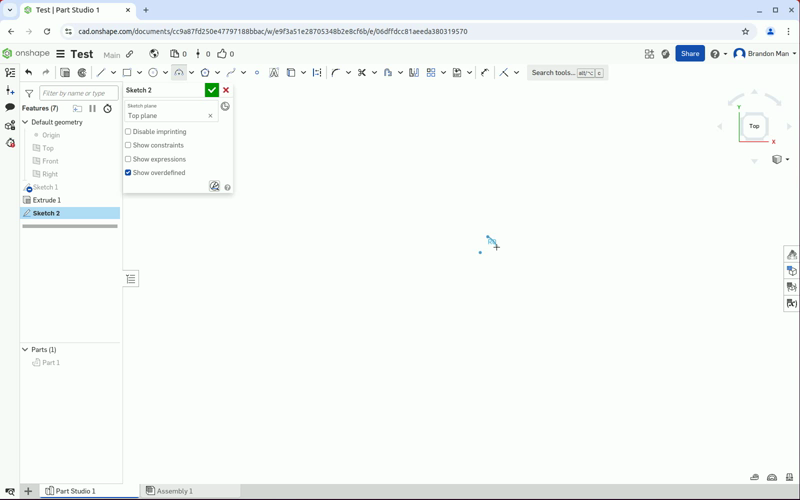
scroll(-6)
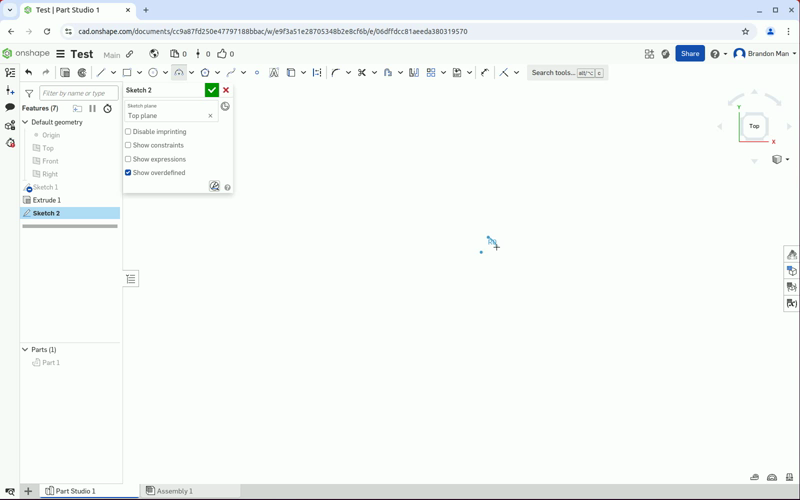
scroll(-6)
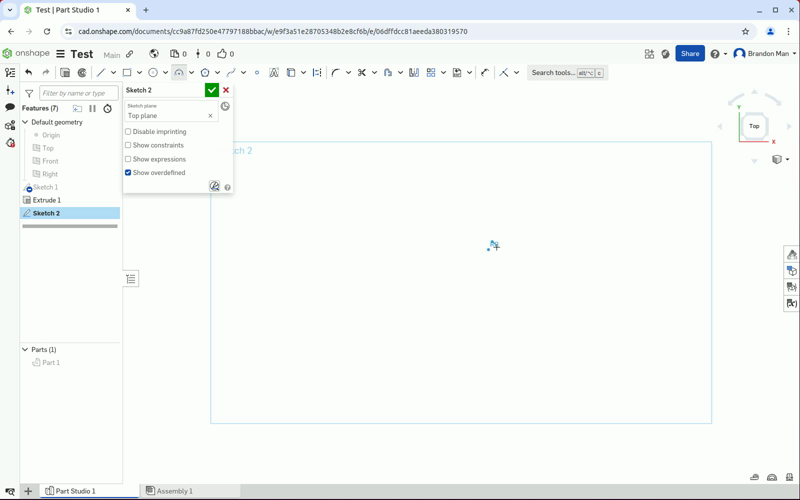
mouse_move(494, 244)
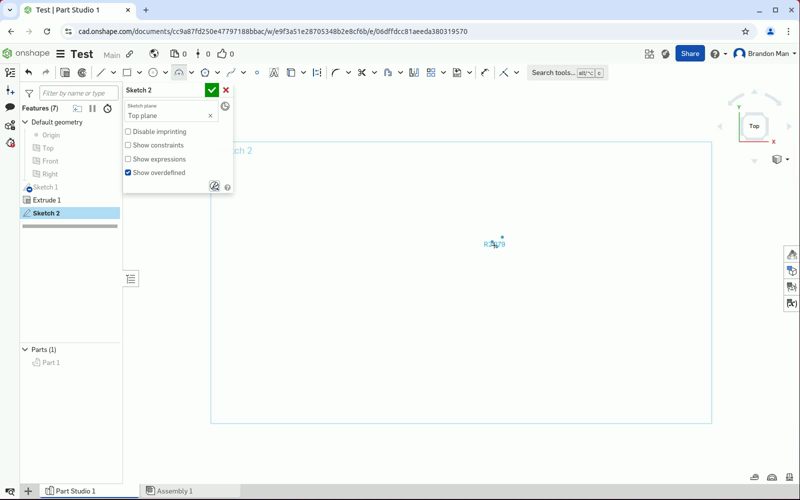
scroll(6)
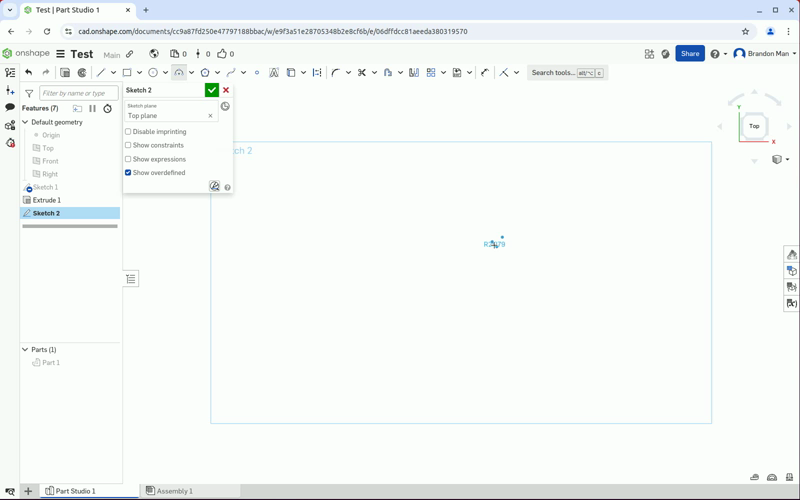
scroll(6)
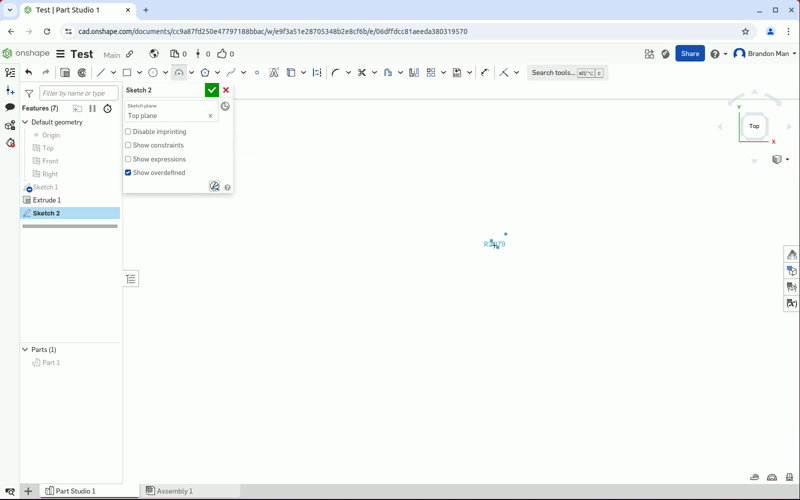
scroll(6)
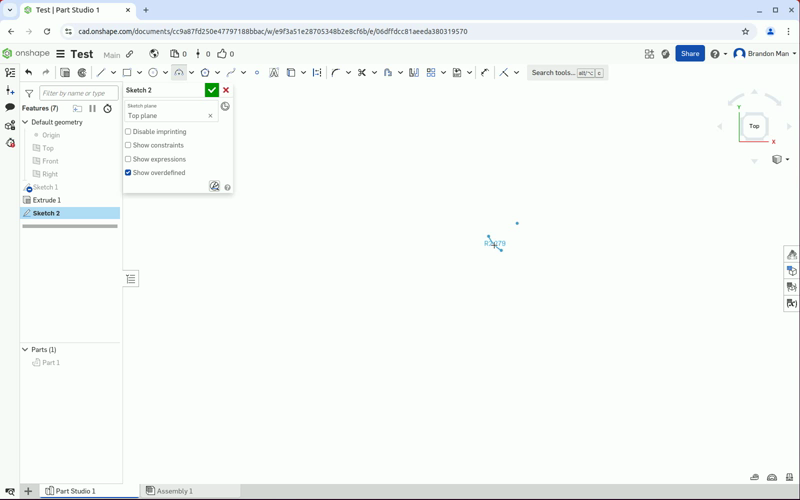
scroll(6)
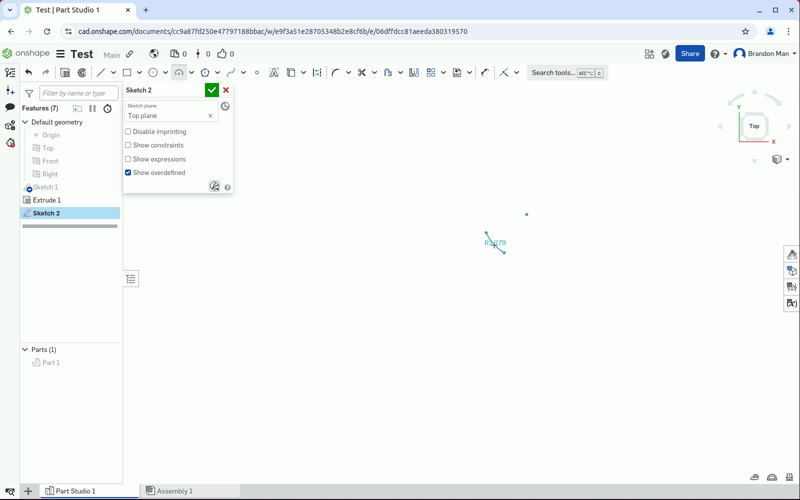
scroll(6)
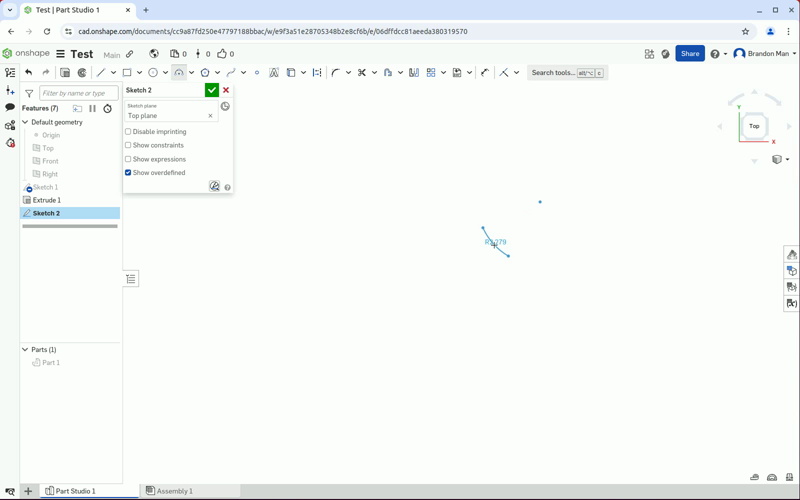
scroll(6)
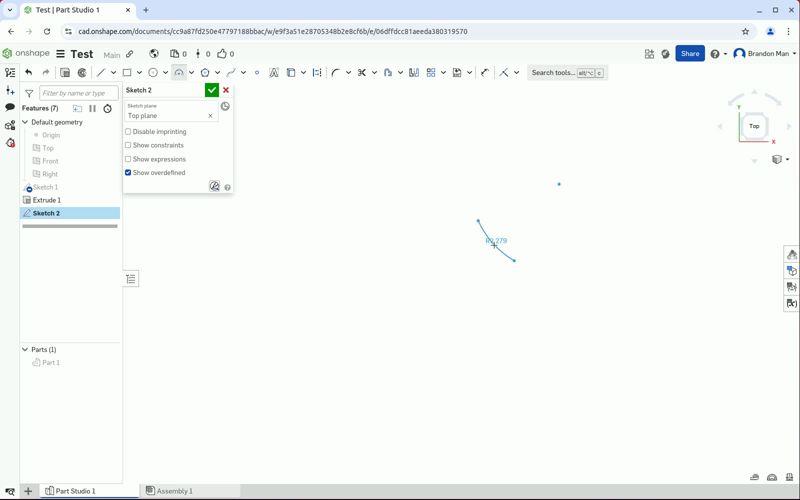
scroll(6)
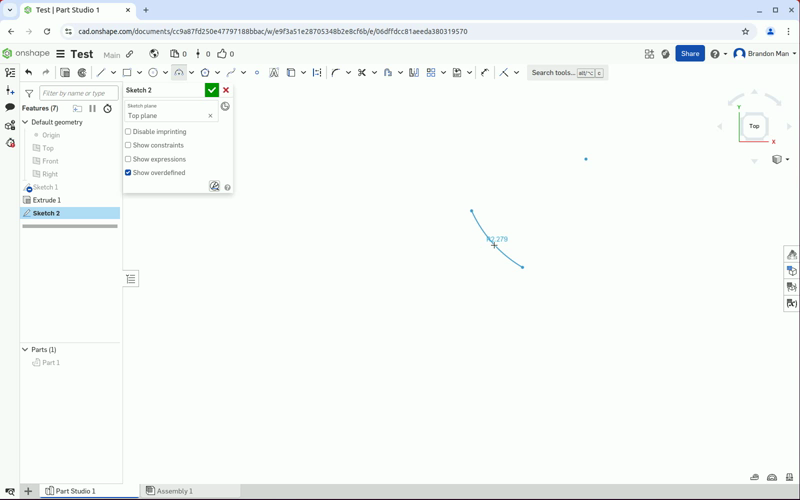
click(494, 244)
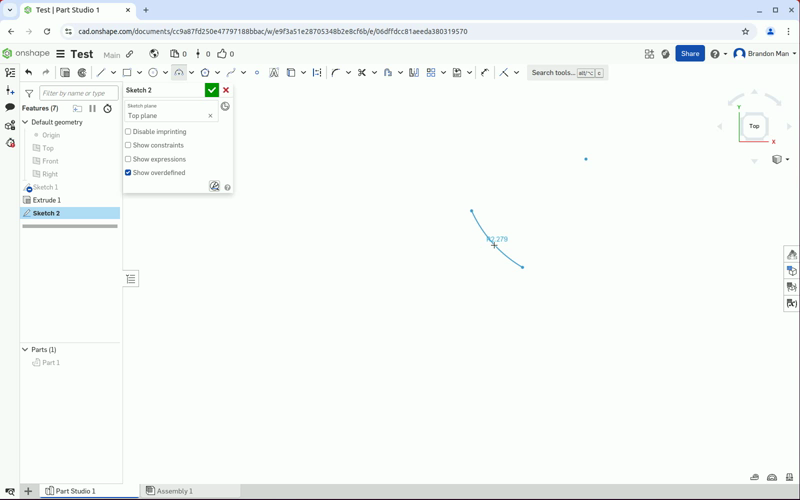
scroll(-6)
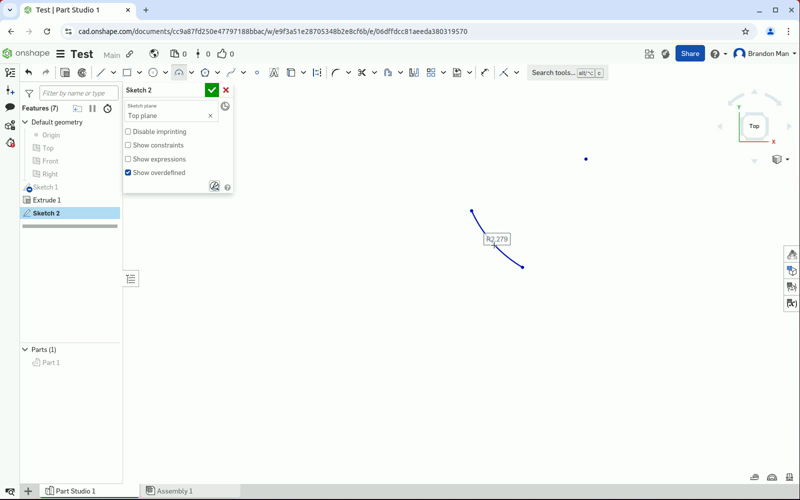
scroll(-6)
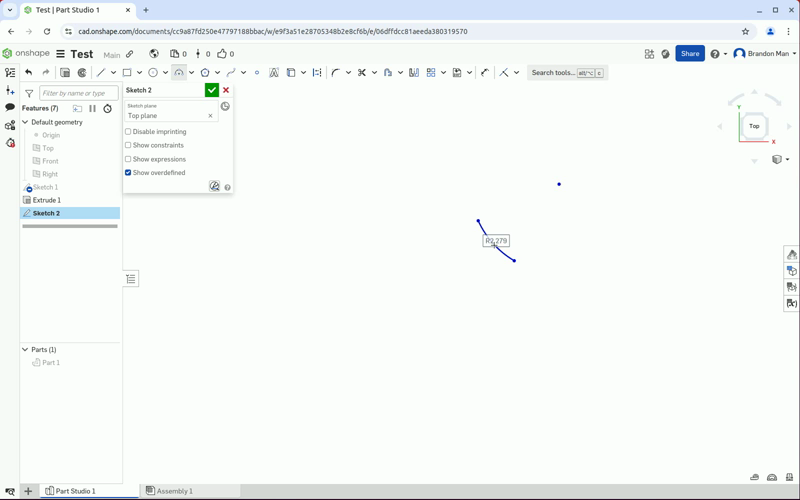
scroll(-6)
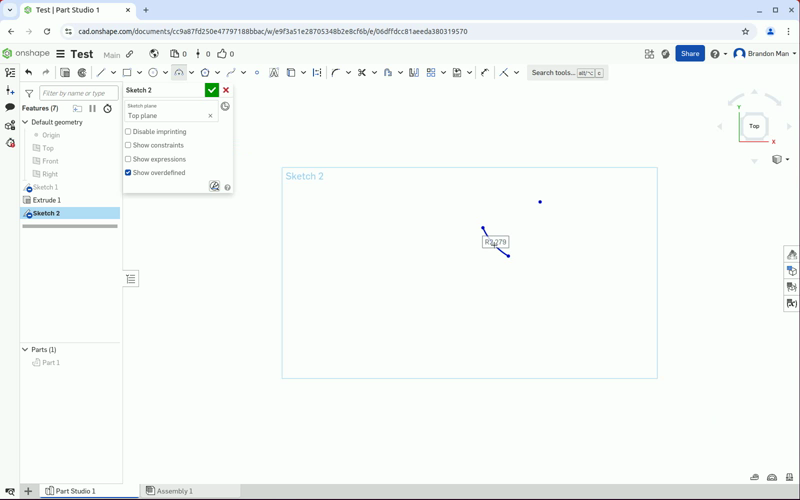
scroll(-6)
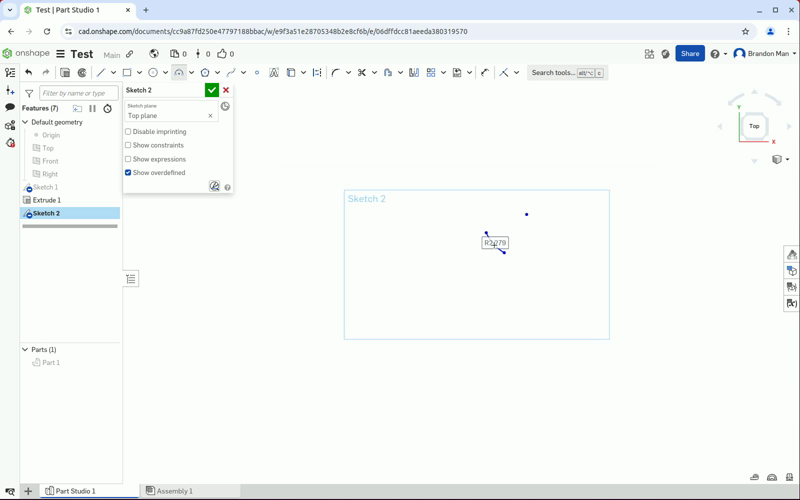
scroll(-6)
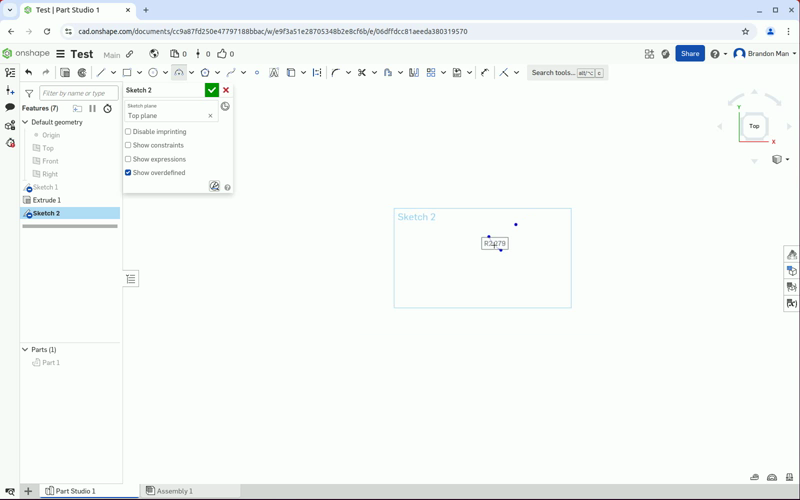
scroll(-6)
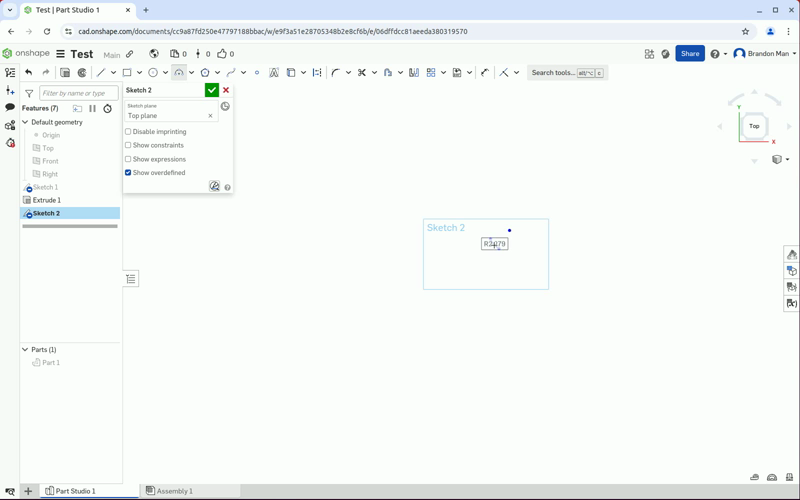
scroll(-6)
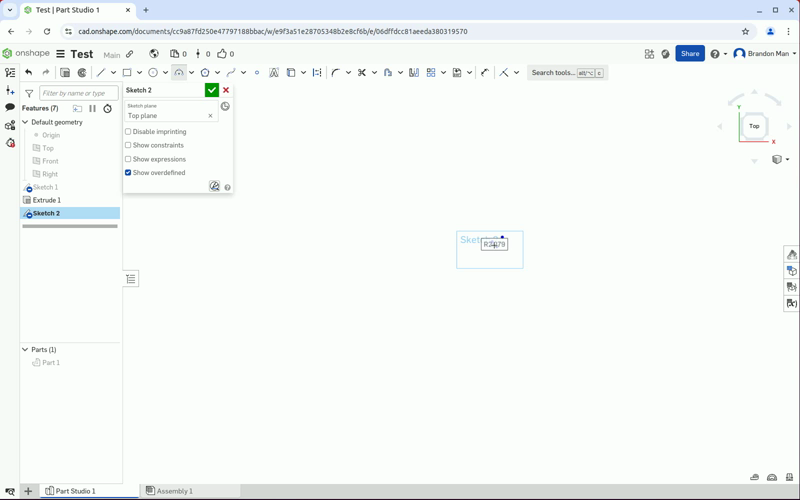
key_up(shift)
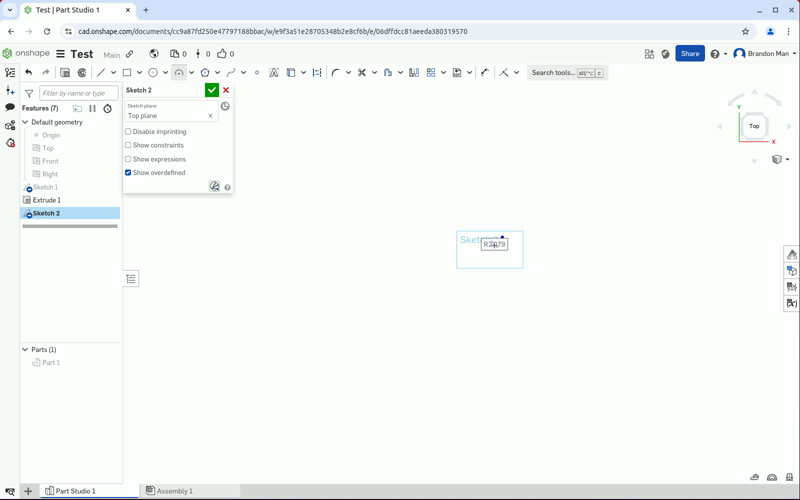
mouse_move(496, 246)
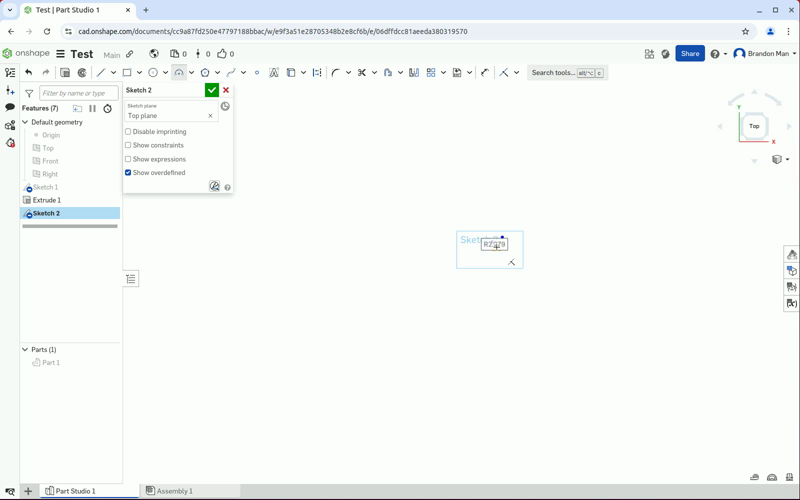
scroll(6)
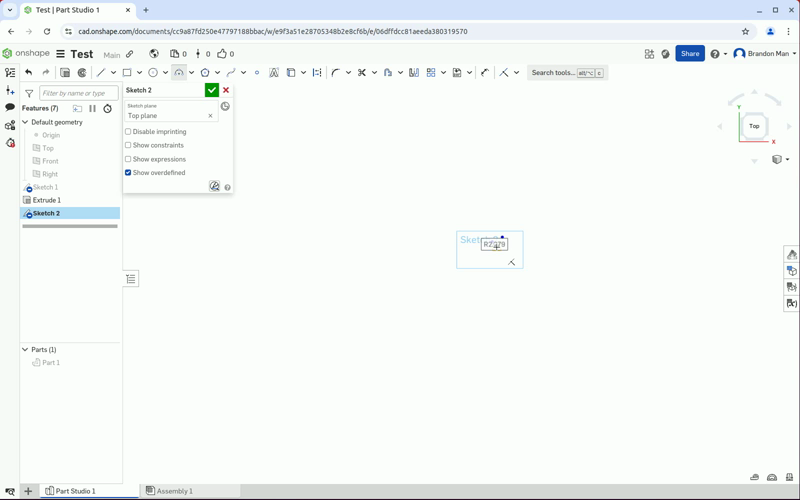
scroll(6)
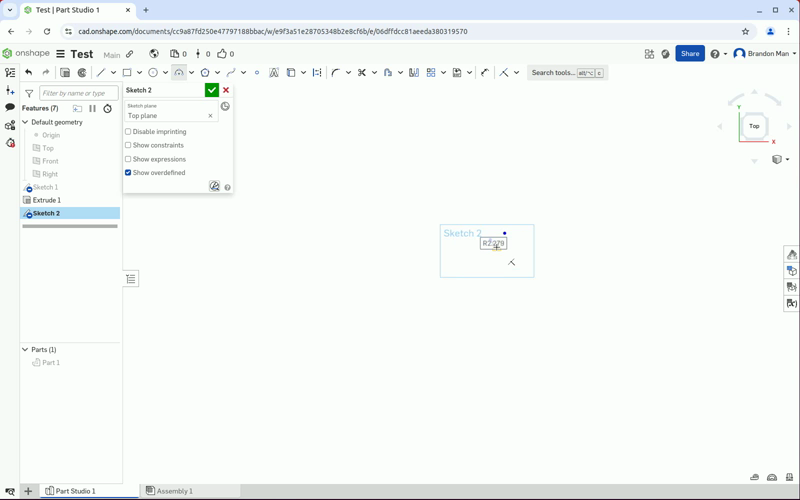
scroll(6)
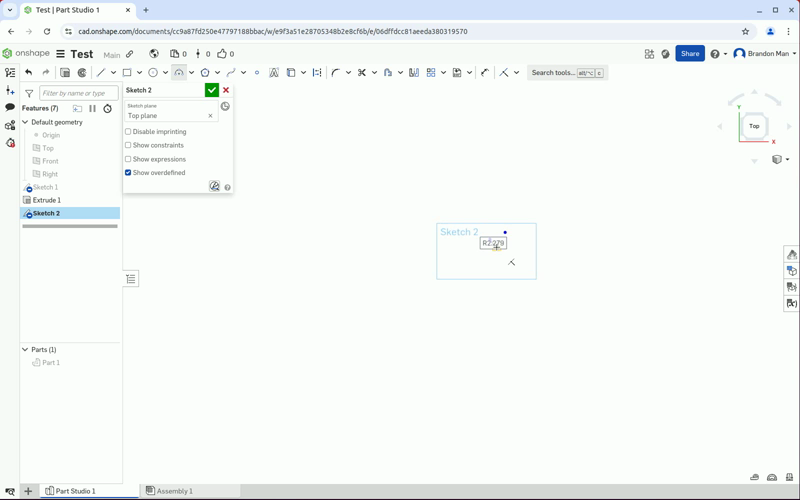
scroll(6)
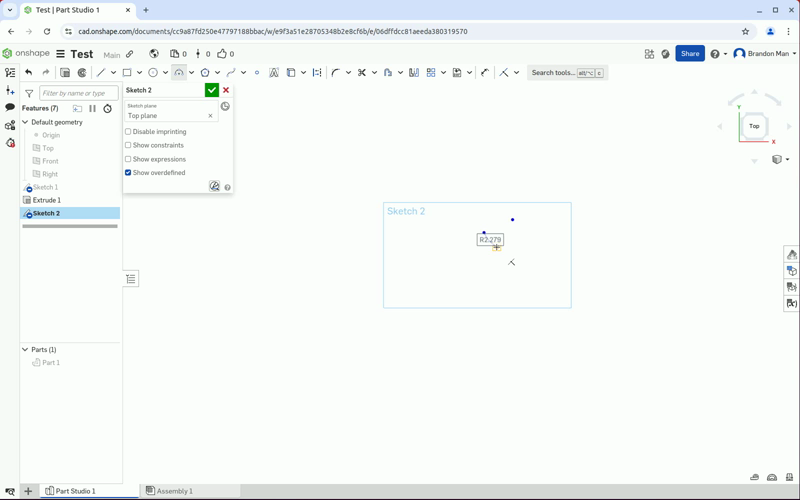
scroll(6)
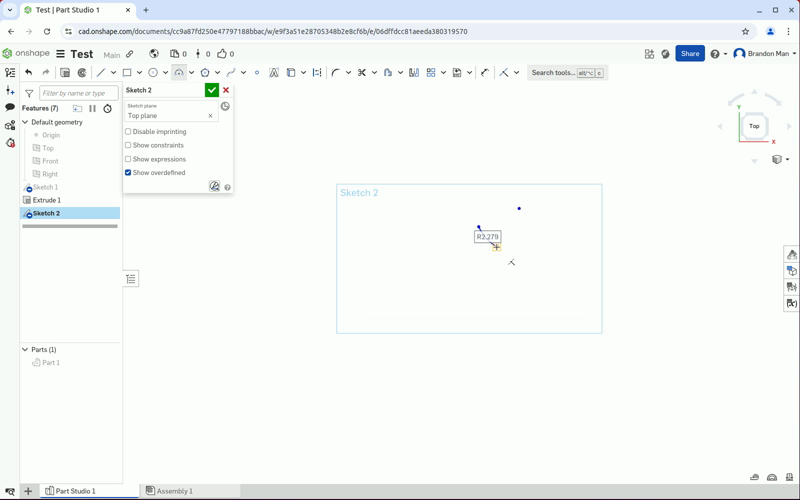
scroll(6)
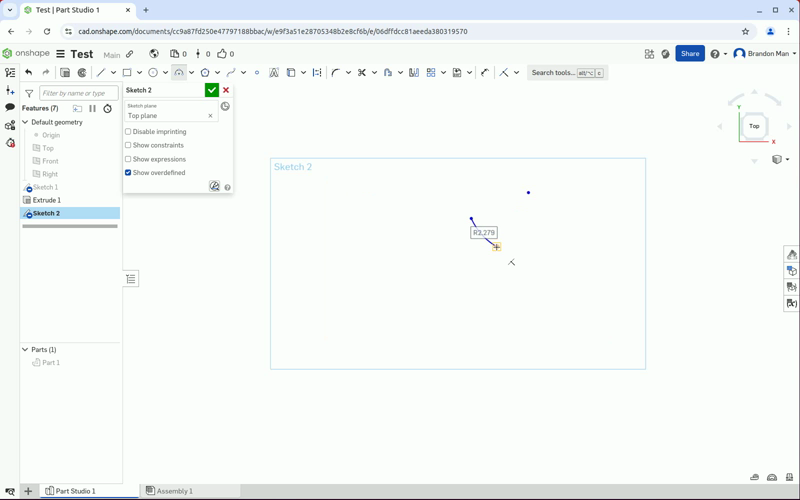
scroll(6)
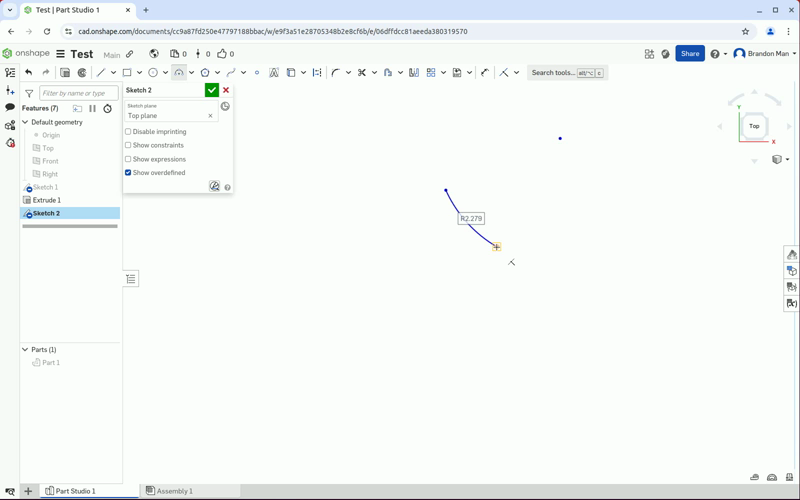
click(496, 246)
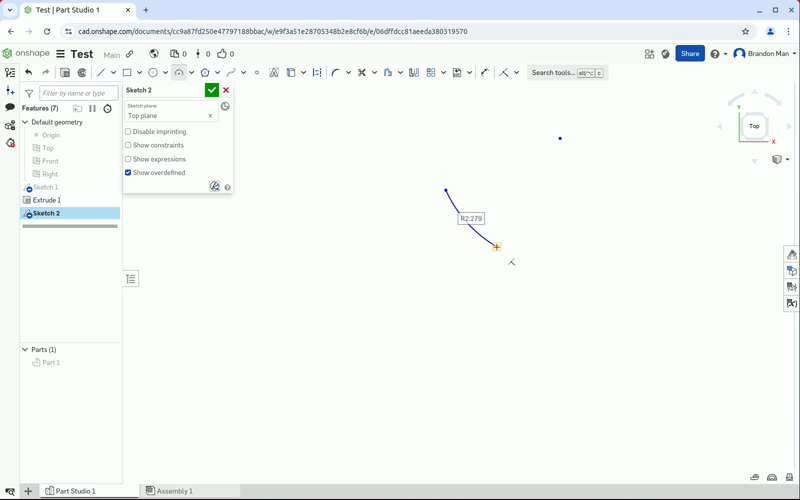
scroll(-6)
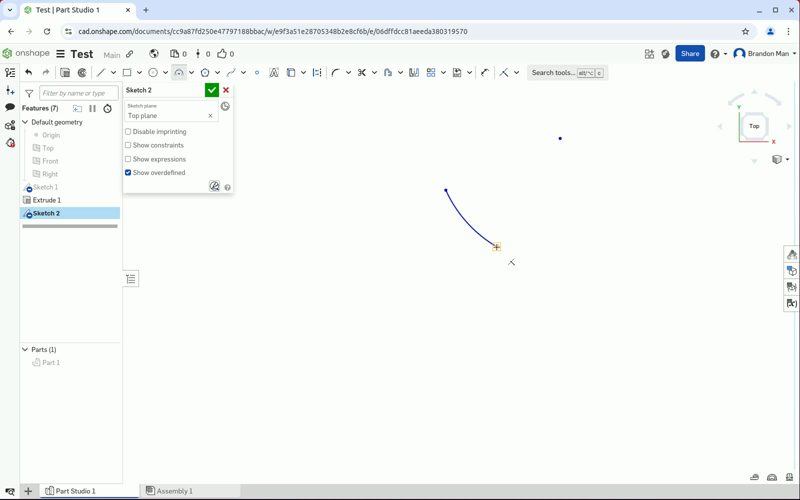
scroll(-6)
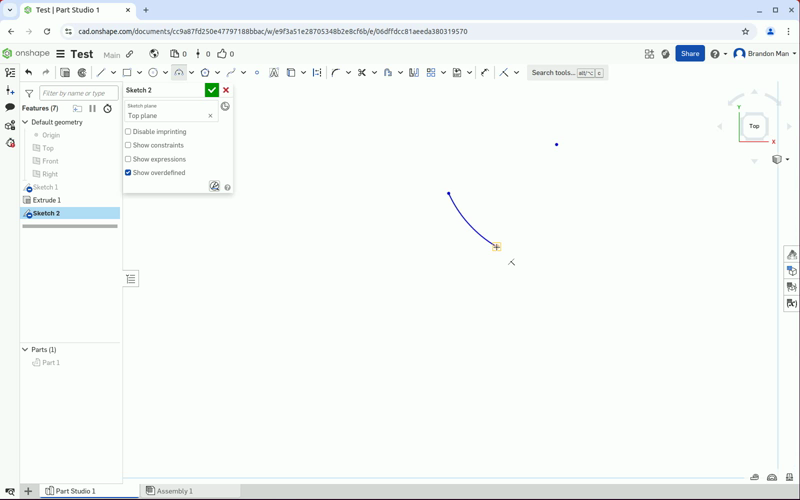
scroll(-6)
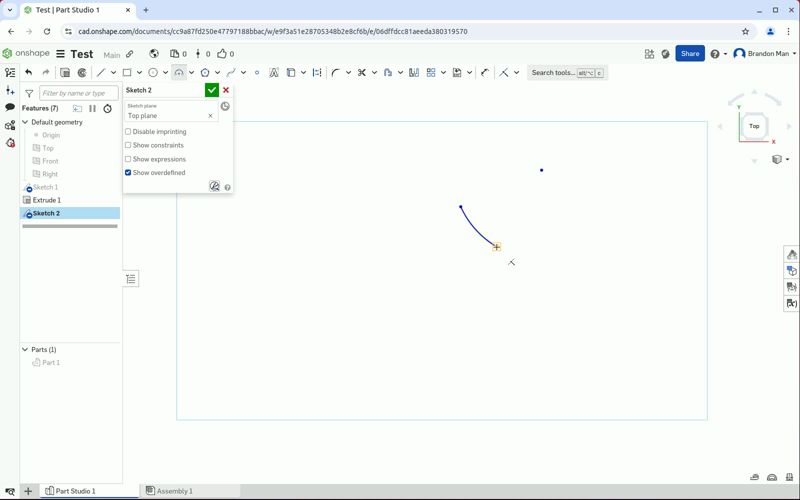
scroll(-6)
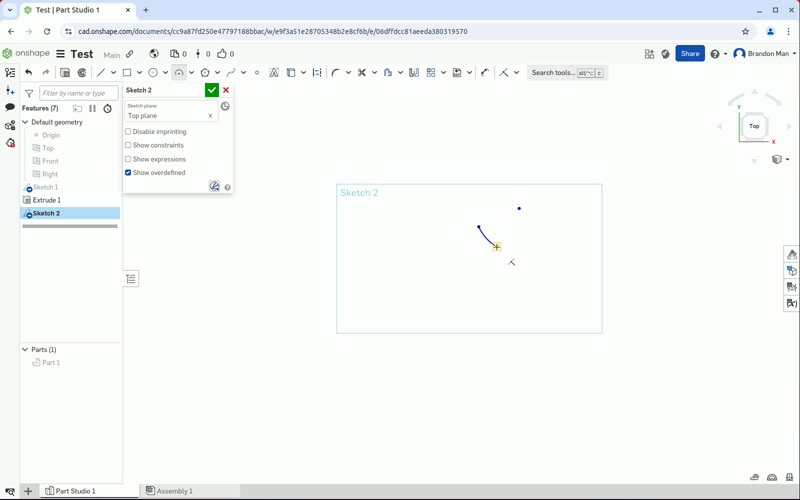
scroll(-6)
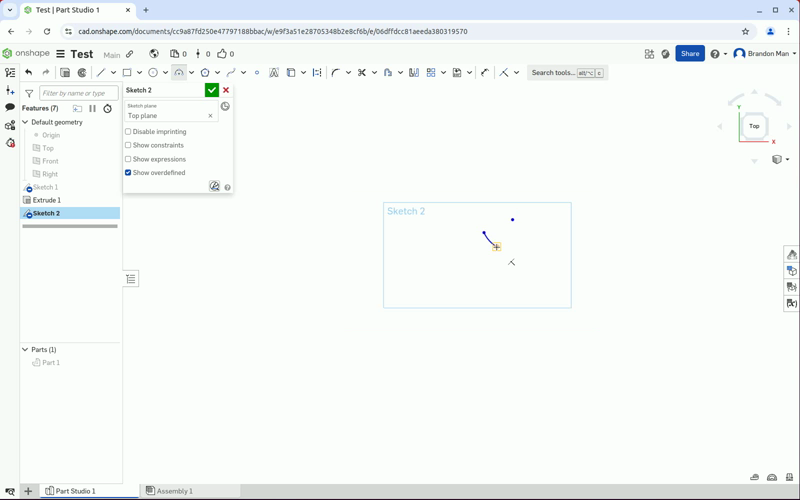
scroll(-6)
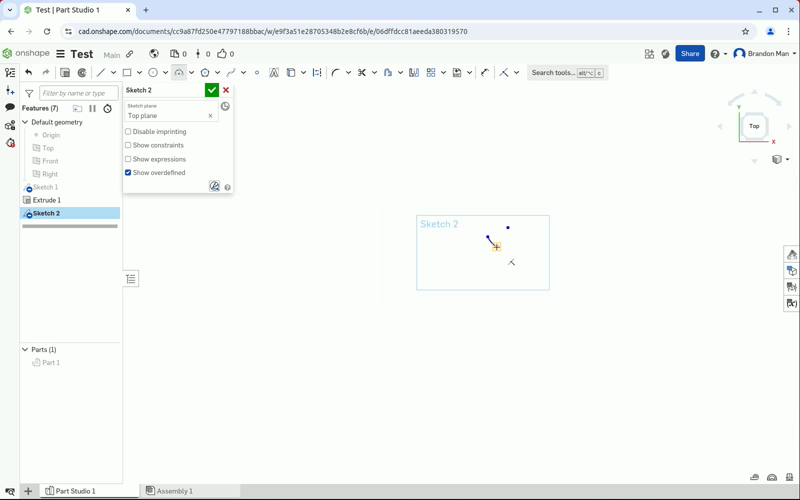
scroll(-6)
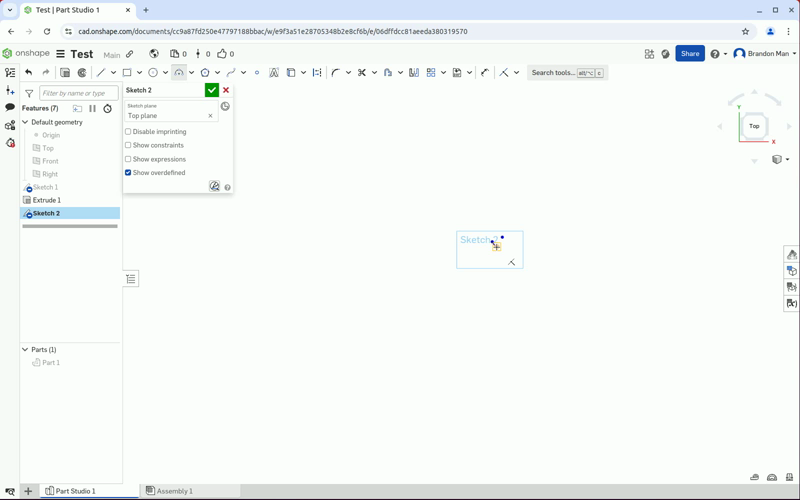
key_down(shift)
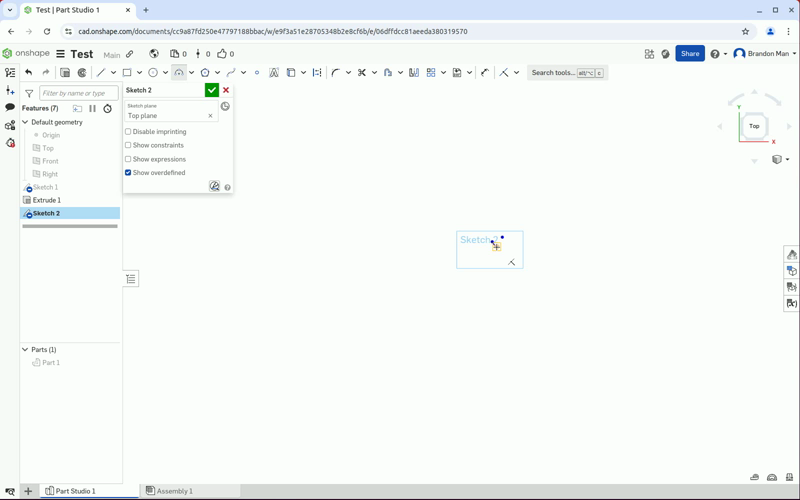
mouse_move(515, 236)
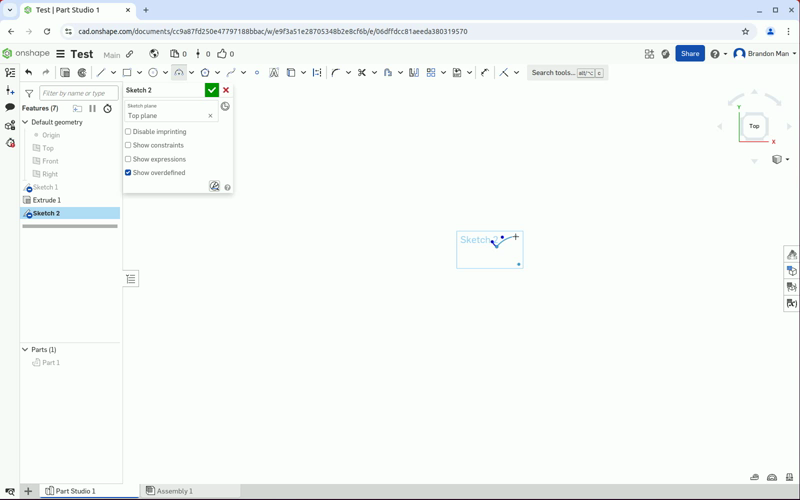
click(515, 236)
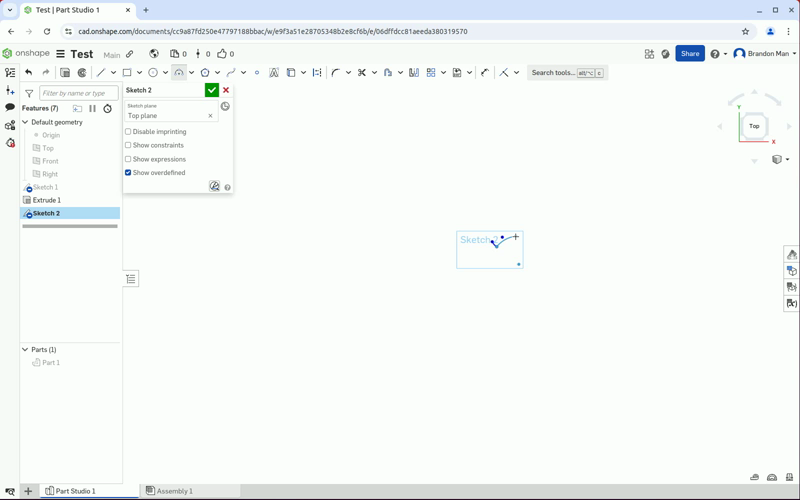
mouse_move(500, 230)
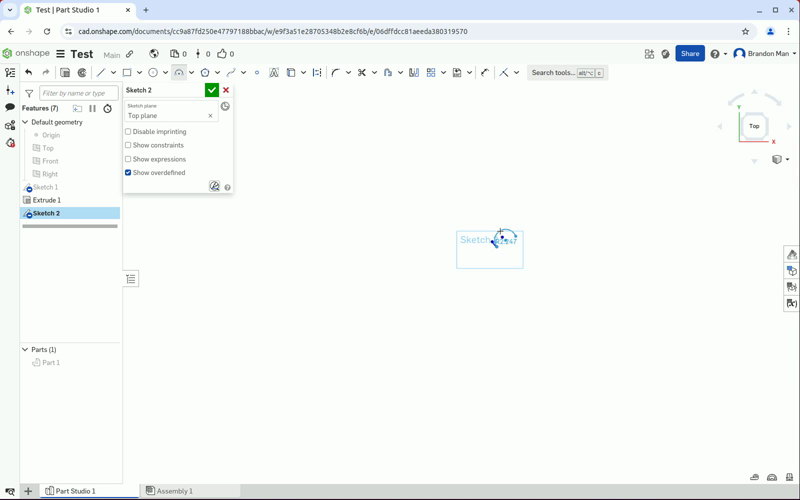
click(500, 230)
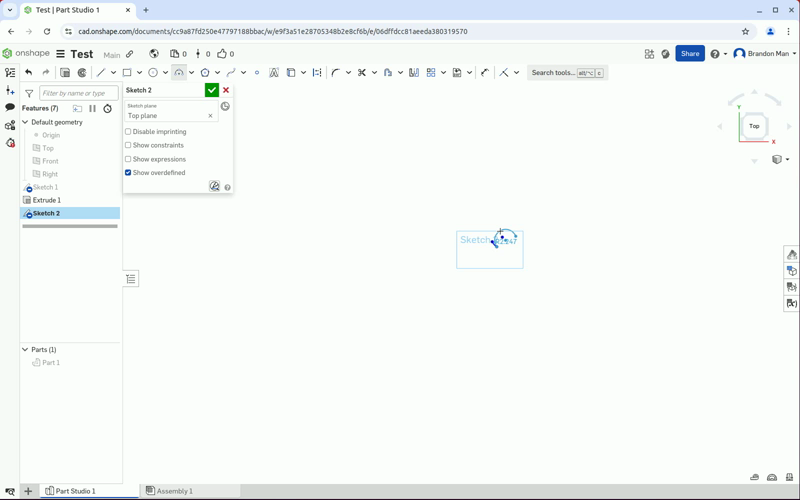
key_up(shift)
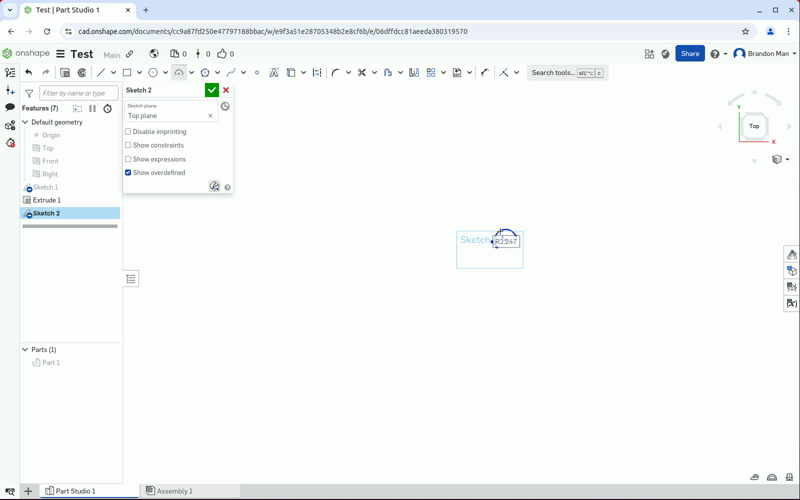
key(esc)
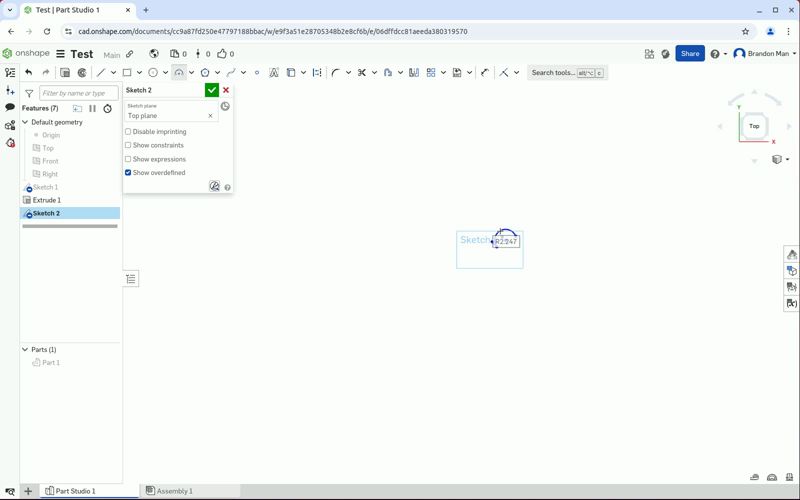
key(l)
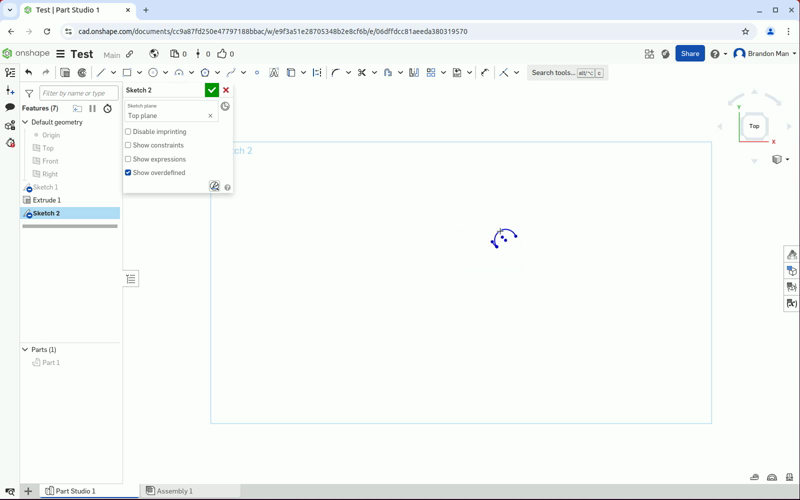
mouse_move(515, 236)
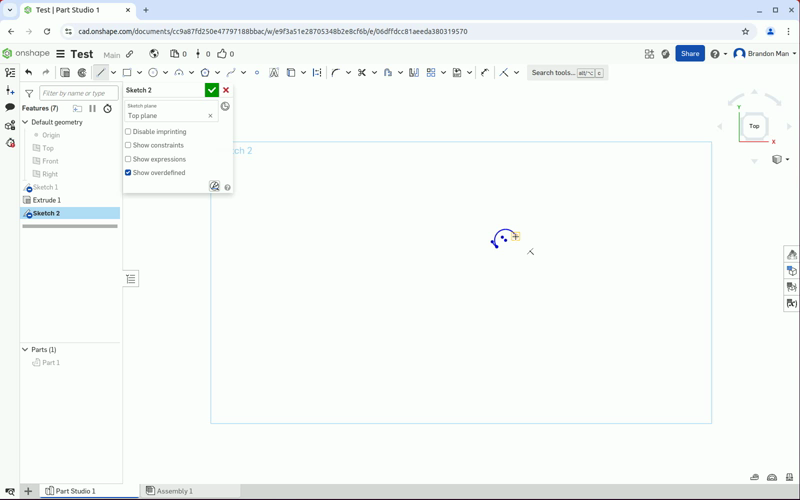
click(515, 236)
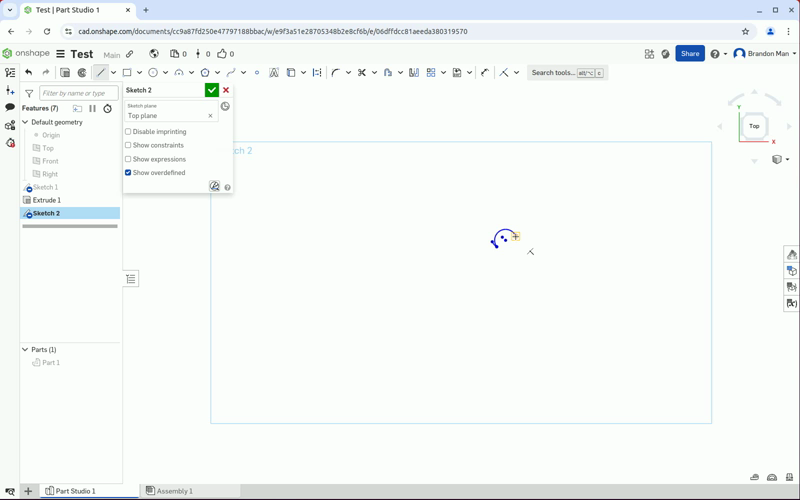
key_down(shift)
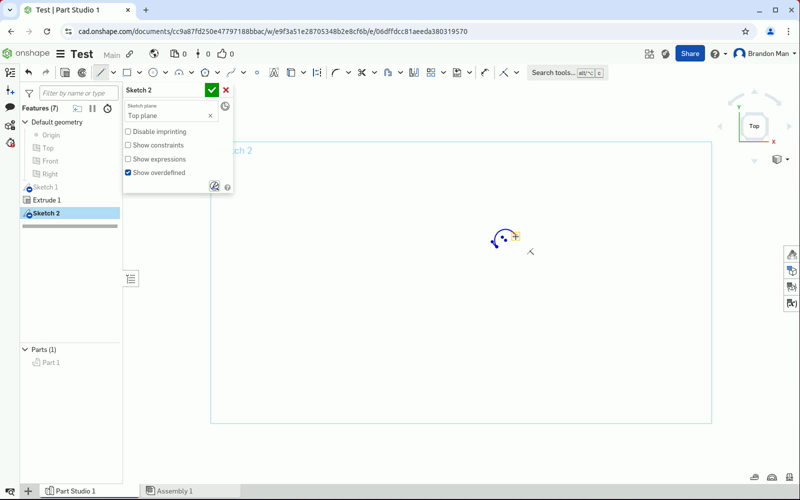
mouse_move(545, 236)
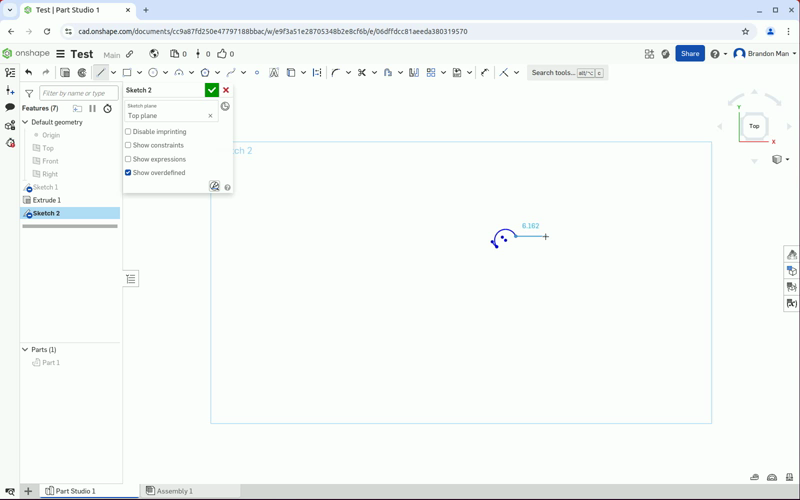
mouse_move(513, 229)
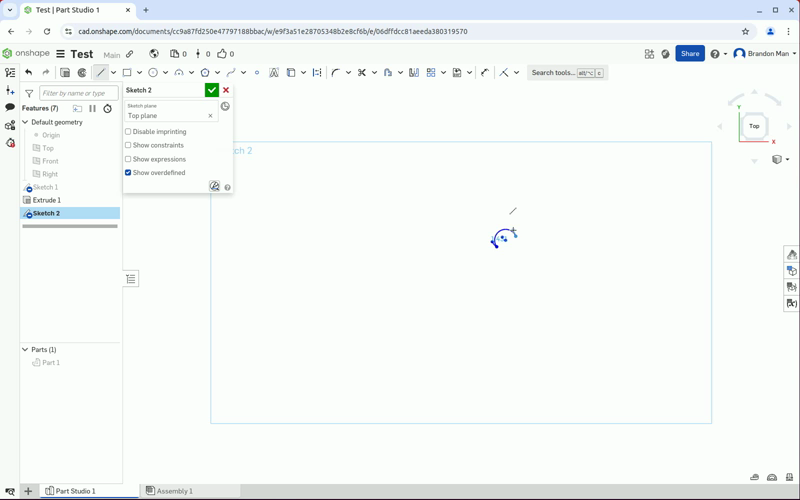
scroll(6)
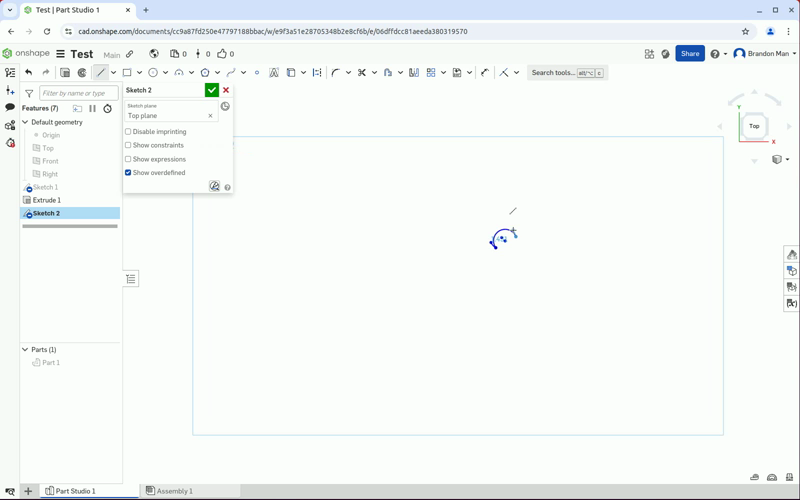
scroll(6)
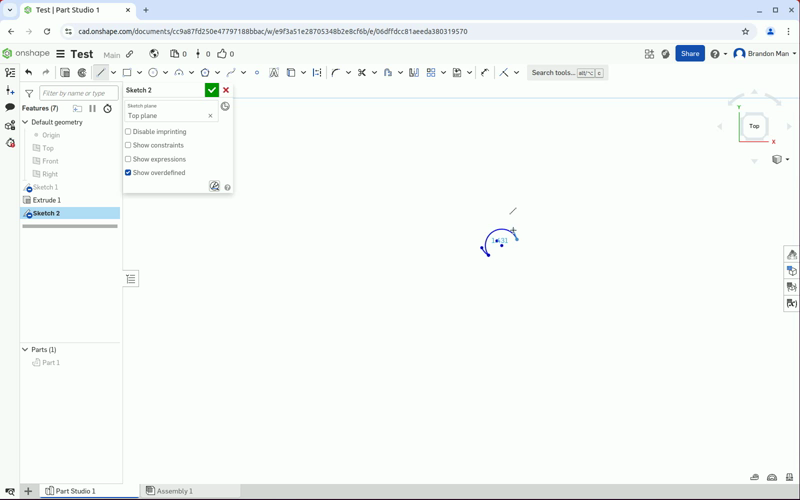
scroll(6)
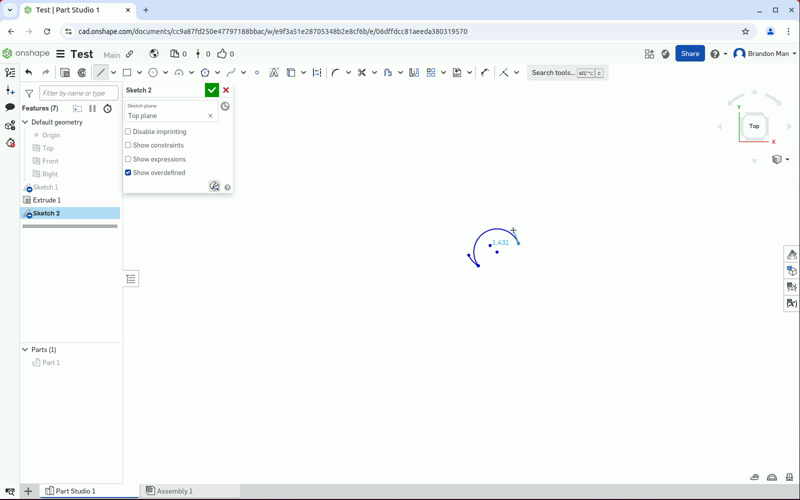
scroll(6)
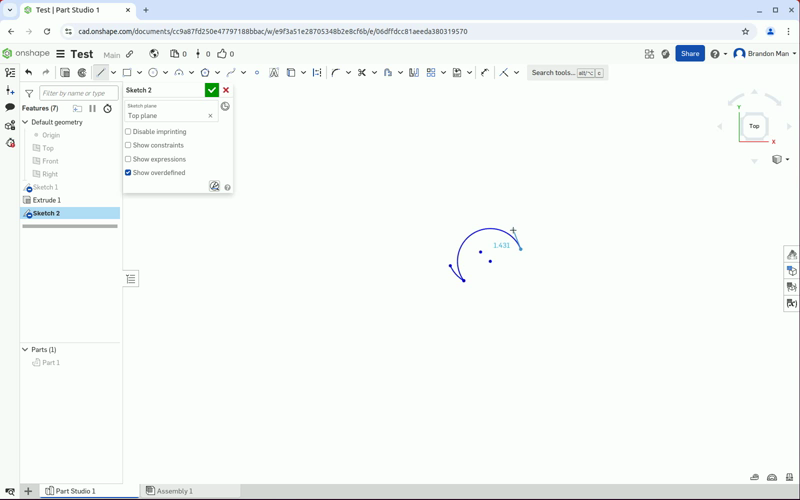
scroll(6)
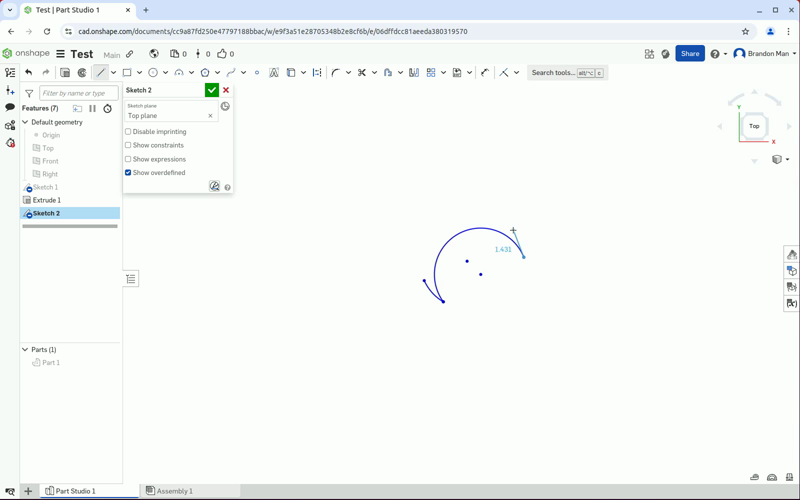
scroll(6)
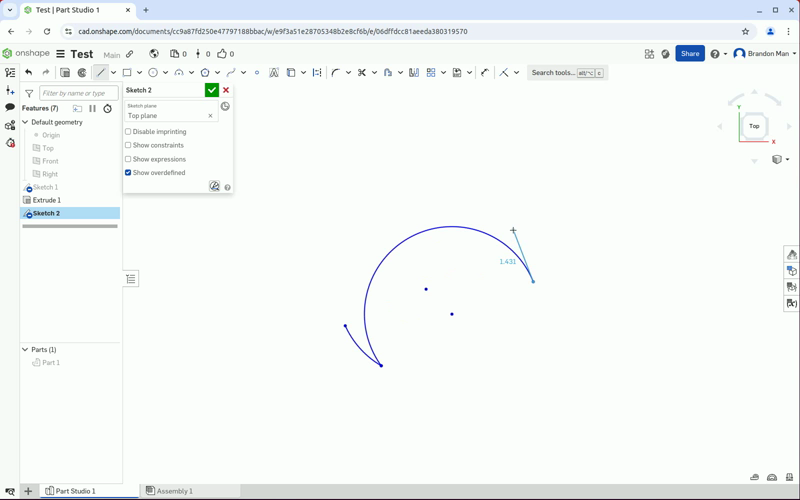
scroll(6)
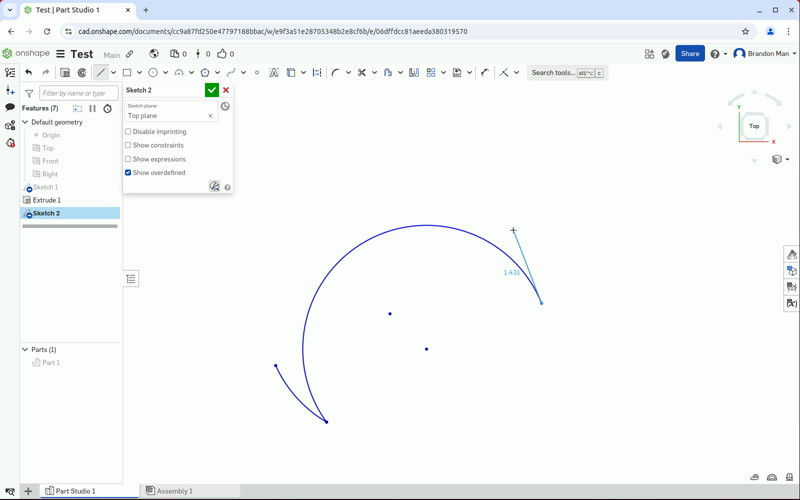
click(513, 229)
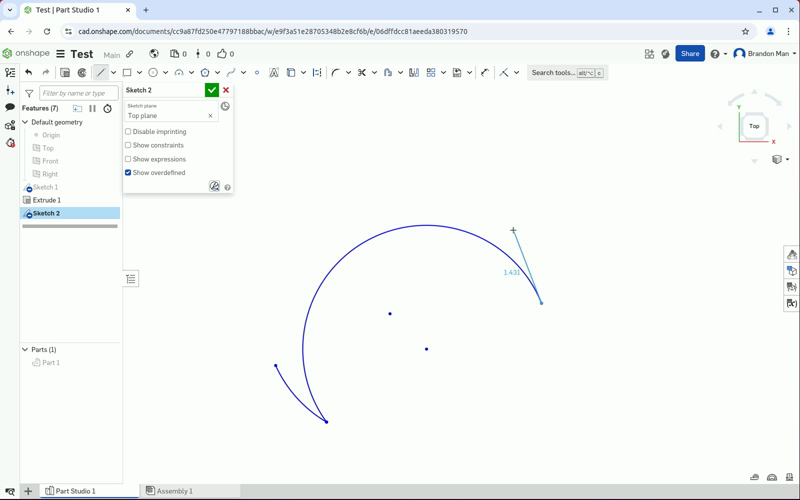
scroll(-6)
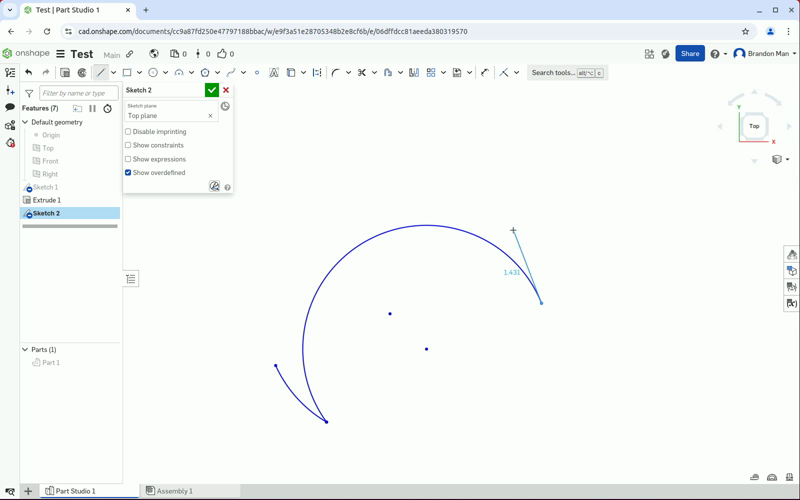
scroll(-6)
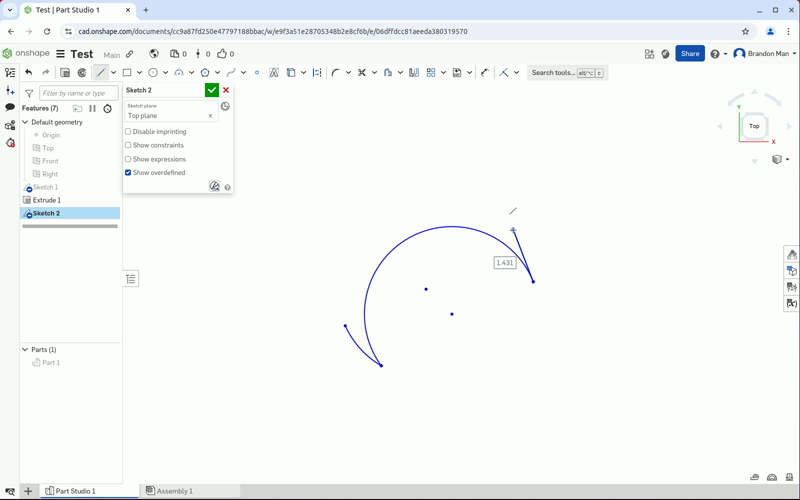
scroll(-6)
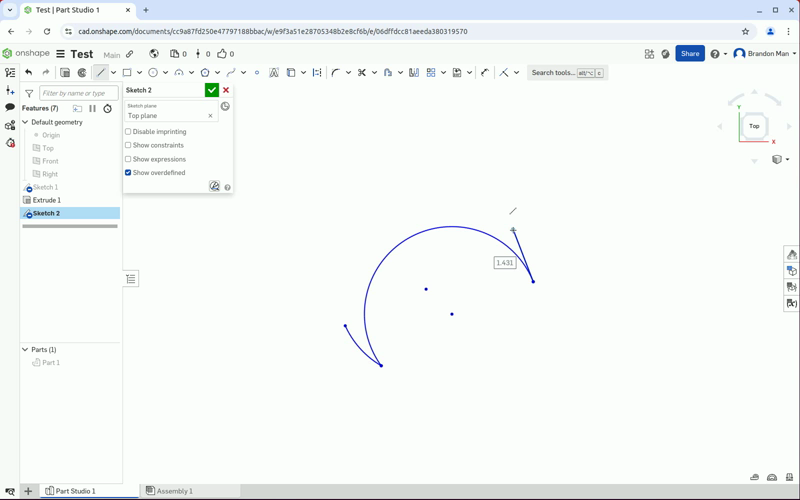
scroll(-6)
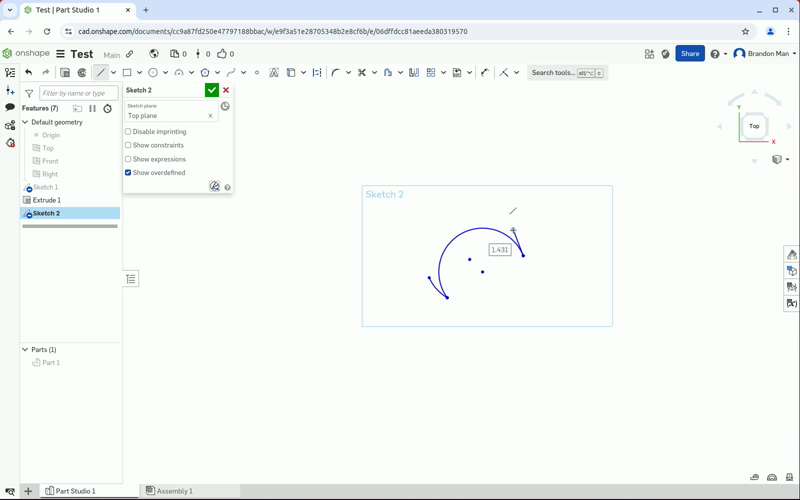
scroll(-6)
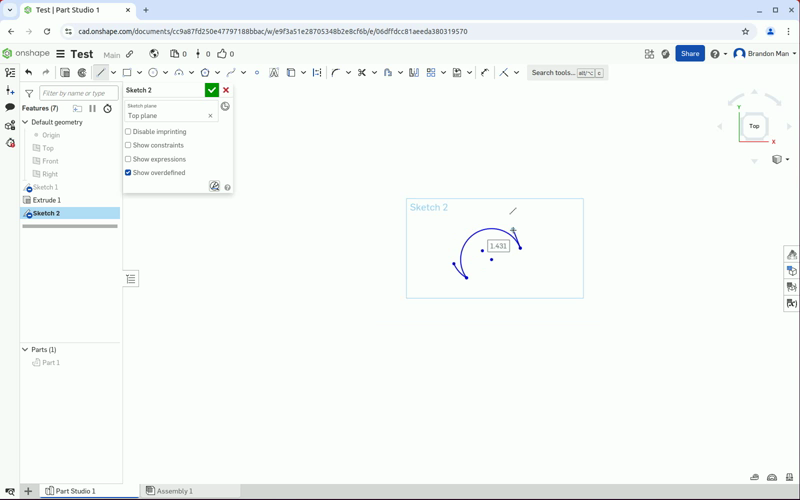
scroll(-6)
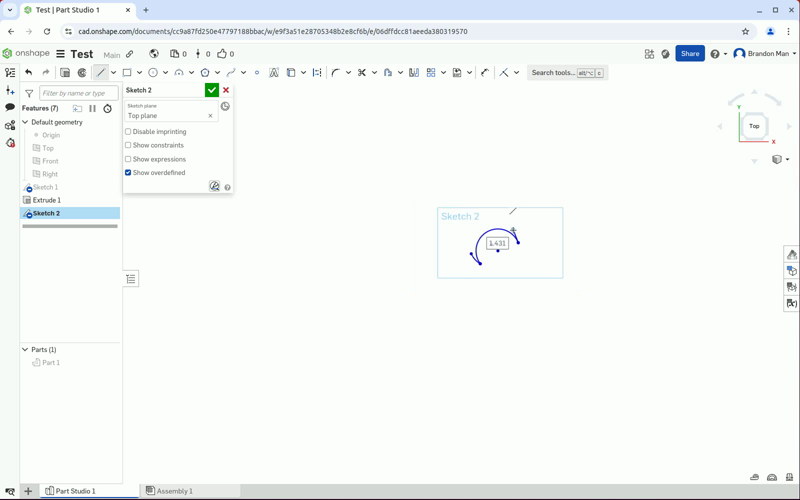
scroll(-6)
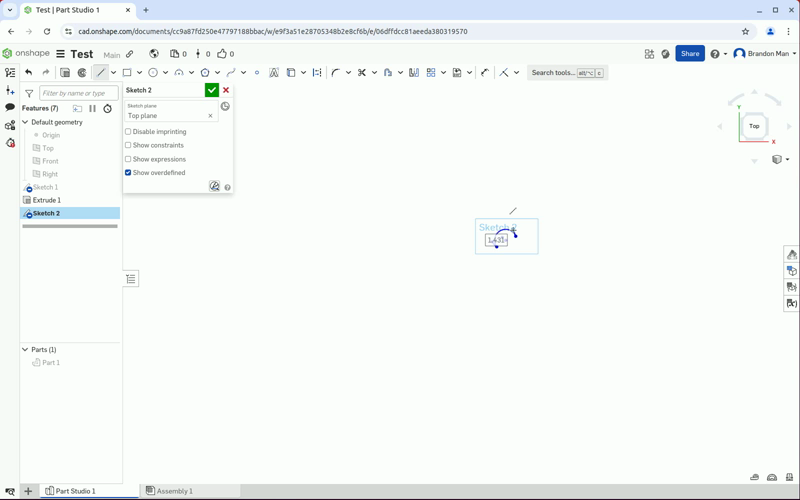
key_up(shift)
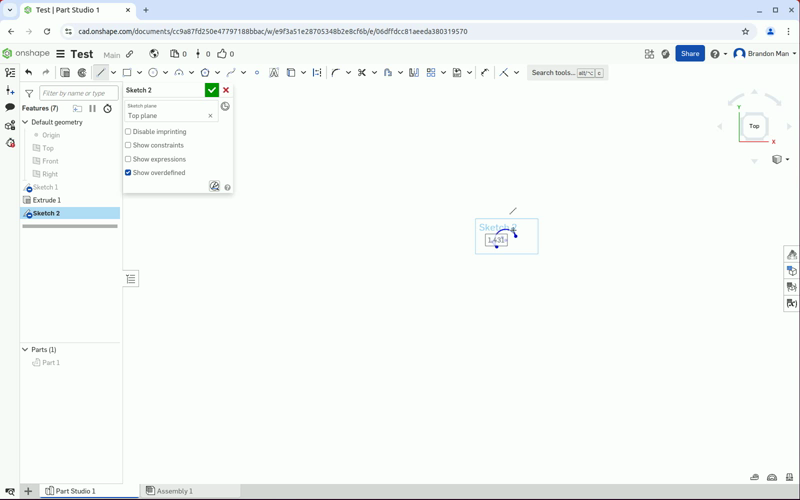
key(esc)
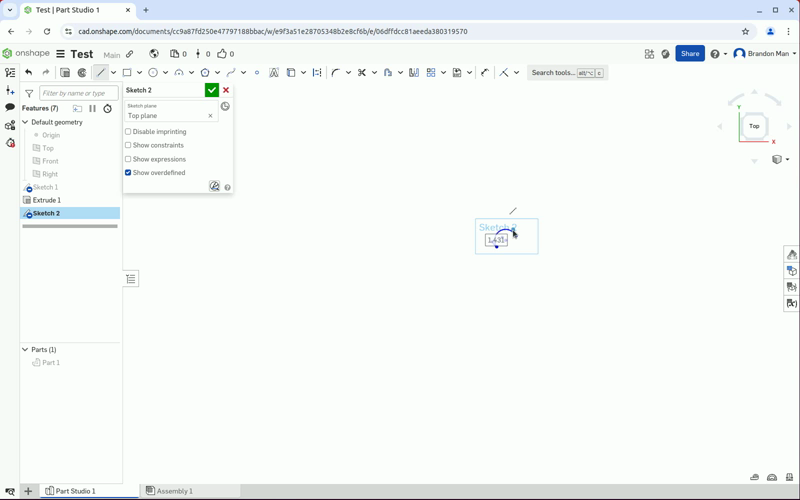
key(a)
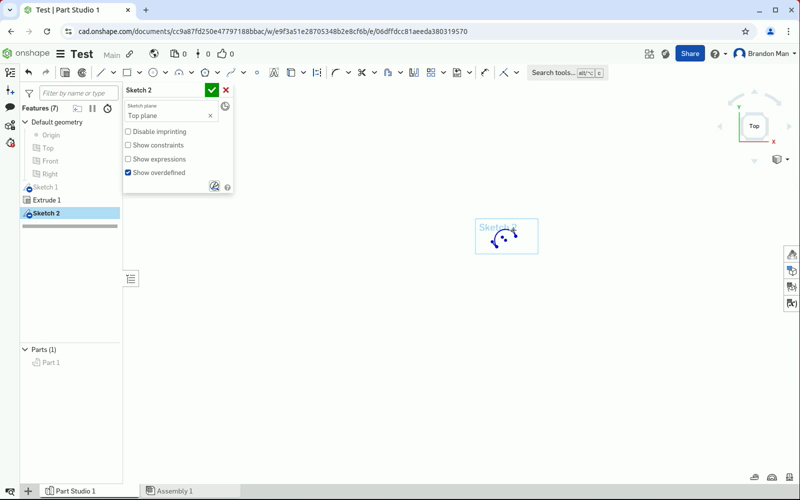
mouse_move(513, 229)
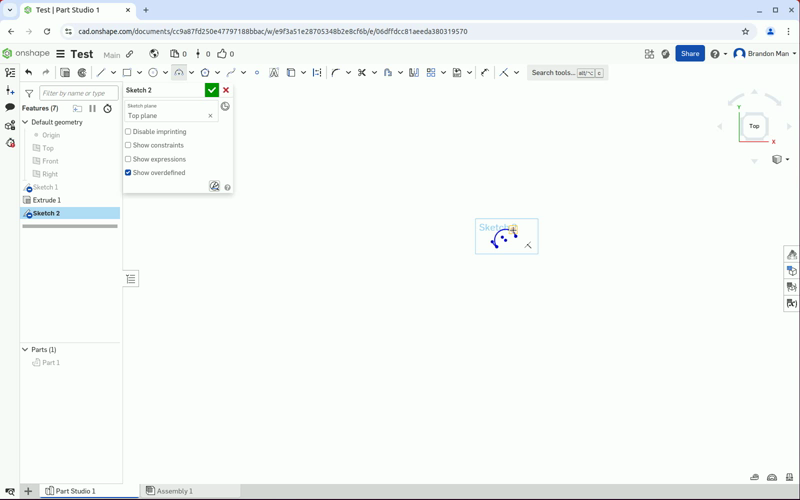
click(513, 229)
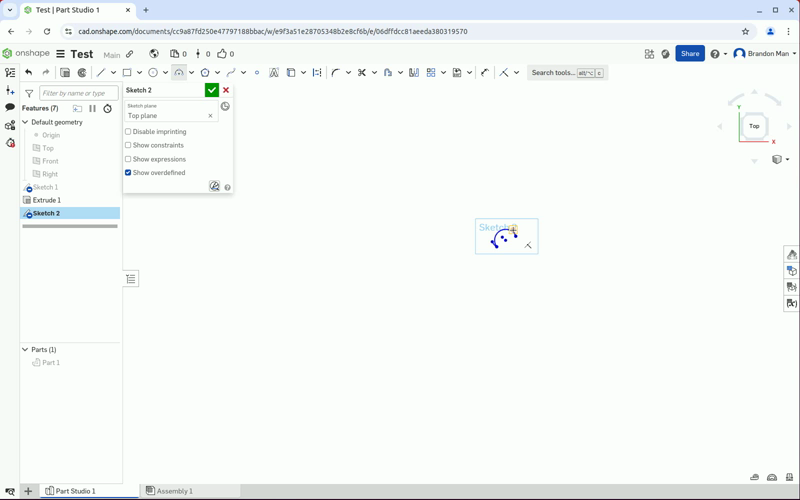
mouse_move(492, 241)
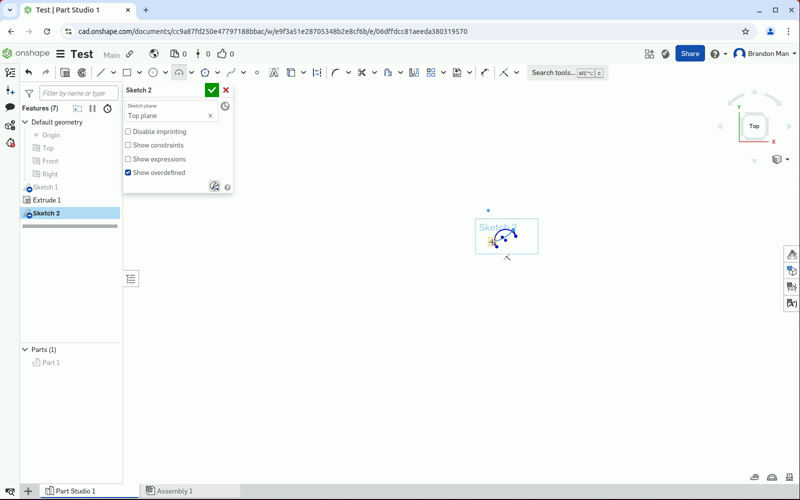
scroll(6)
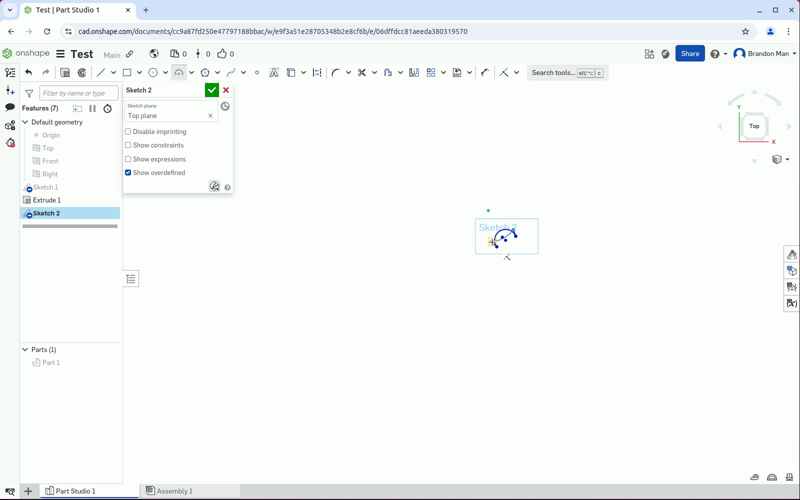
scroll(6)
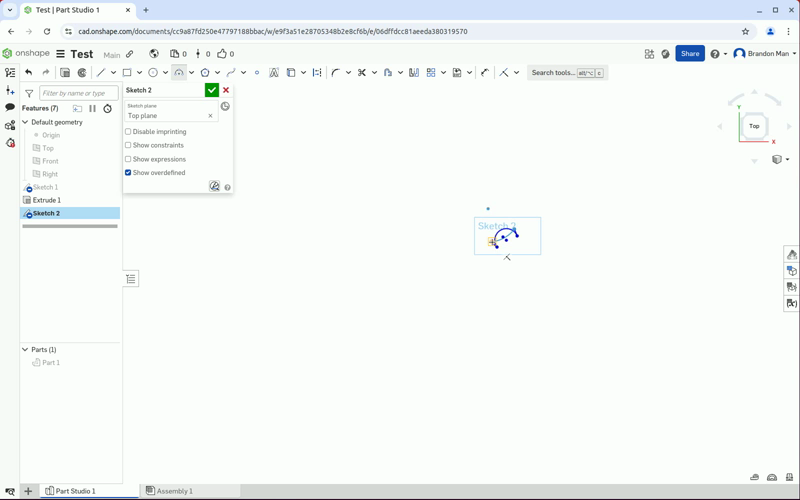
scroll(6)
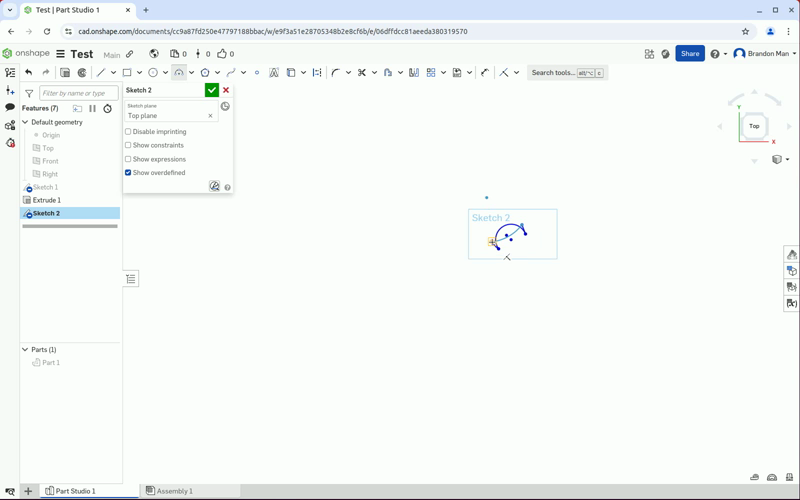
scroll(6)
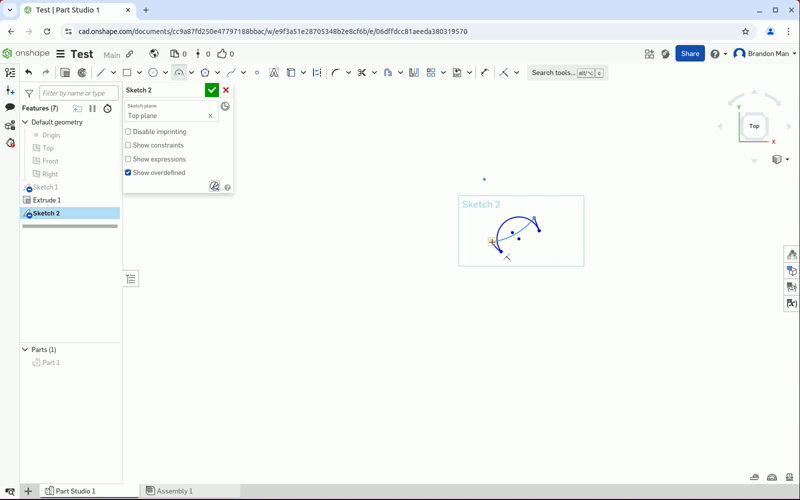
scroll(6)
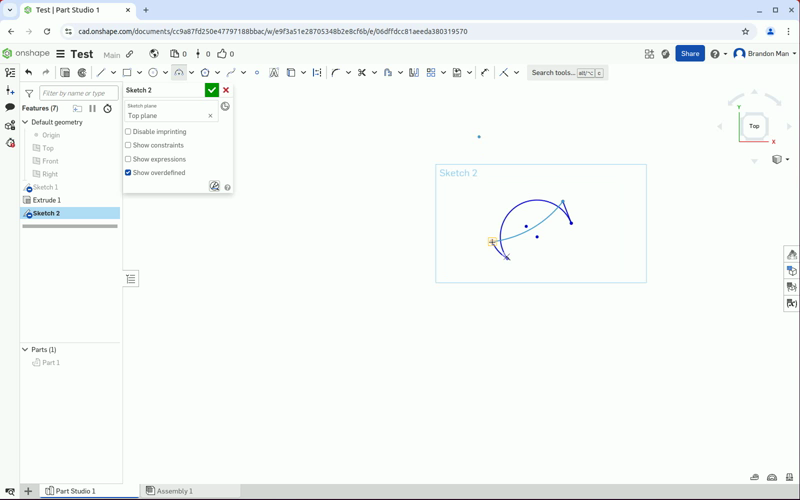
scroll(6)
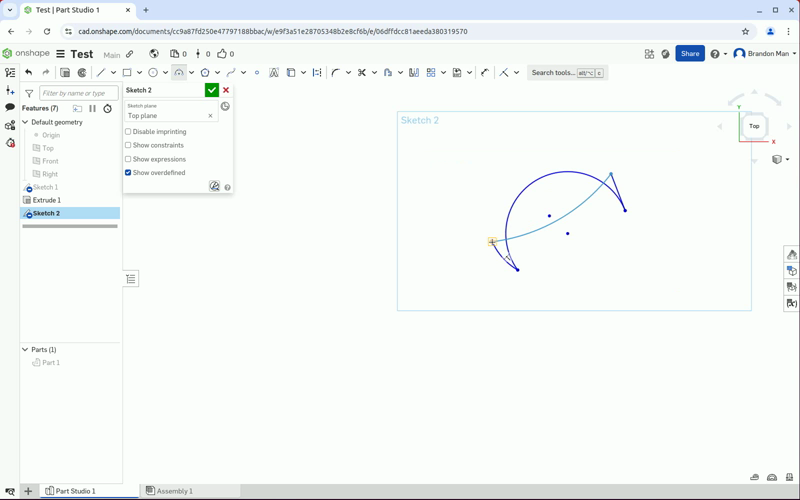
scroll(6)
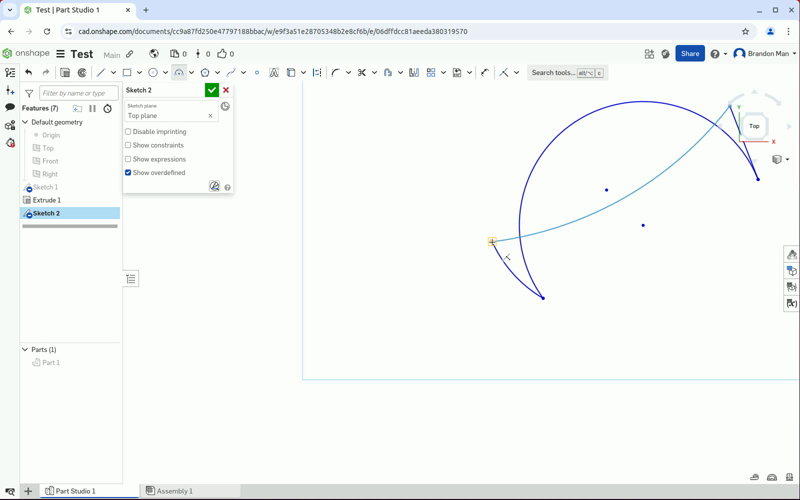
click(492, 241)
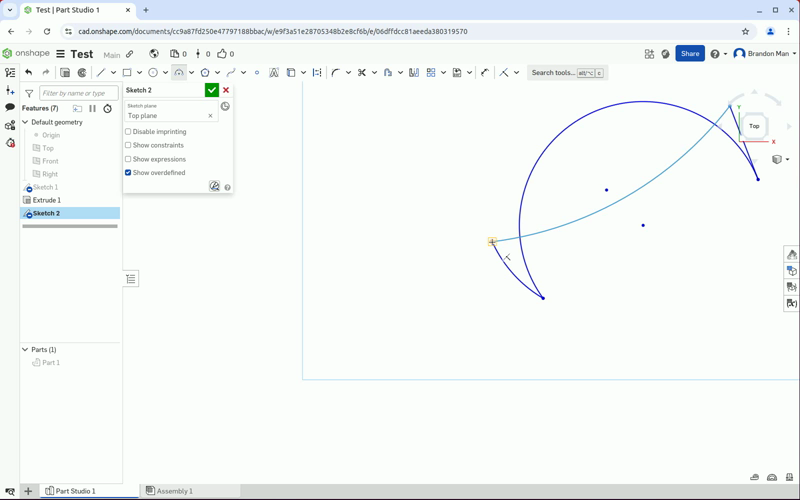
scroll(-6)
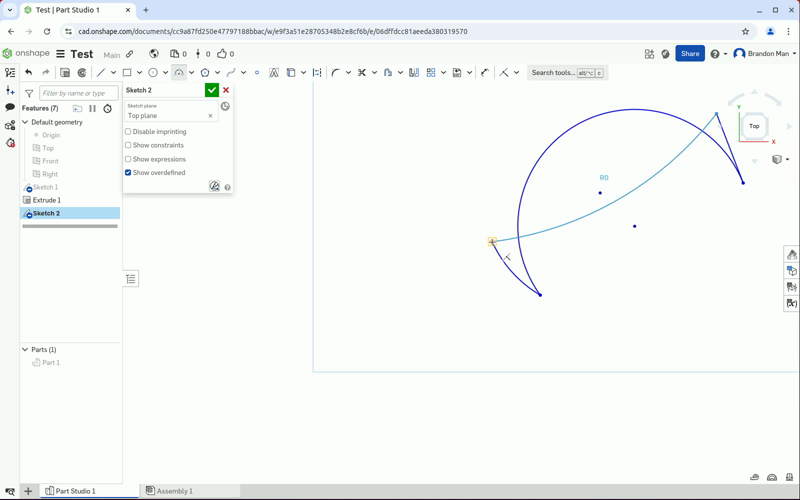
scroll(-6)
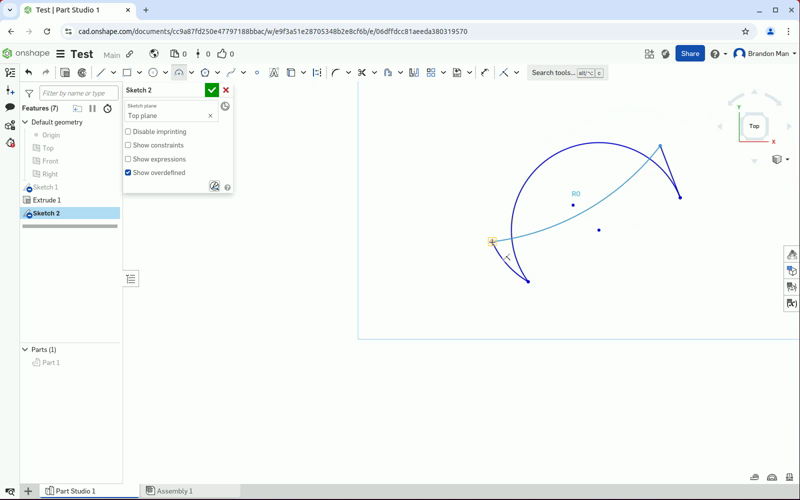
scroll(-6)
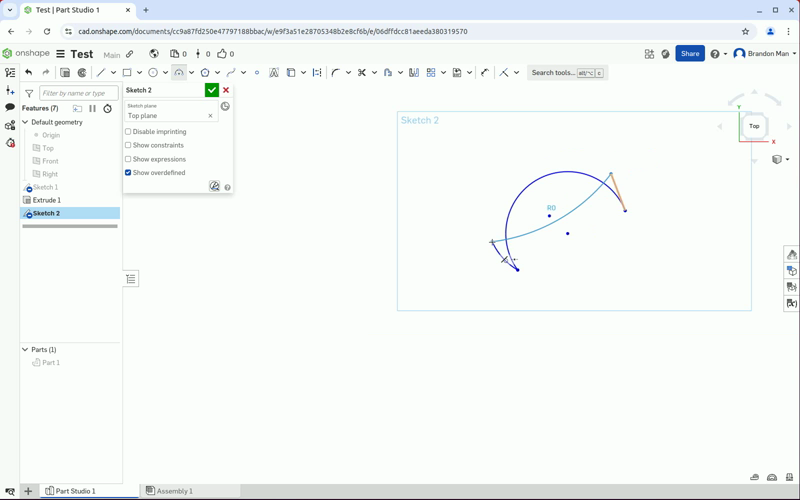
scroll(-6)
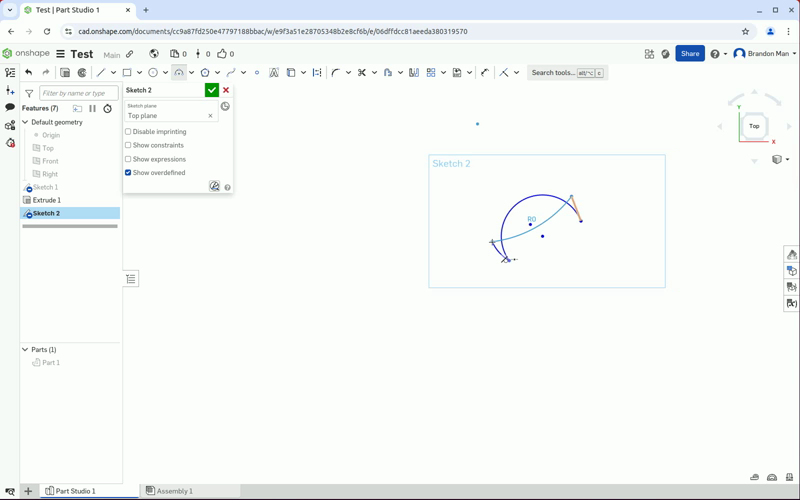
scroll(-6)
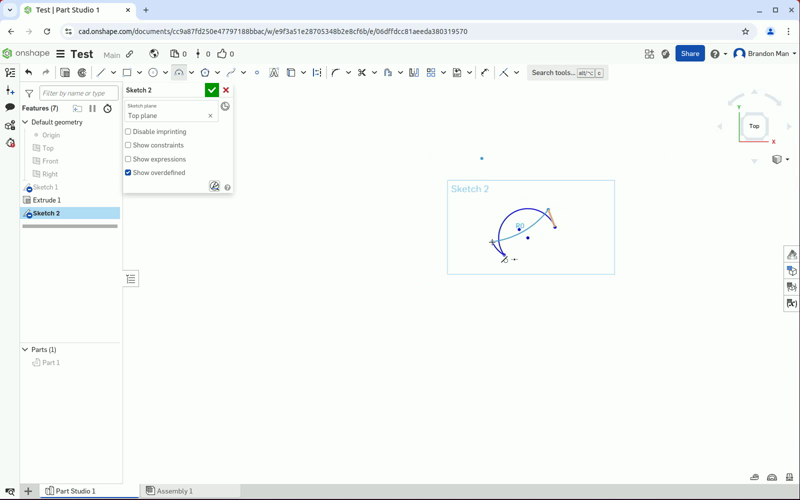
scroll(-6)
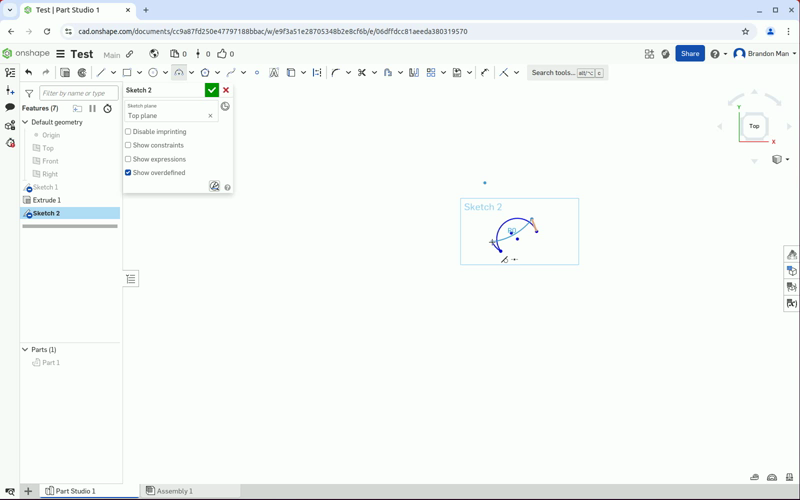
scroll(-6)
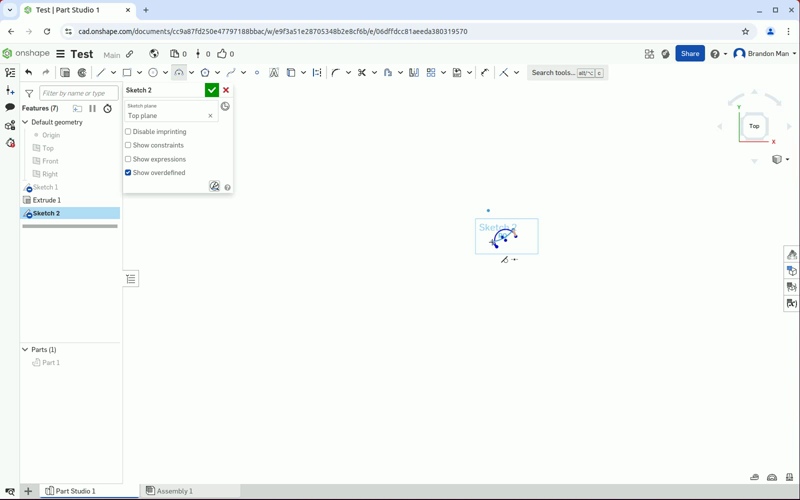
key_down(shift)
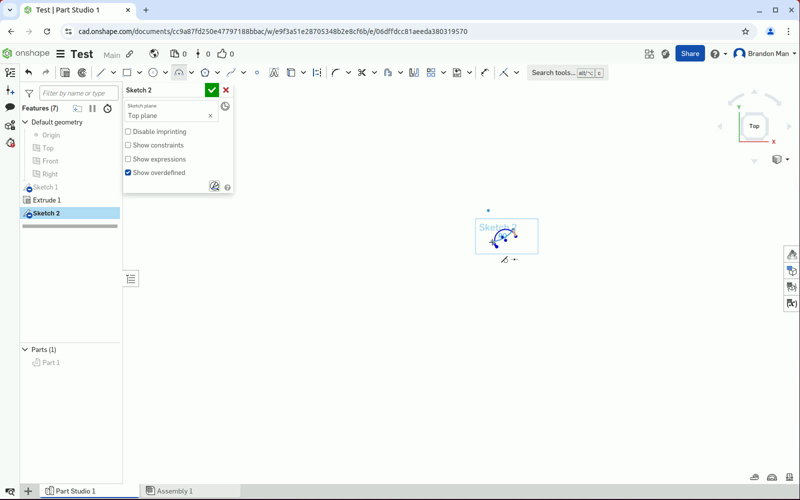
mouse_move(498, 229)
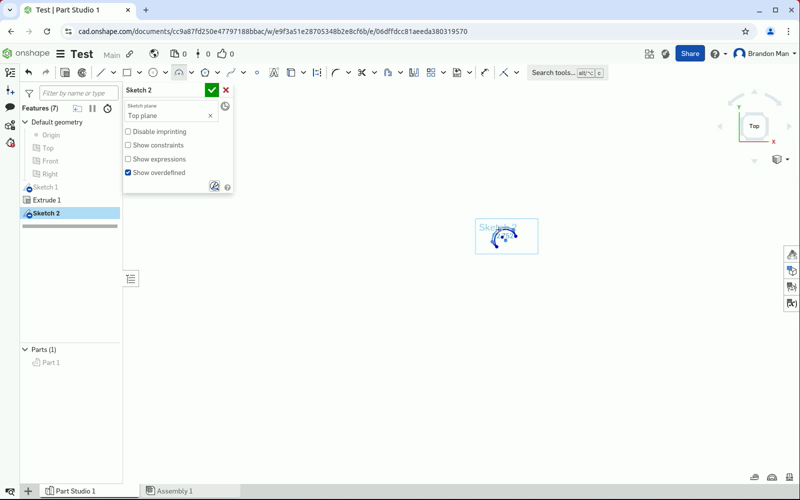
scroll(6)
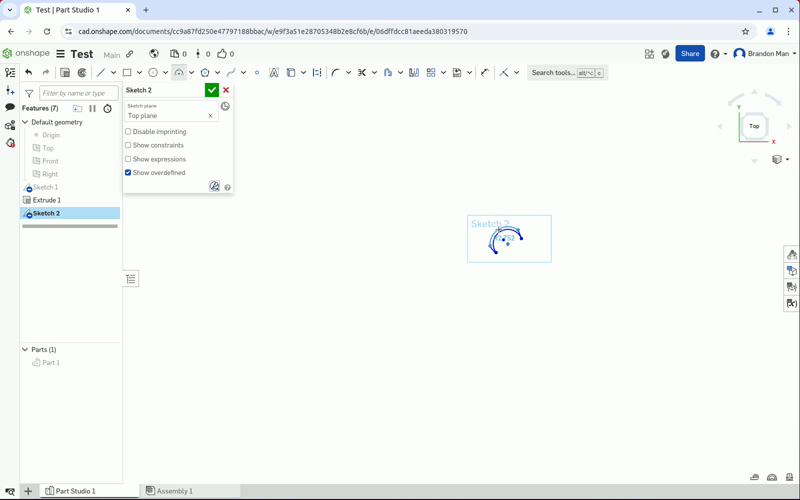
scroll(6)
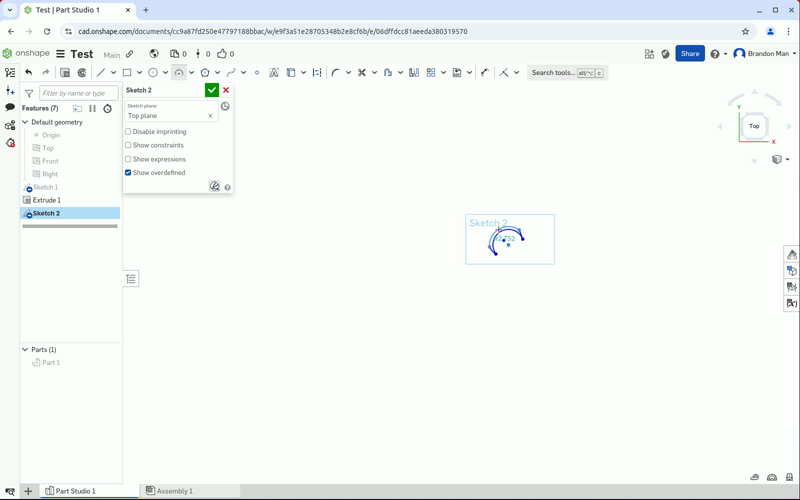
scroll(6)
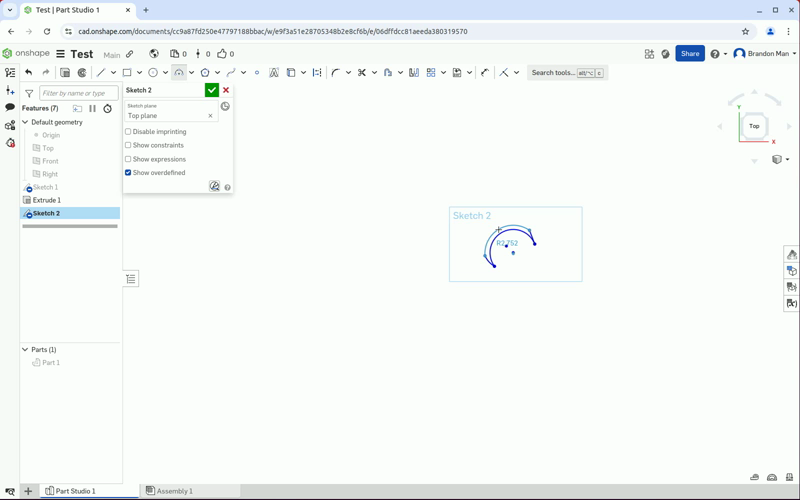
scroll(6)
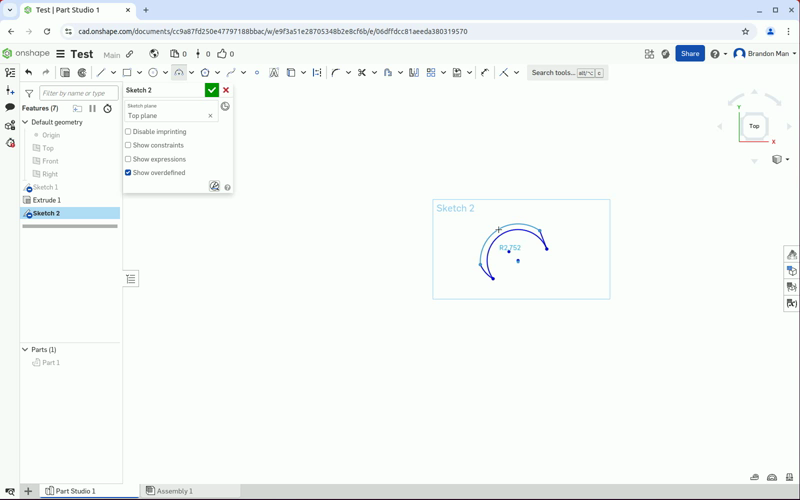
scroll(6)
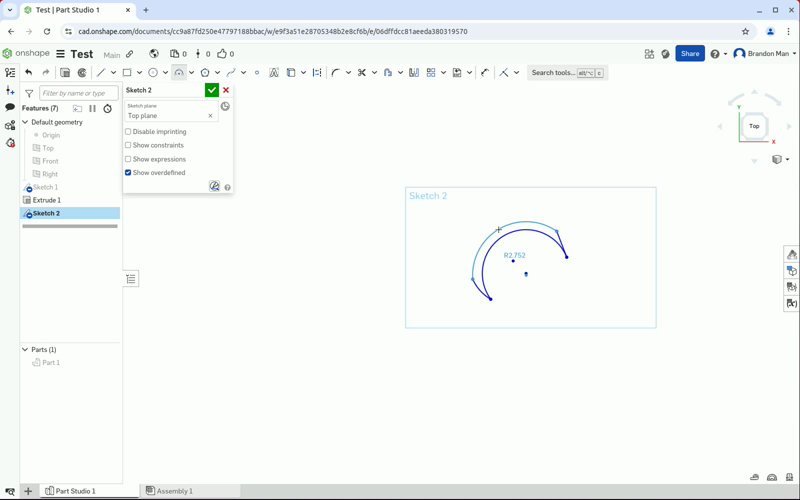
scroll(6)
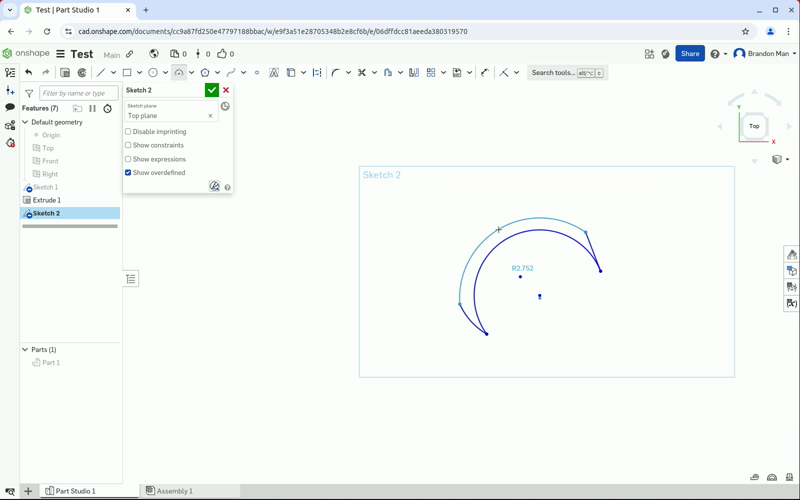
scroll(6)
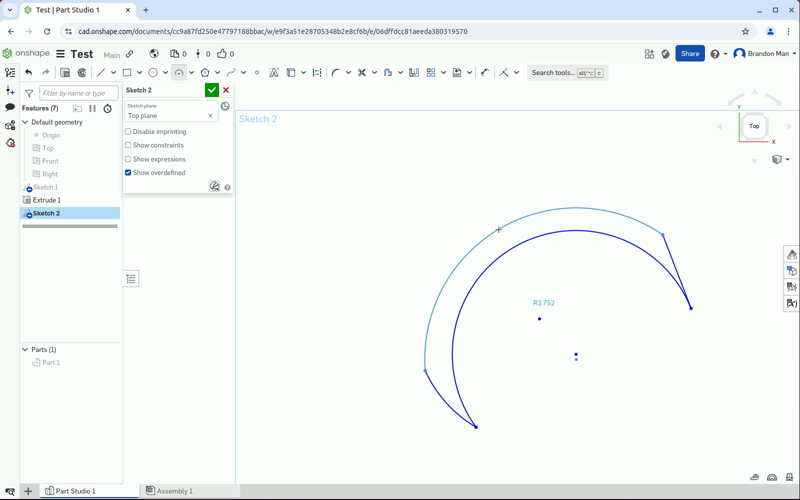
click(498, 229)
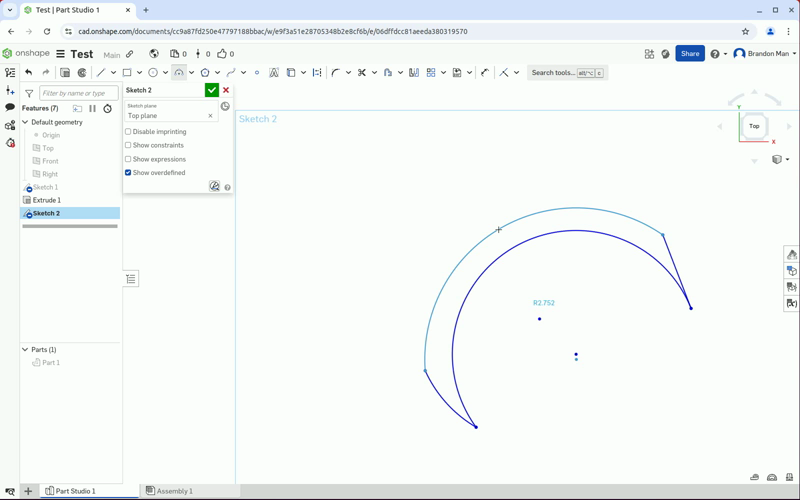
scroll(-6)
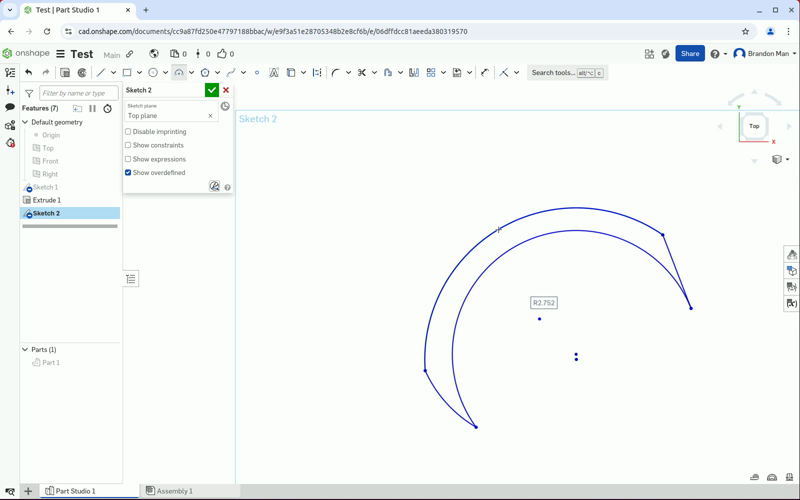
scroll(-6)
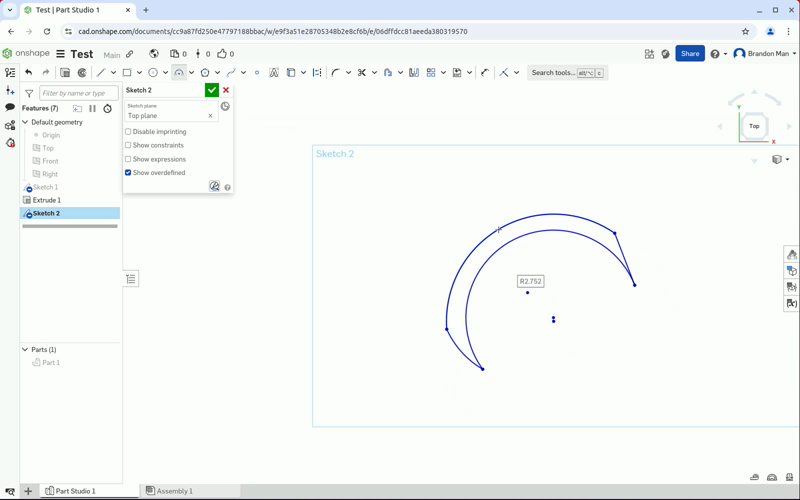
scroll(-6)
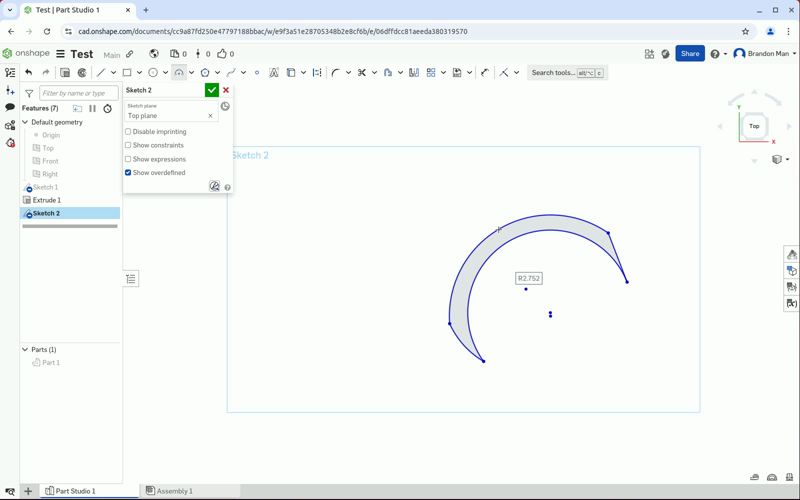
scroll(-6)
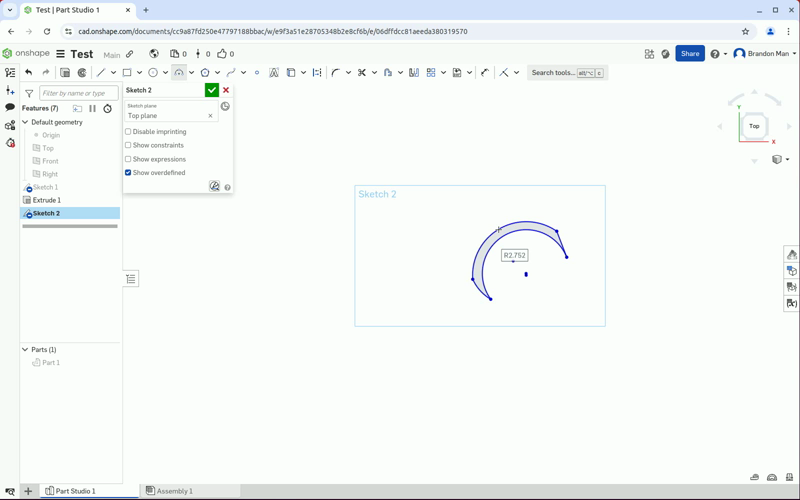
scroll(-6)
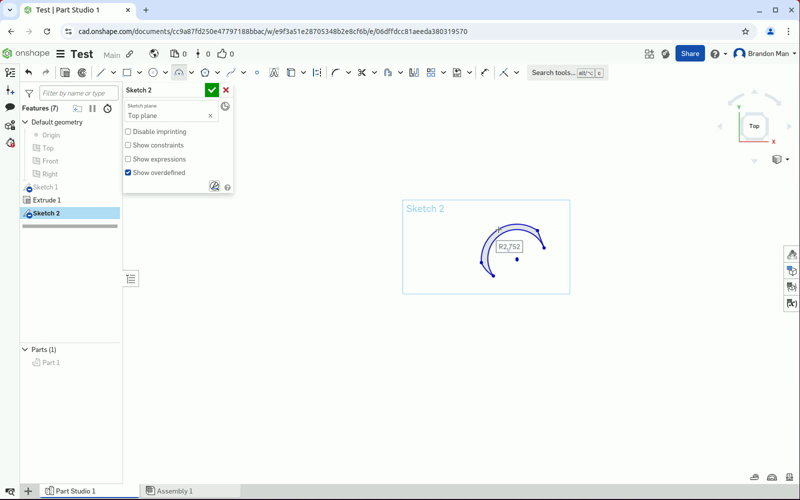
scroll(-6)
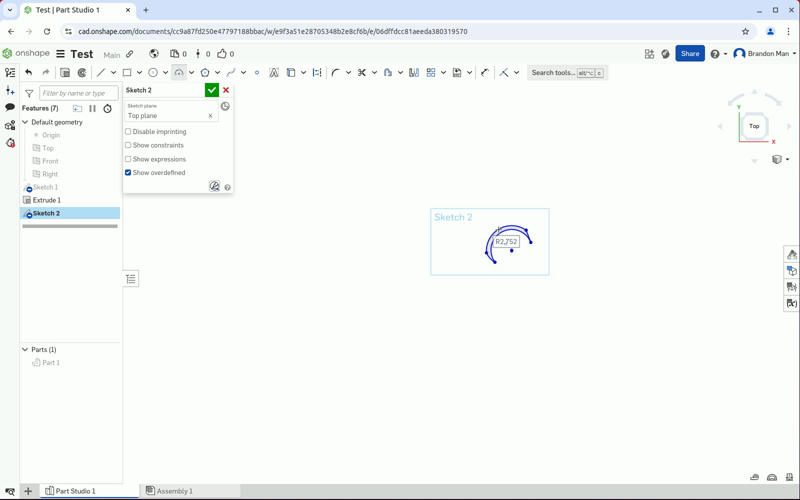
scroll(-6)
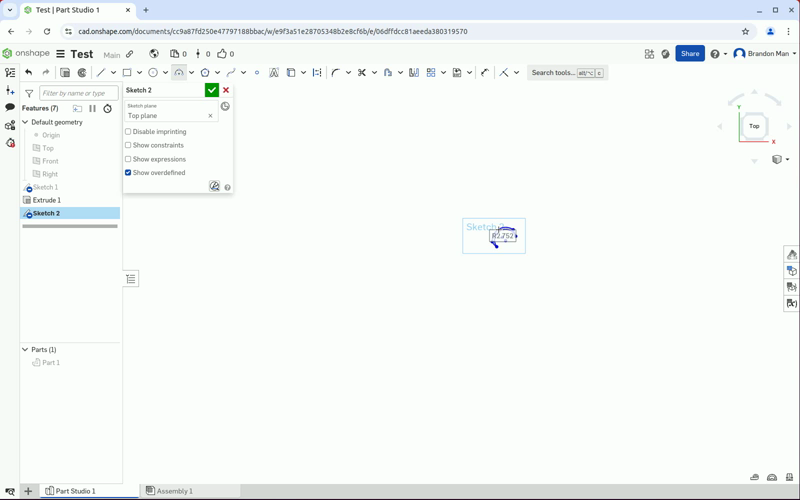
key_up(shift)
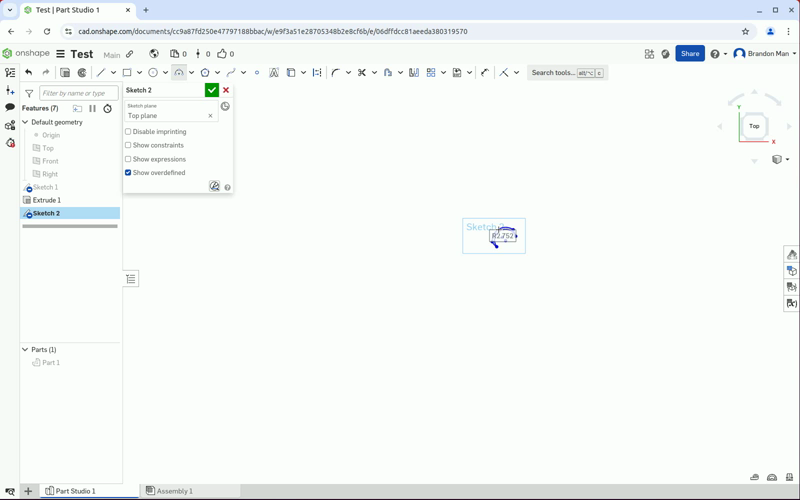
key(esc)
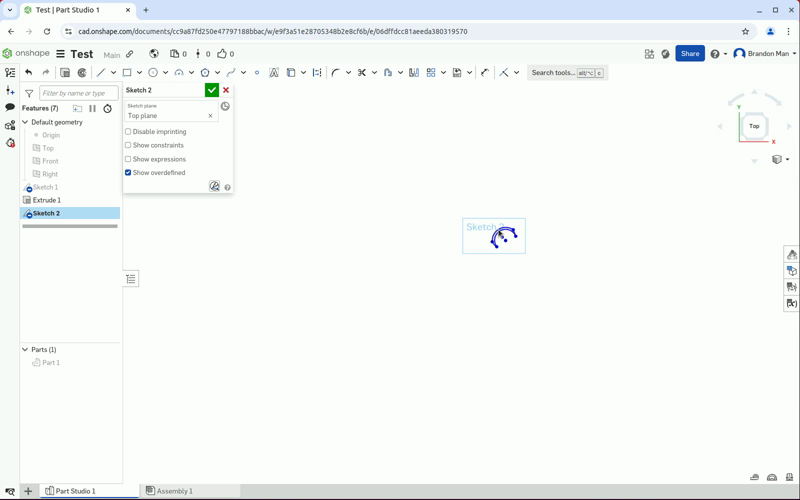
mouse_move(497, 231)
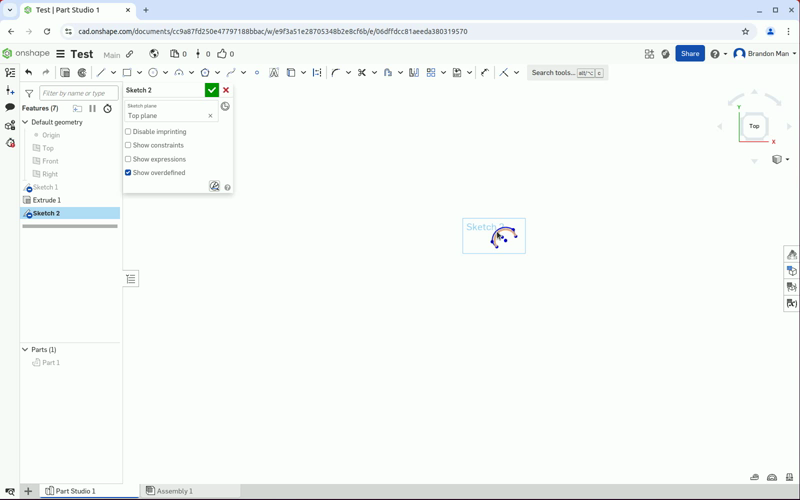
scroll(6)
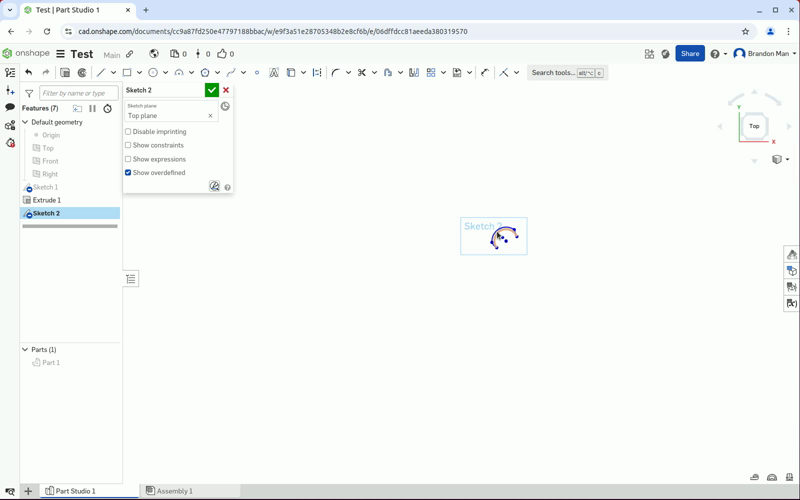
scroll(6)
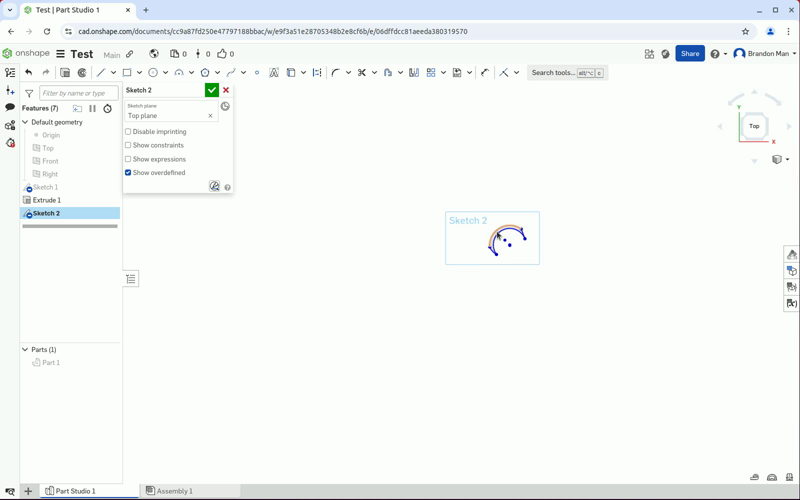
scroll(6)
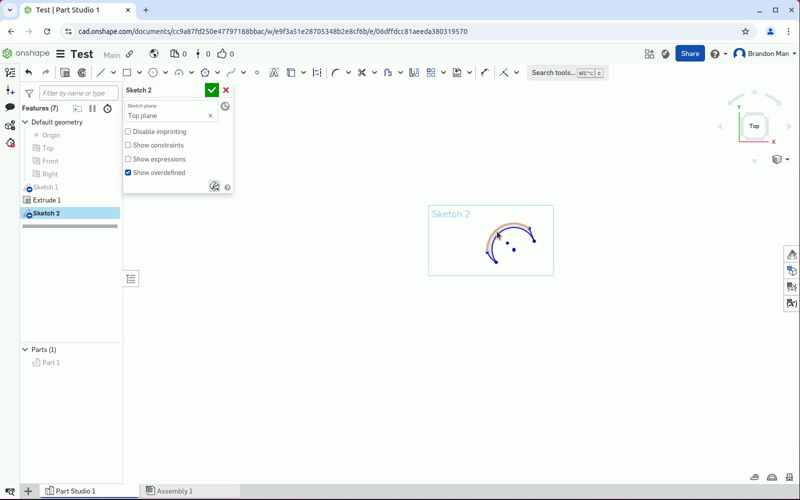
scroll(6)
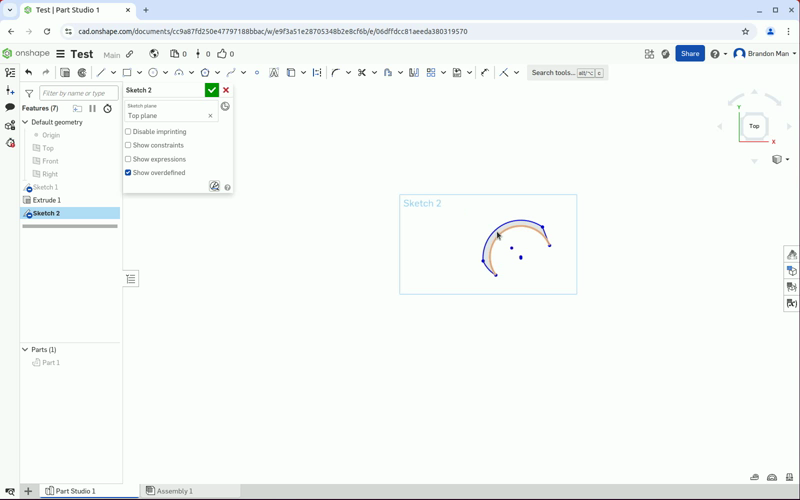
scroll(6)
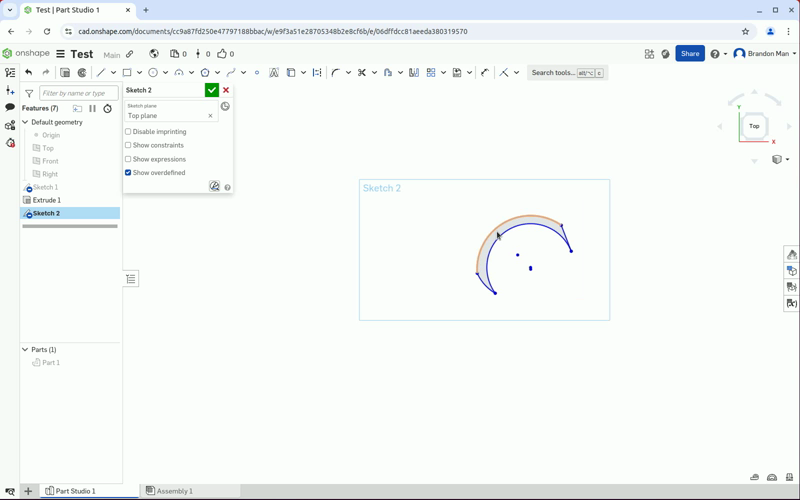
scroll(6)
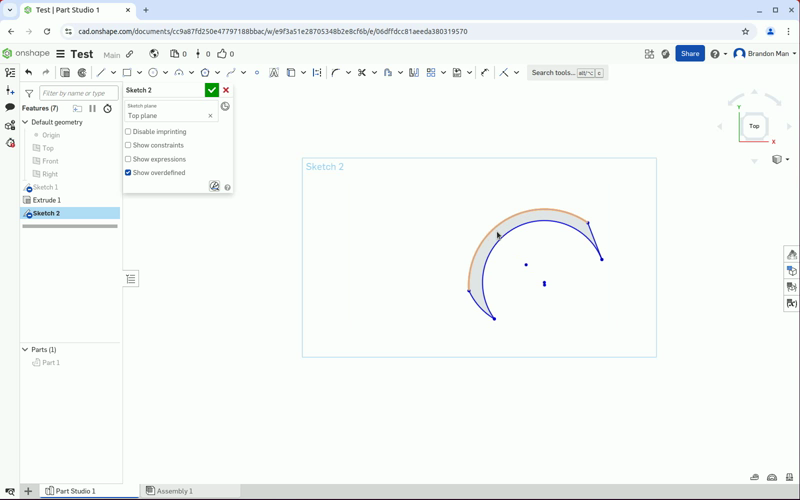
scroll(6)
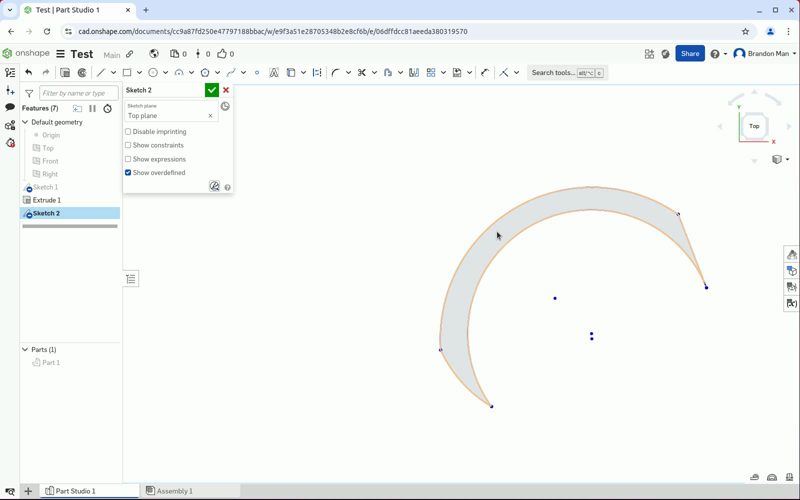
click(497, 231)
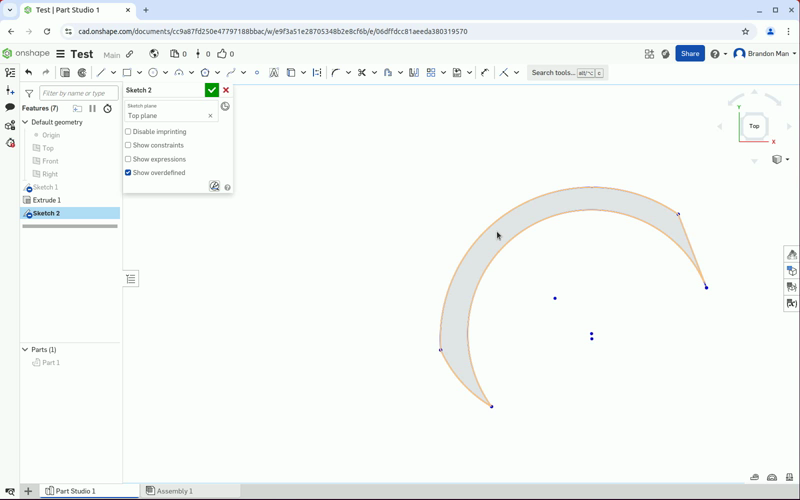
scroll(-6)
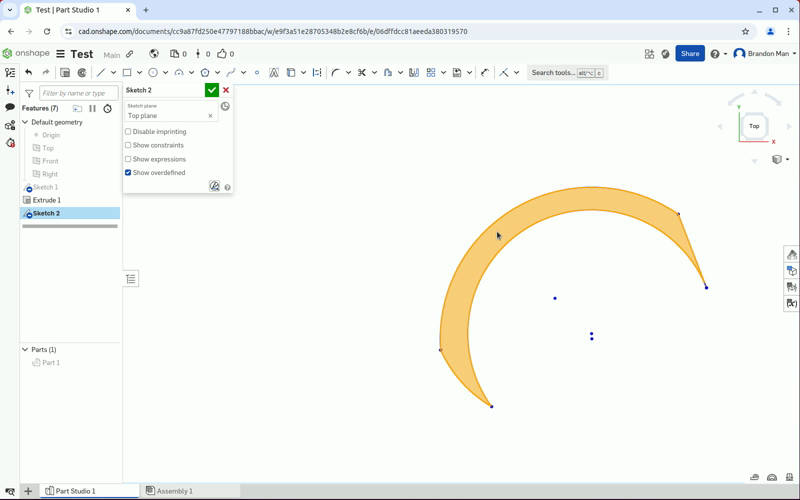
scroll(-6)
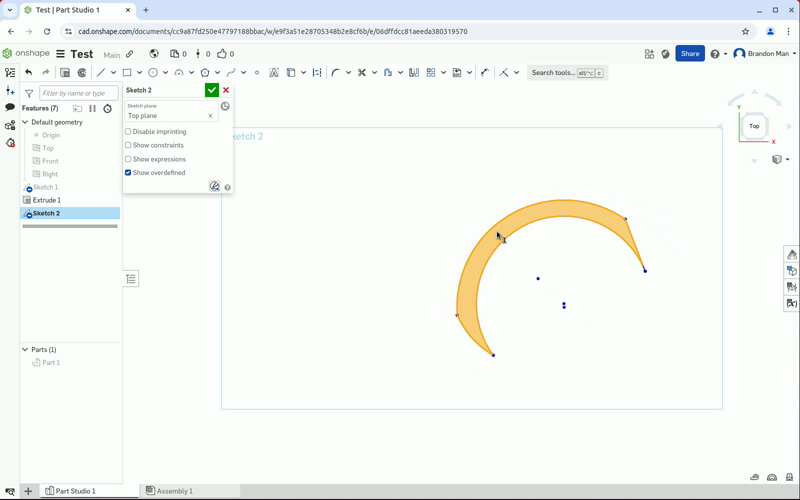
scroll(-6)
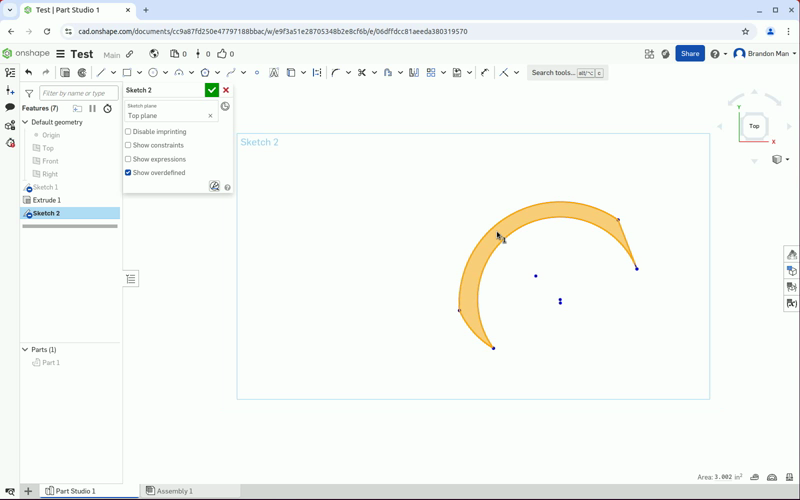
scroll(-6)
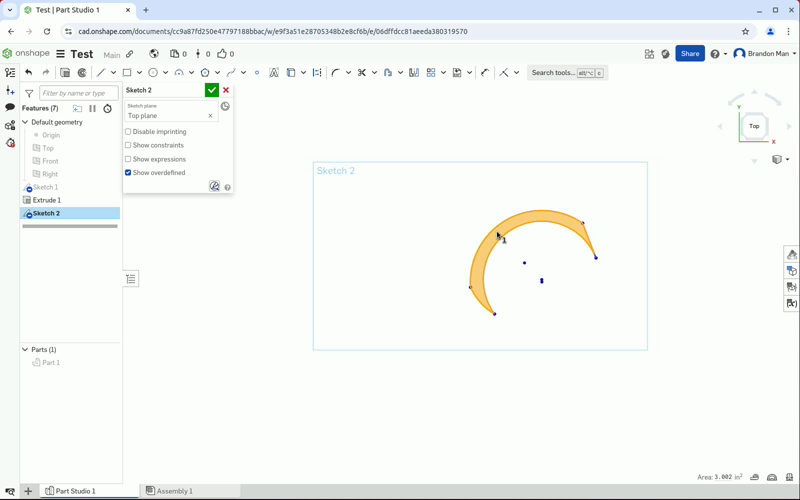
scroll(-6)
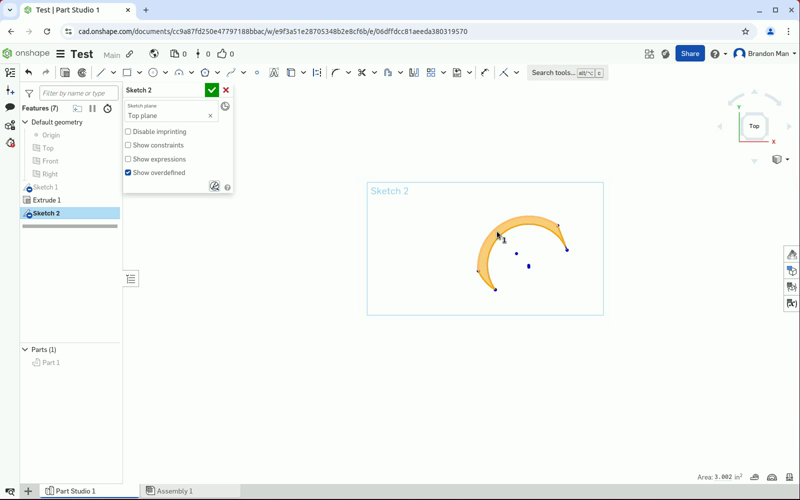
scroll(-6)
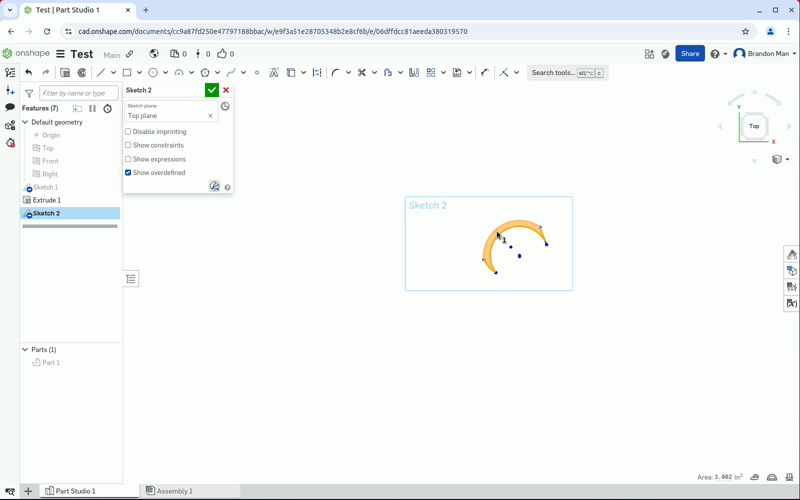
scroll(-6)
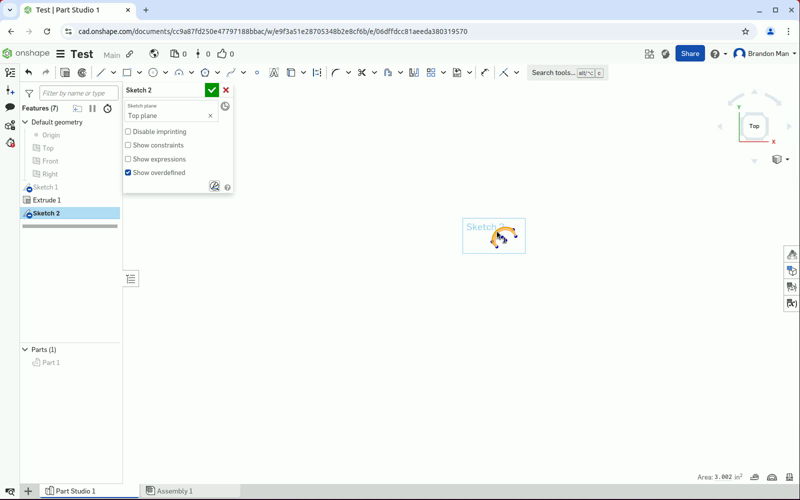
mouse_move(73, 352)
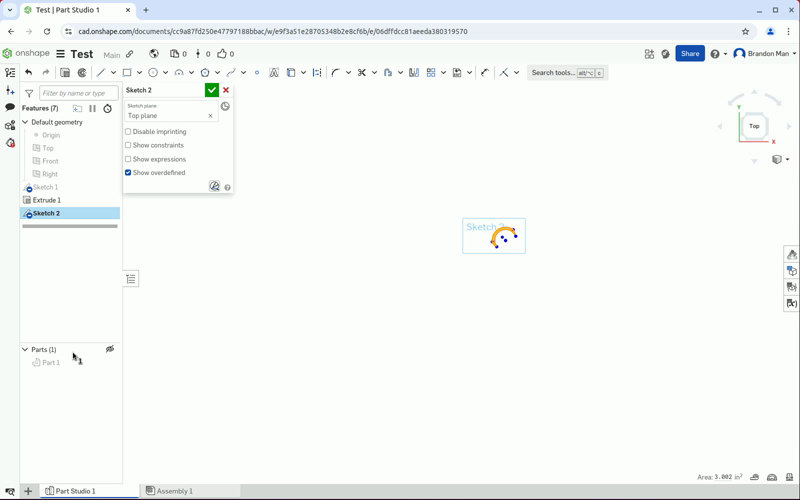
key(shift+y)
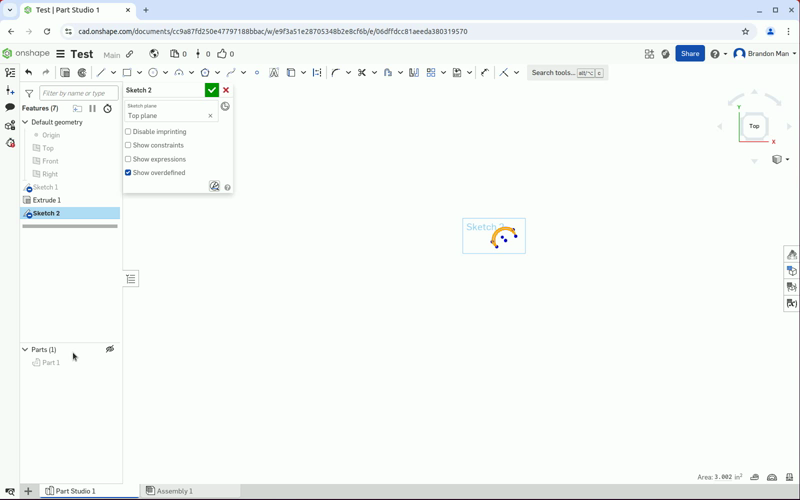
key(shift+e)
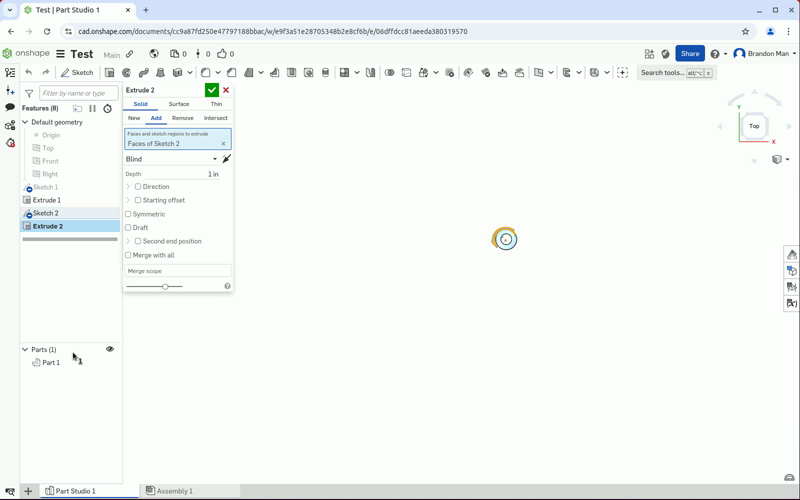
mouse_move(143, 106)
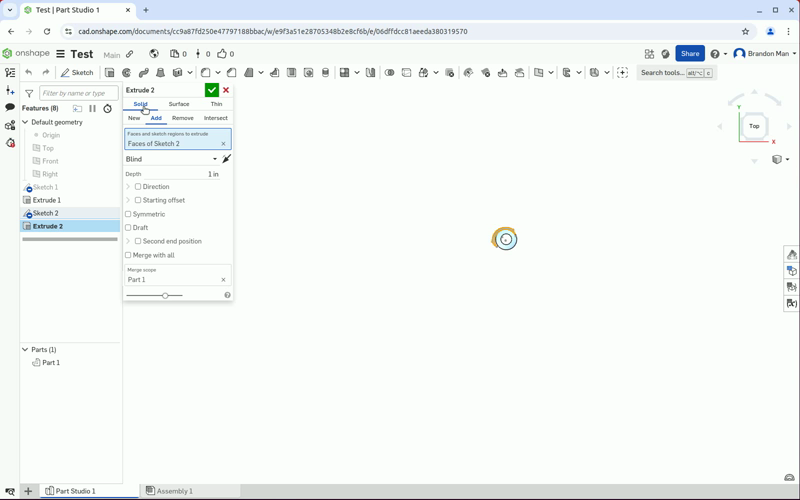
click(143, 106)
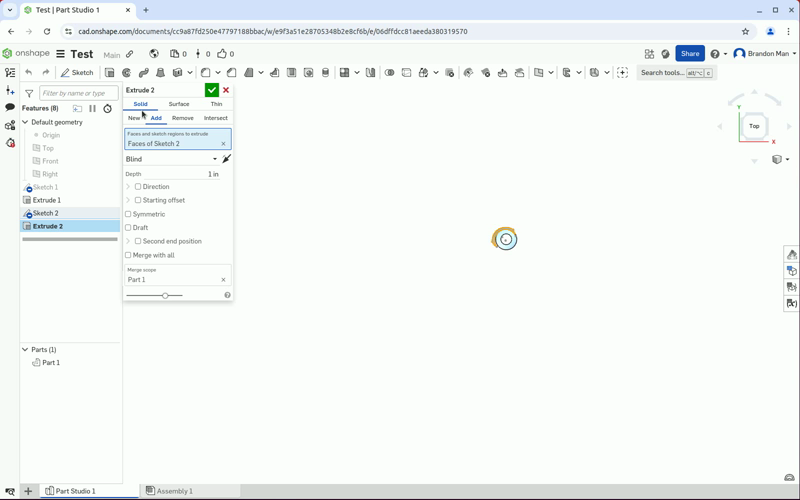
mouse_move(137, 120)
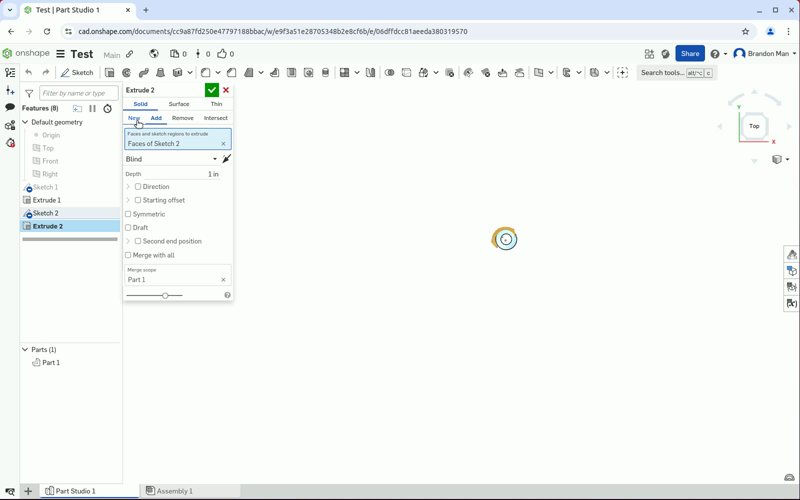
click(137, 120)
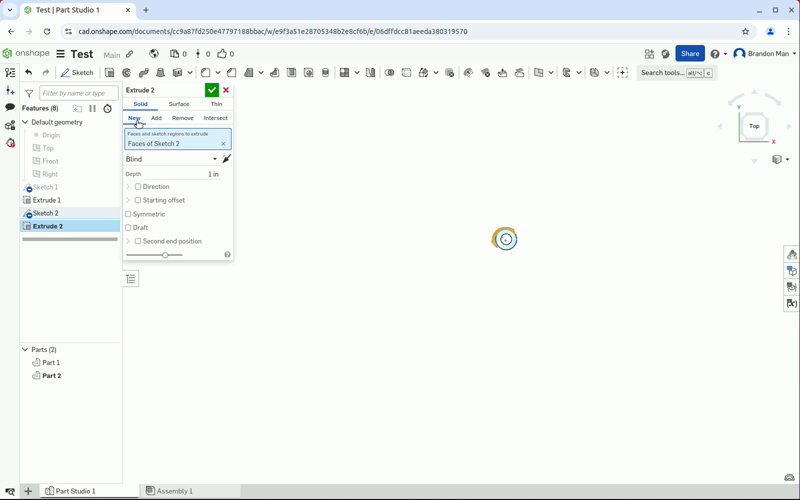
key(tab, 4)
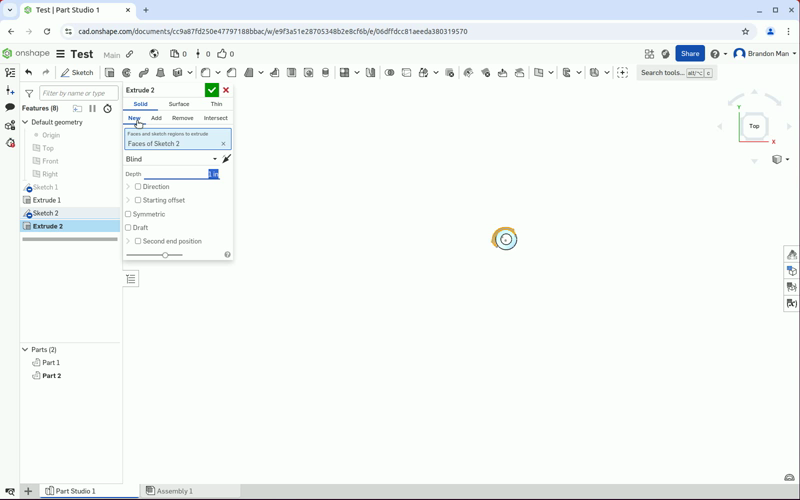
text(0.722)
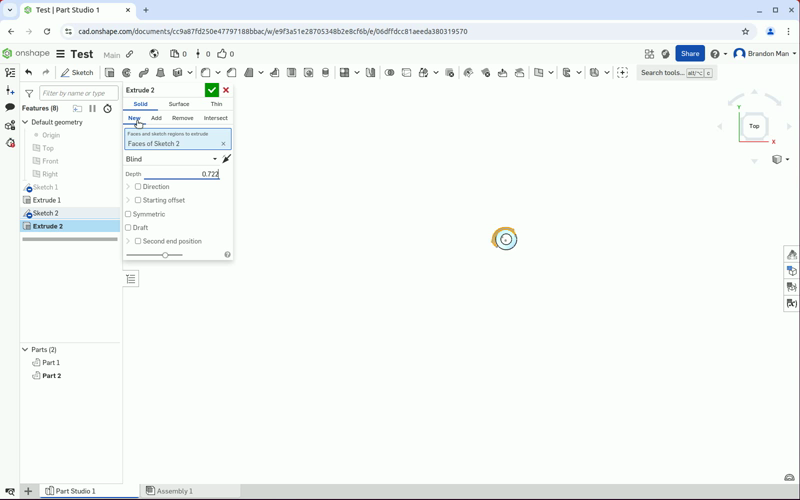
key(enter)
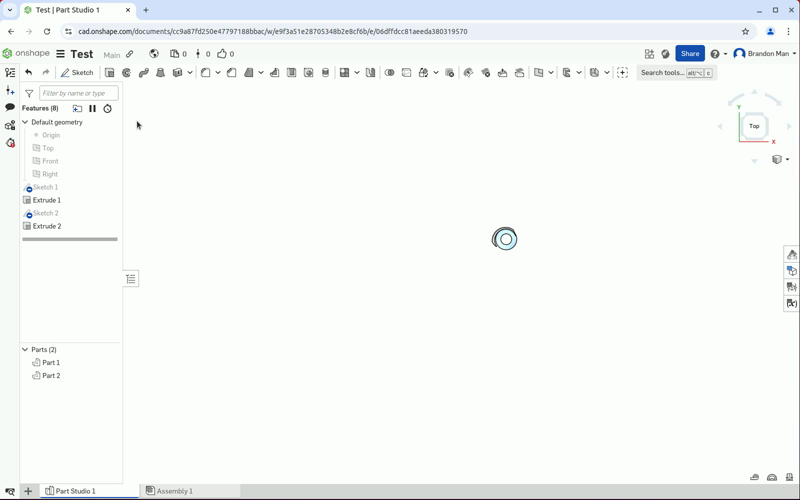
key(shift+h)
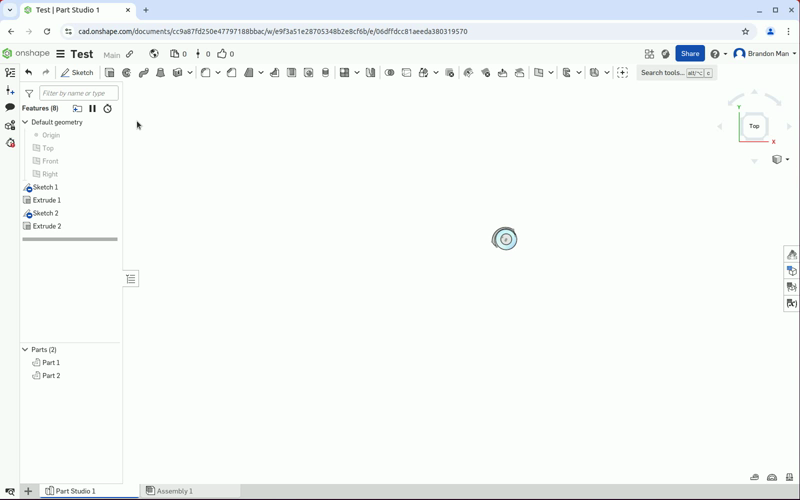
key(shift+h)
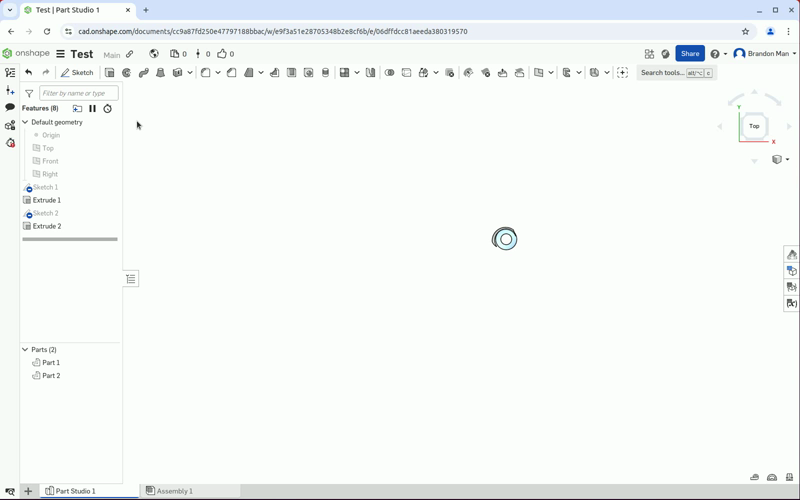
mouse_move(73, 189)
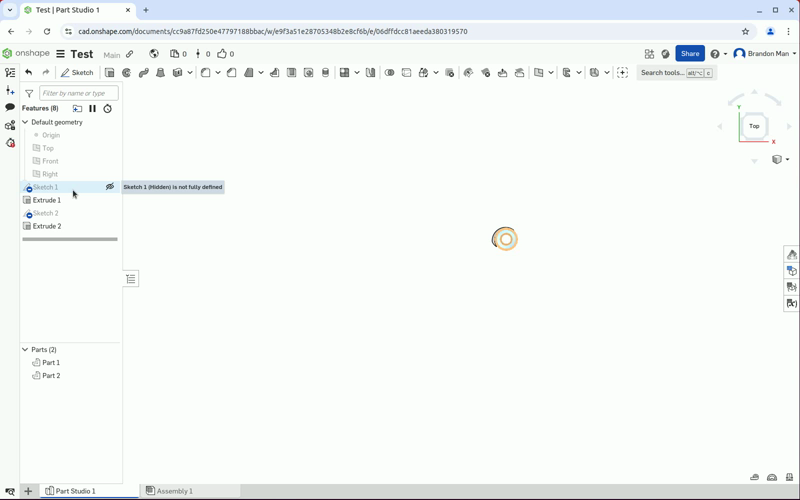
click(73, 189)
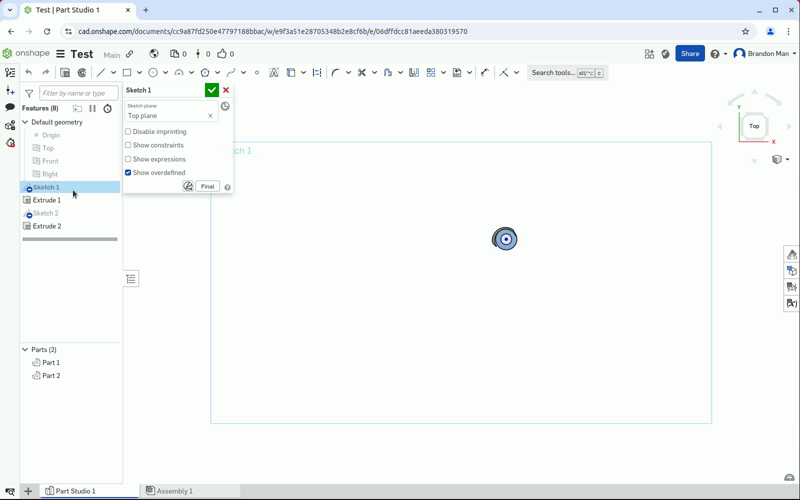
mouse_move(229, 92)
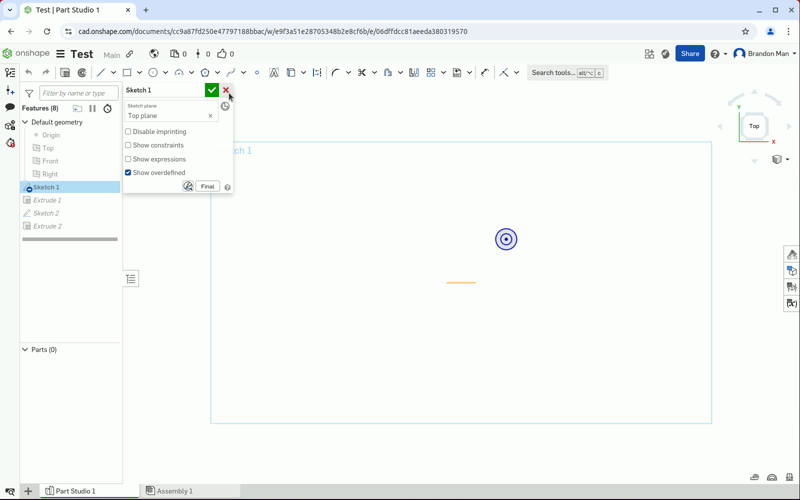
click(229, 92)
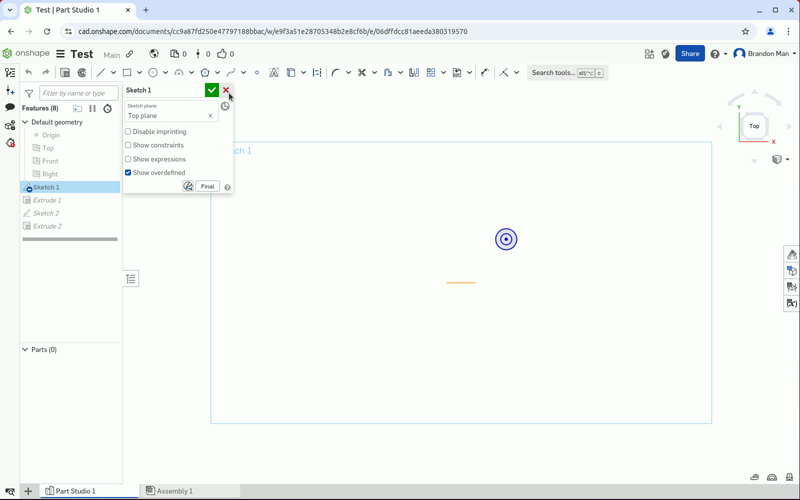
key(shift+s)
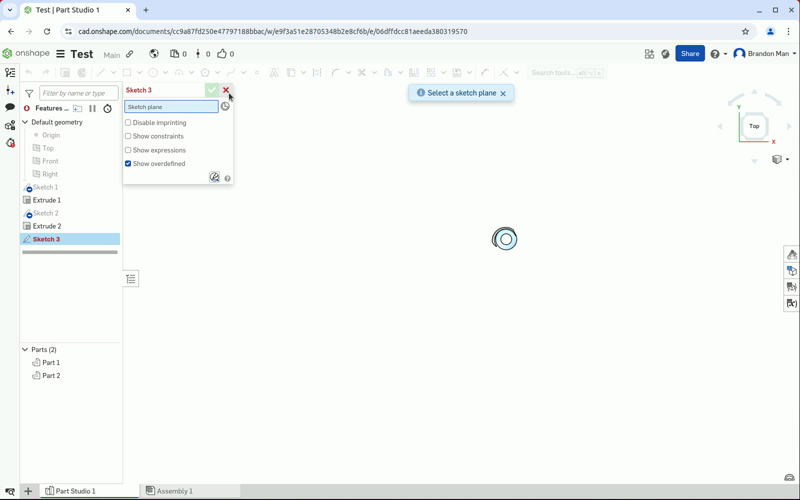
mouse_move(73, 150)
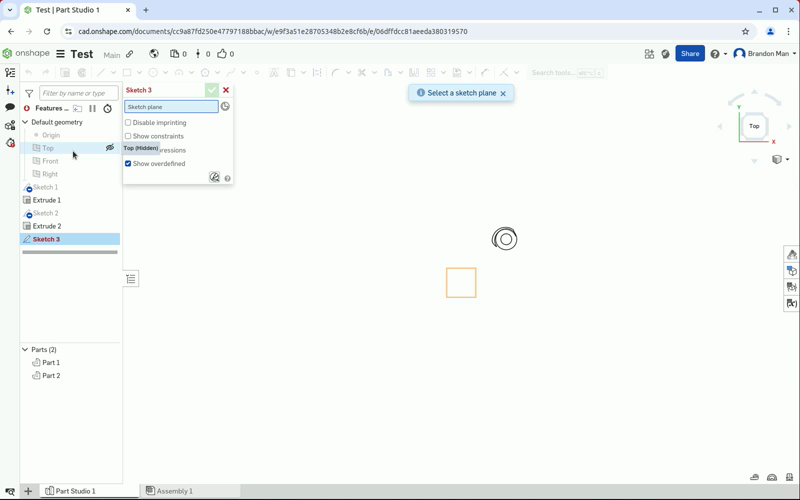
click(73, 150)
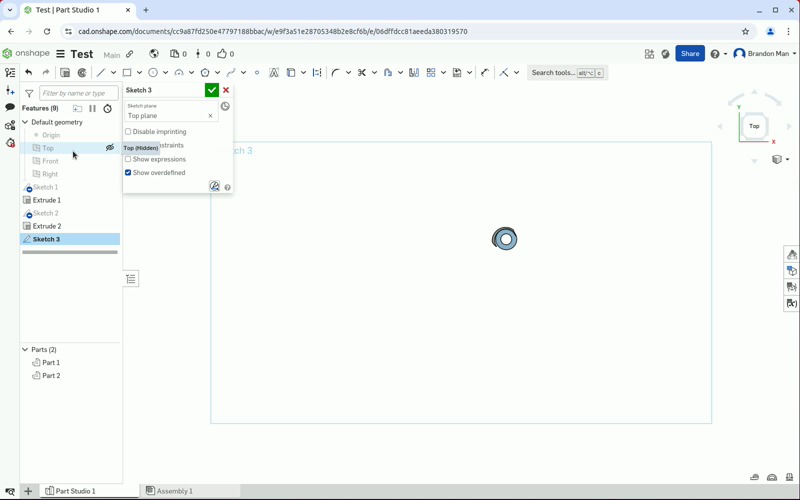
mouse_move(73, 352)
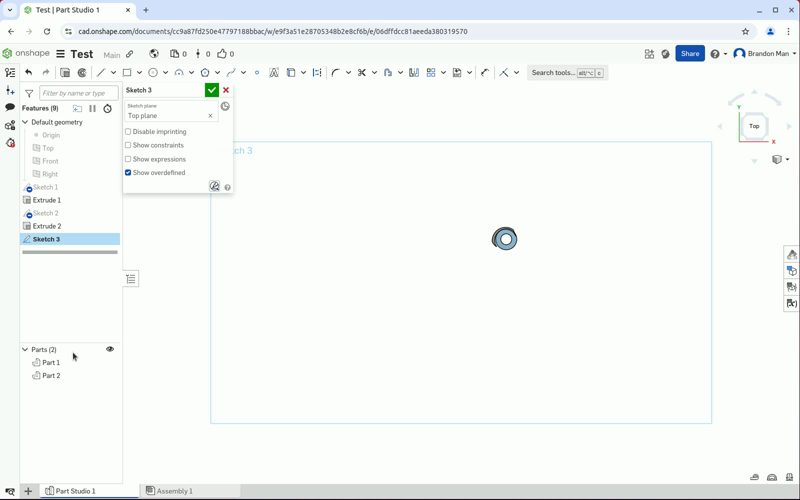
key(y)
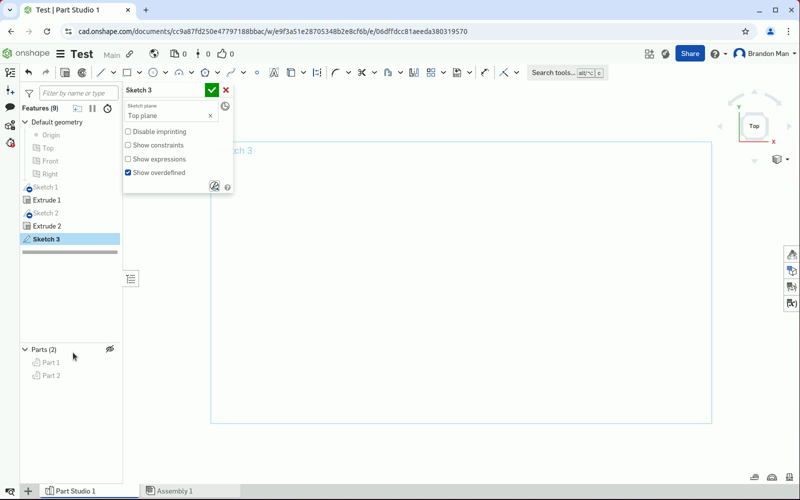
key(a)
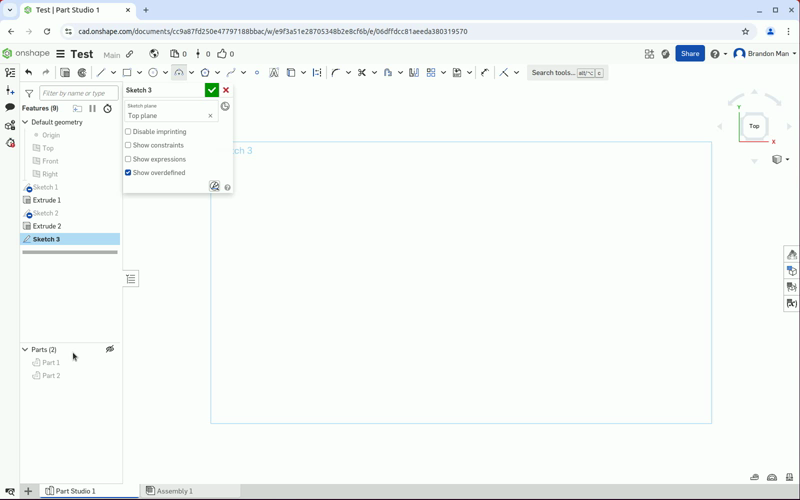
key_down(shift)
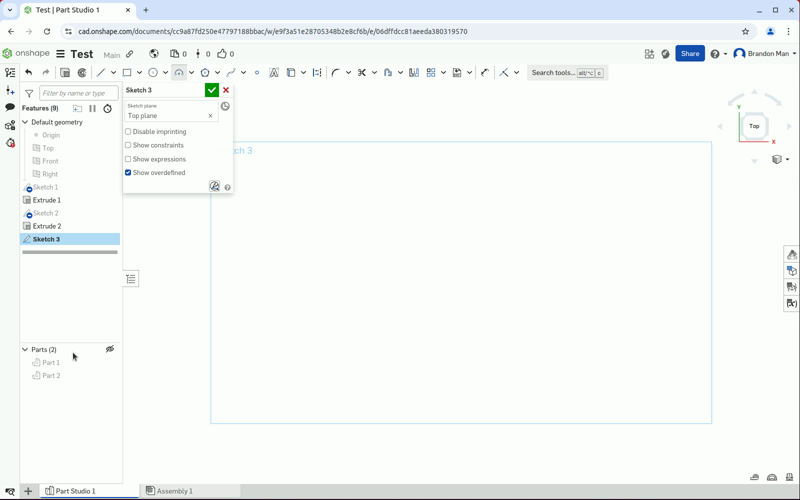
mouse_move(406, 236)
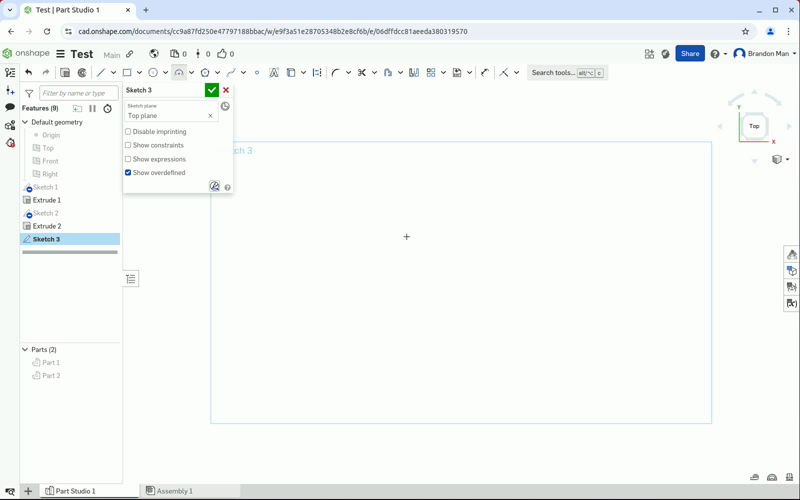
click(406, 236)
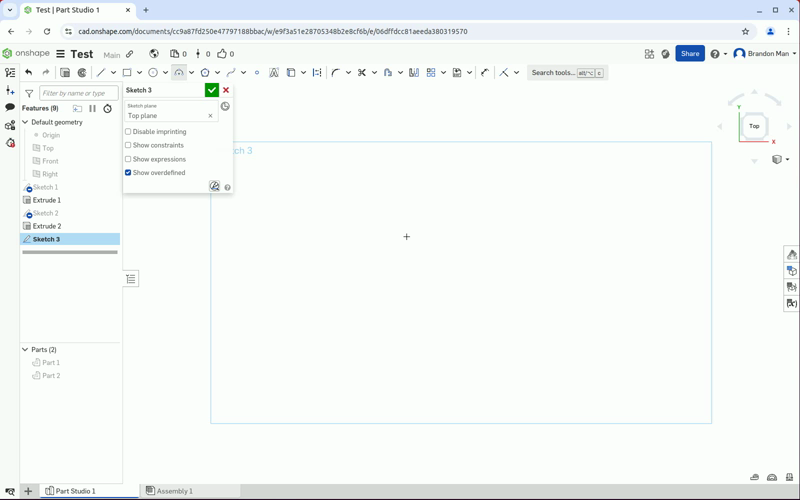
key_up(shift)
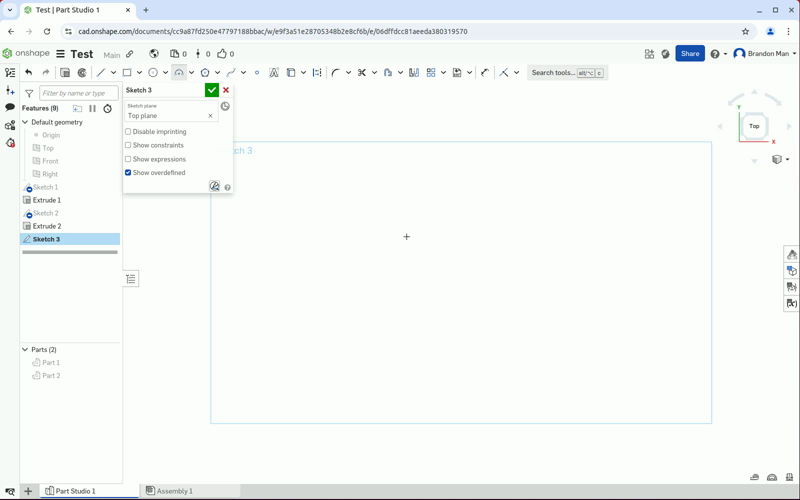
key_down(shift)
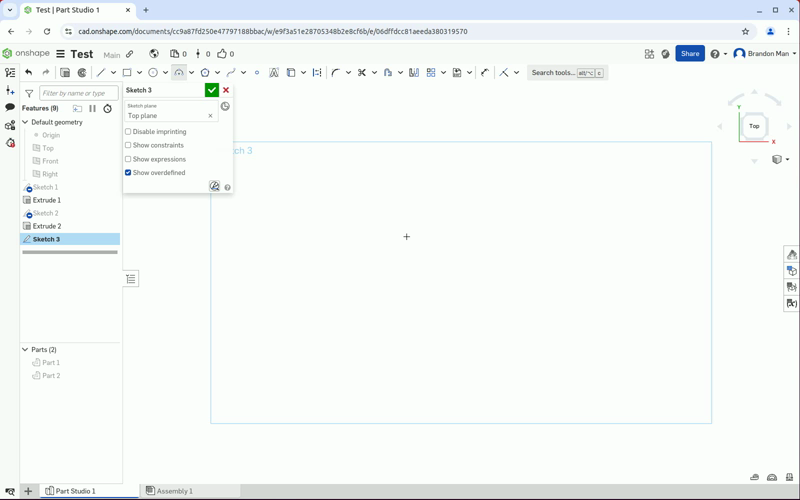
mouse_move(426, 246)
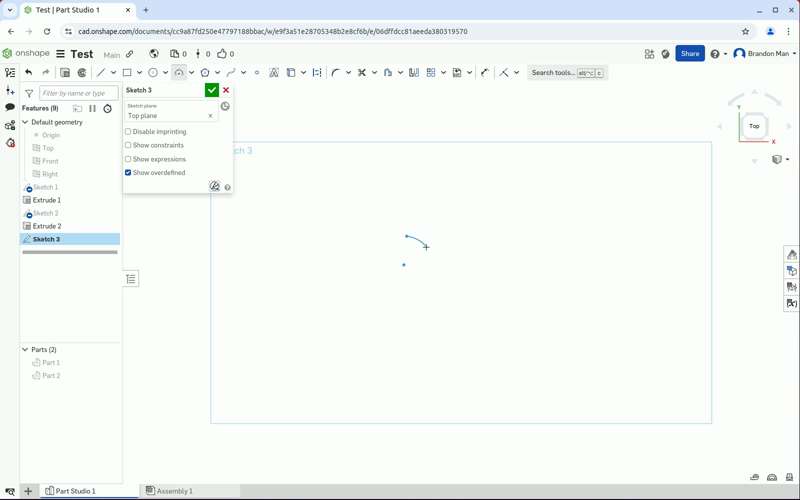
click(426, 246)
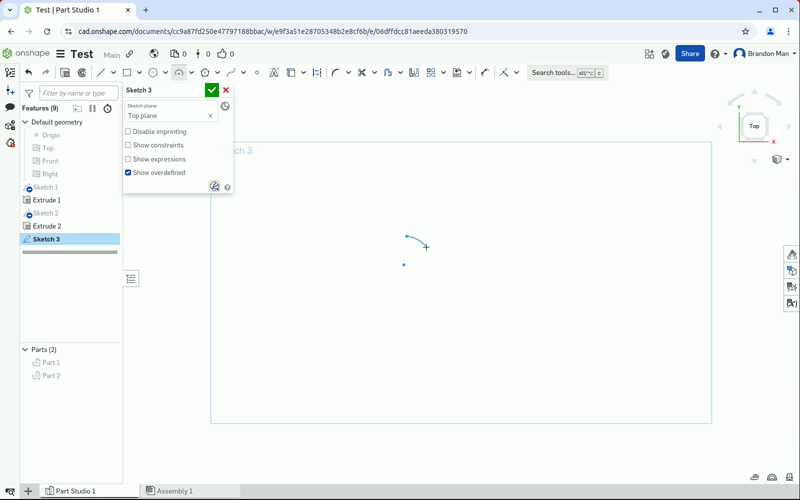
mouse_move(422, 230)
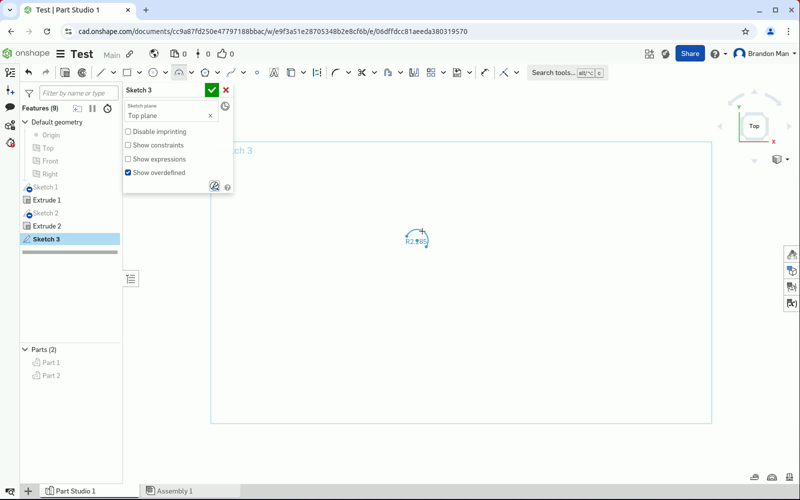
click(422, 230)
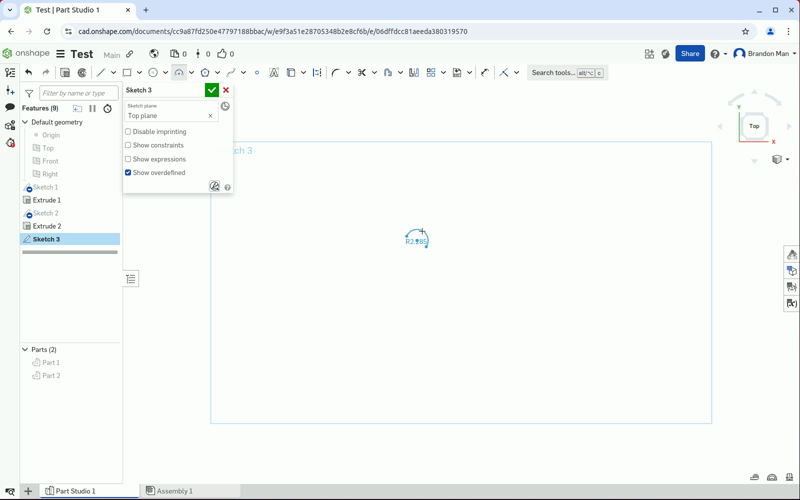
key_up(shift)
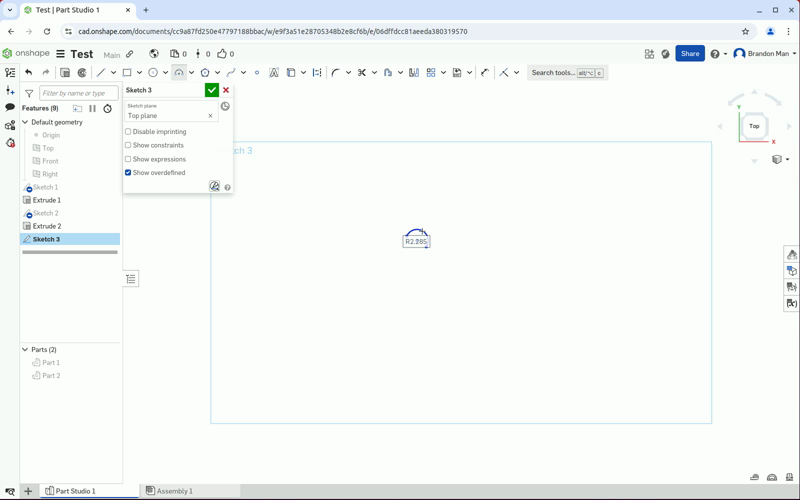
mouse_move(426, 246)
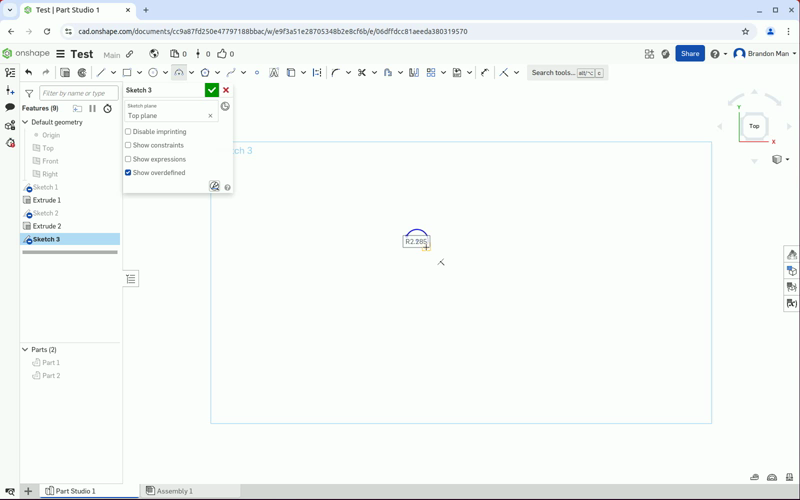
click(426, 246)
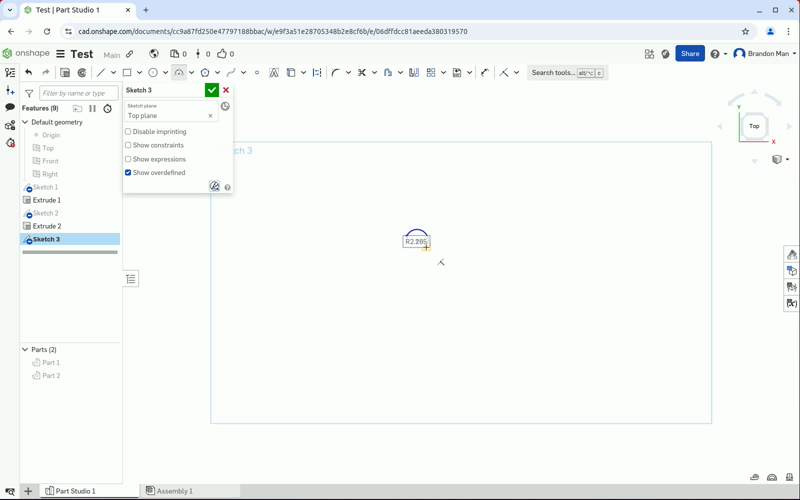
key_down(shift)
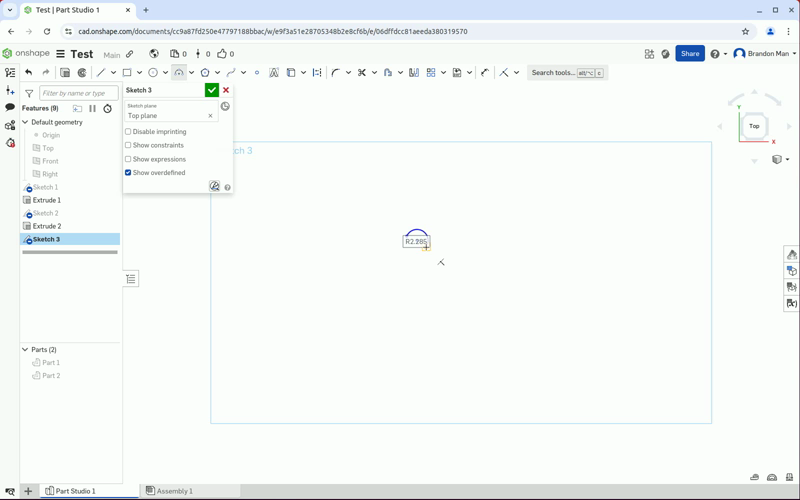
mouse_move(430, 242)
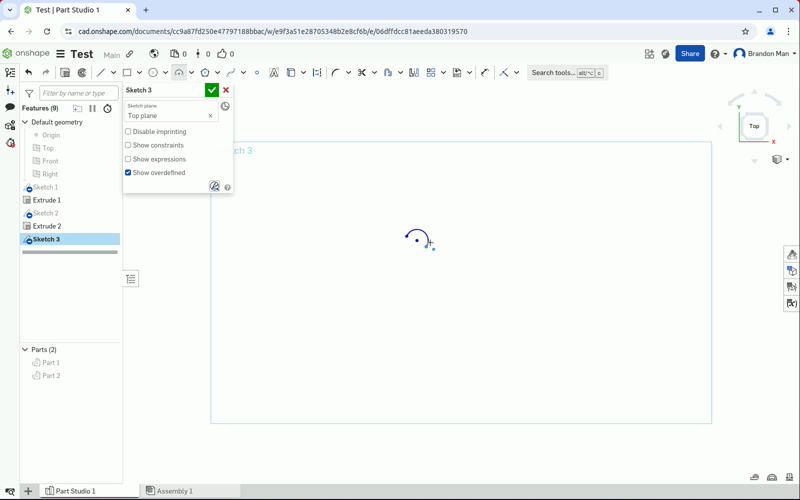
scroll(6)
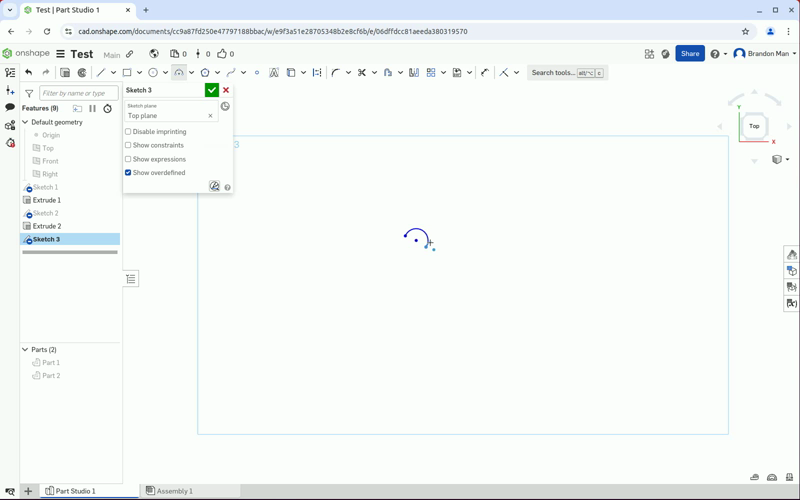
scroll(6)
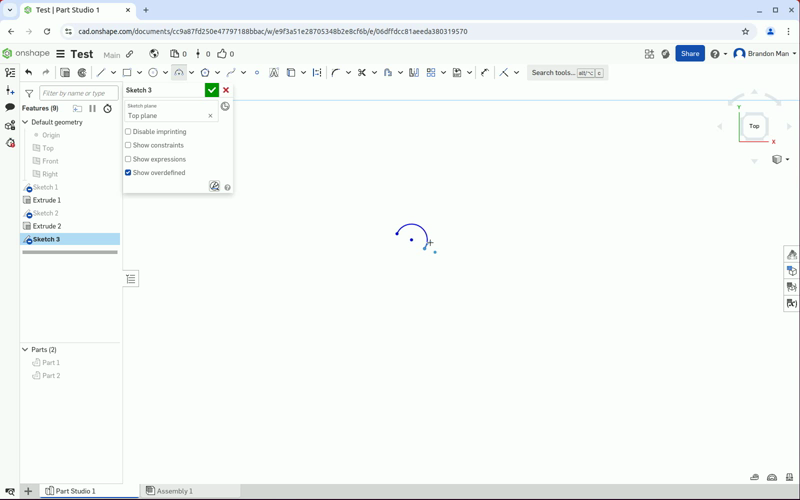
scroll(6)
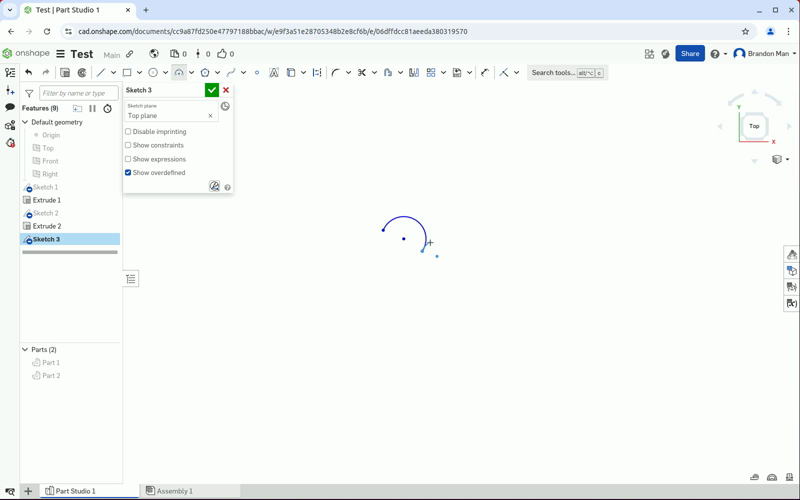
scroll(6)
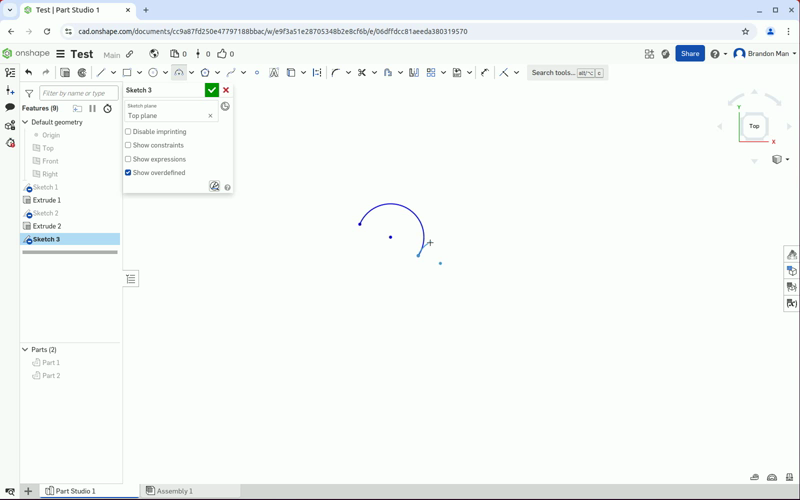
scroll(6)
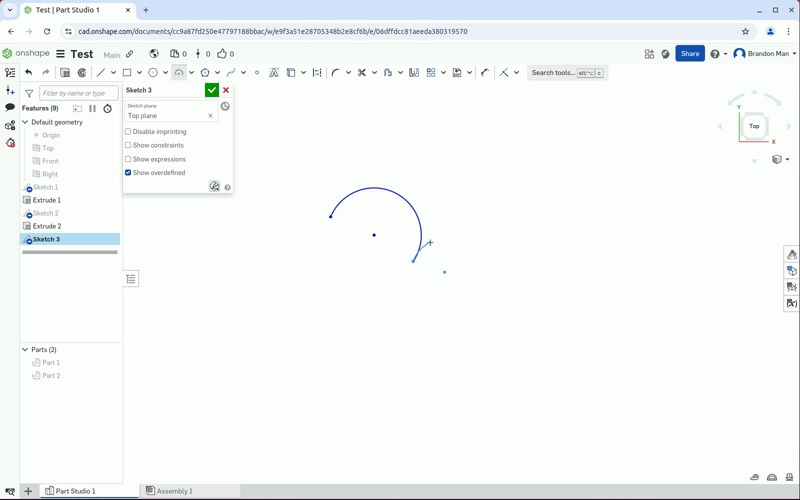
scroll(6)
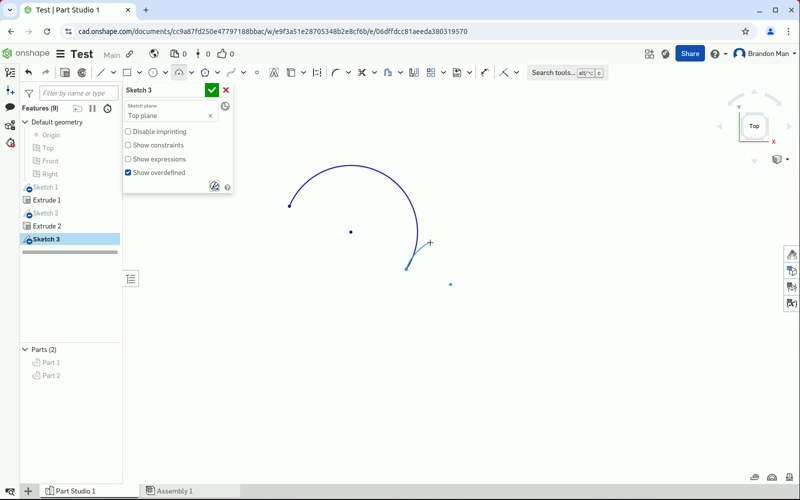
scroll(6)
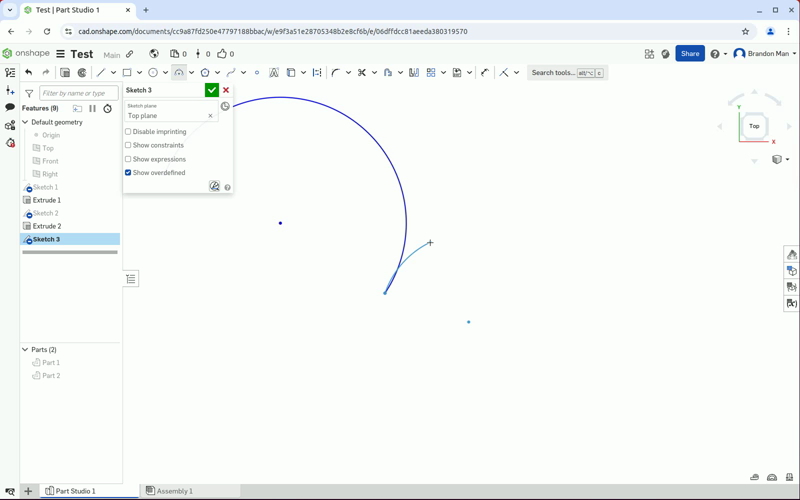
click(430, 242)
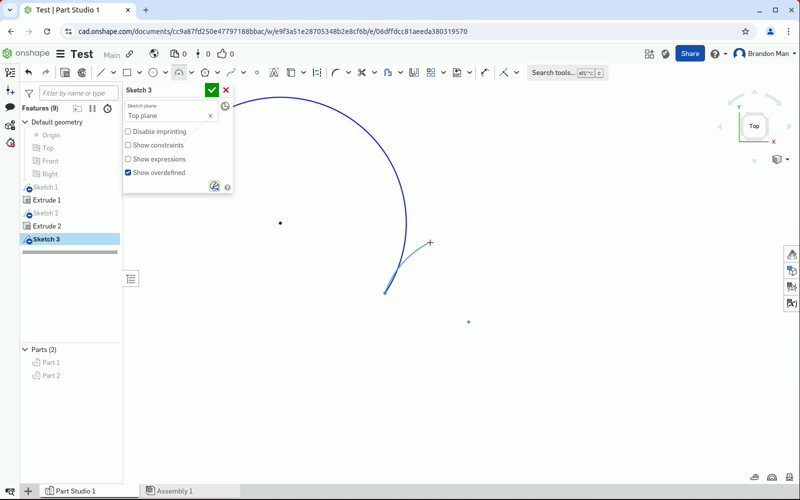
scroll(-6)
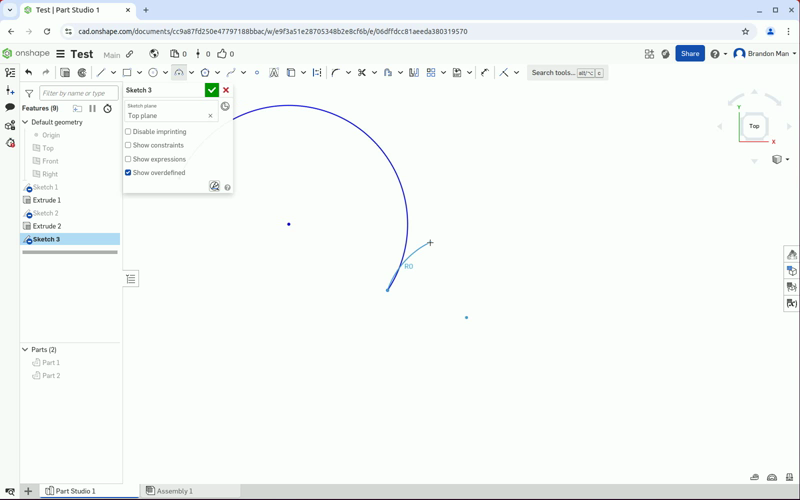
scroll(-6)
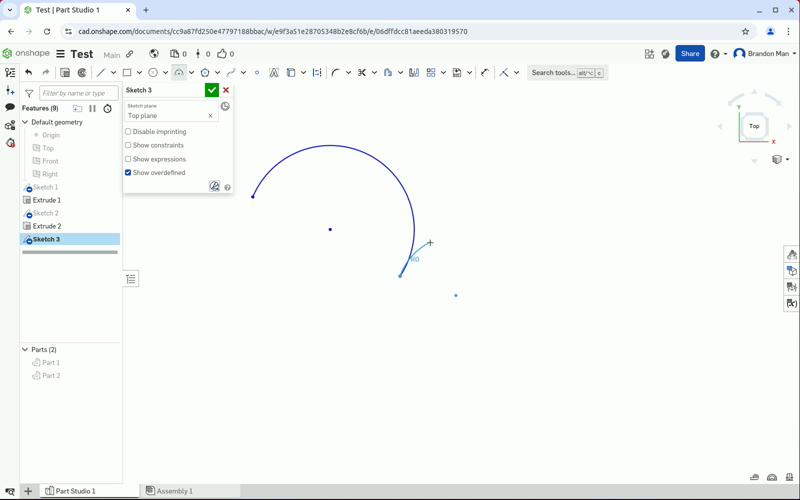
scroll(-6)
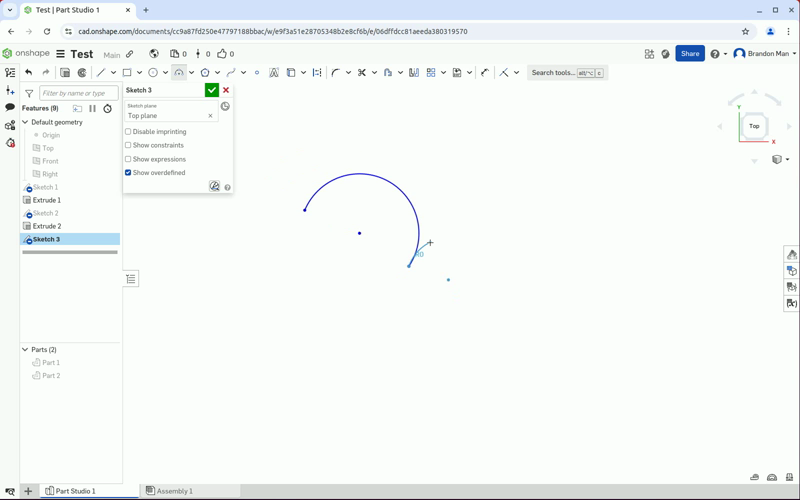
scroll(-6)
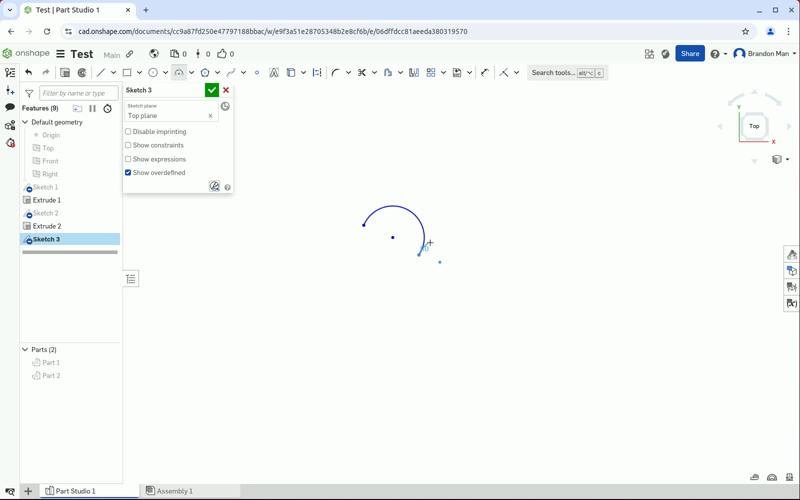
scroll(-6)
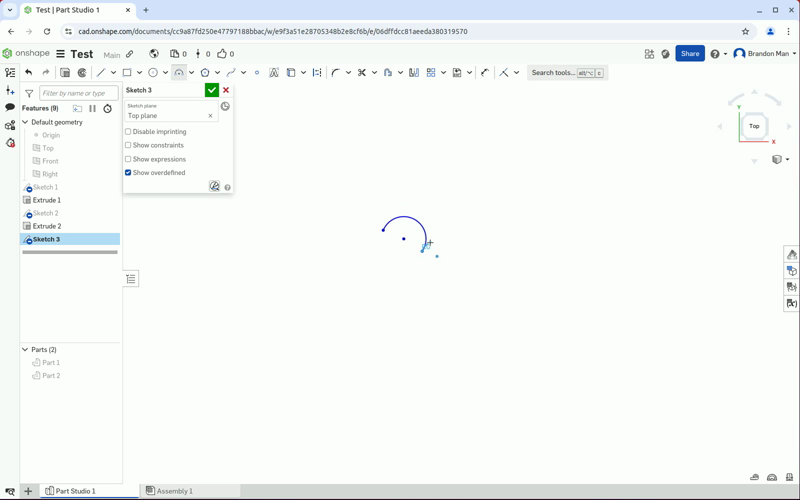
scroll(-6)
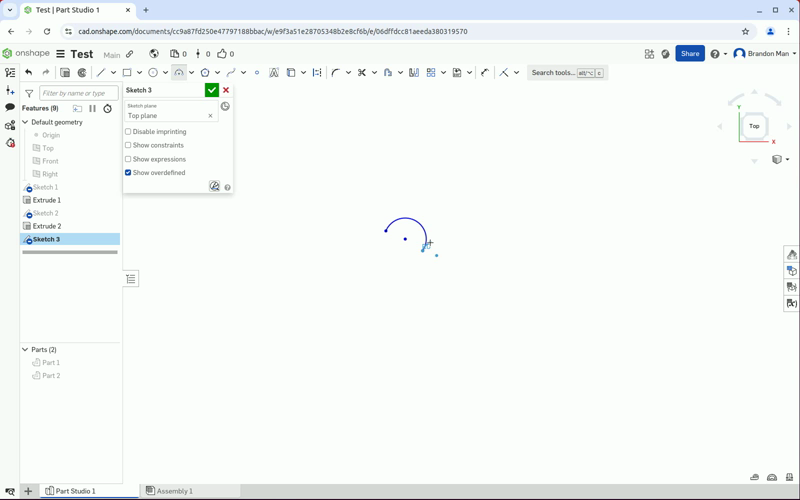
scroll(-6)
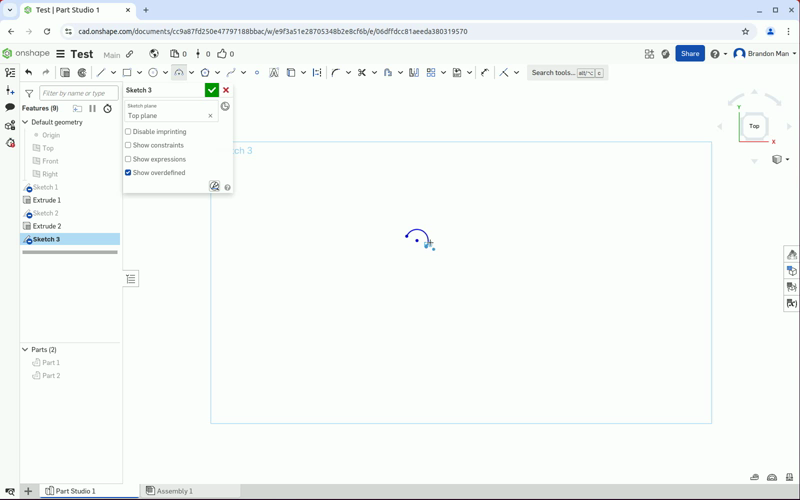
mouse_move(428, 244)
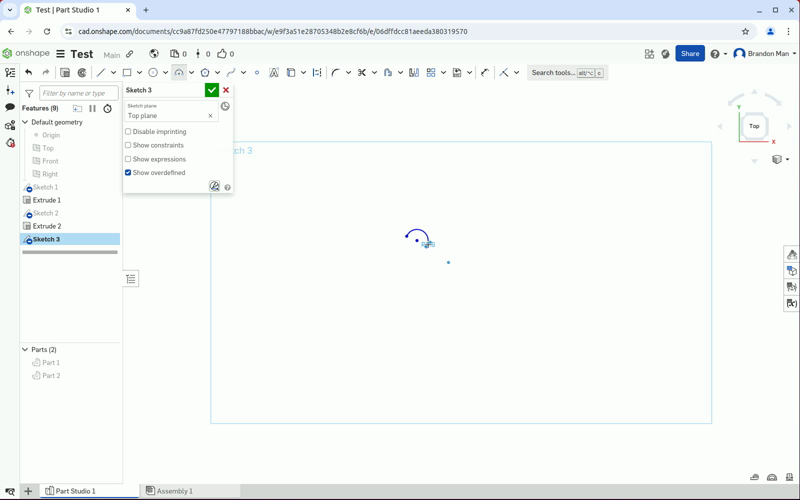
scroll(6)
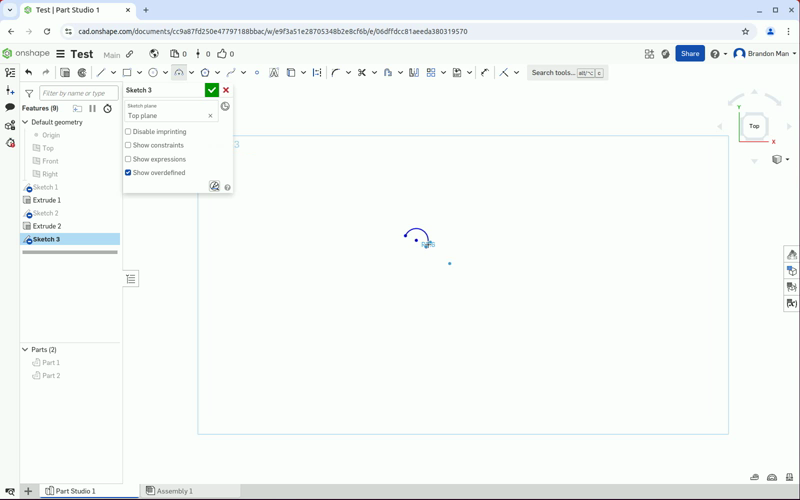
scroll(6)
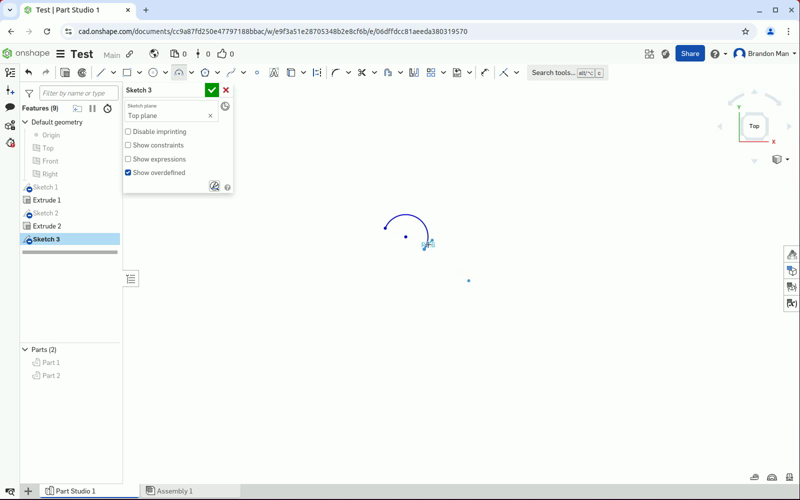
scroll(6)
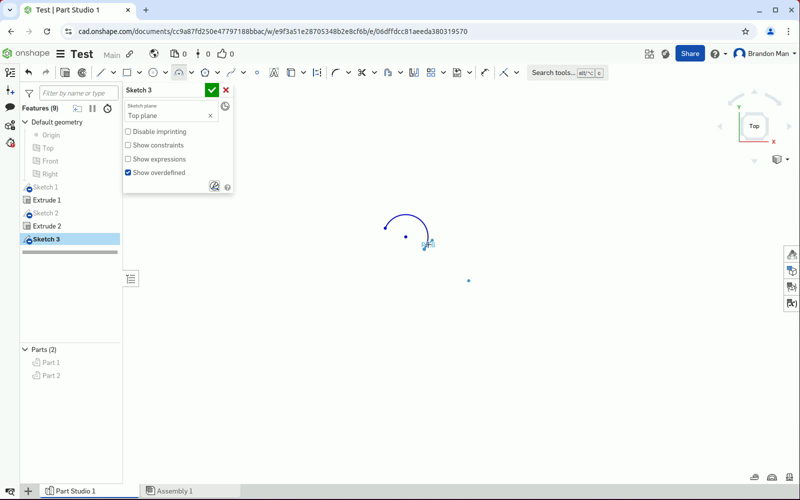
scroll(6)
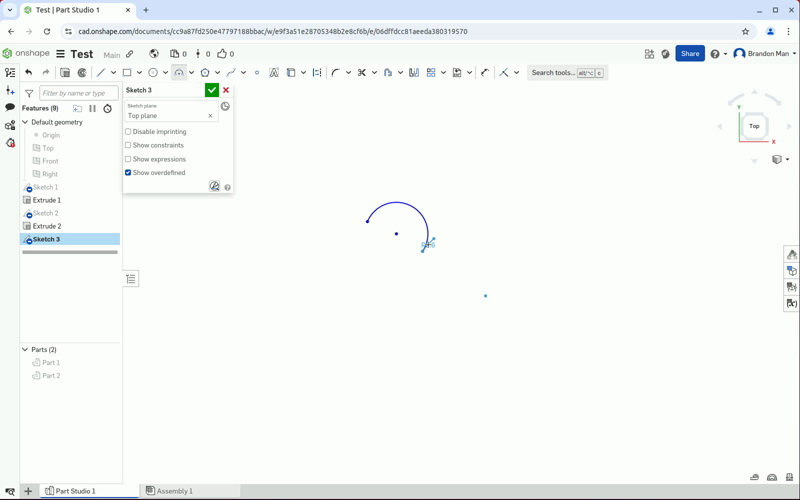
scroll(6)
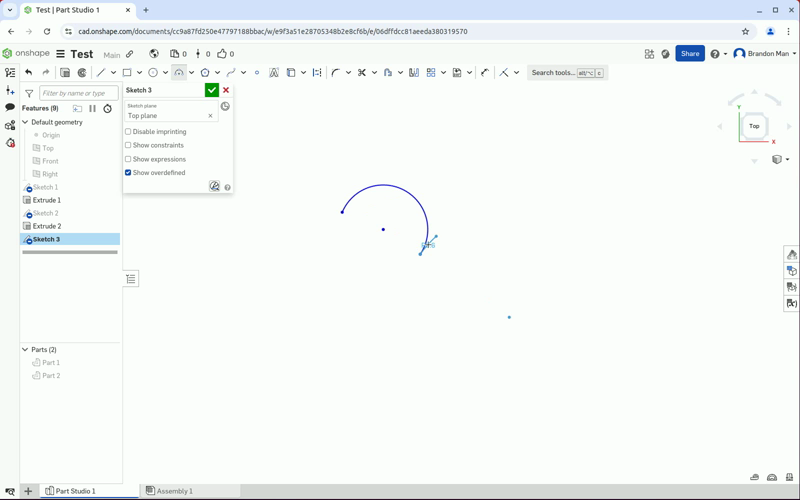
scroll(6)
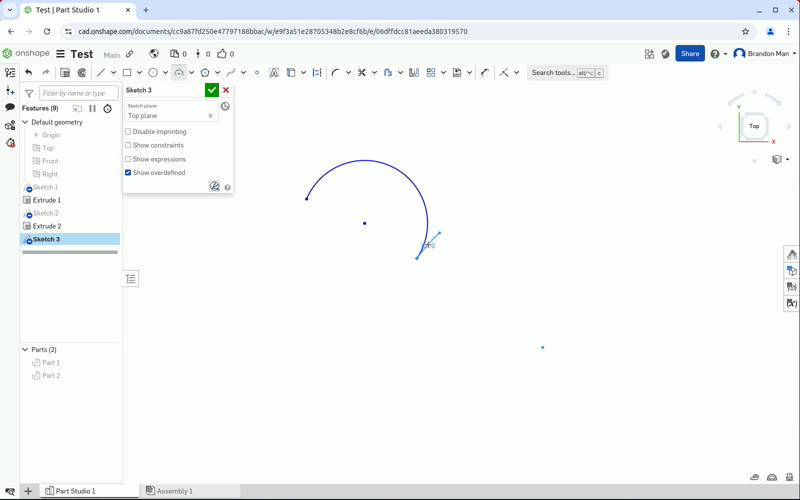
scroll(6)
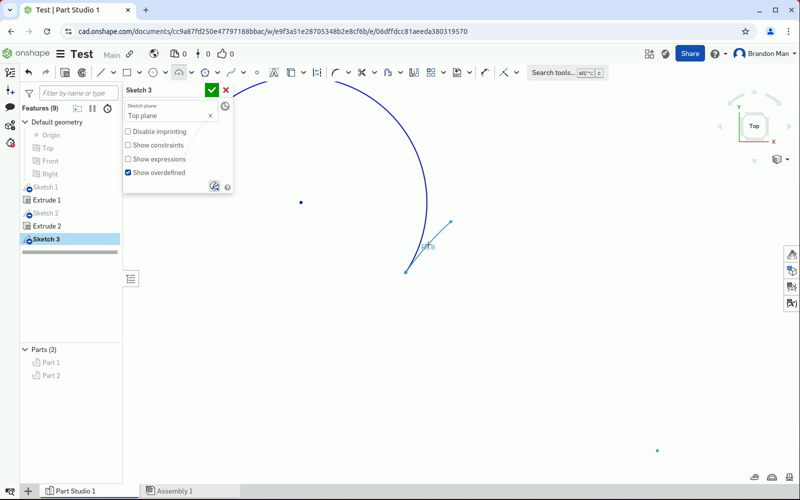
click(428, 244)
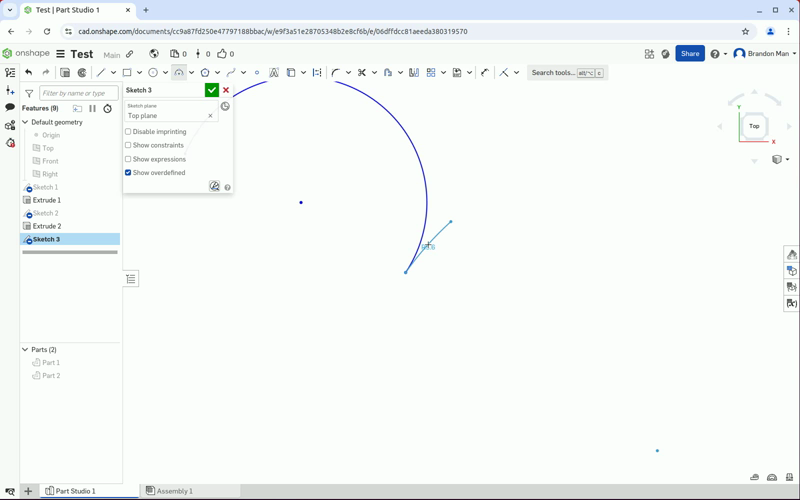
scroll(-6)
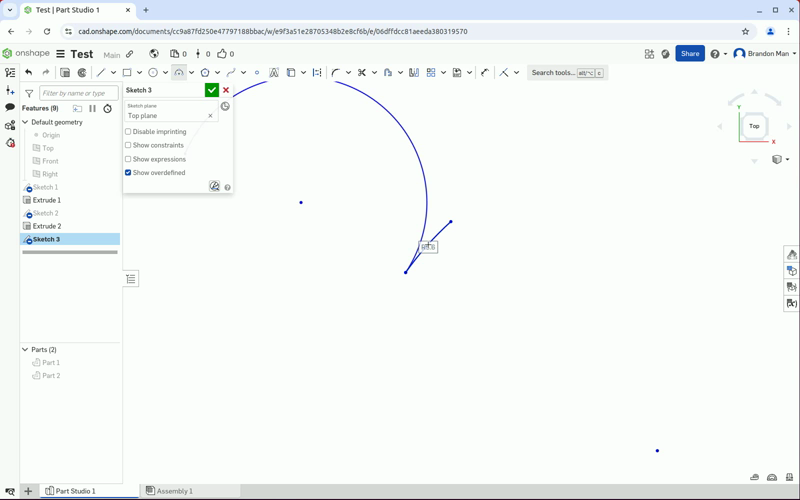
scroll(-6)
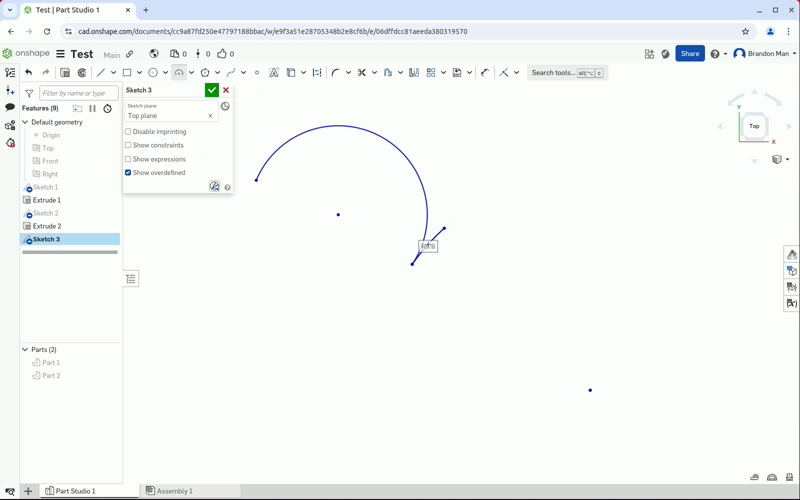
scroll(-6)
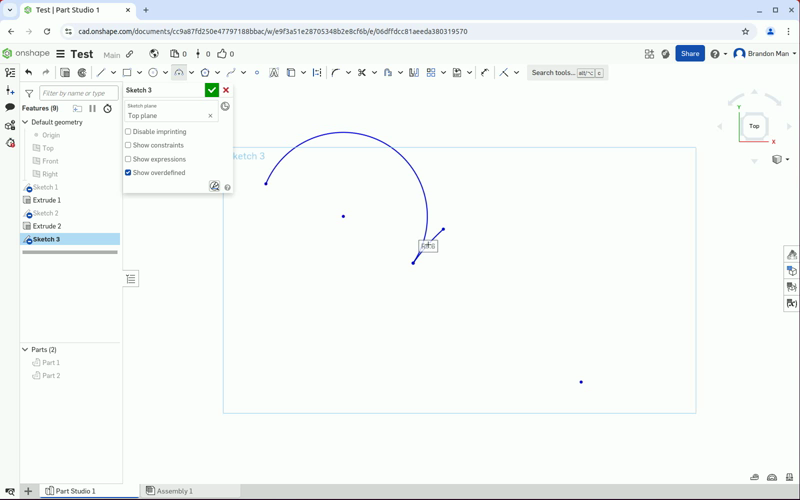
scroll(-6)
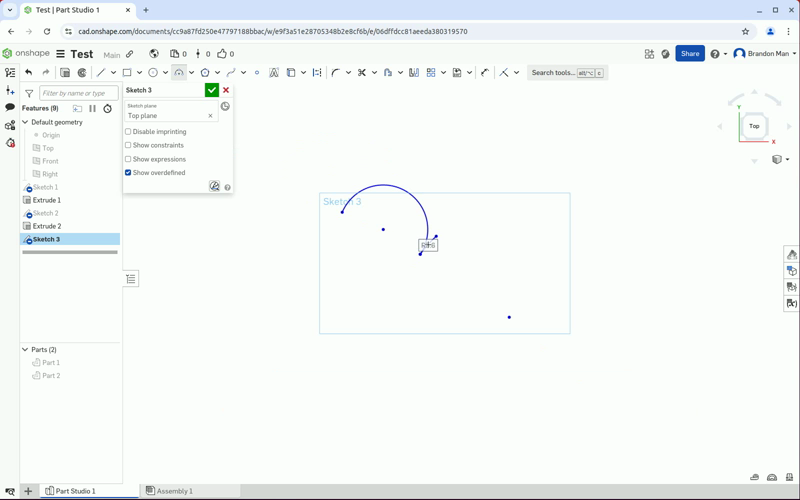
scroll(-6)
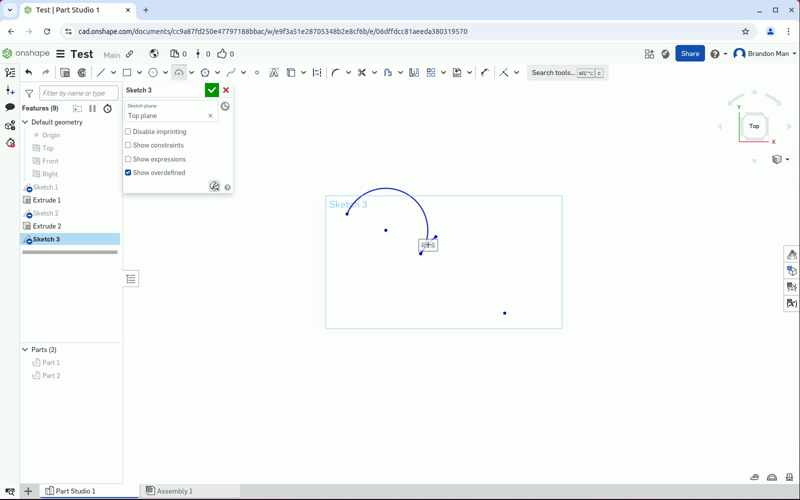
scroll(-6)
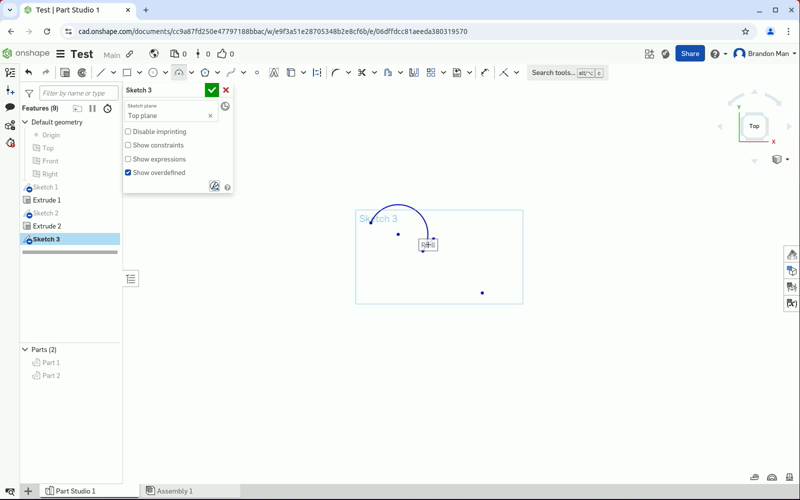
scroll(-6)
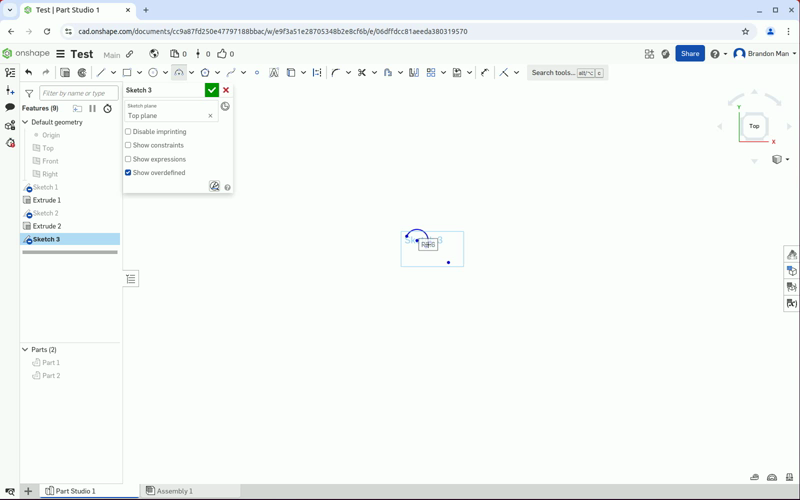
key_up(shift)
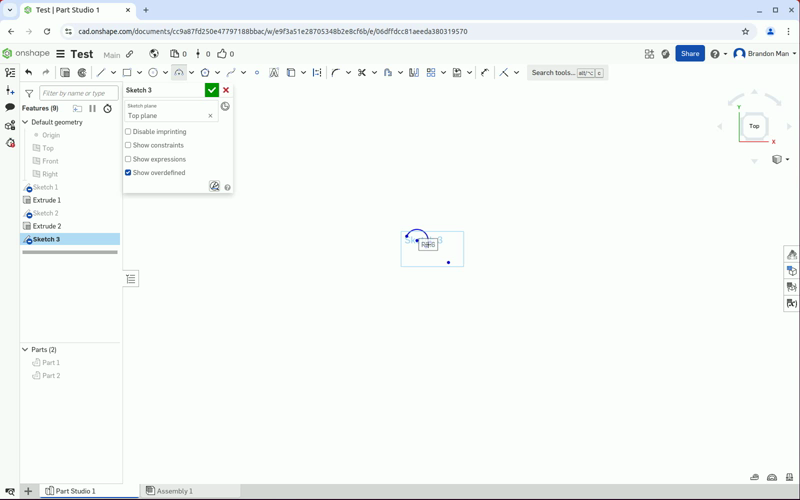
mouse_move(430, 242)
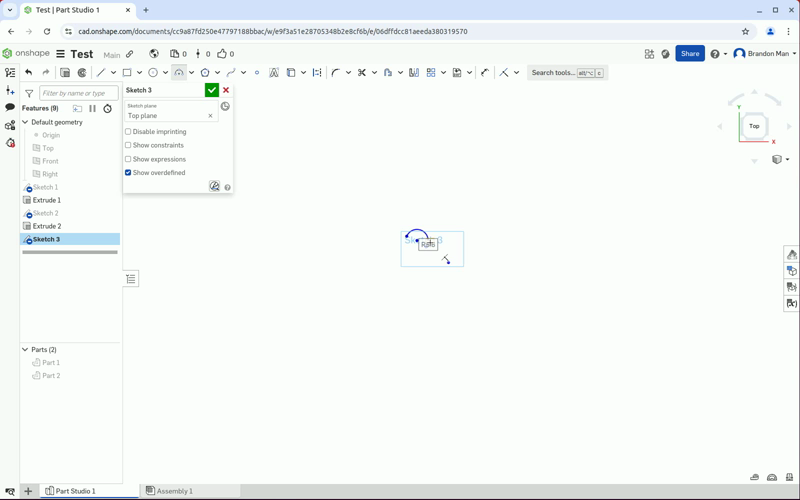
scroll(6)
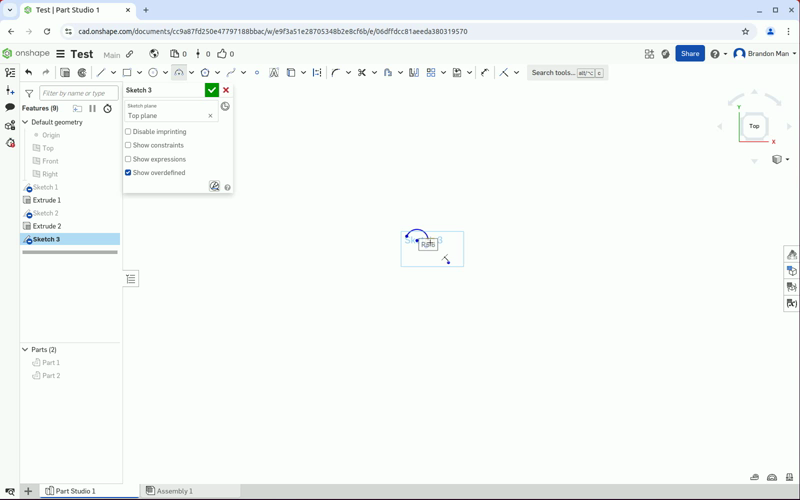
scroll(6)
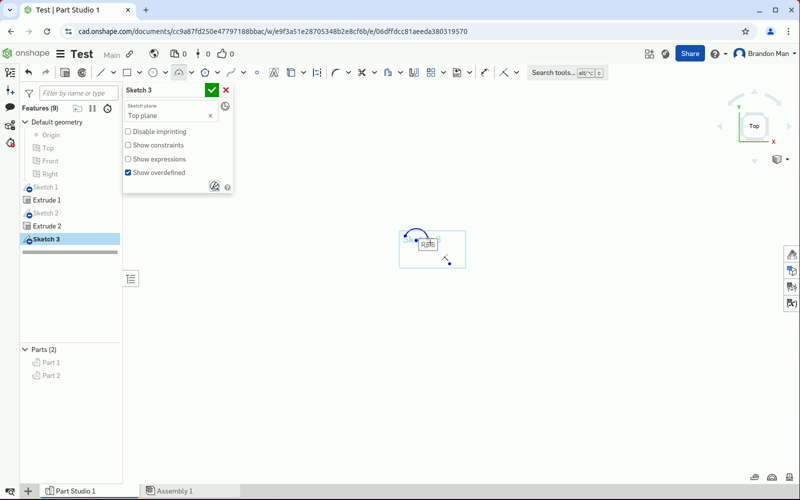
scroll(6)
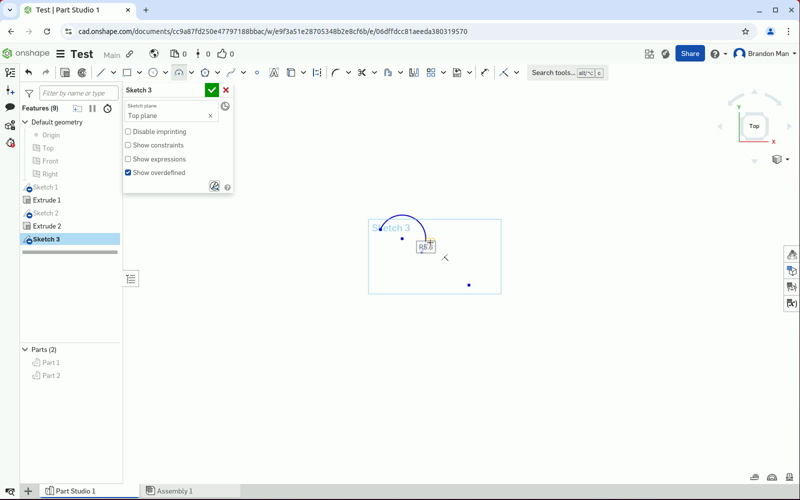
scroll(6)
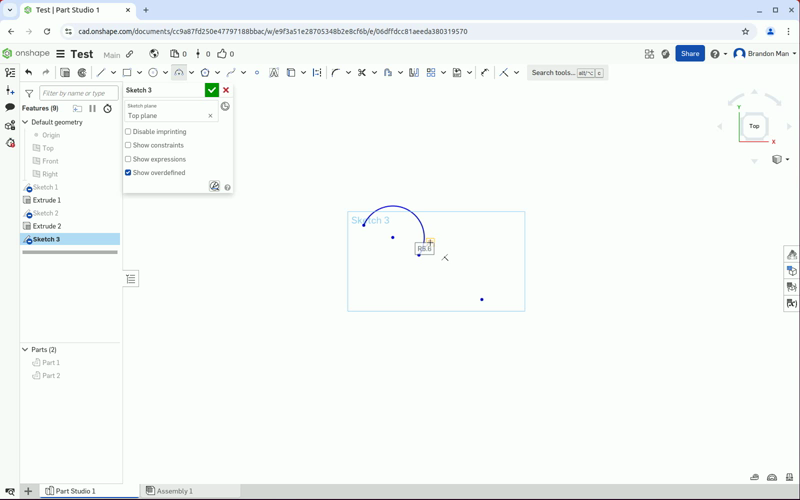
scroll(6)
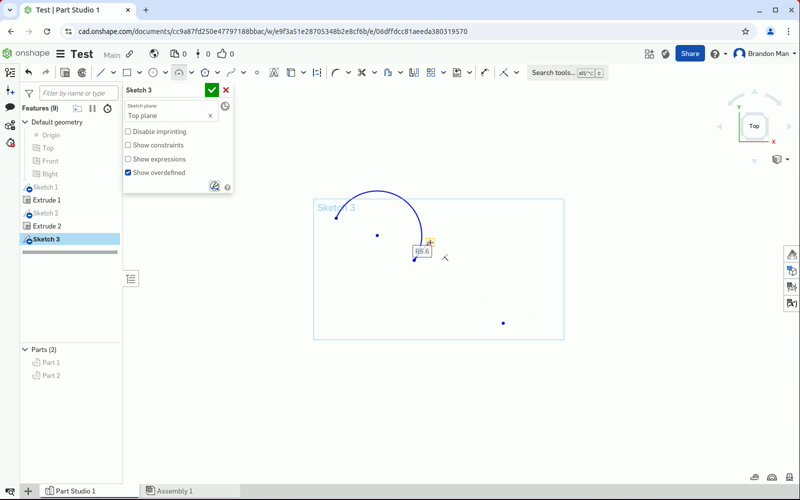
scroll(6)
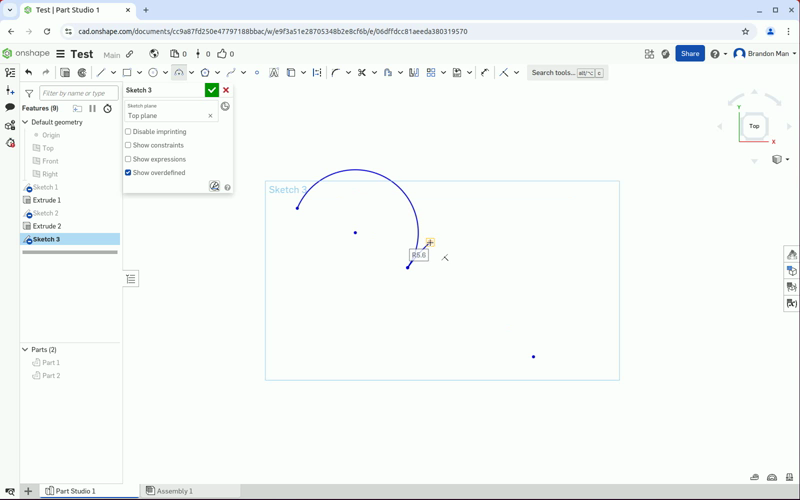
scroll(6)
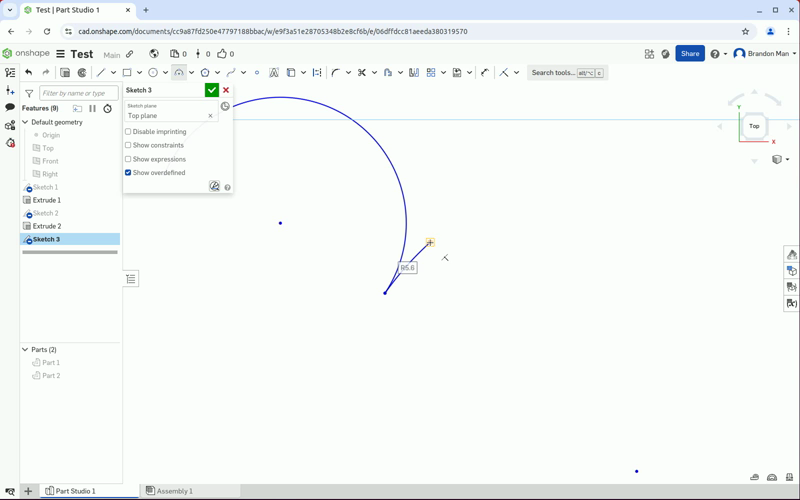
click(430, 242)
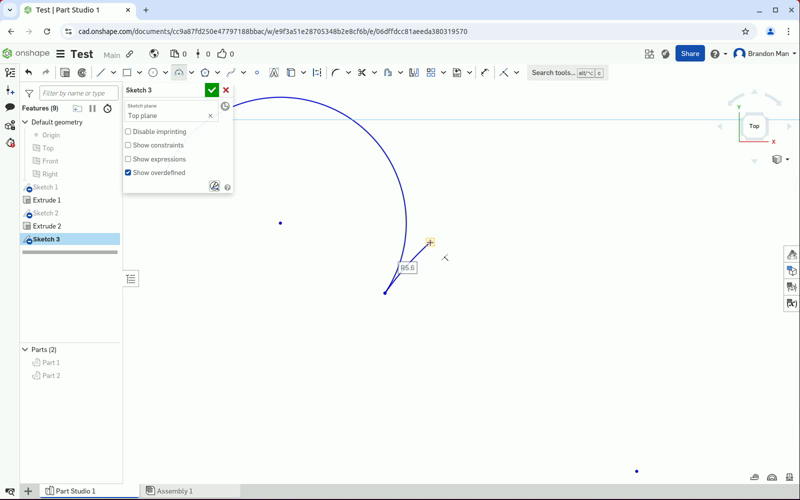
scroll(-6)
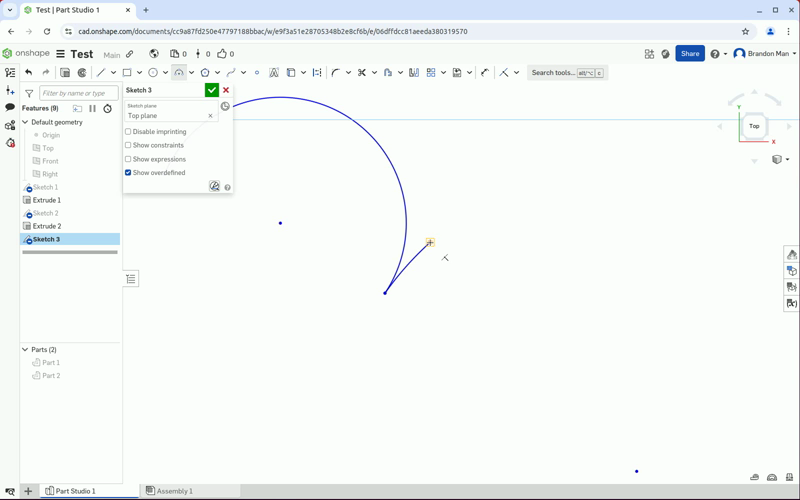
scroll(-6)
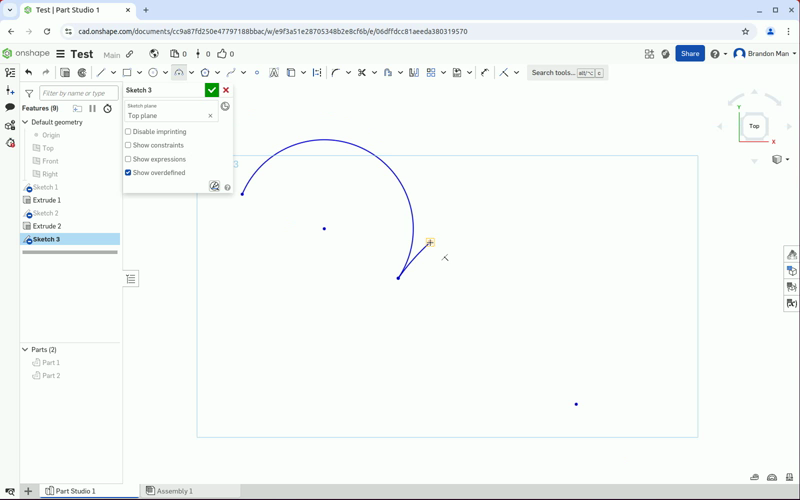
scroll(-6)
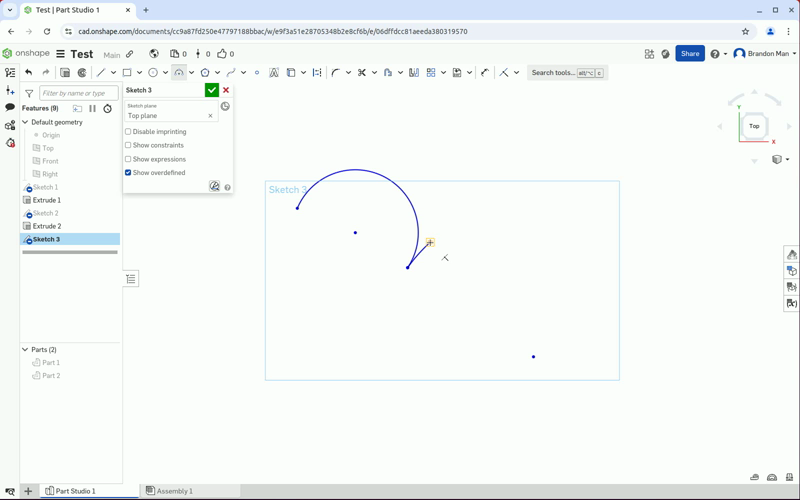
scroll(-6)
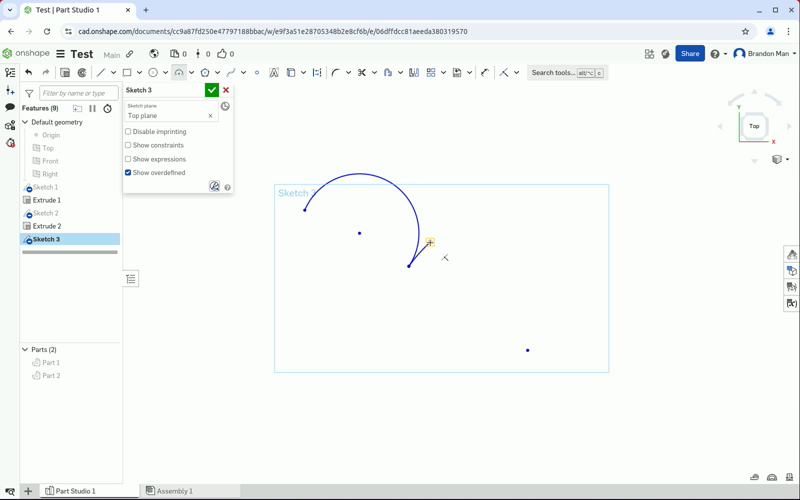
scroll(-6)
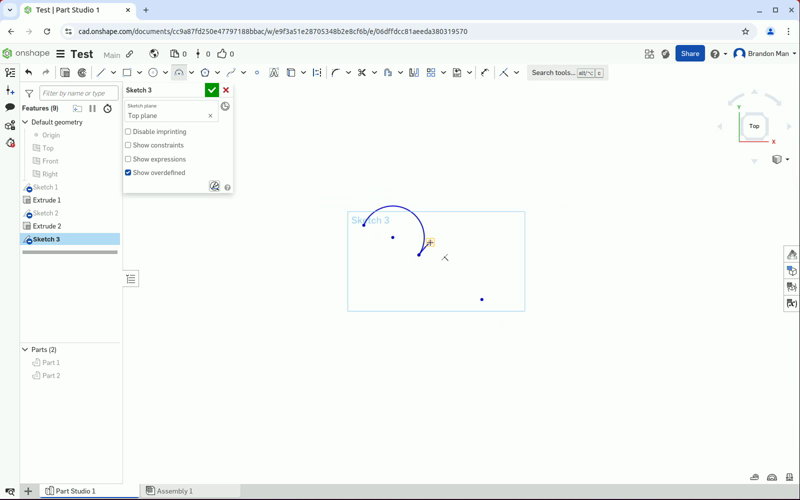
scroll(-6)
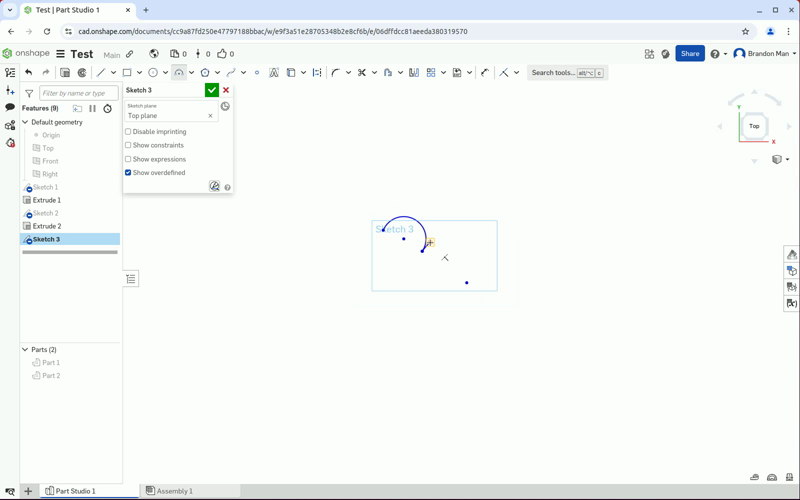
scroll(-6)
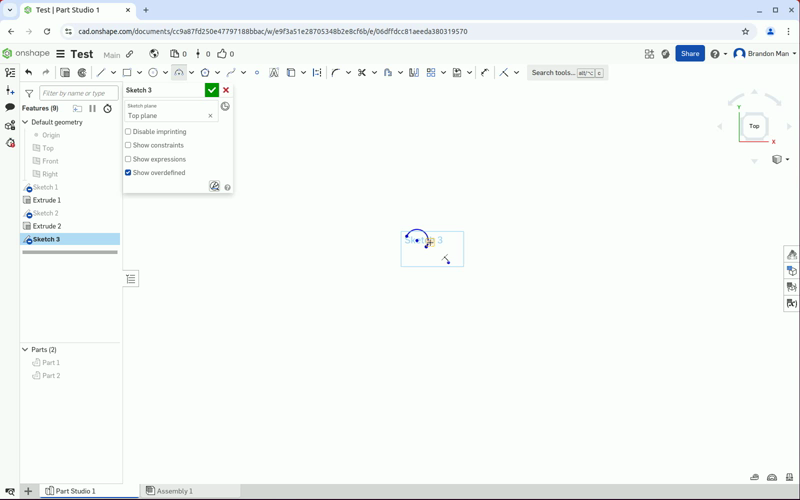
key_down(shift)
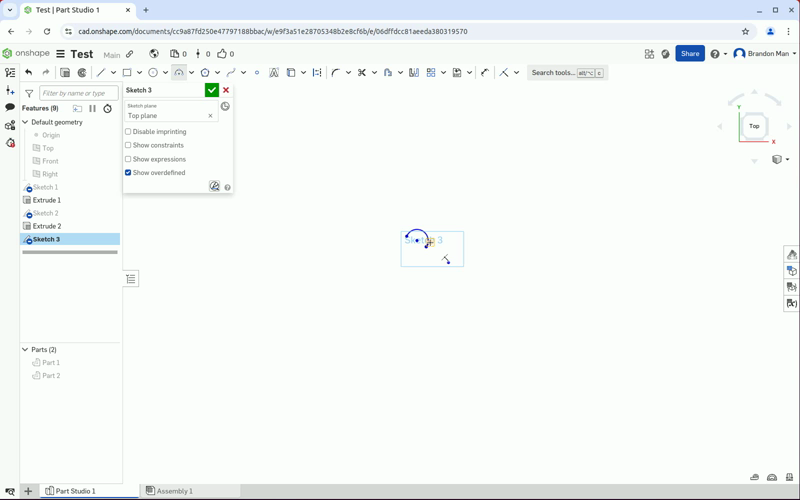
mouse_move(409, 229)
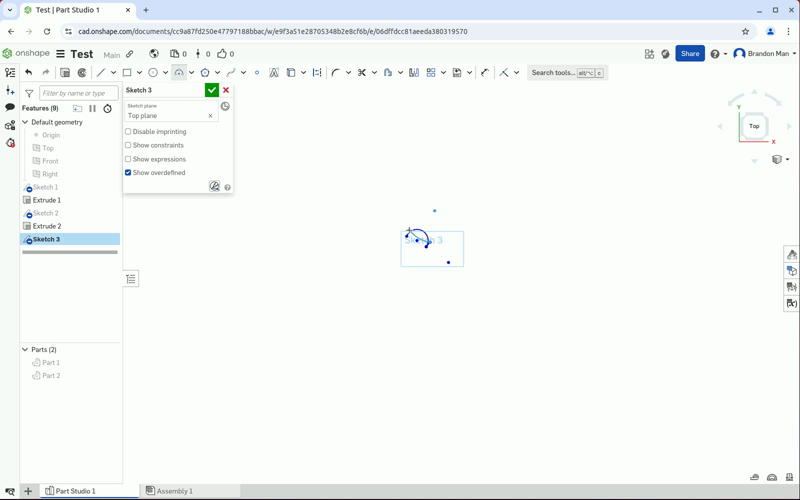
click(409, 229)
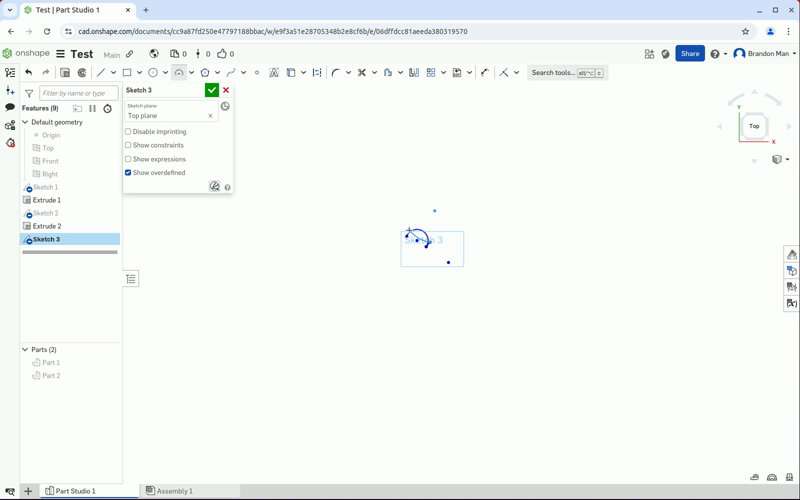
mouse_move(423, 229)
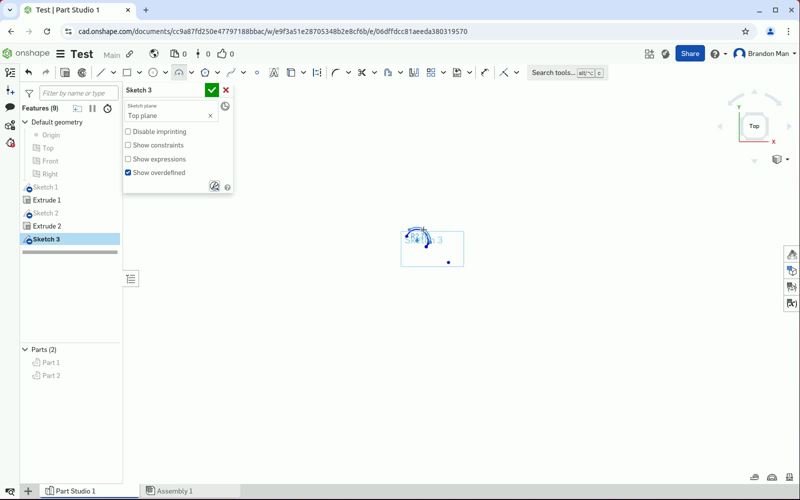
scroll(6)
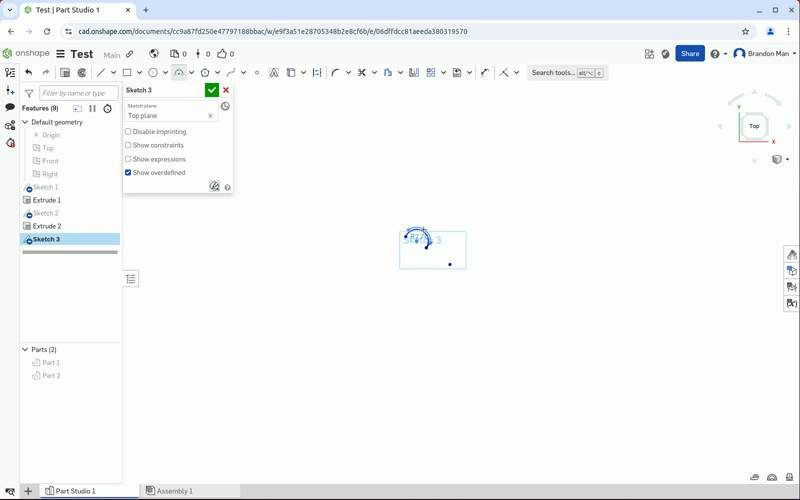
scroll(6)
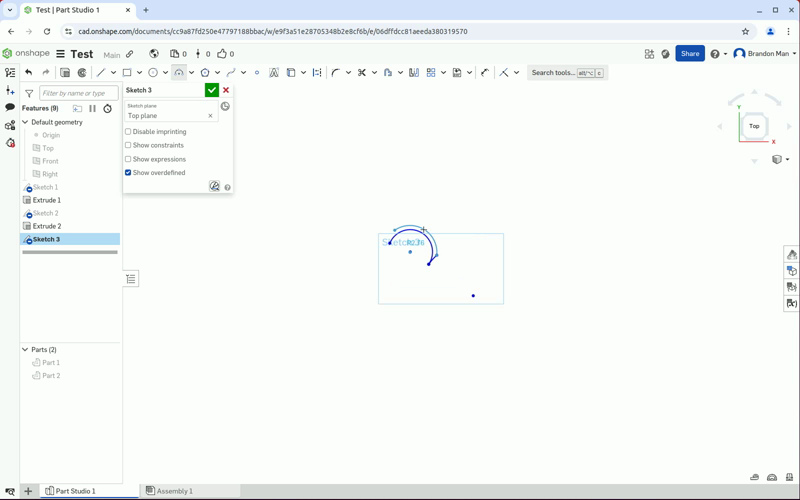
scroll(6)
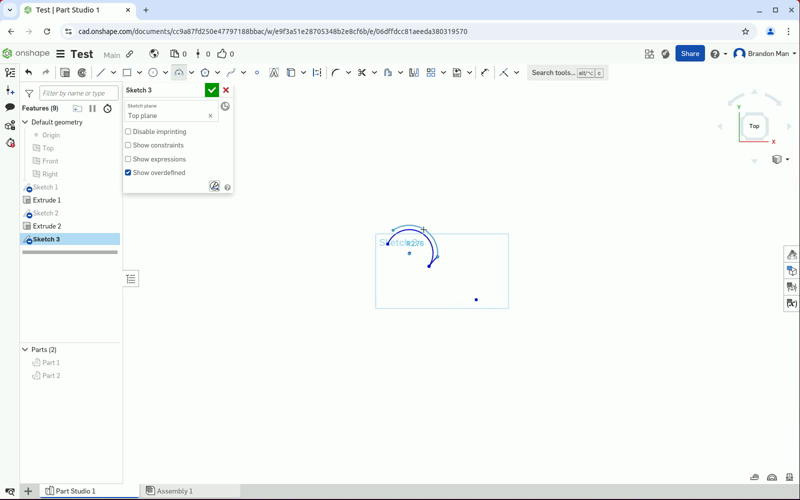
scroll(6)
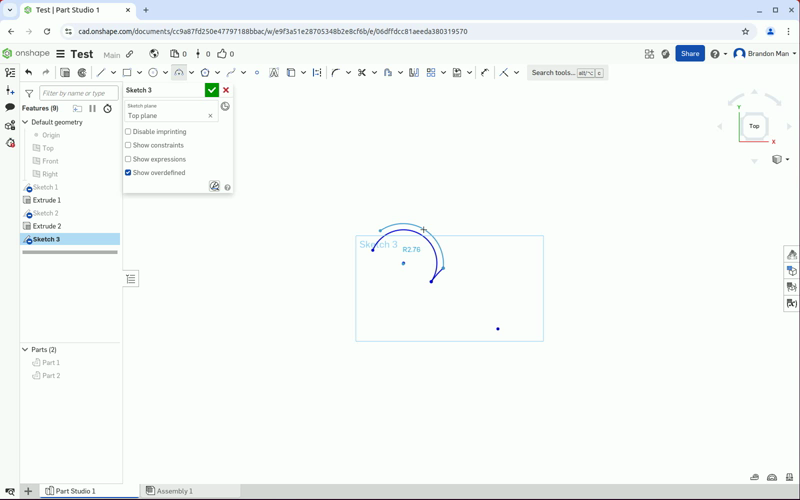
scroll(6)
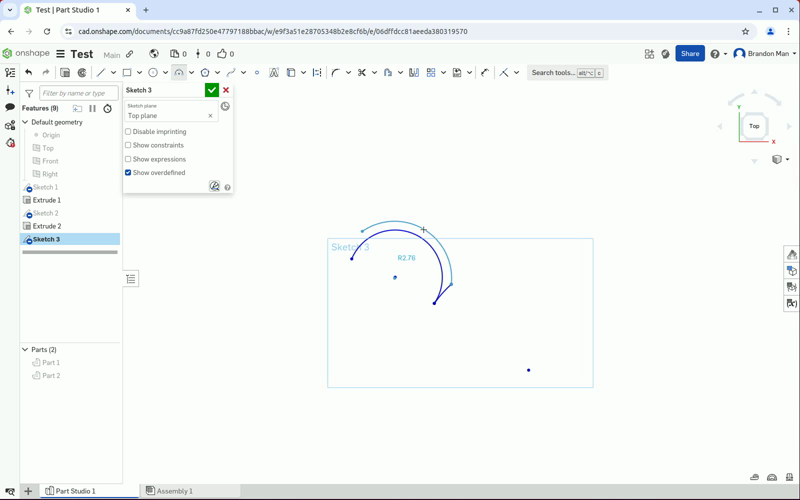
scroll(6)
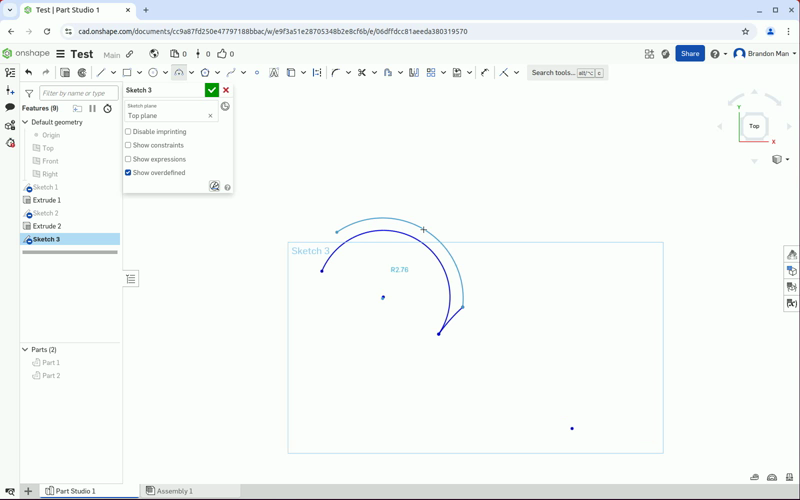
scroll(6)
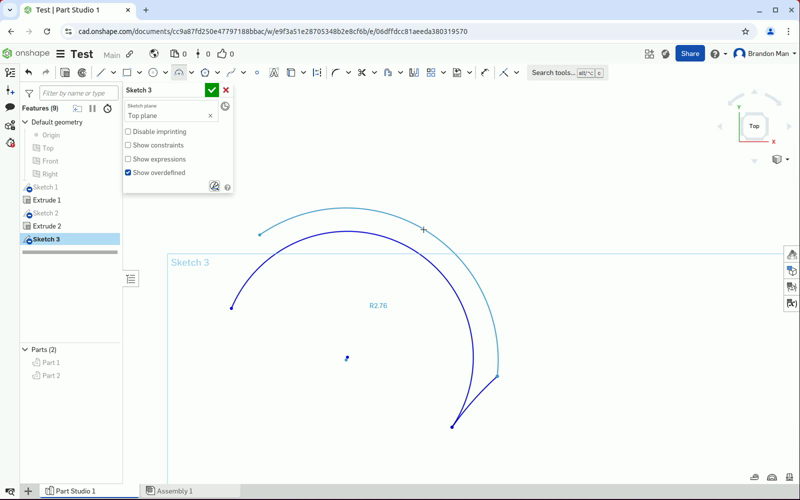
click(423, 229)
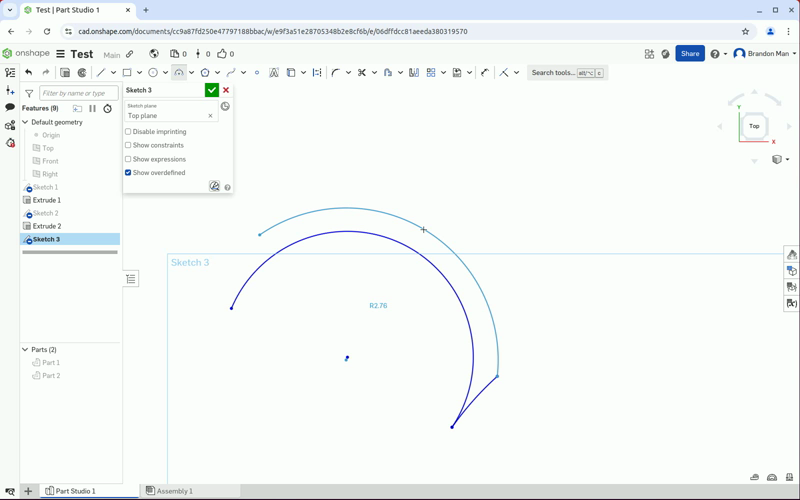
scroll(-6)
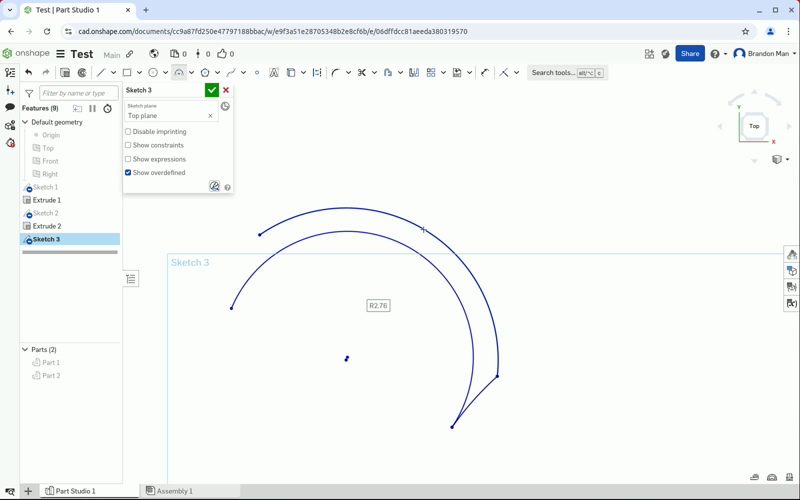
scroll(-6)
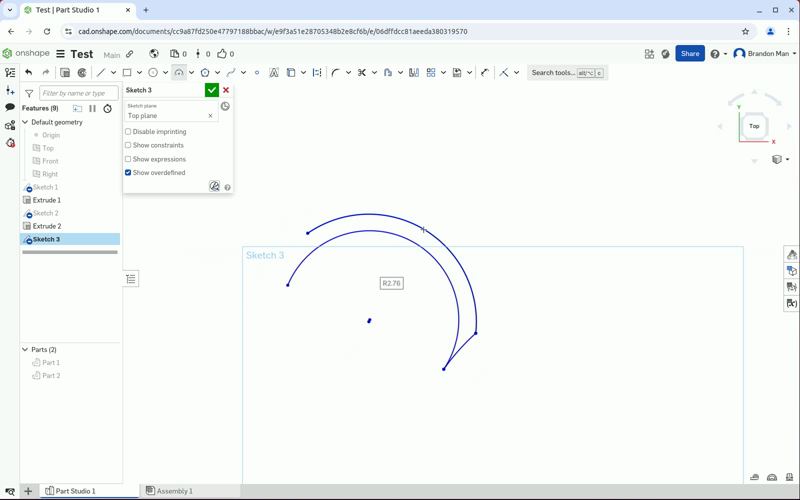
scroll(-6)
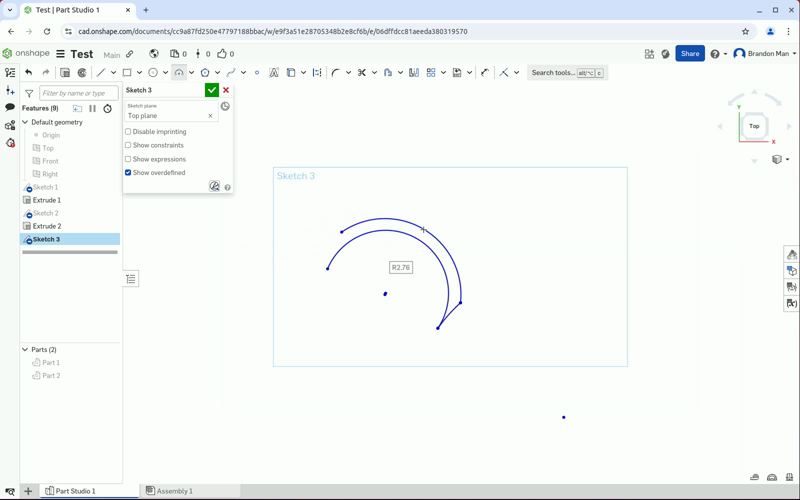
scroll(-6)
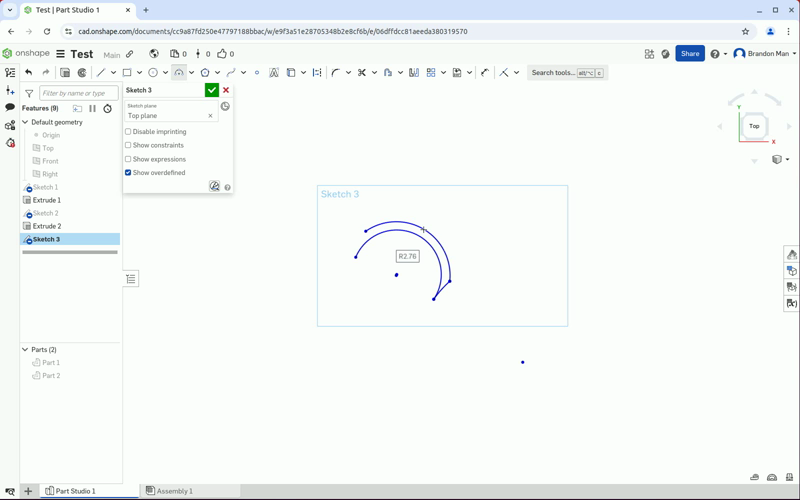
scroll(-6)
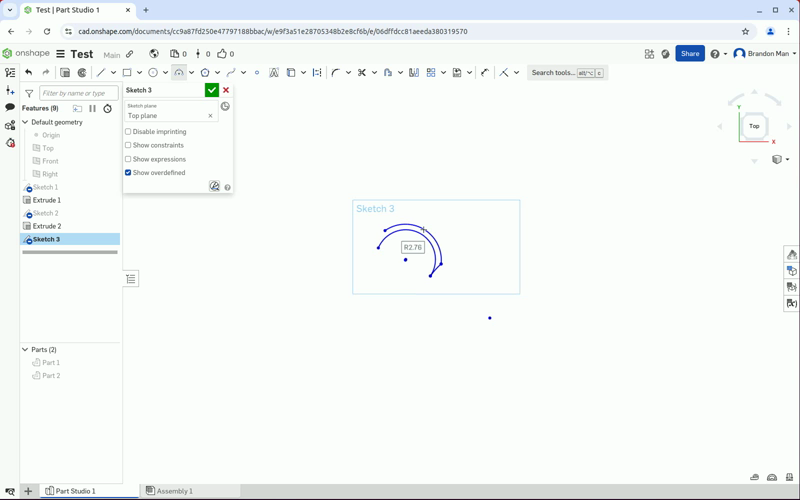
scroll(-6)
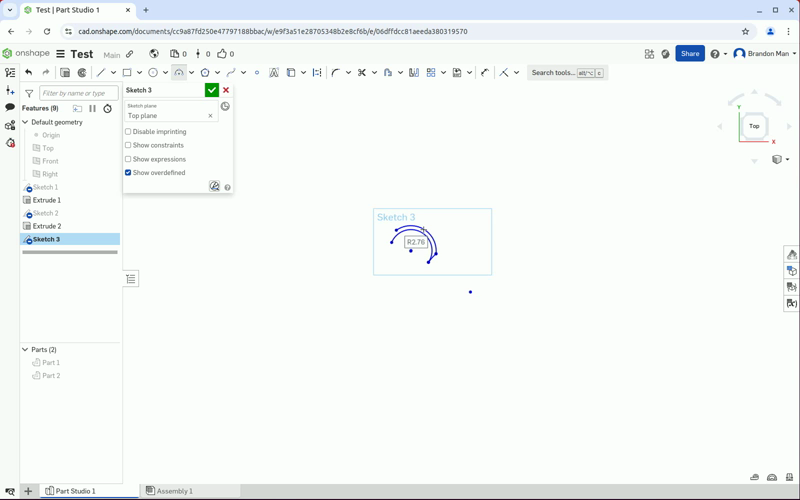
scroll(-6)
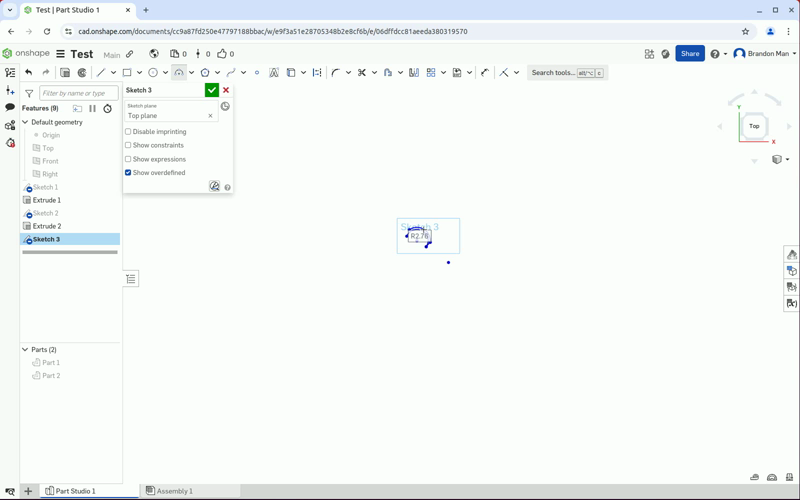
key_up(shift)
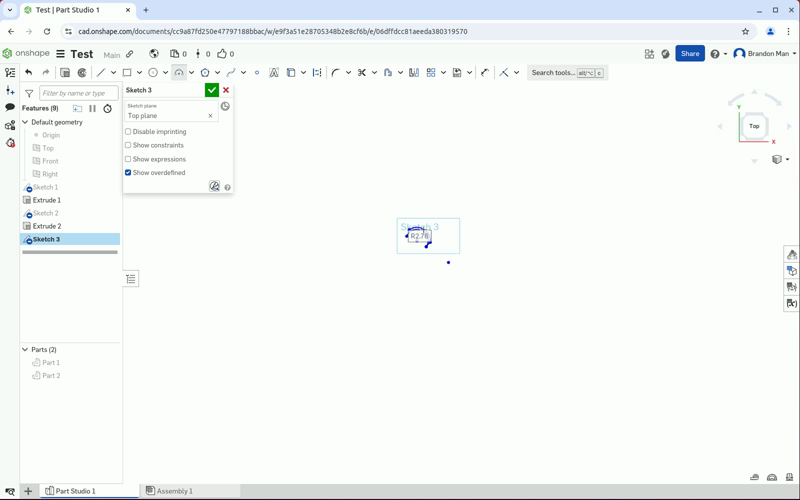
key(esc)
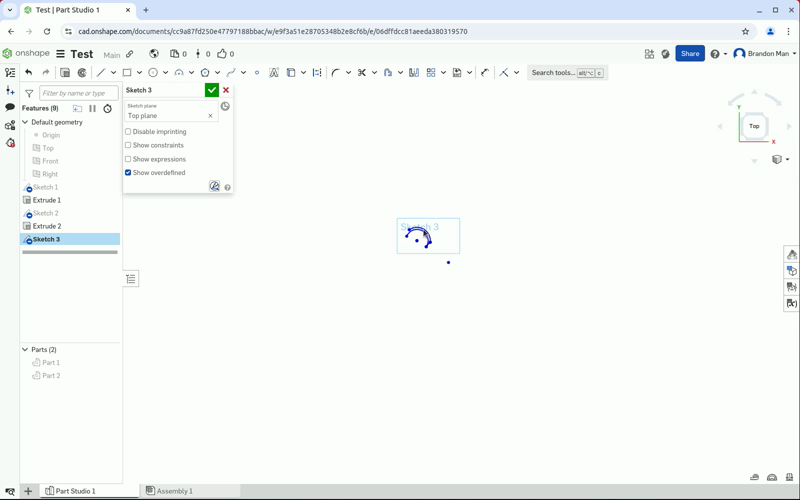
key(l)
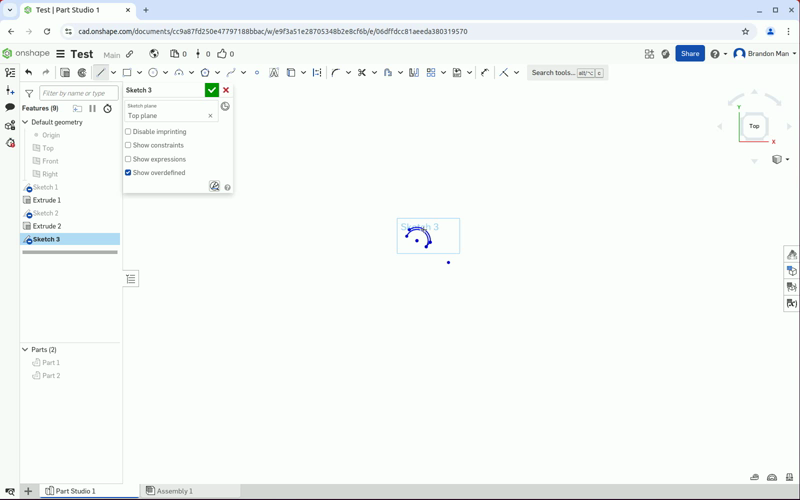
mouse_move(409, 229)
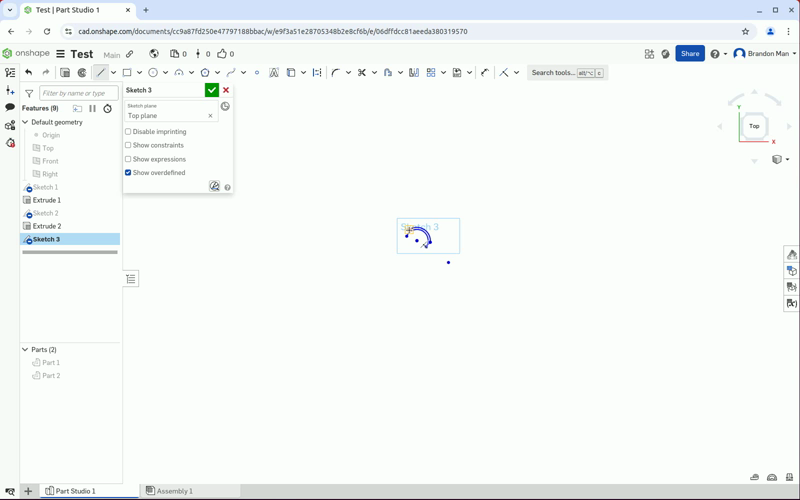
click(409, 229)
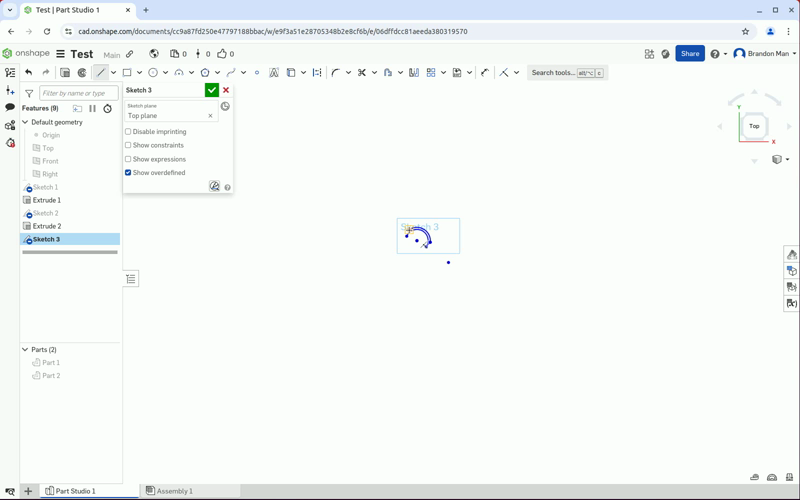
mouse_move(439, 229)
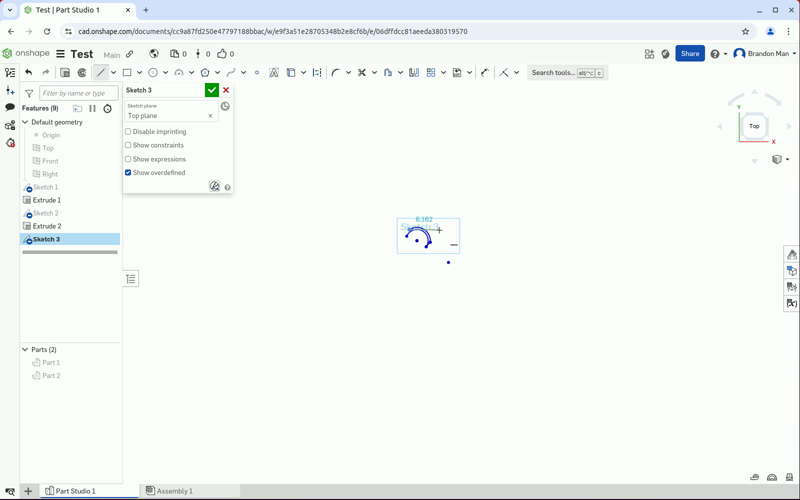
key_down(shift)
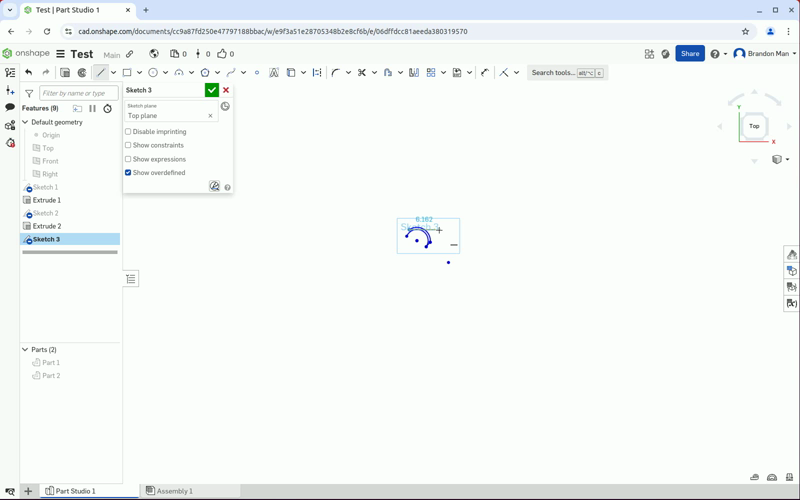
mouse_move(406, 236)
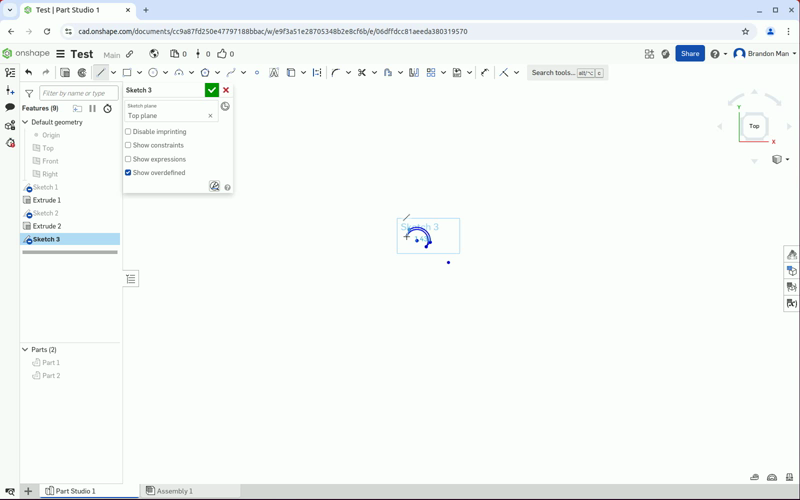
scroll(6)
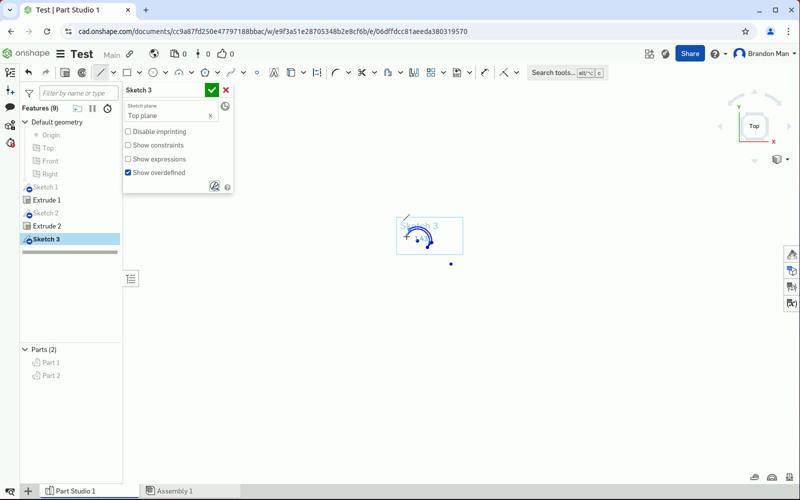
scroll(6)
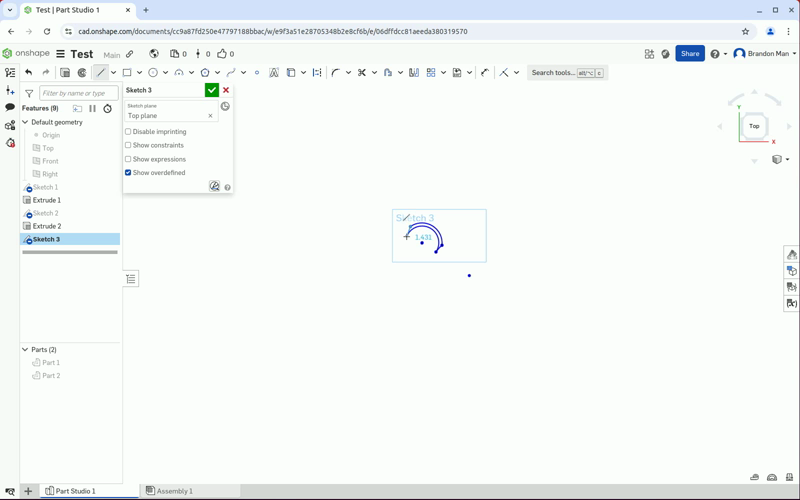
scroll(6)
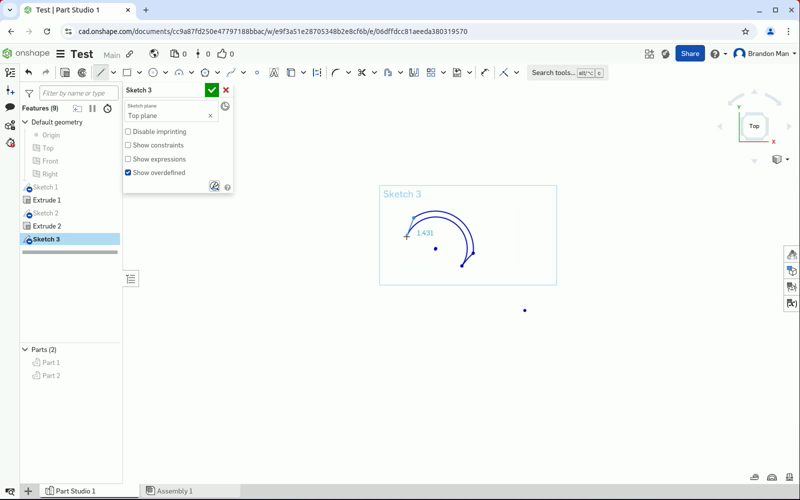
scroll(6)
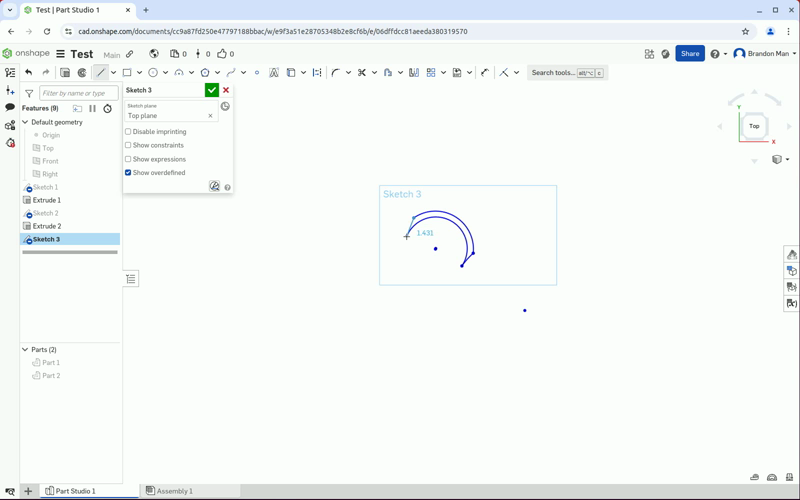
scroll(6)
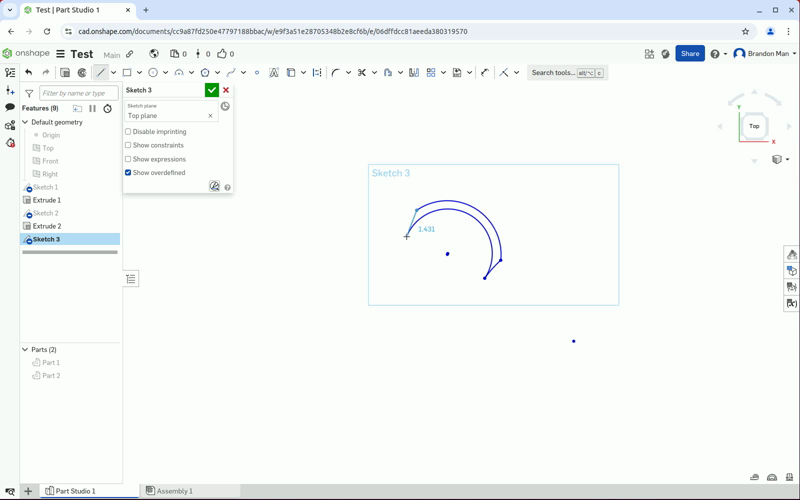
scroll(6)
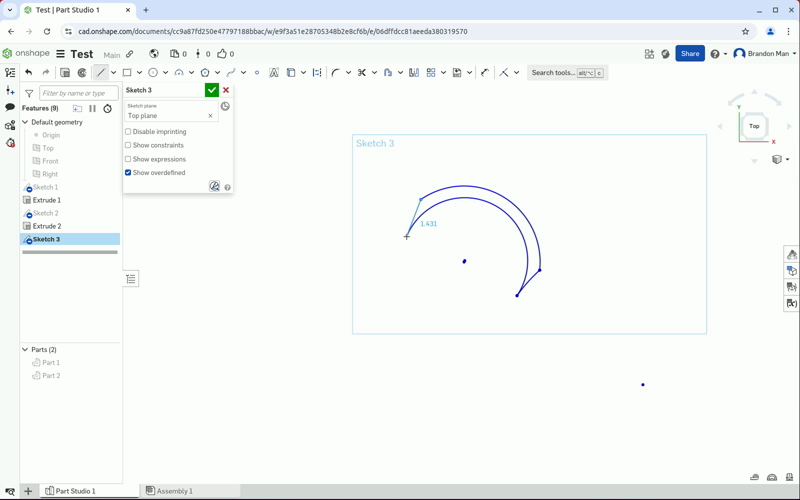
scroll(6)
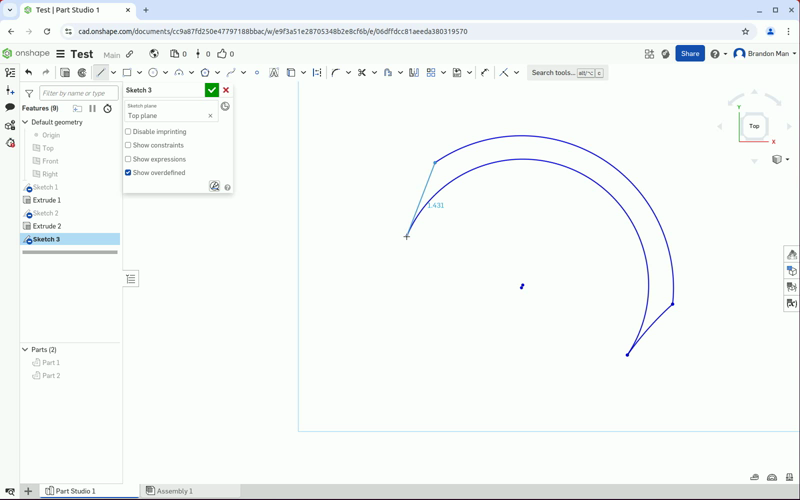
key_up(shift)
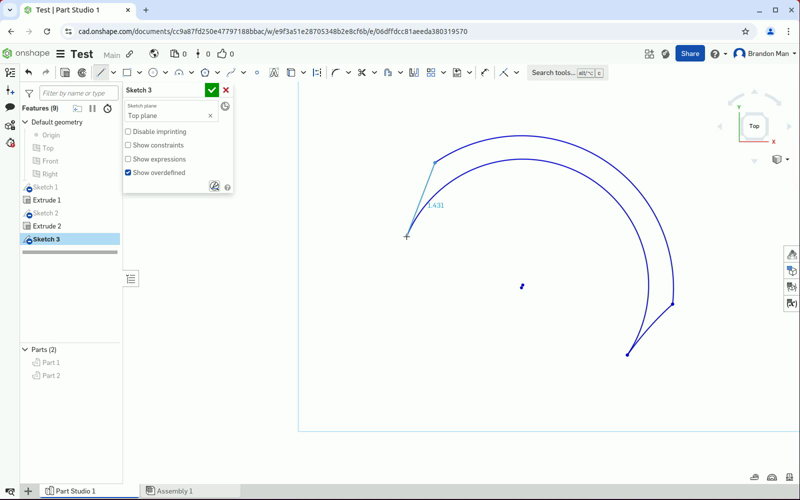
click(406, 236)
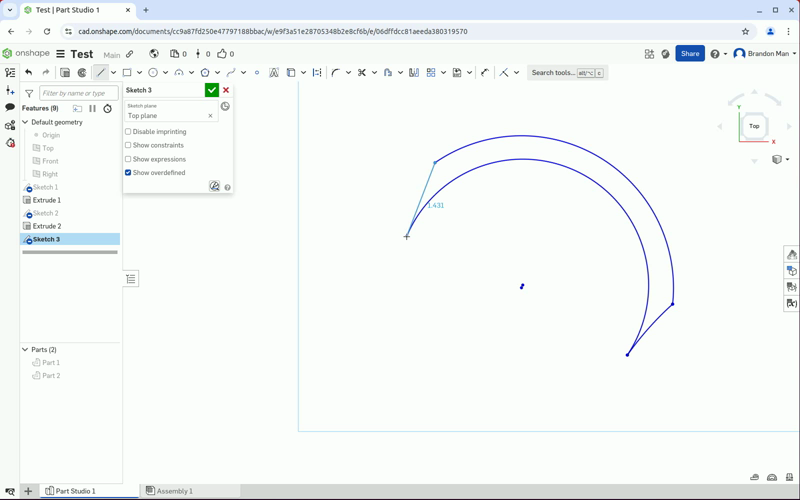
scroll(-6)
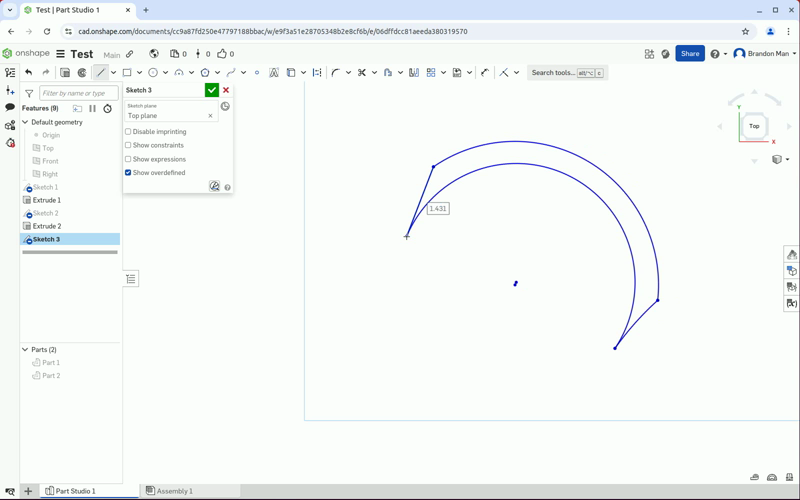
scroll(-6)
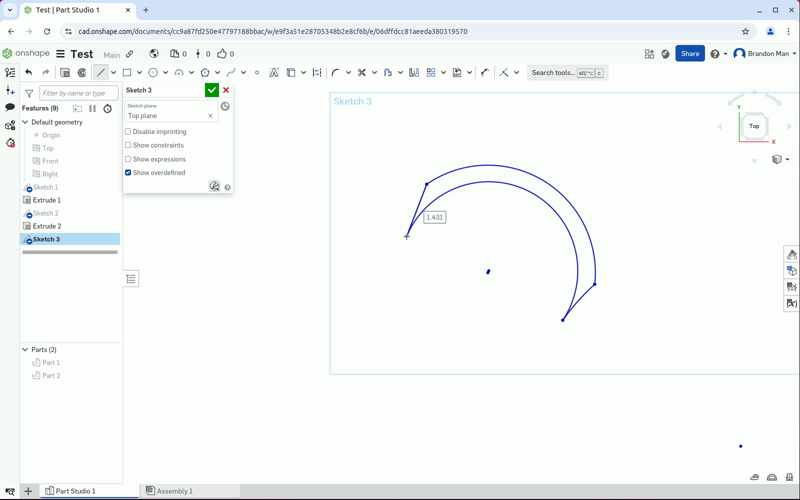
scroll(-6)
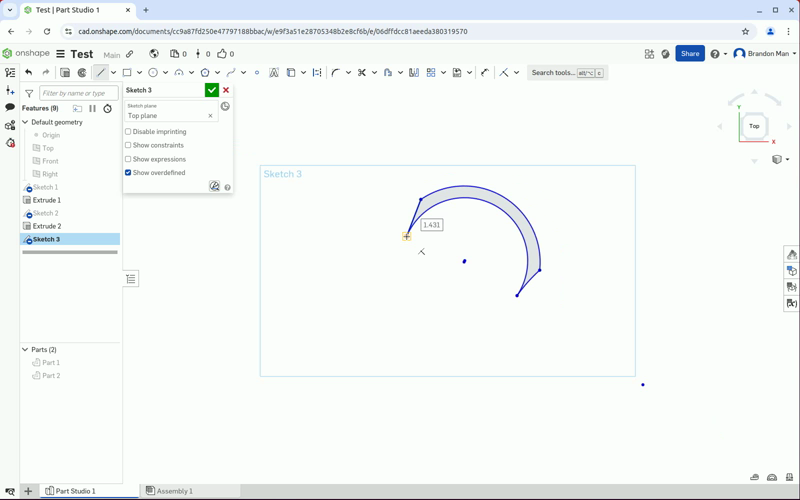
scroll(-6)
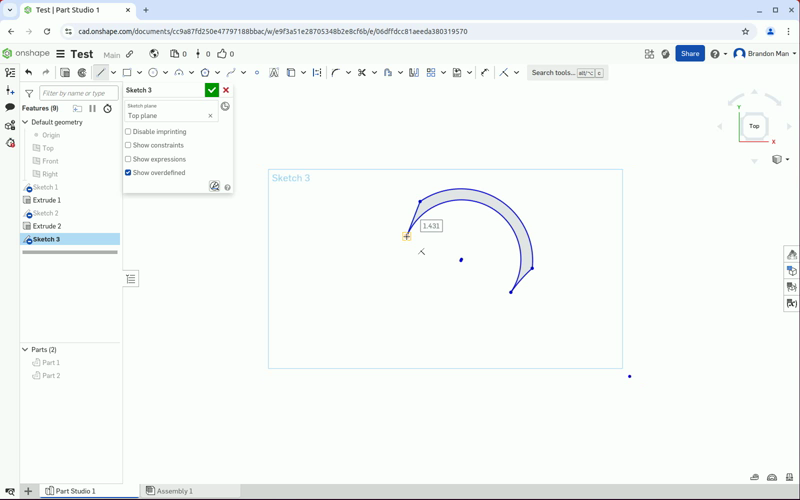
scroll(-6)
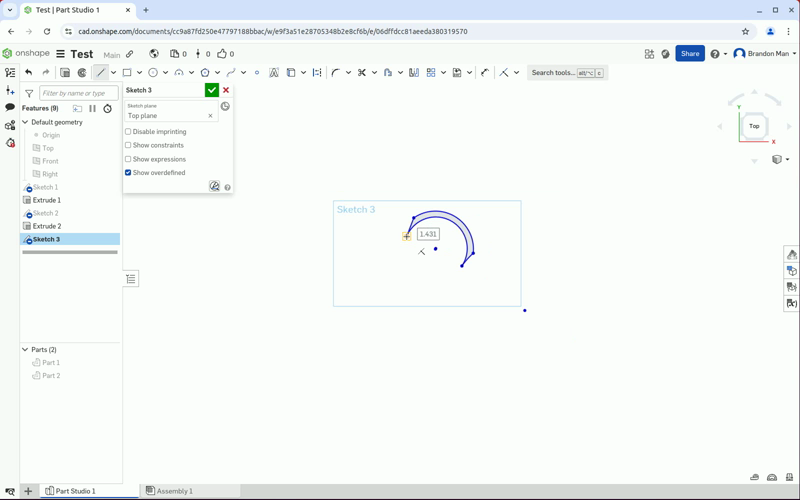
scroll(-6)
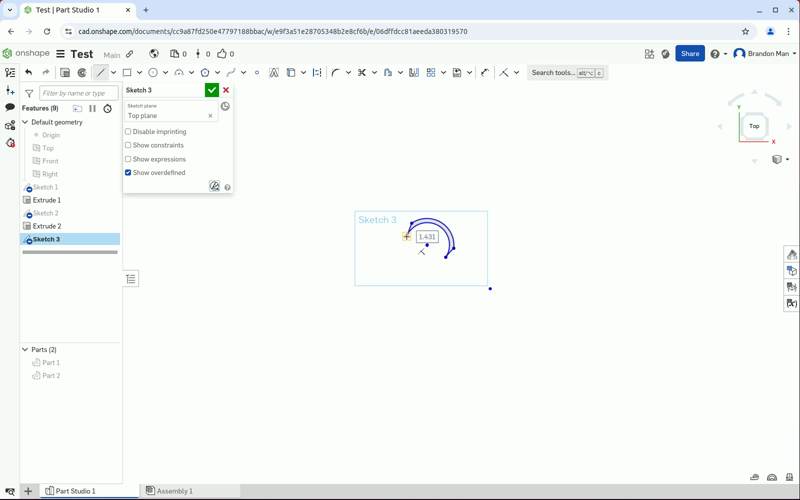
scroll(-6)
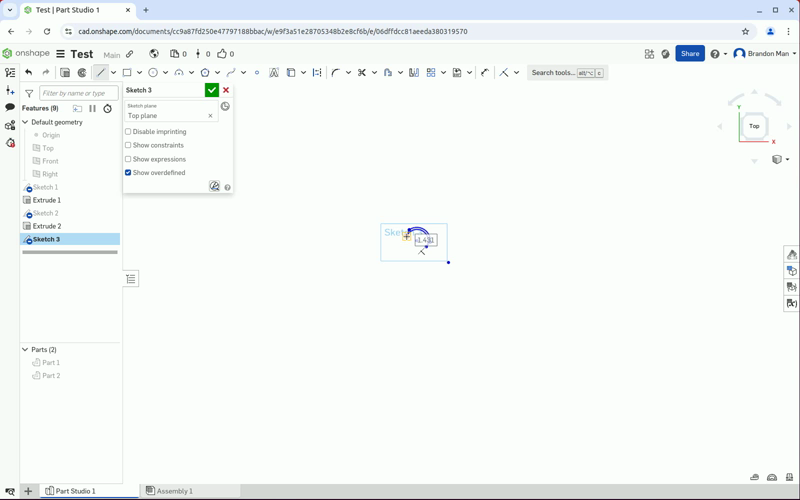
key(esc)
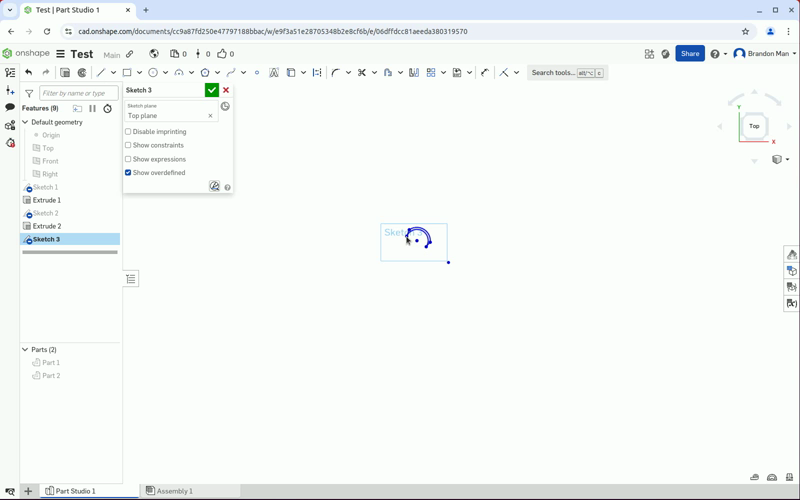
mouse_move(426, 244)
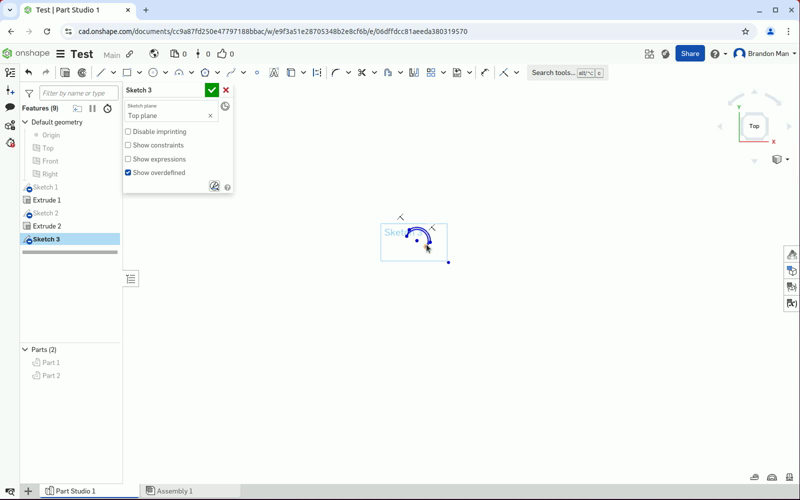
scroll(6)
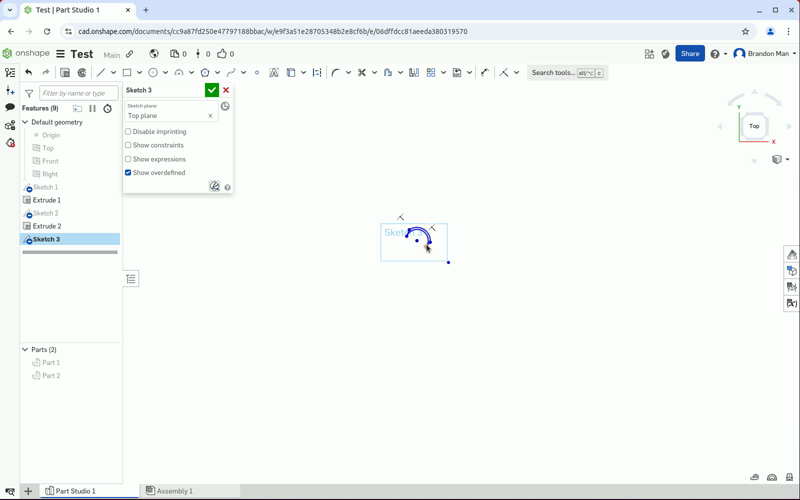
scroll(6)
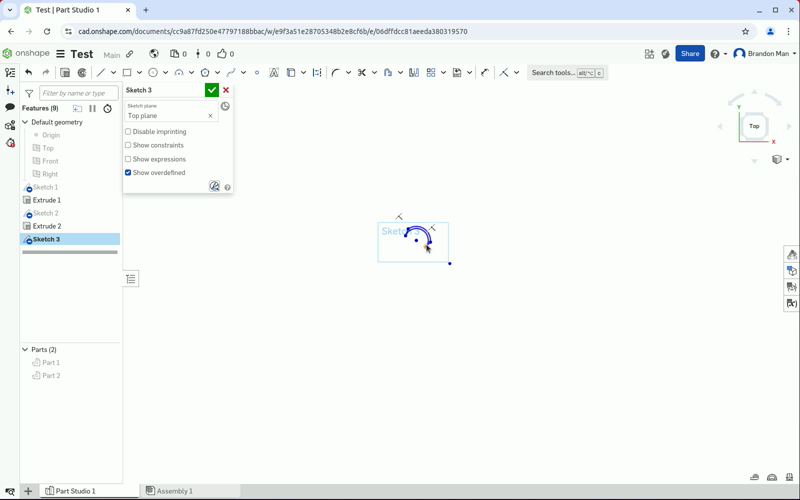
scroll(6)
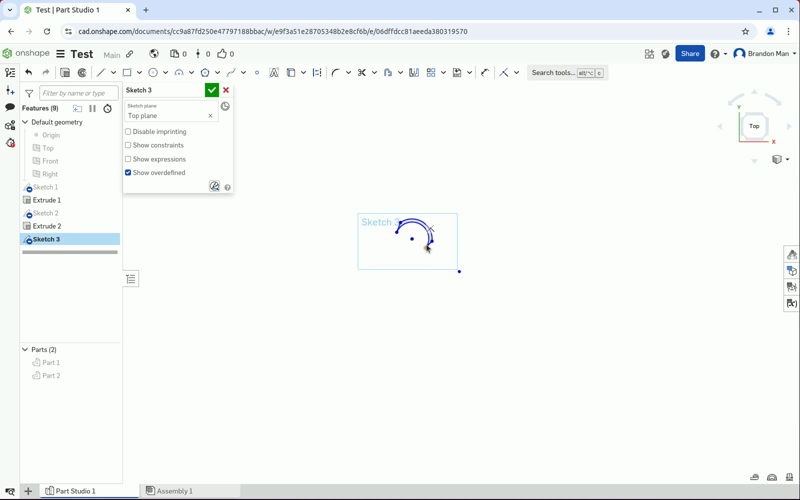
scroll(6)
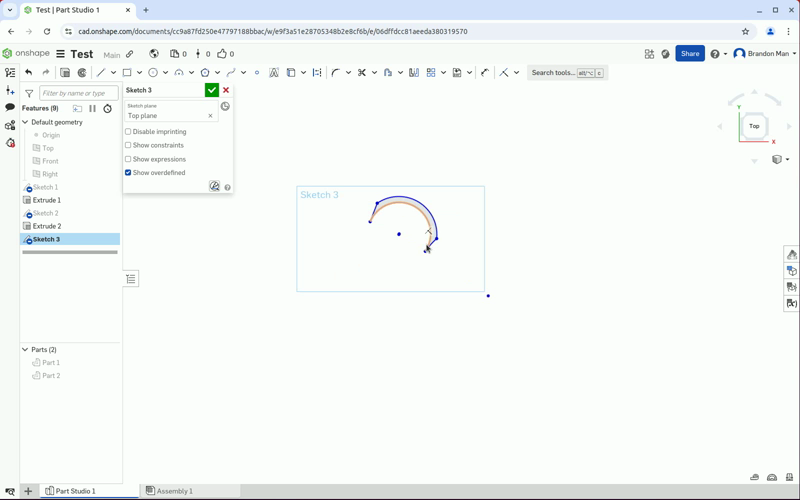
scroll(6)
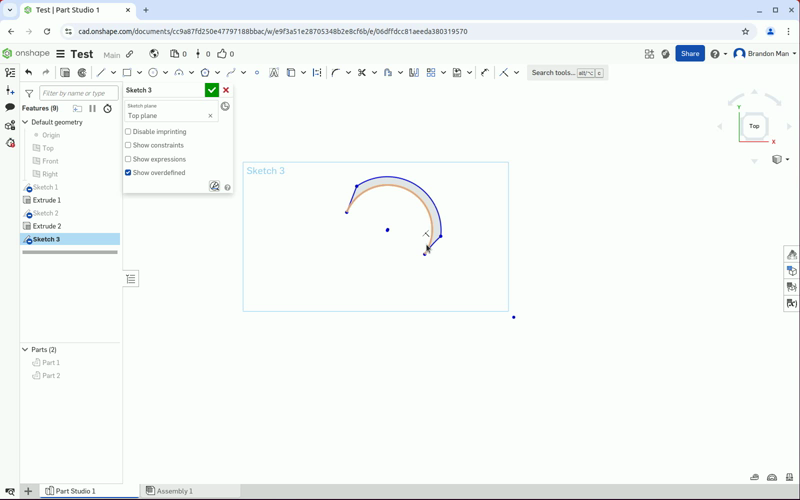
scroll(6)
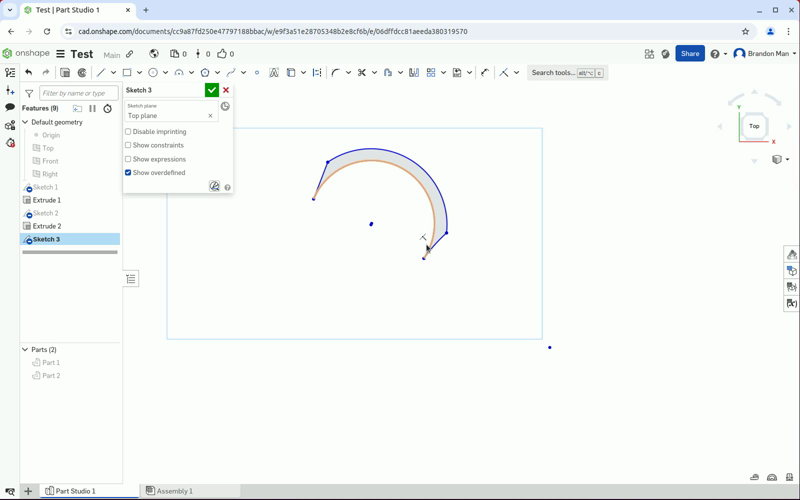
scroll(6)
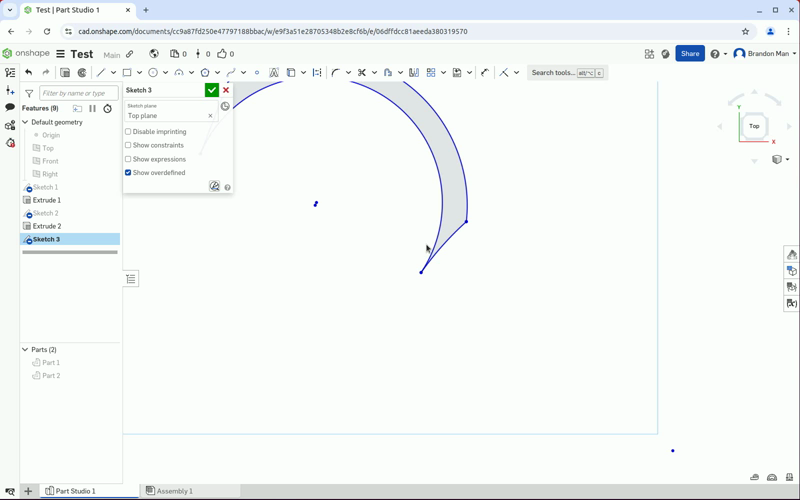
click(426, 244)
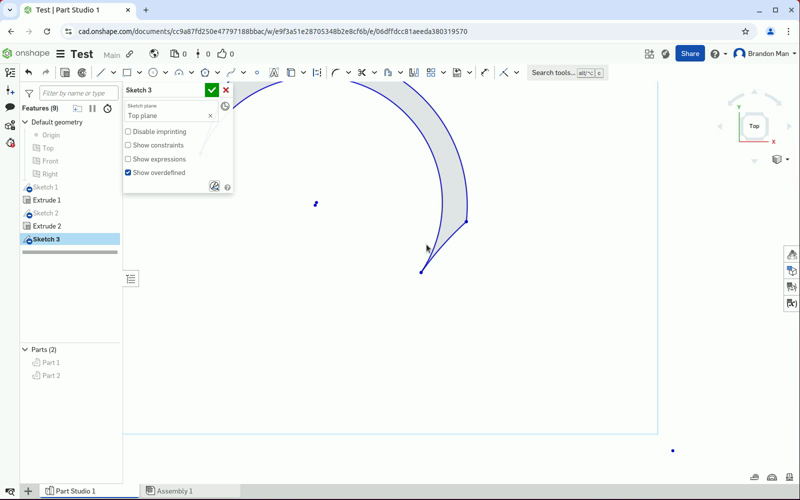
scroll(-6)
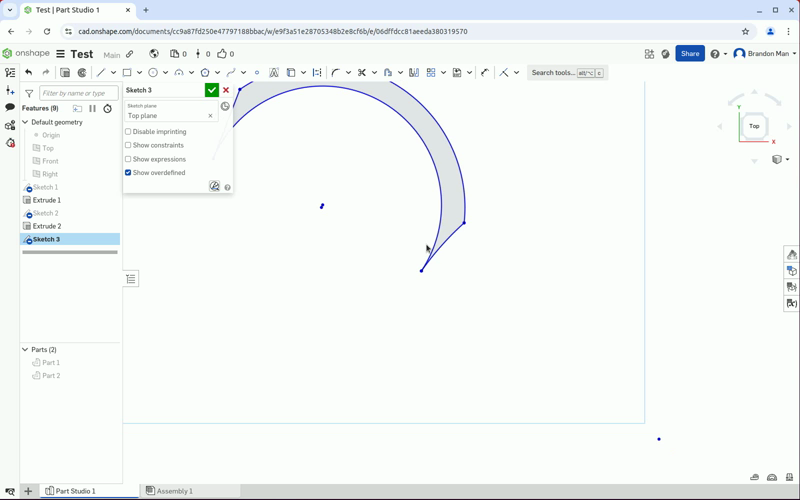
scroll(-6)
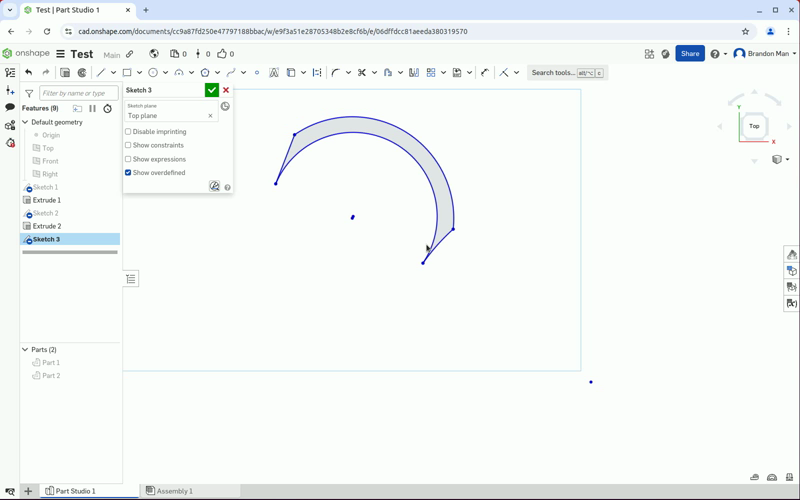
scroll(-6)
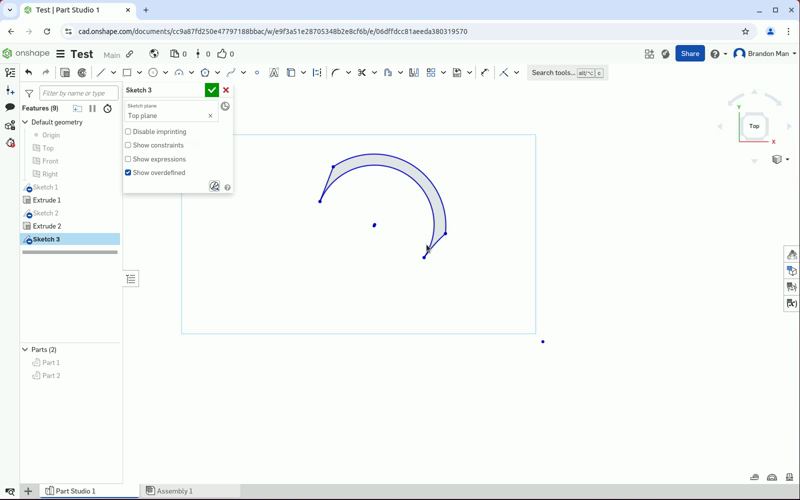
scroll(-6)
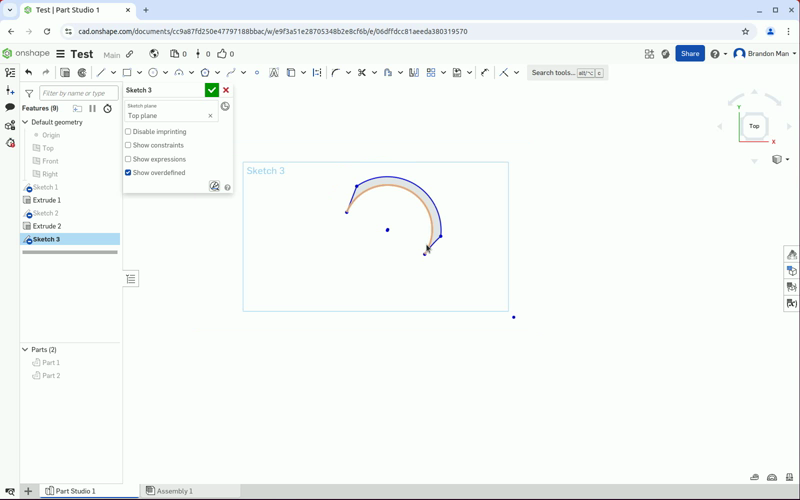
scroll(-6)
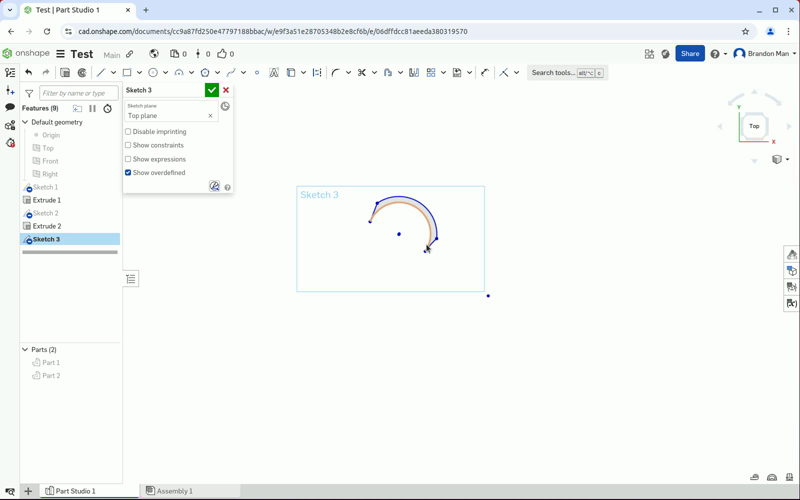
scroll(-6)
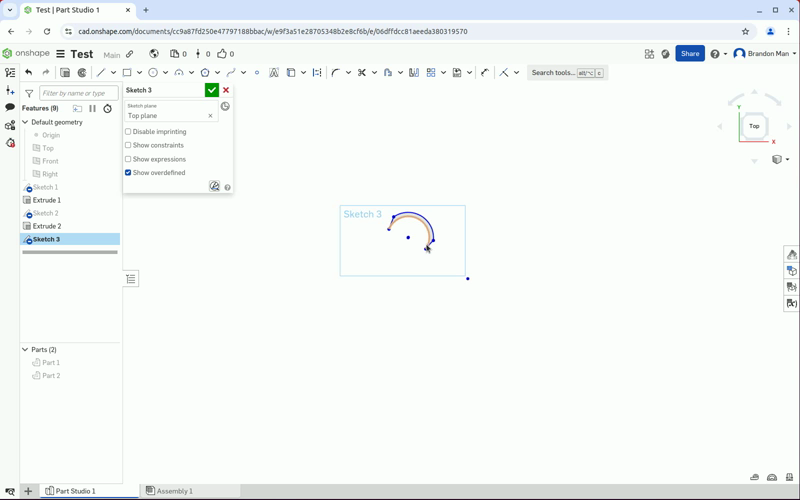
scroll(-6)
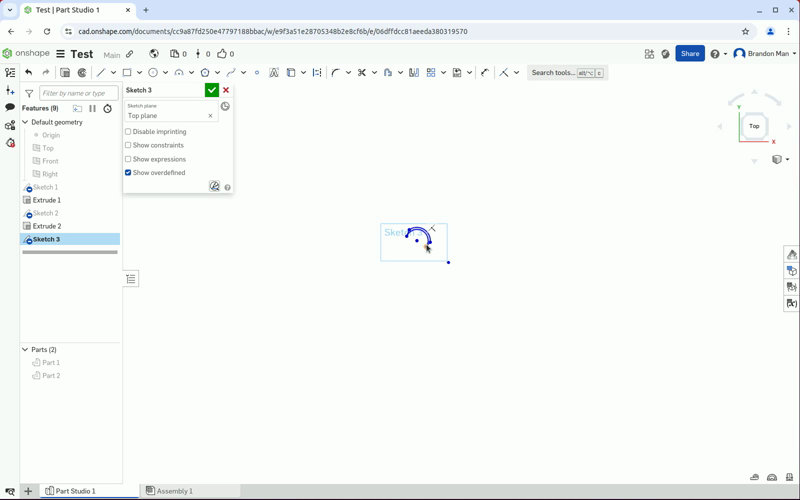
mouse_move(73, 352)
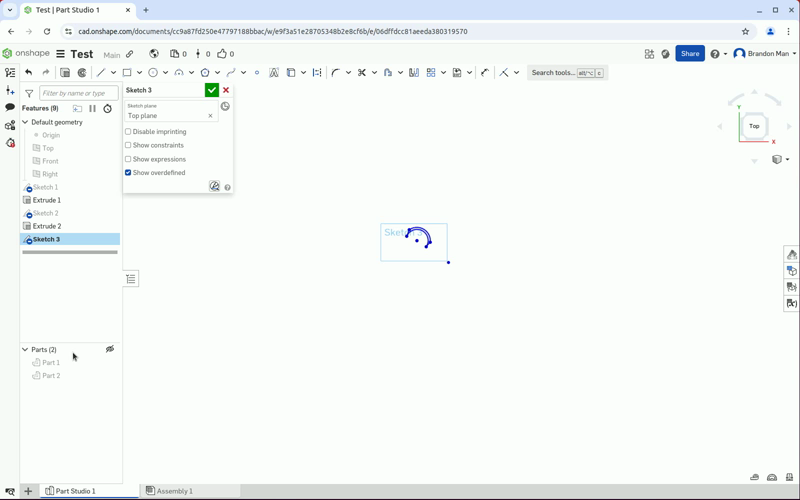
key(shift+y)
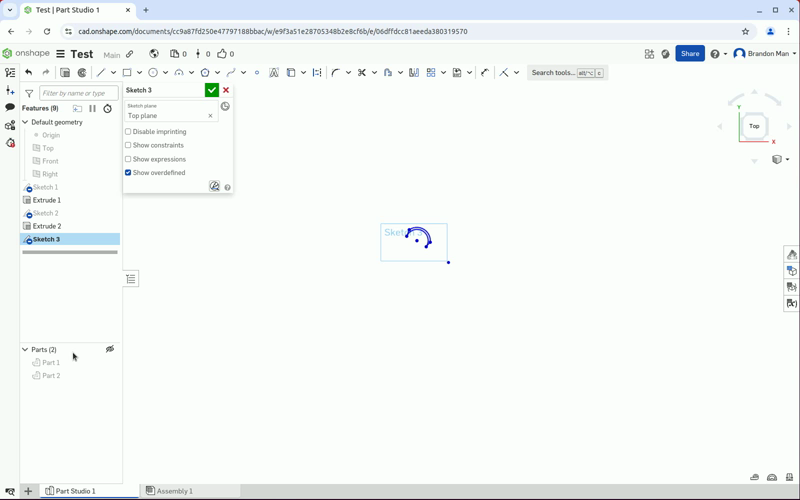
key(shift+e)
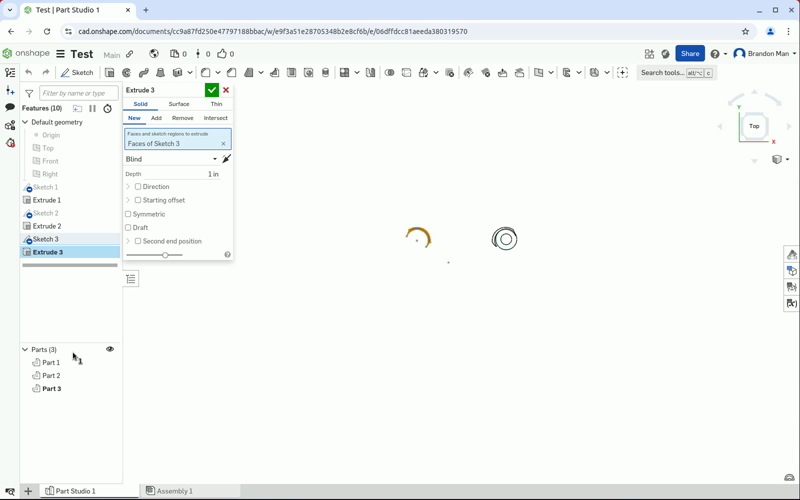
mouse_move(143, 106)
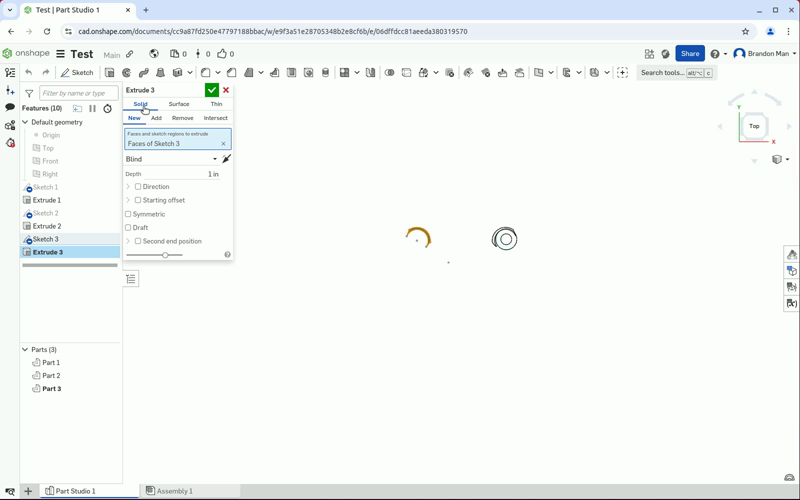
click(143, 106)
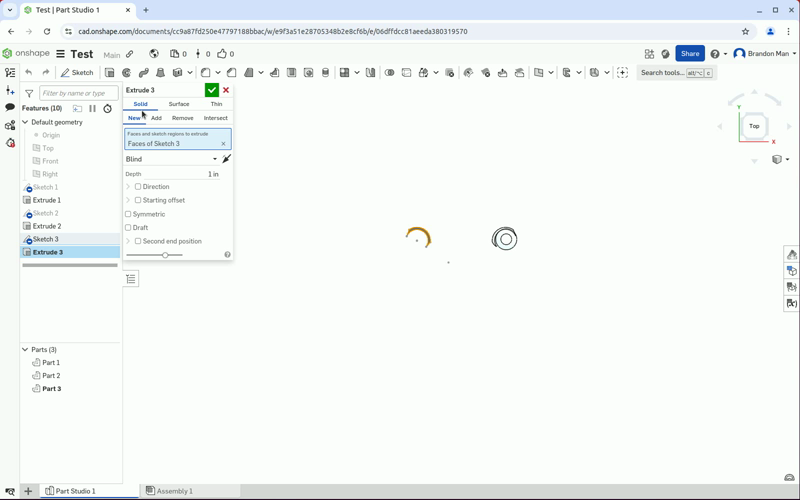
mouse_move(137, 120)
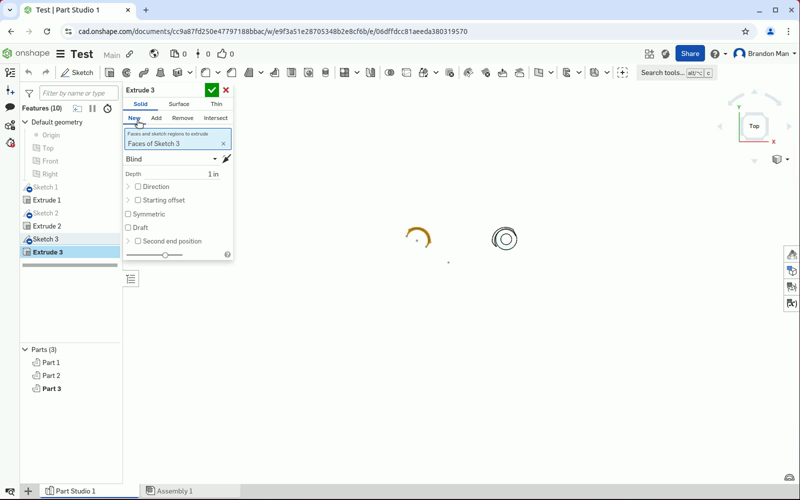
click(137, 120)
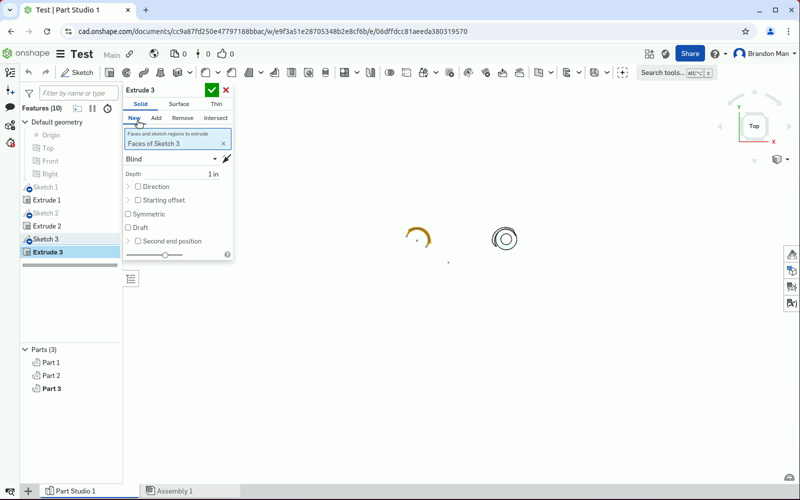
key(tab, 4)
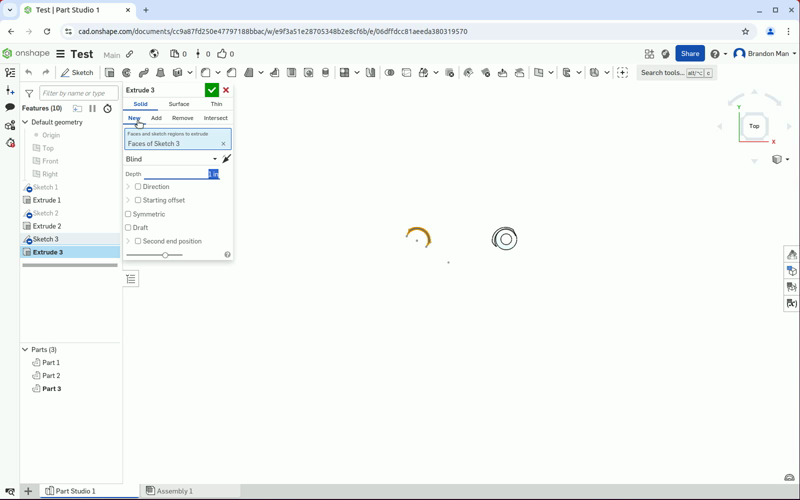
text(0.722)
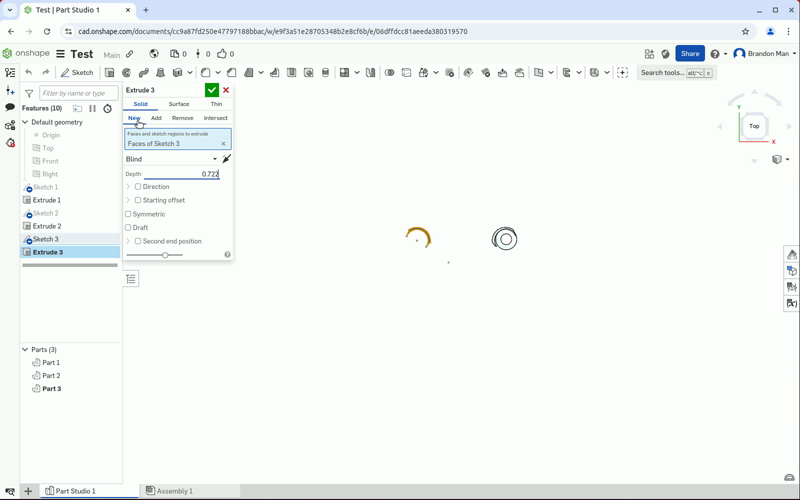
key(enter)
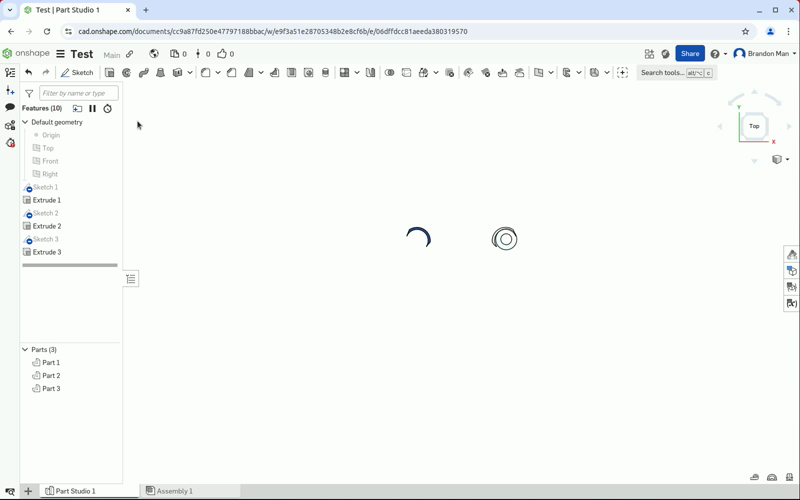
key(shift+h)
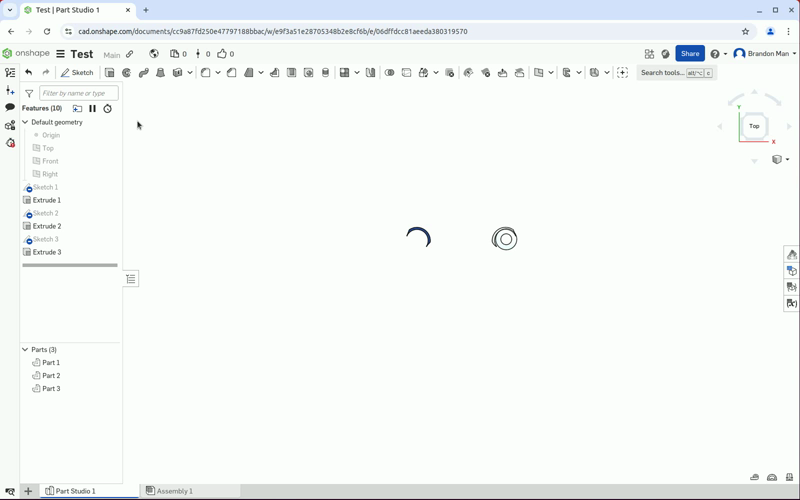
key(shift+h)
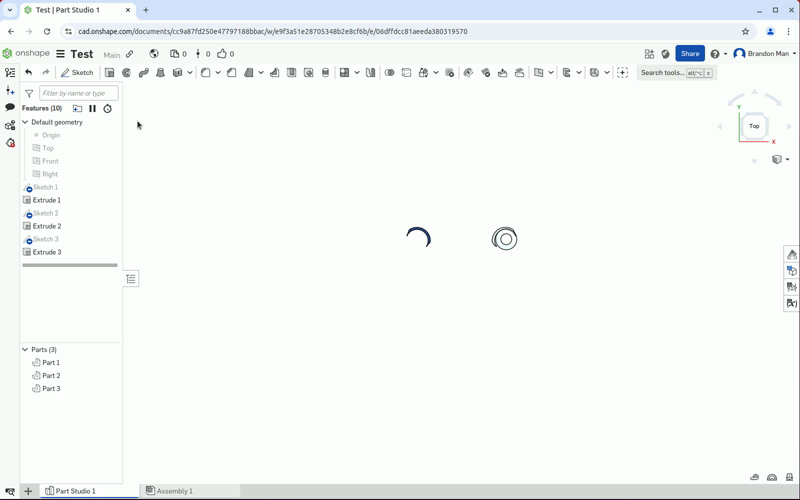
mouse_move(73, 189)
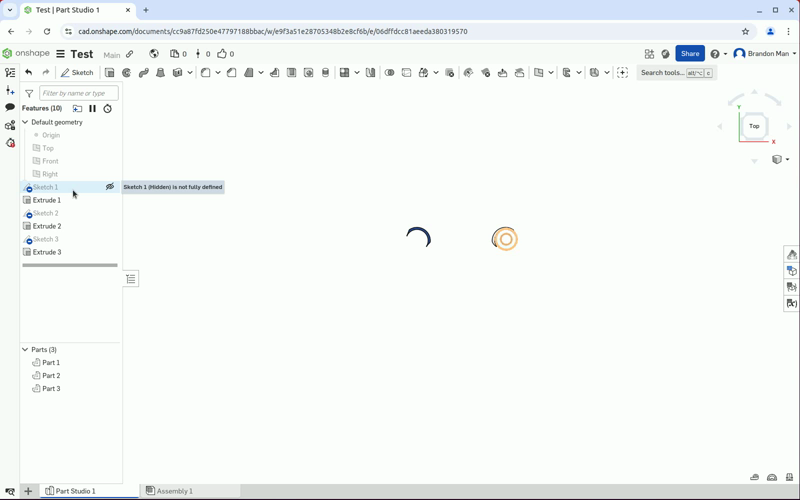
click(73, 189)
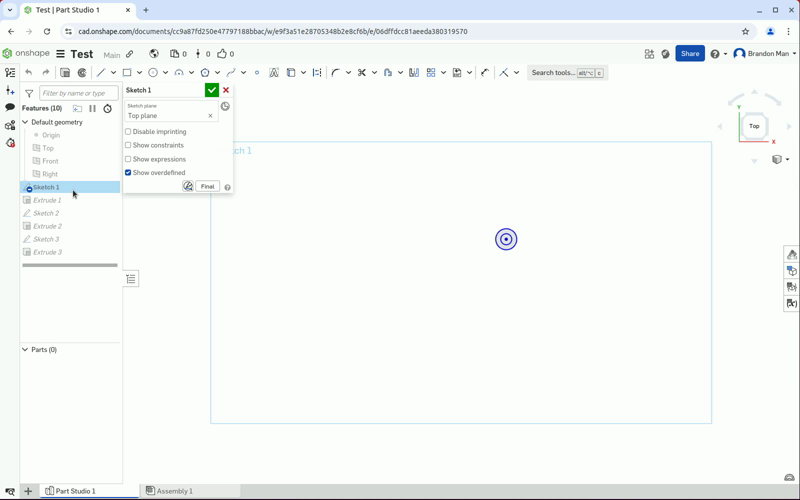
mouse_move(229, 92)
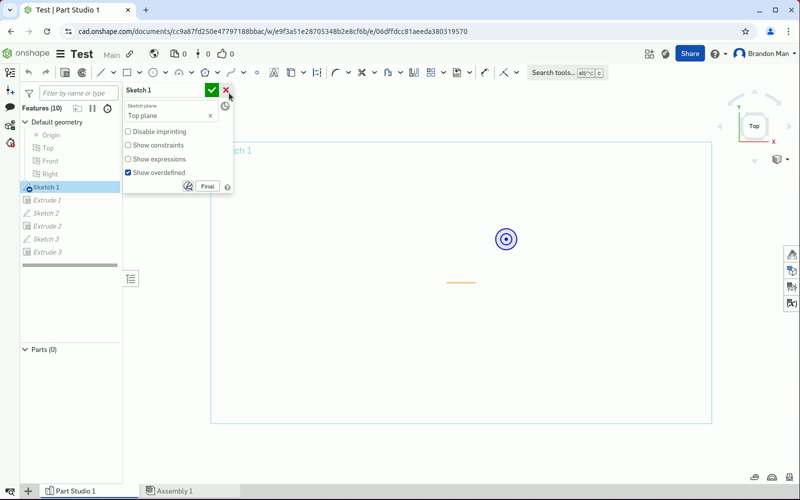
click(229, 92)
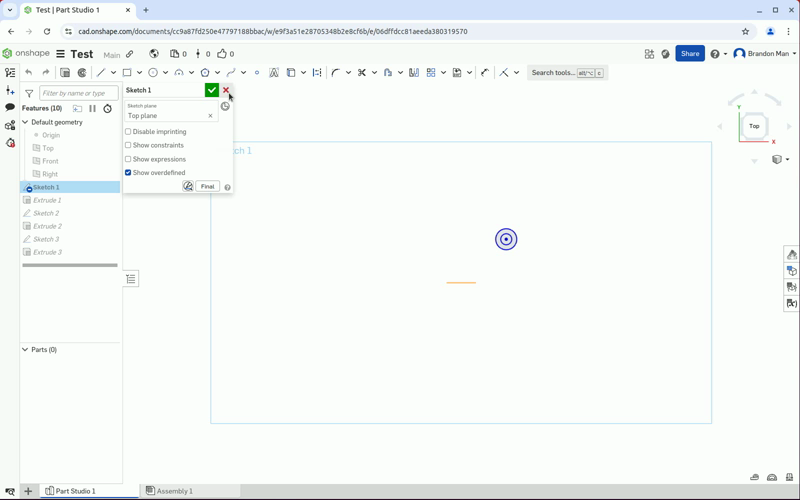
key(shift+s)
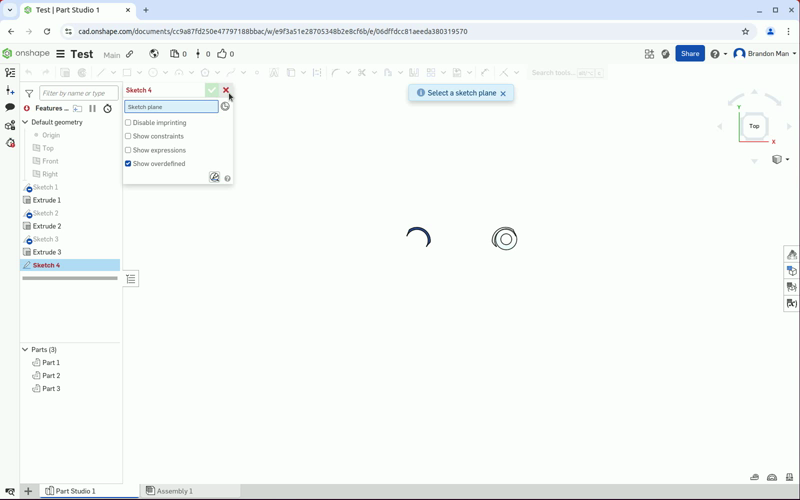
mouse_move(73, 150)
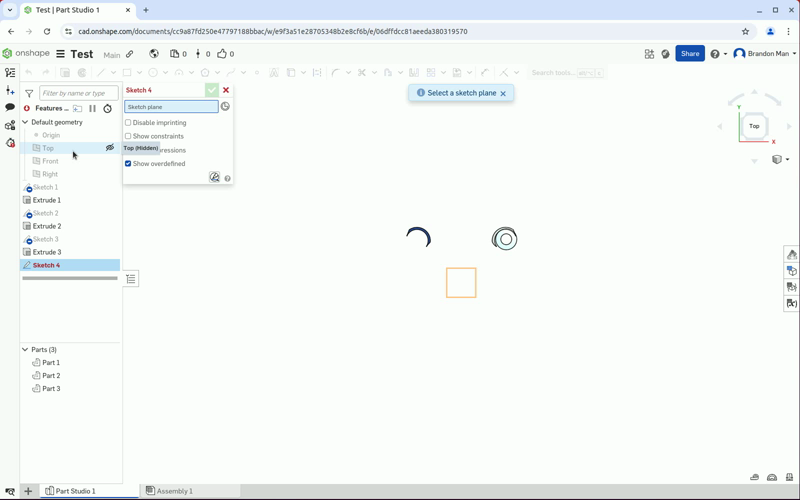
click(73, 150)
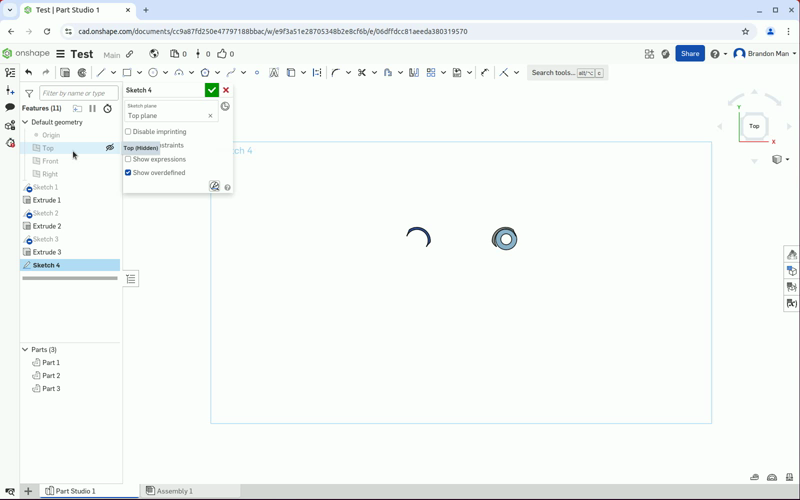
mouse_move(73, 352)
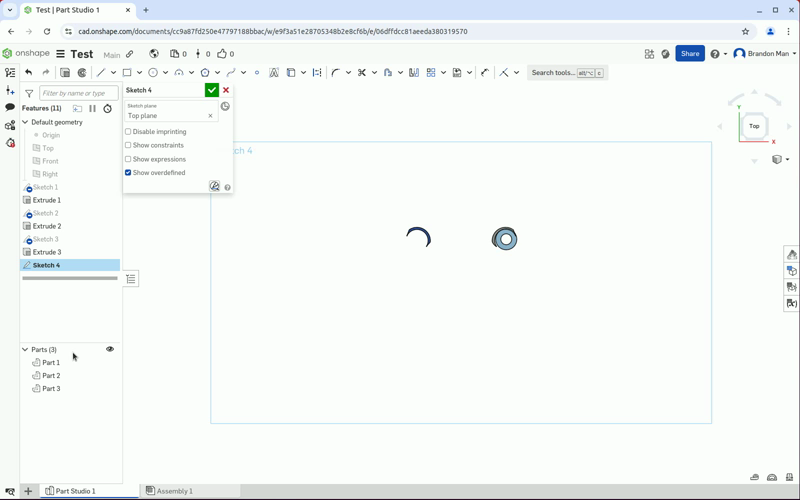
key(y)
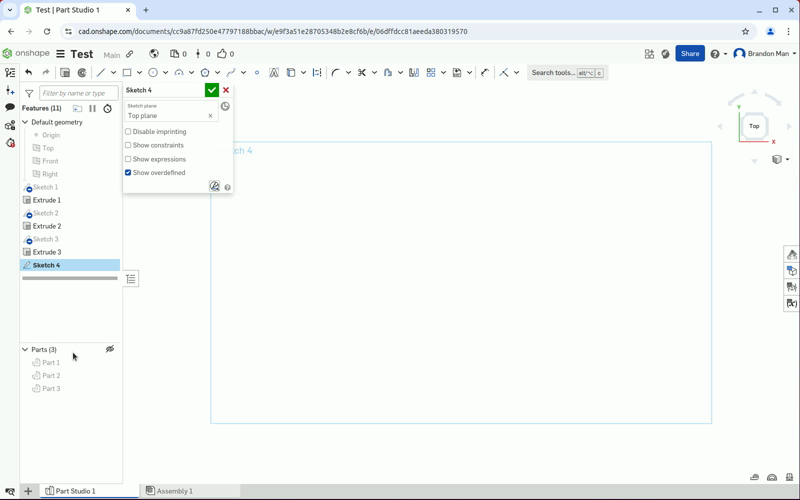
key(c)
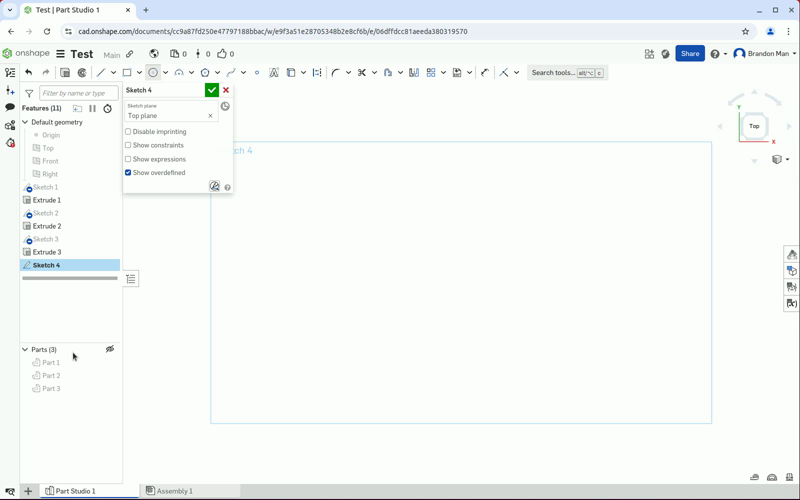
key_down(shift)
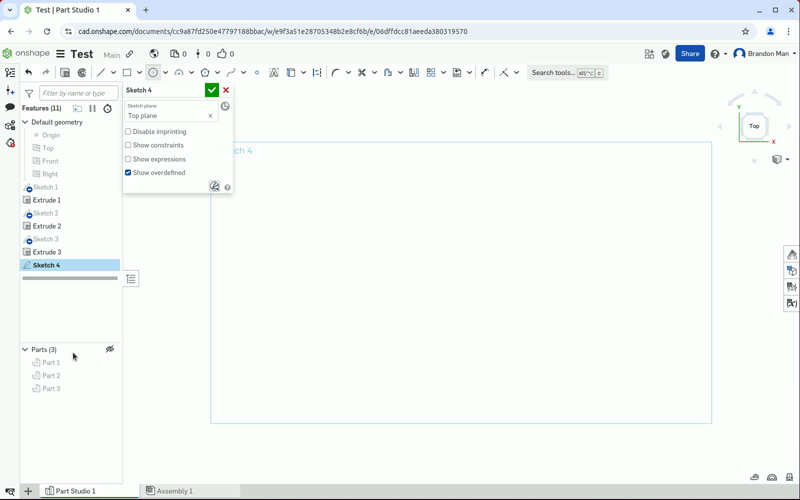
mouse_move(416, 239)
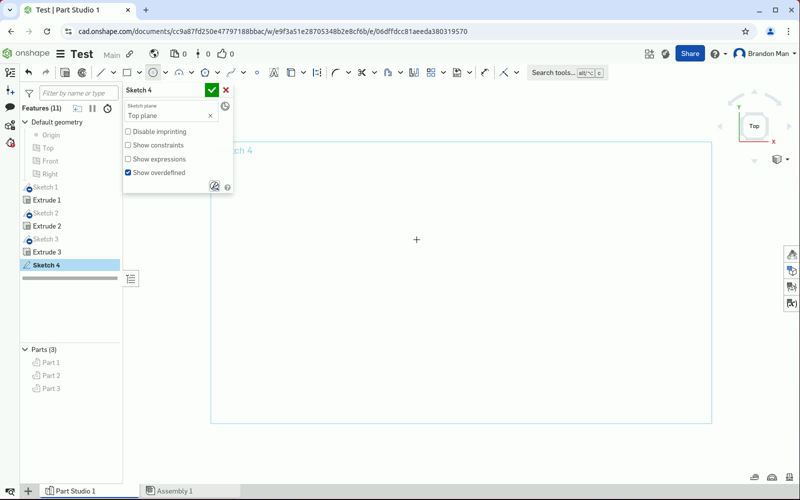
click(416, 239)
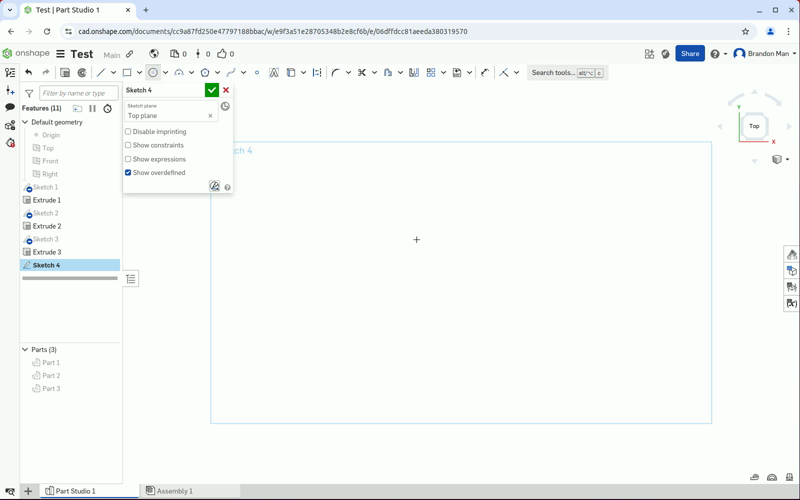
key_up(shift)
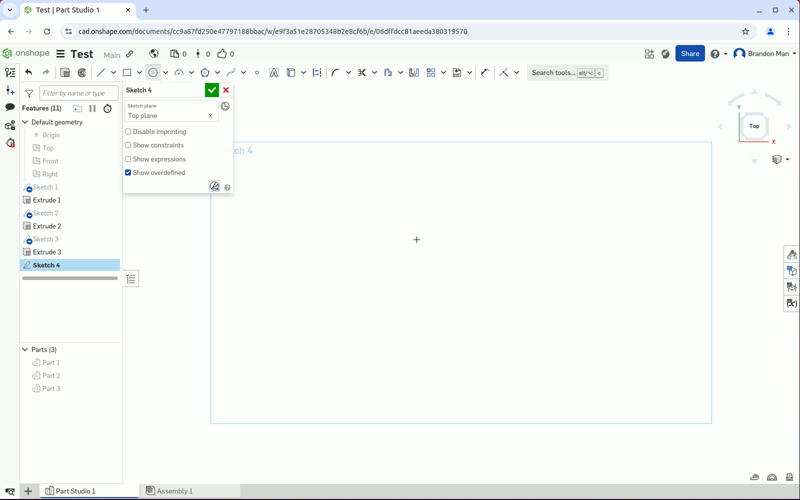
mouse_move(427, 239)
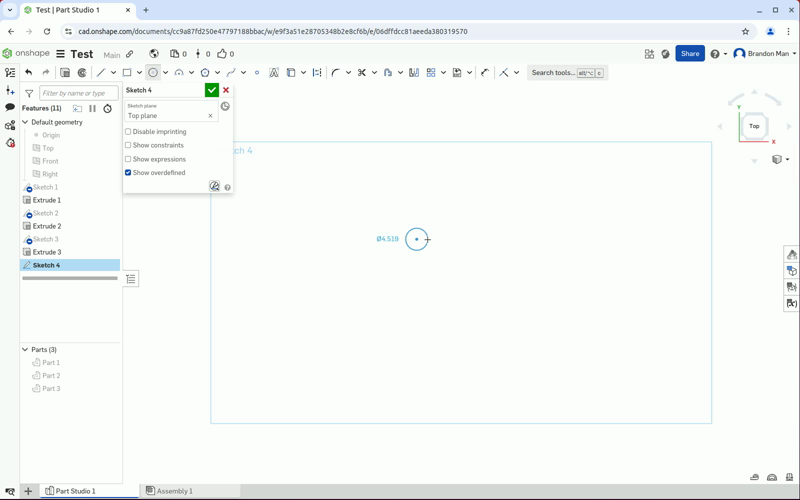
click(427, 239)
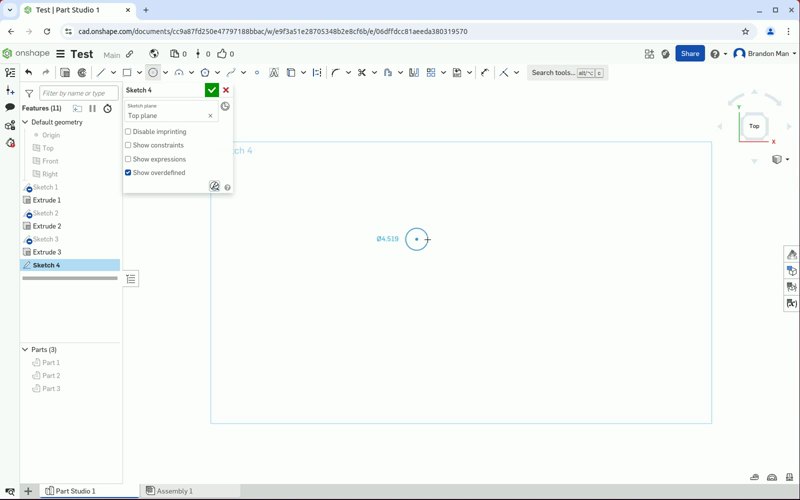
key(esc)
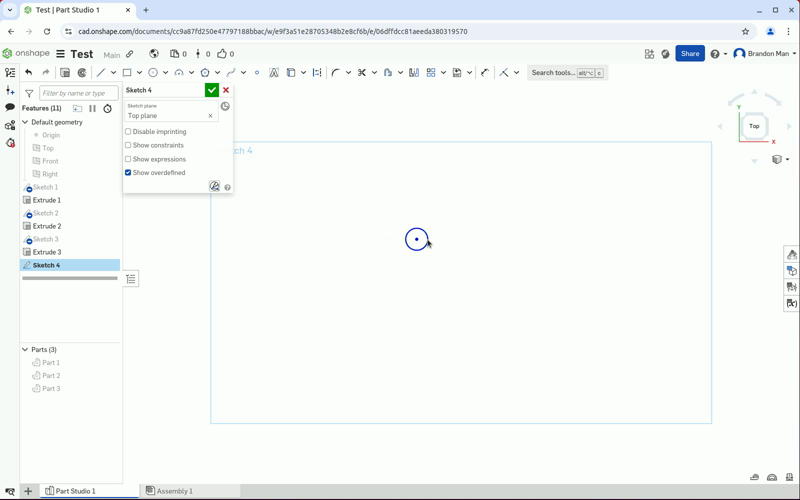
key(c)
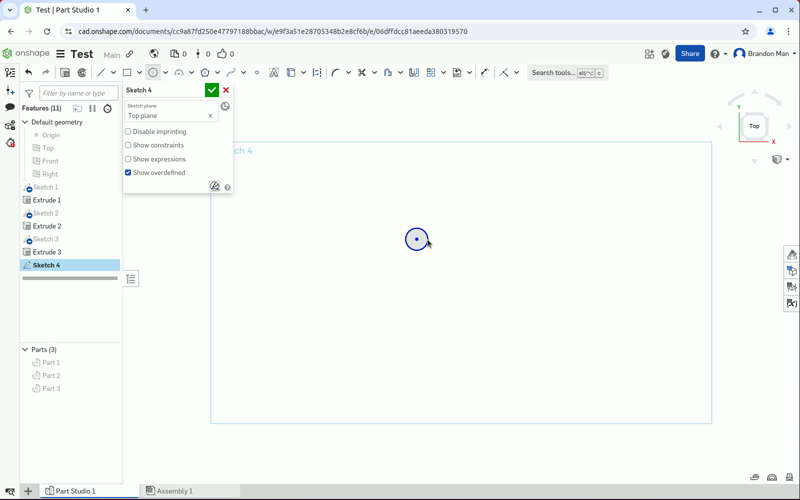
key_down(shift)
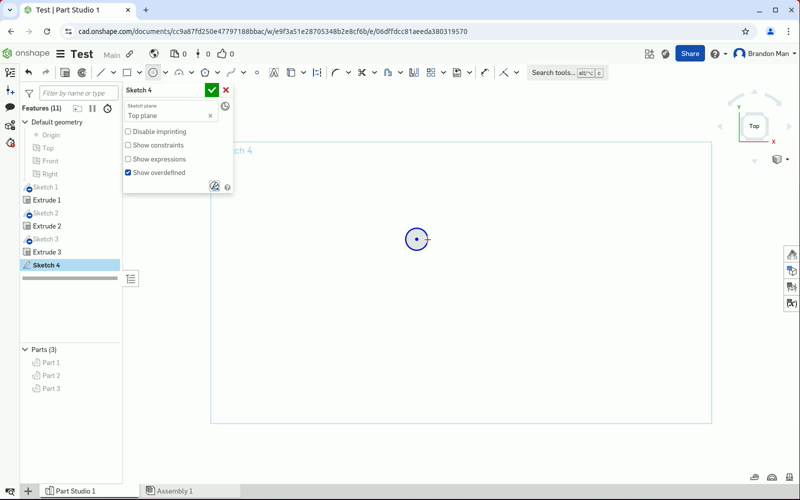
mouse_move(416, 239)
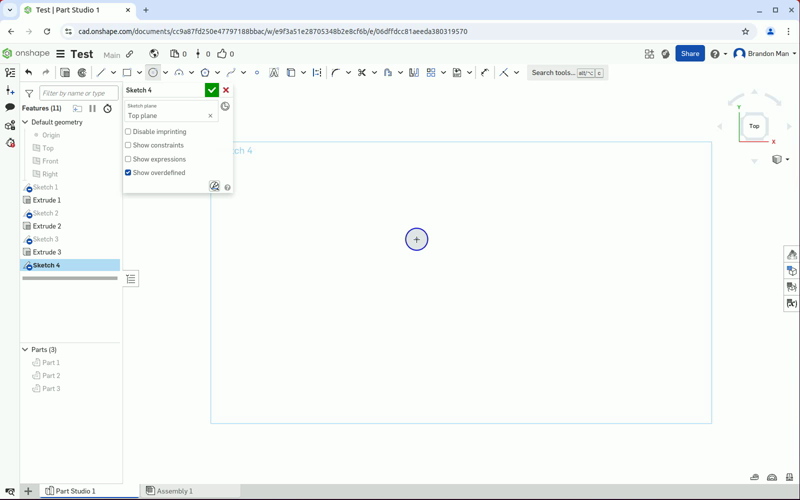
click(416, 239)
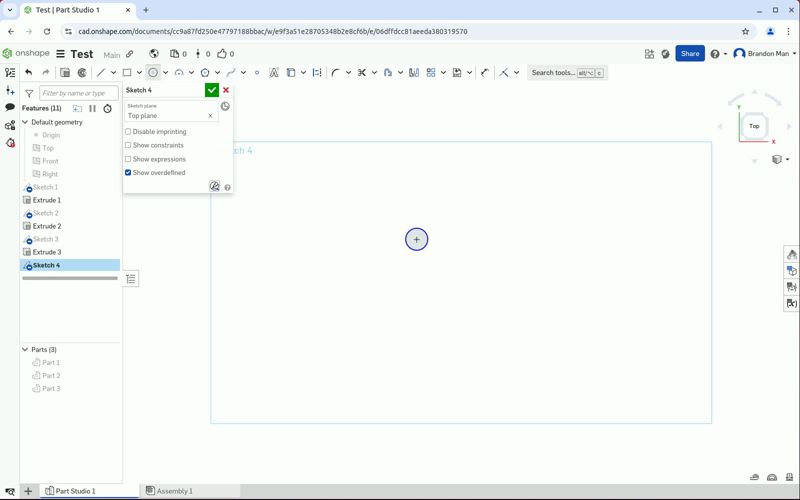
key_up(shift)
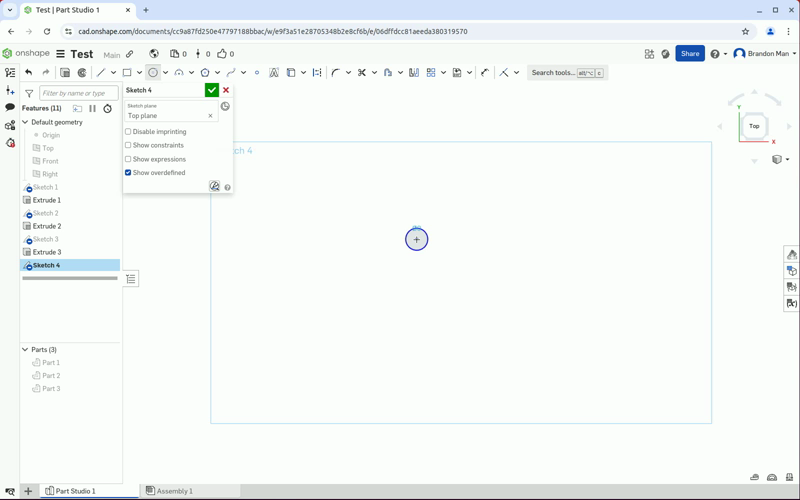
mouse_move(422, 239)
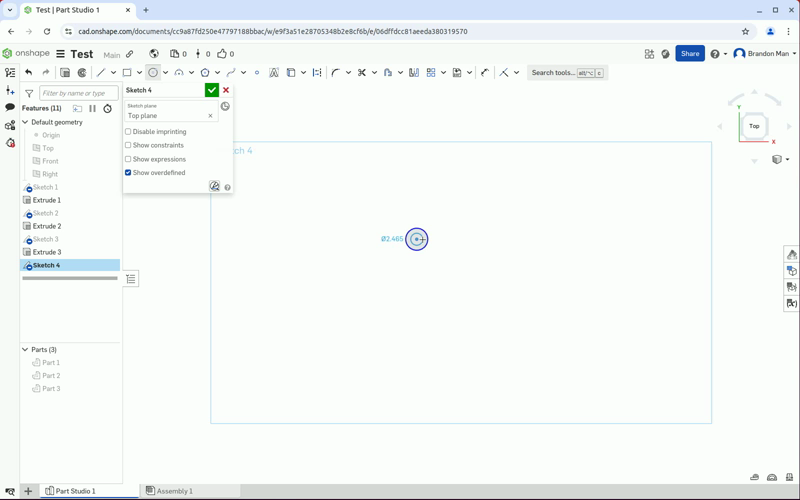
click(422, 239)
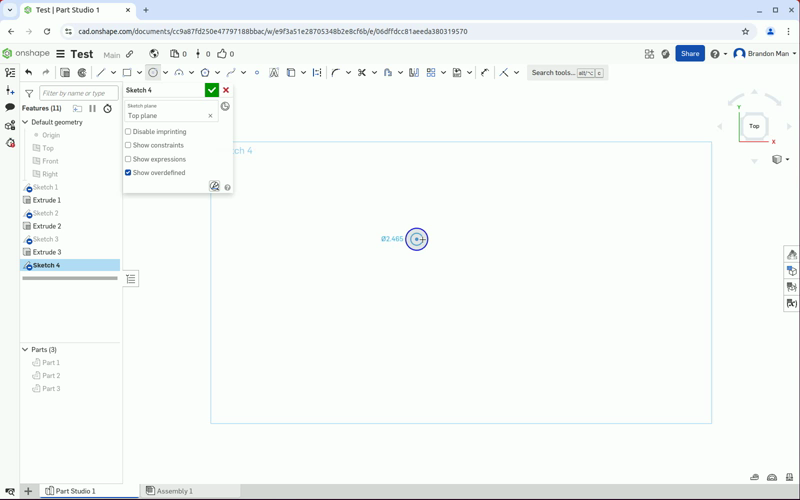
key(esc)
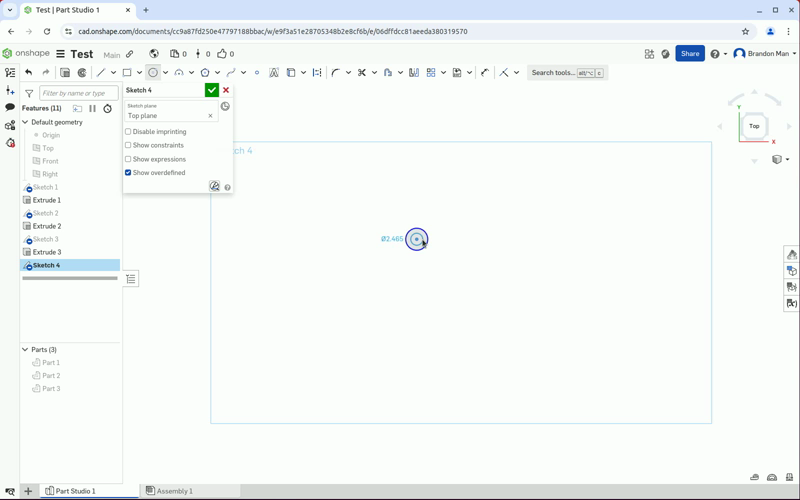
mouse_move(412, 247)
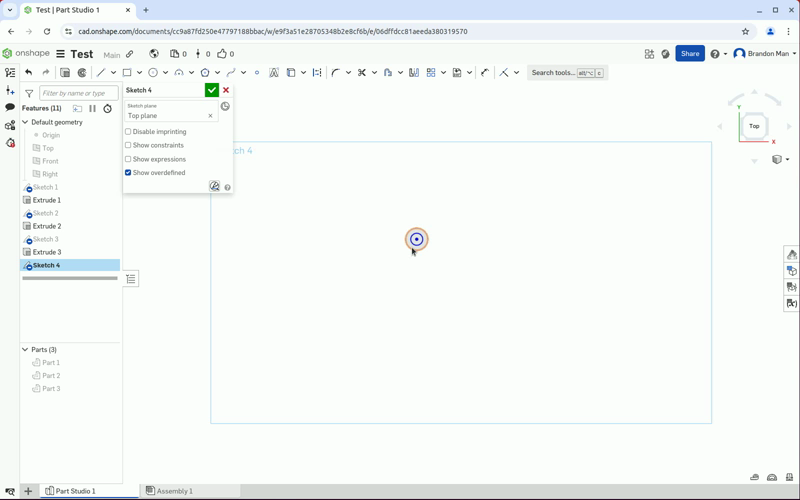
scroll(6)
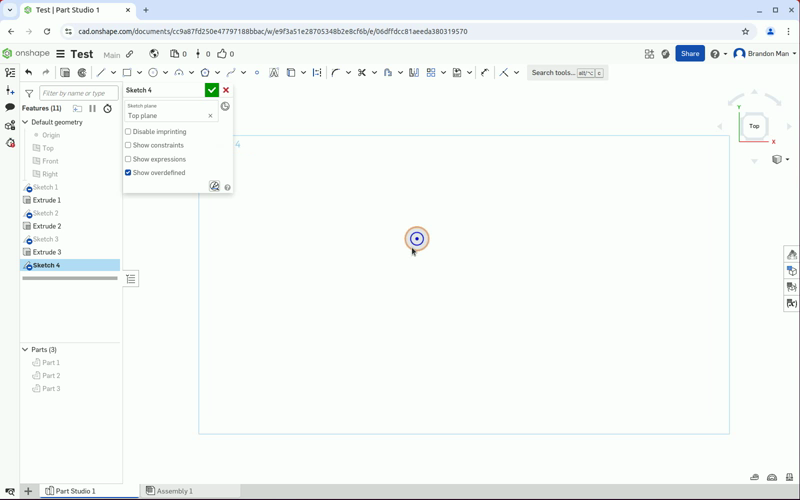
scroll(6)
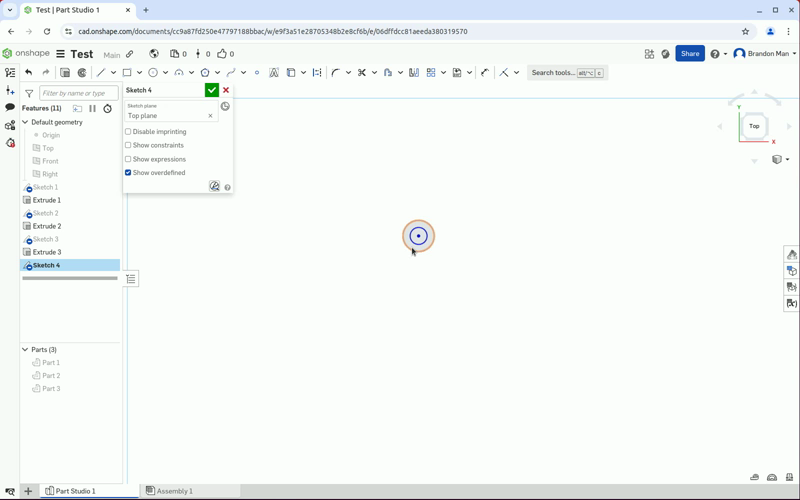
scroll(6)
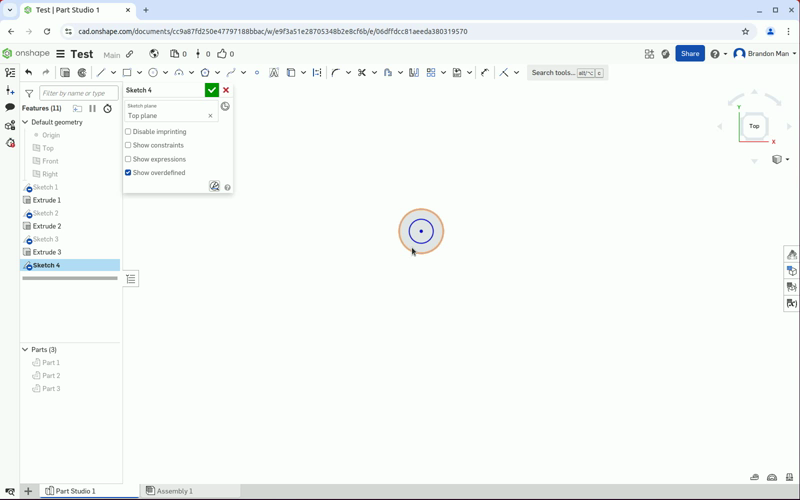
scroll(6)
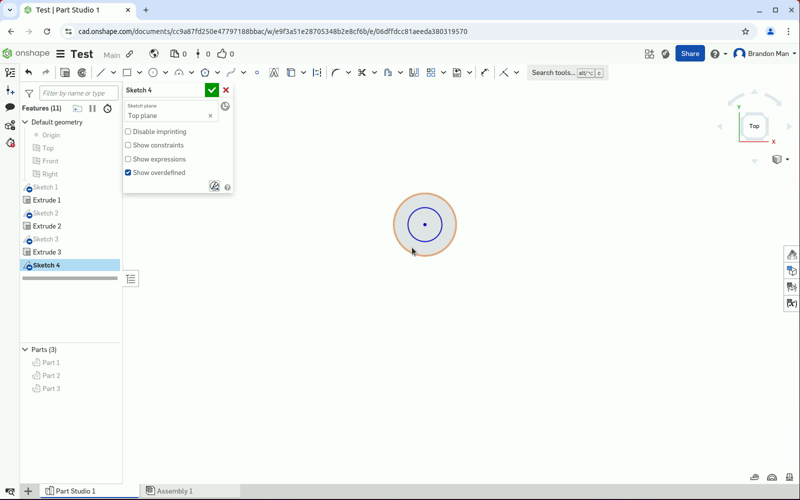
scroll(6)
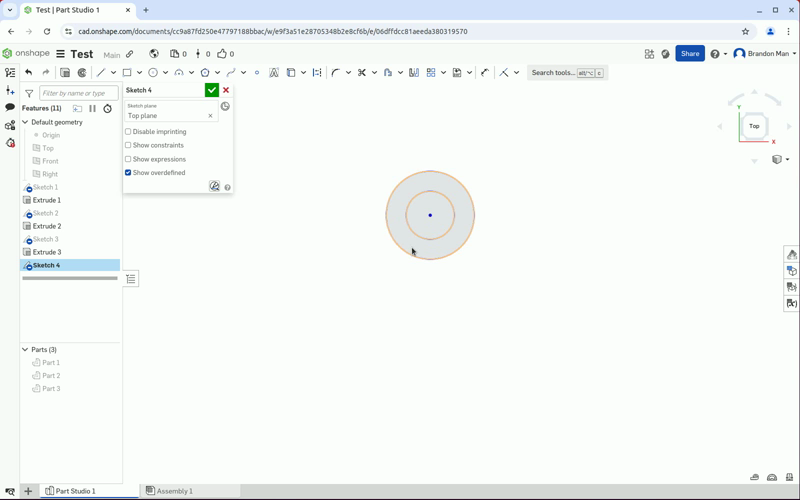
scroll(6)
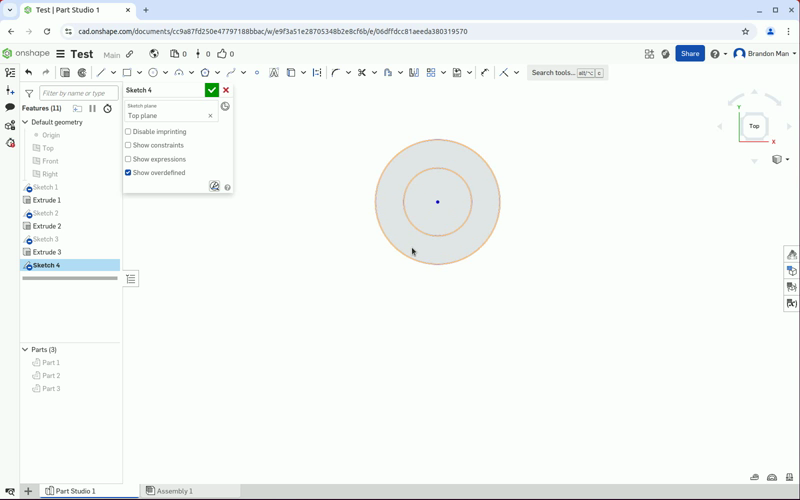
scroll(6)
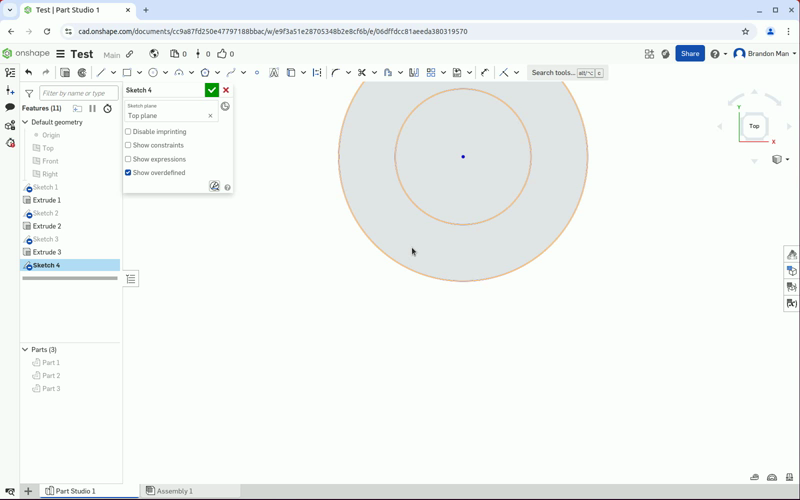
click(412, 247)
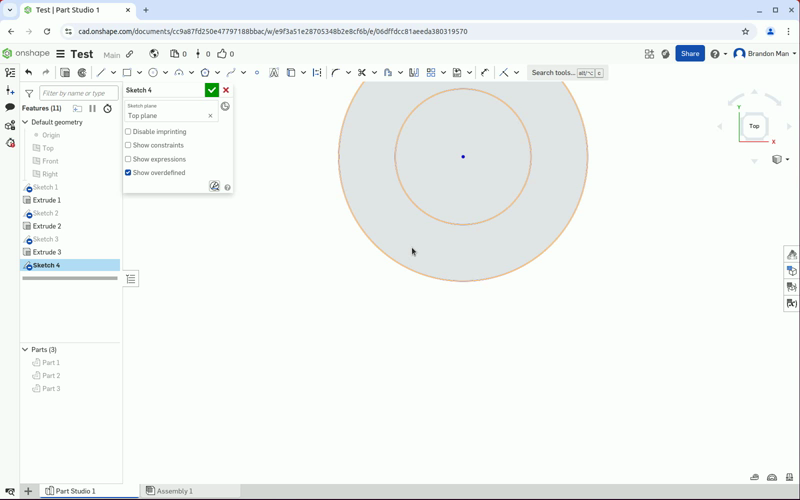
scroll(-6)
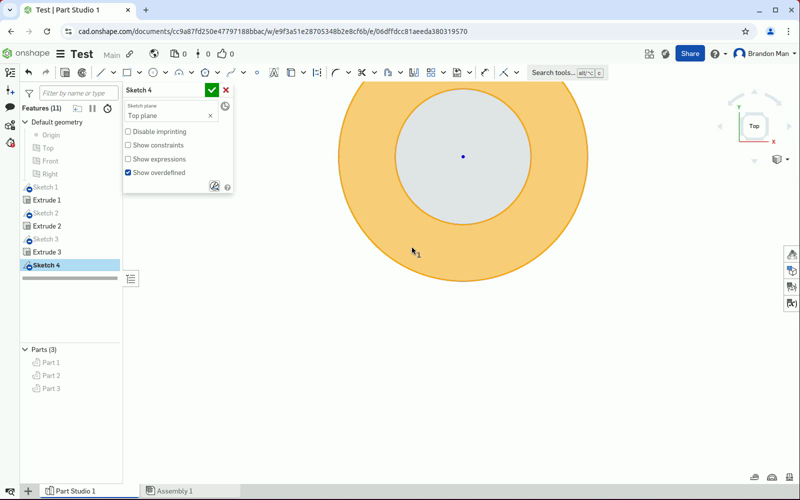
scroll(-6)
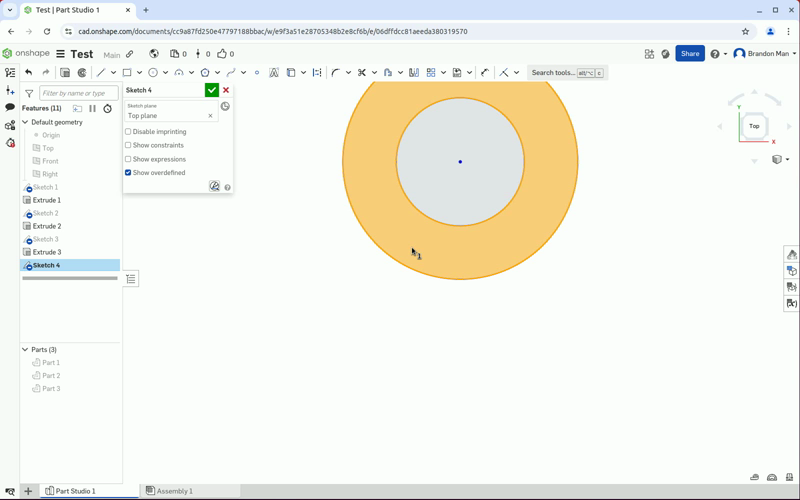
scroll(-6)
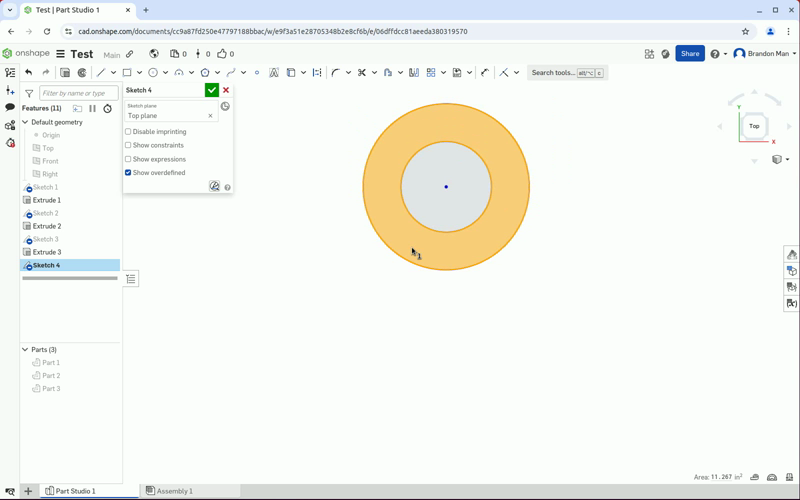
scroll(-6)
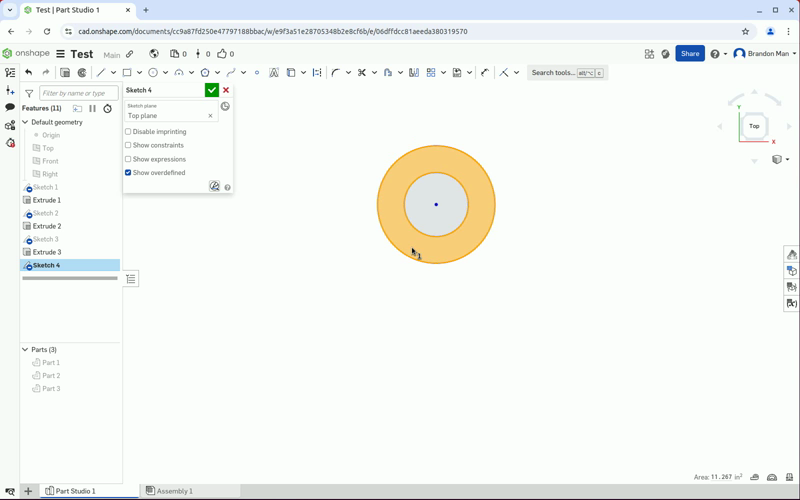
scroll(-6)
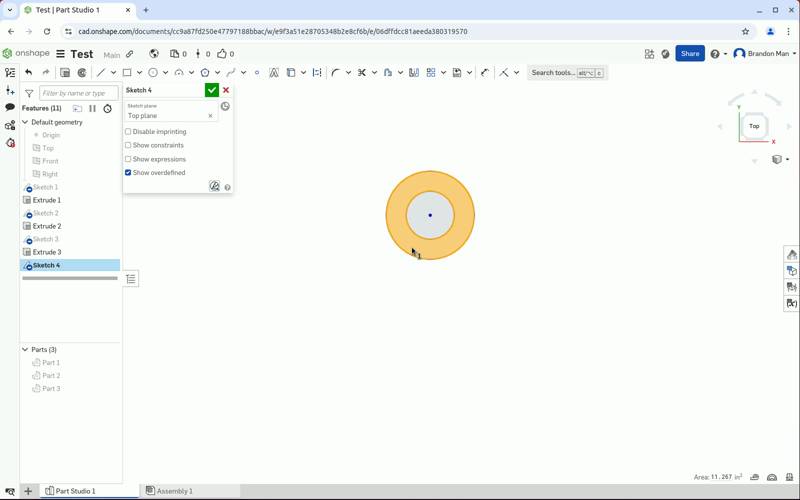
scroll(-6)
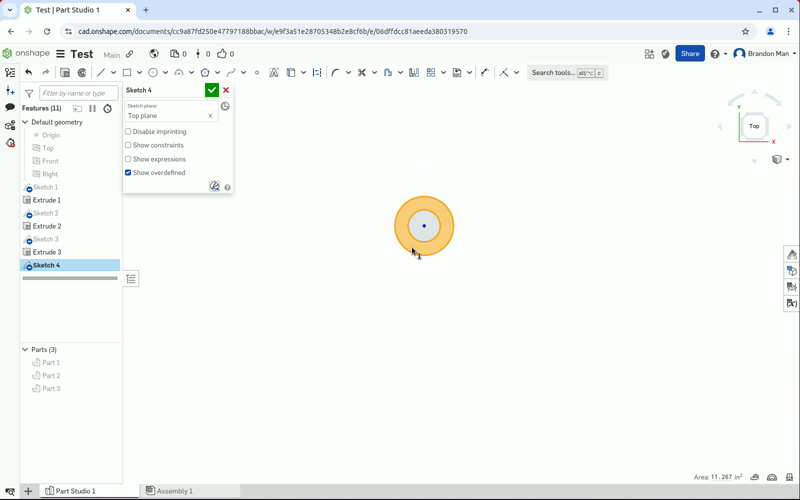
scroll(-6)
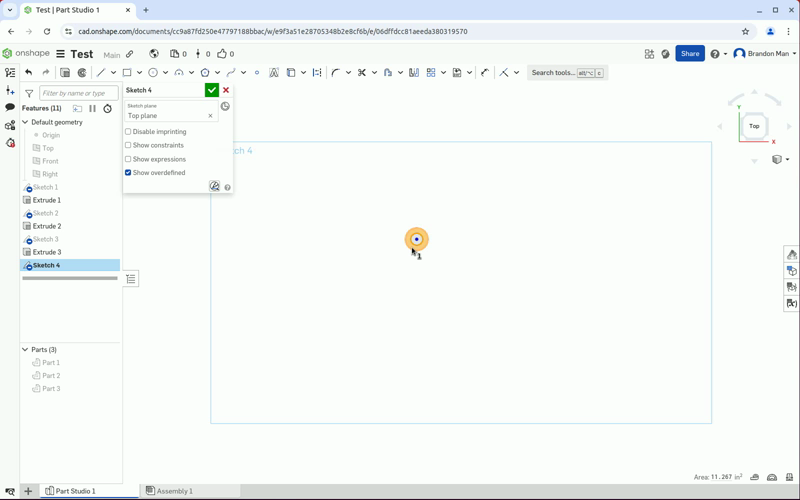
mouse_move(73, 352)
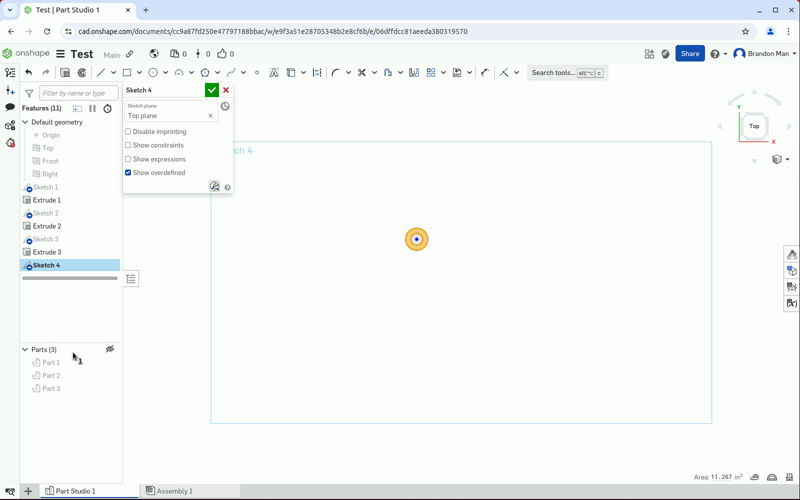
key(shift+y)
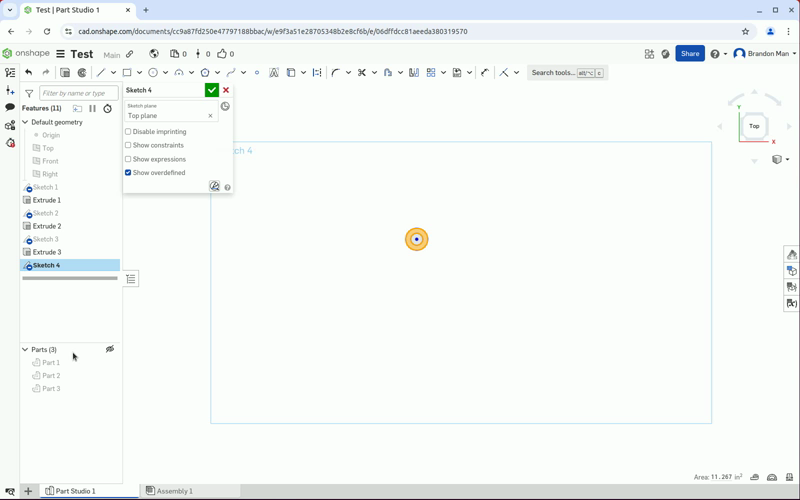
key(shift+e)
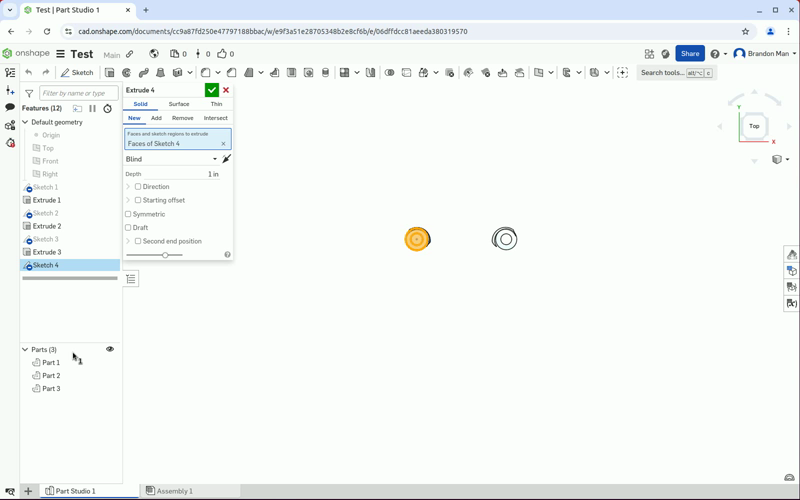
mouse_move(143, 106)
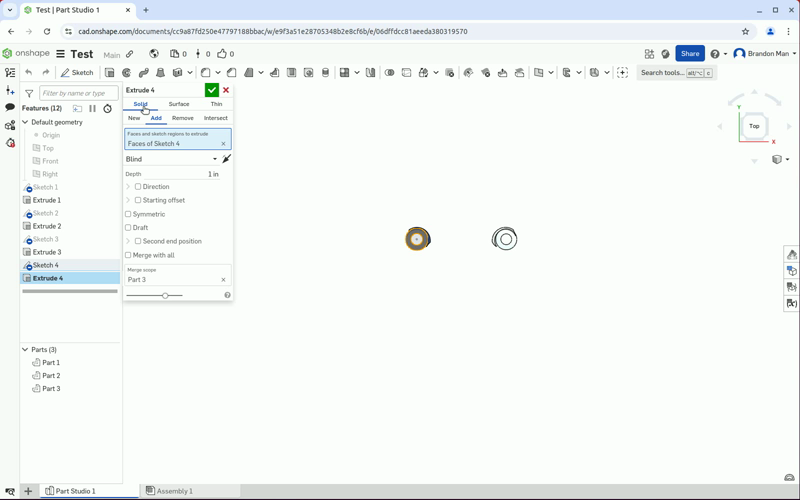
click(143, 106)
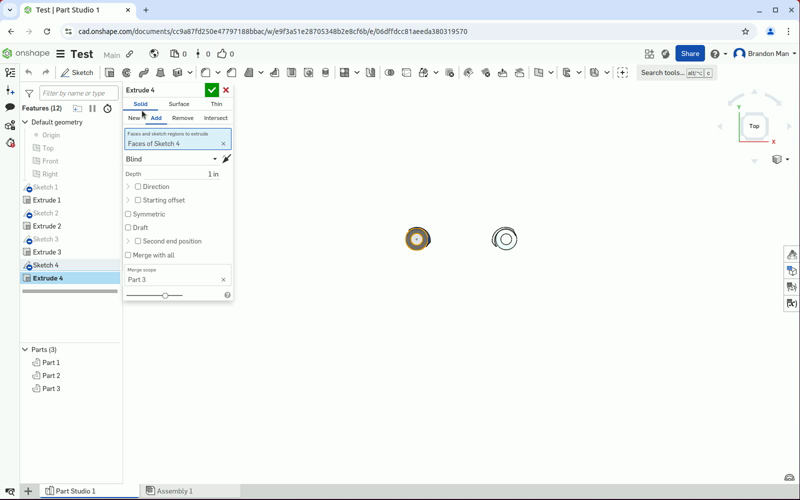
mouse_move(137, 120)
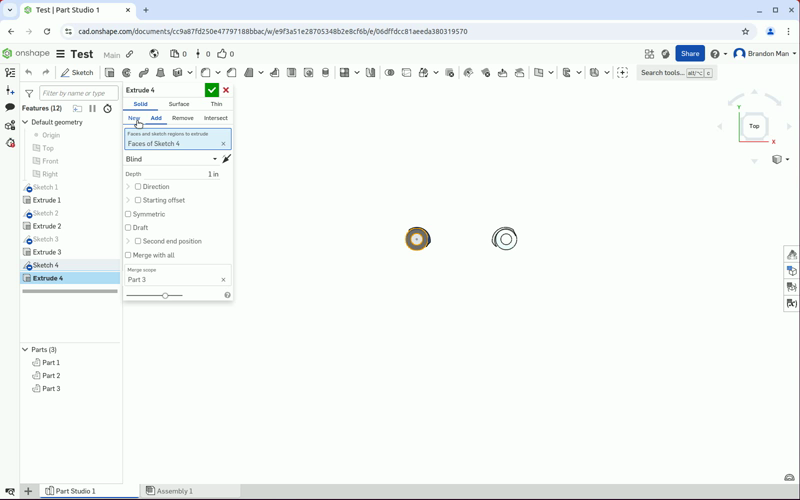
click(137, 120)
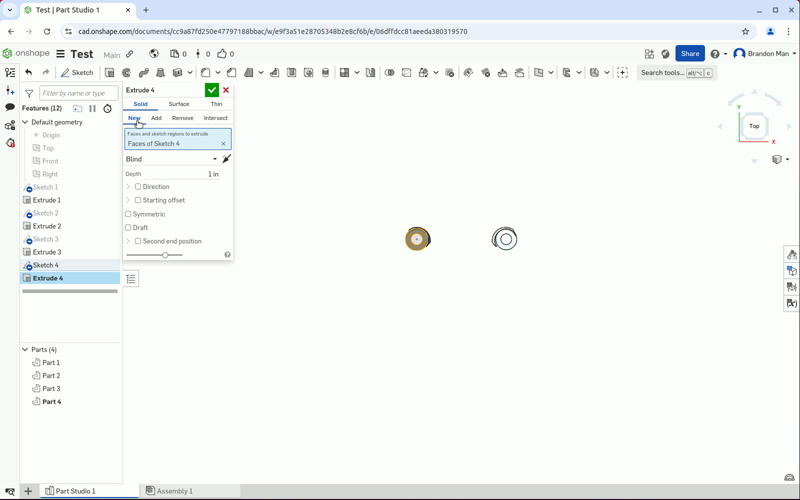
key(tab, 4)
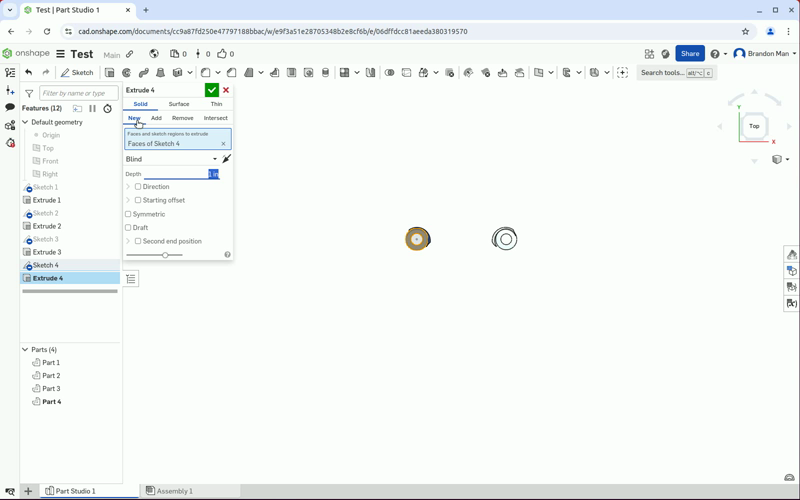
text(0.722)
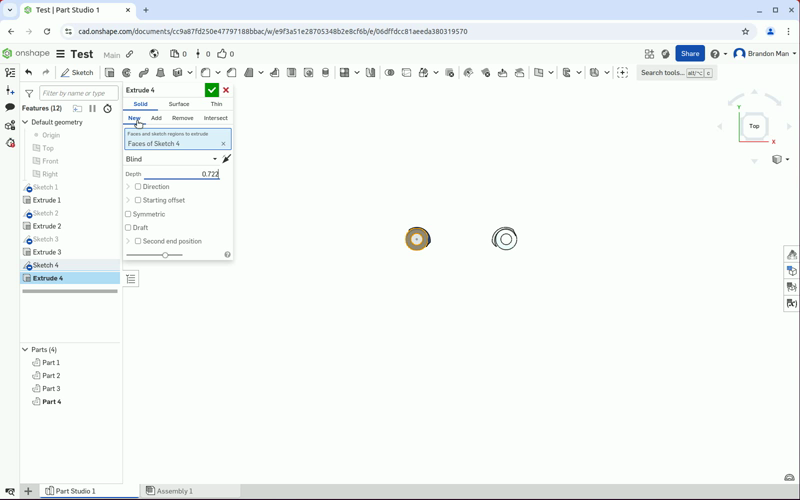
key(enter)
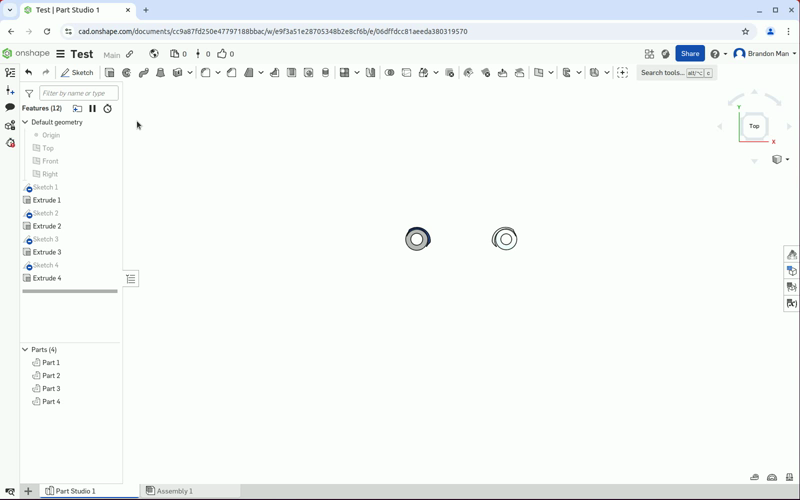
key(shift+h)
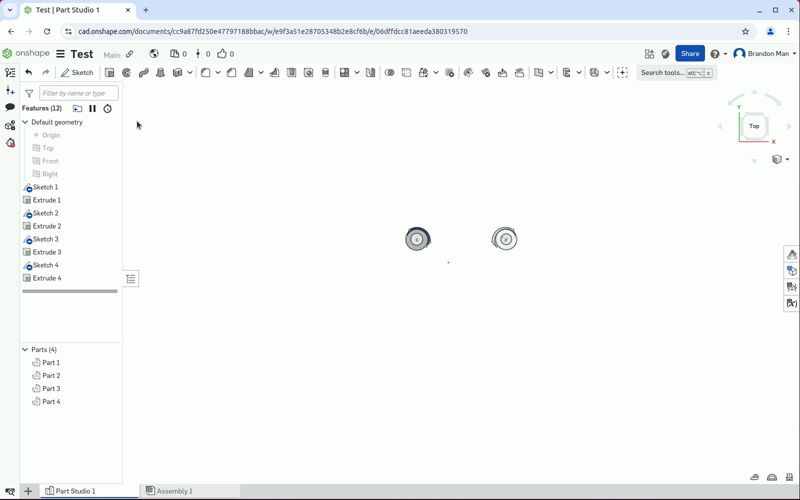
key(shift+h)
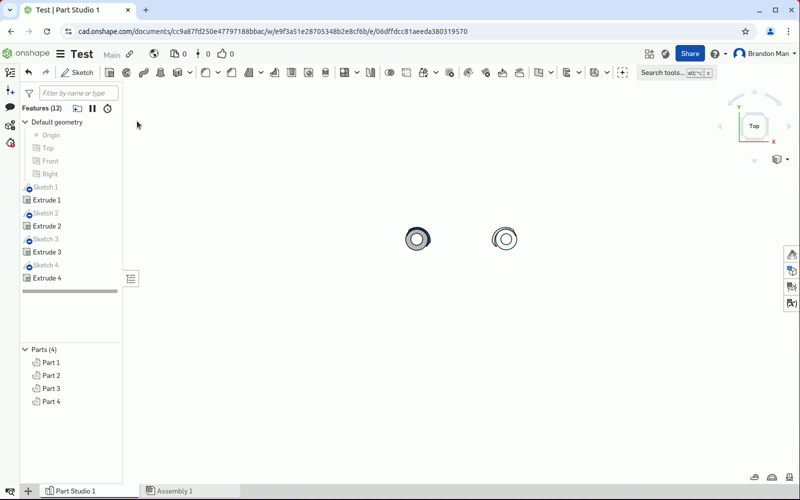
mouse_move(73, 189)
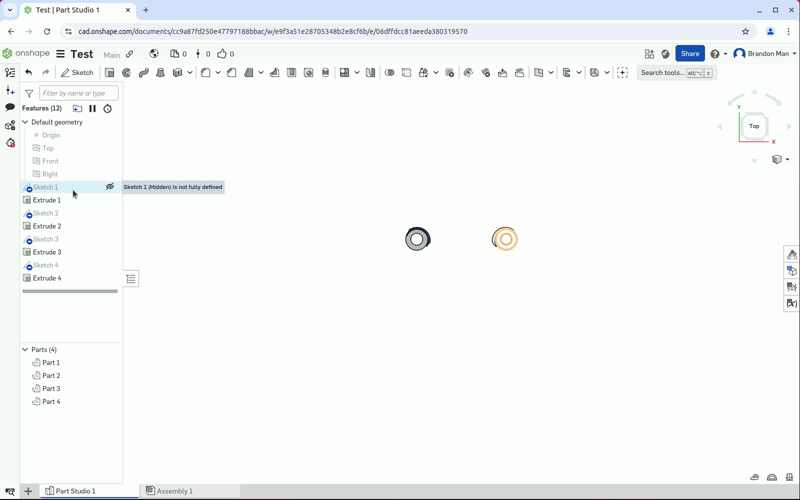
click(73, 189)
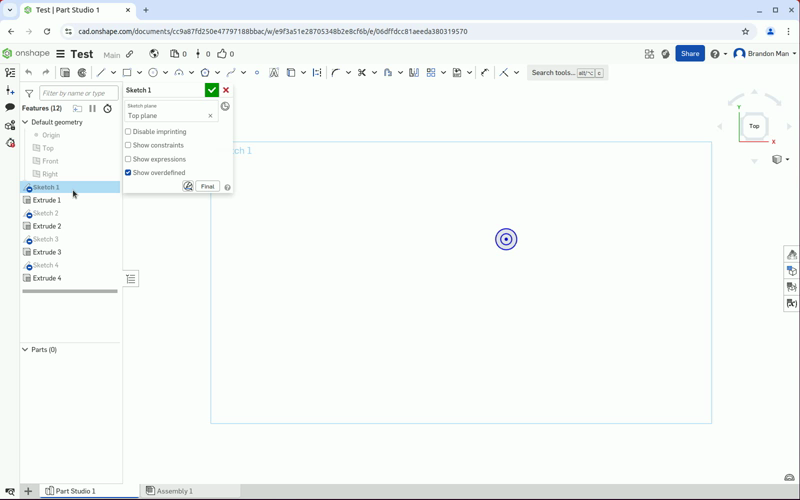
mouse_move(229, 92)
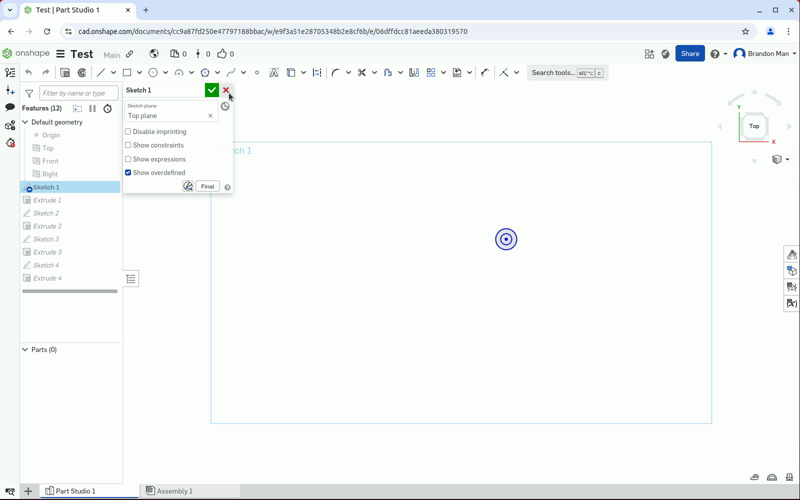
click(229, 92)
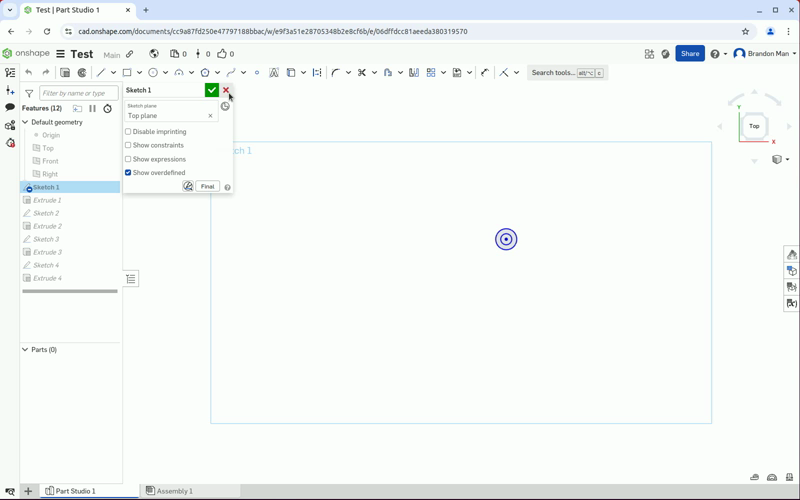
key(shift+s)
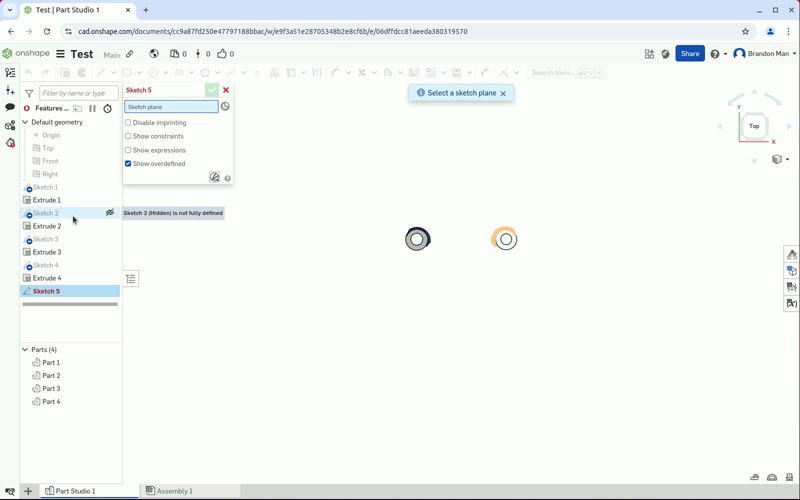
scroll(3)
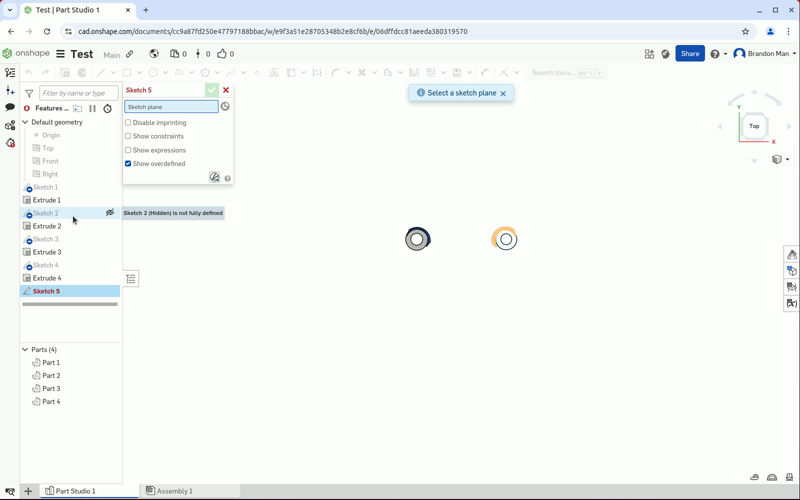
mouse_move(73, 150)
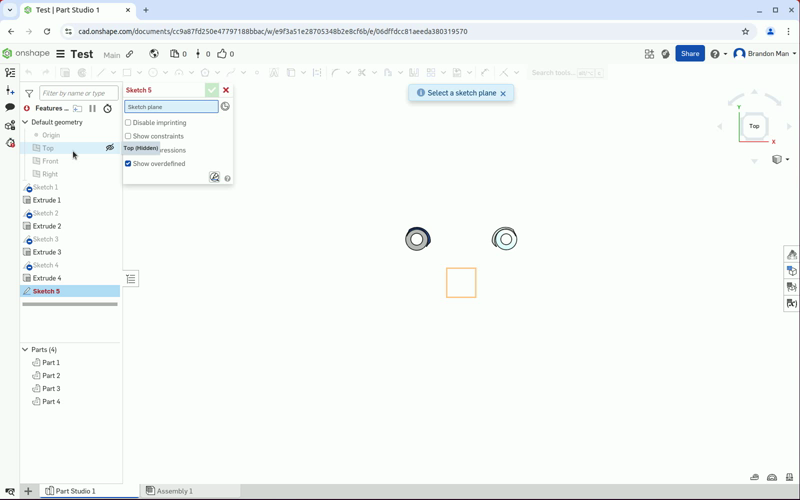
click(73, 150)
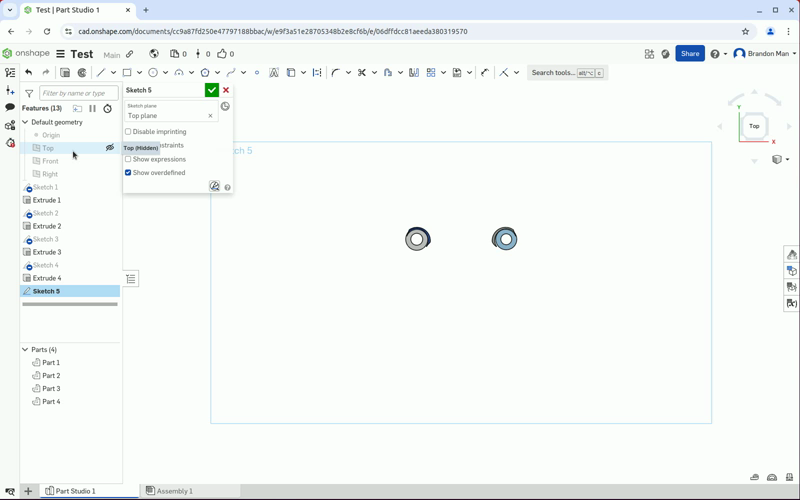
mouse_move(73, 352)
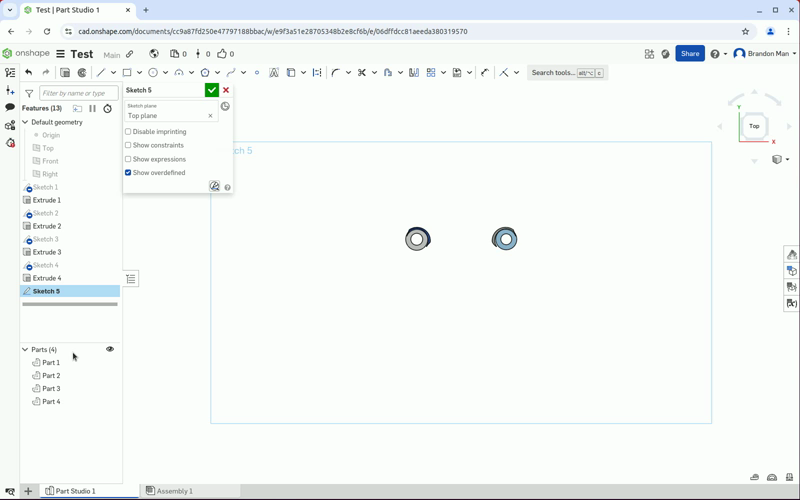
key(y)
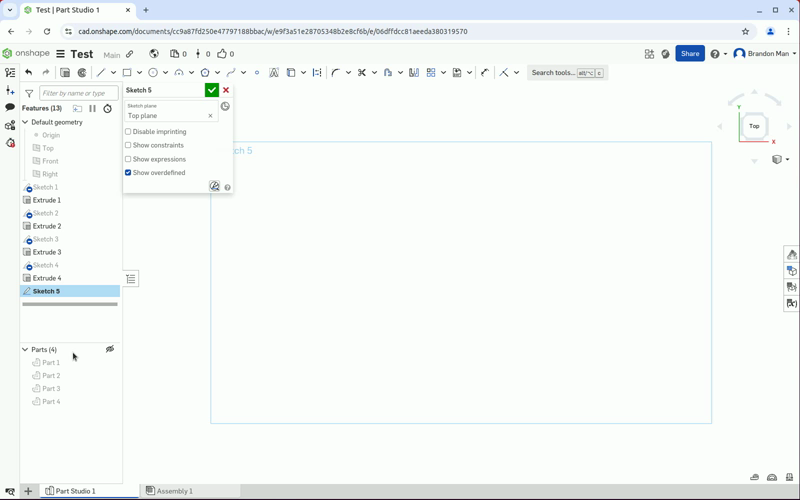
key(l)
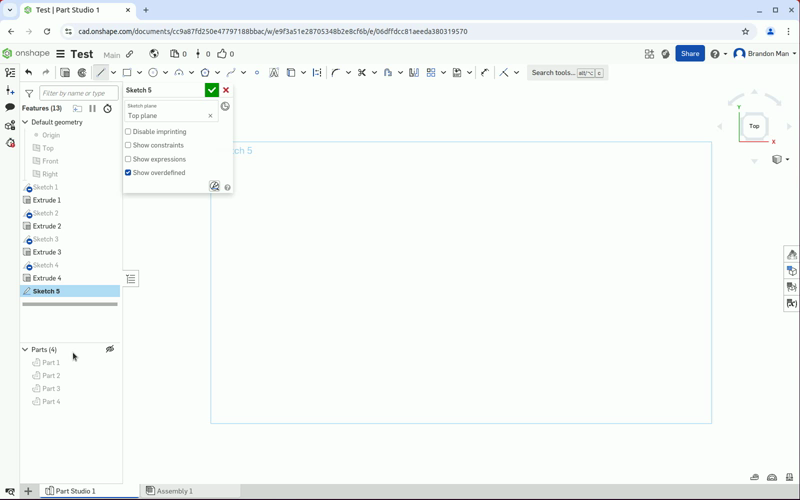
key_down(shift)
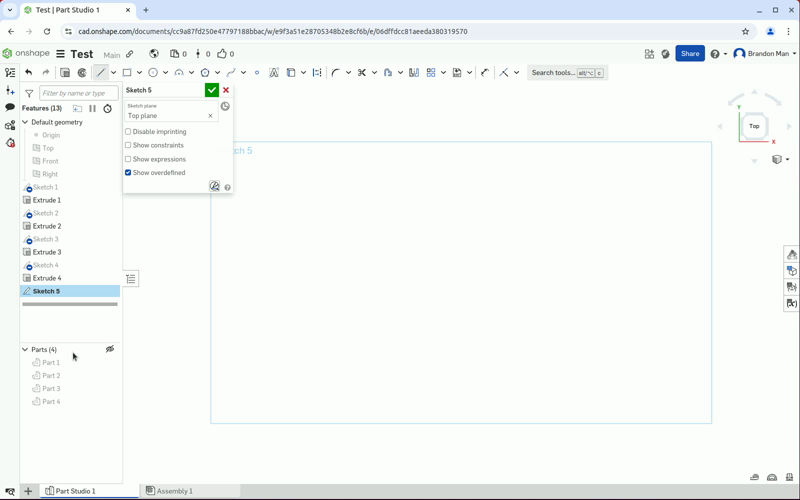
mouse_move(412, 222)
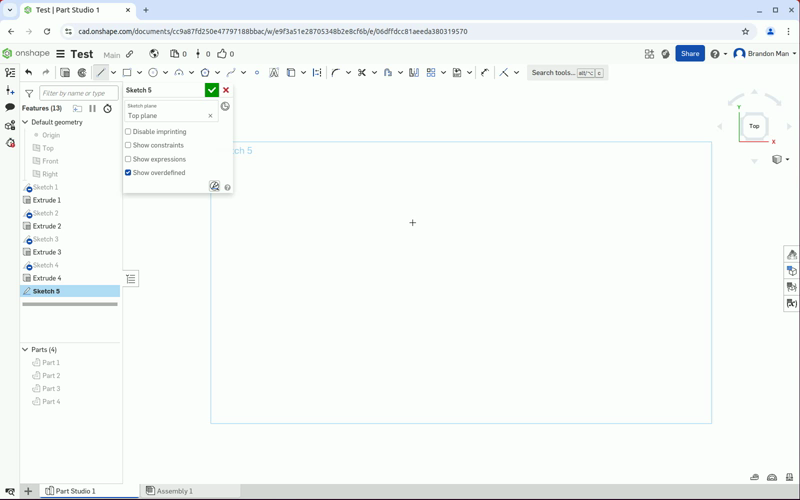
click(412, 222)
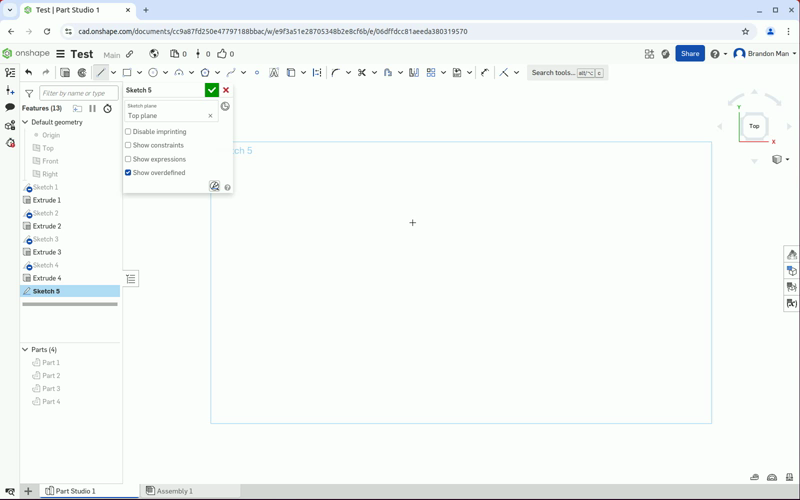
key_up(shift)
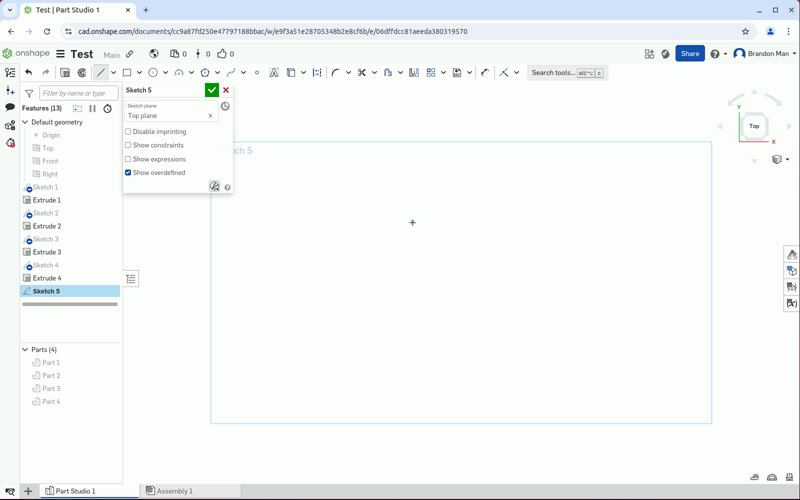
key_down(shift)
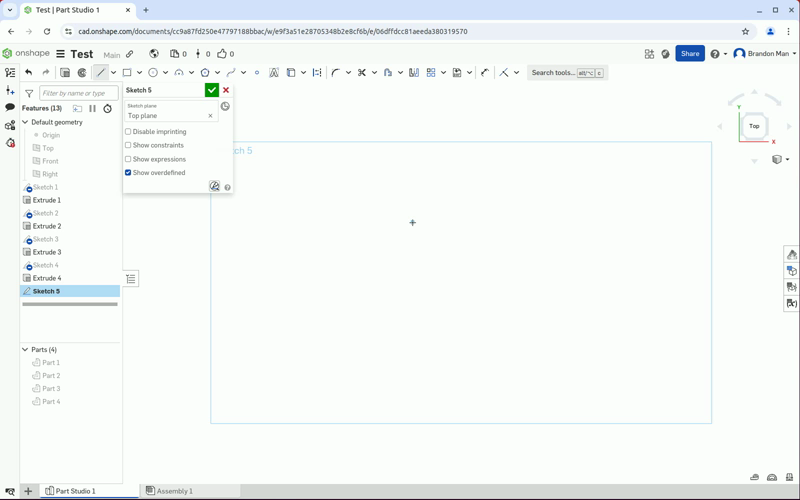
mouse_move(510, 222)
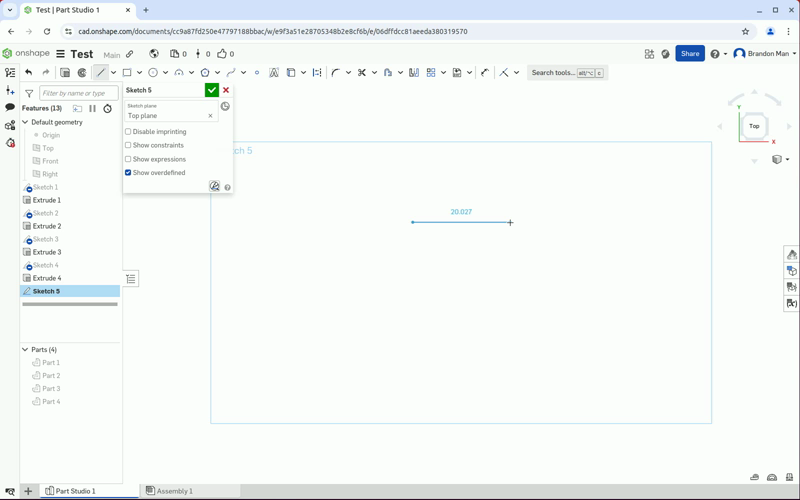
click(510, 222)
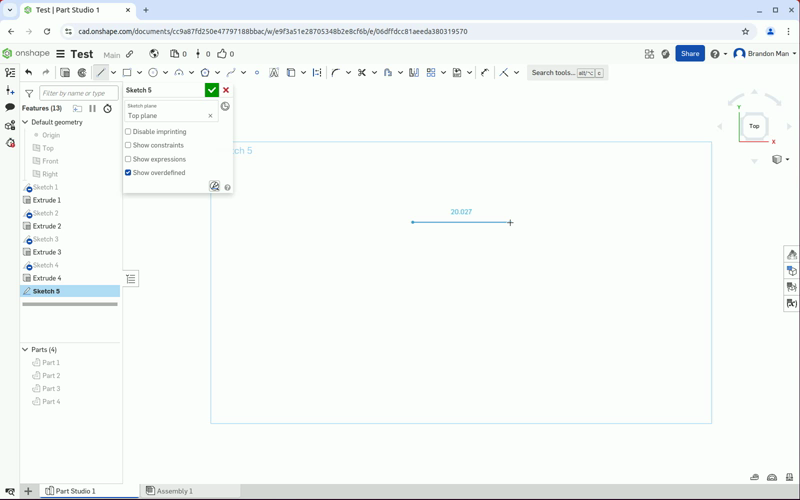
key_up(shift)
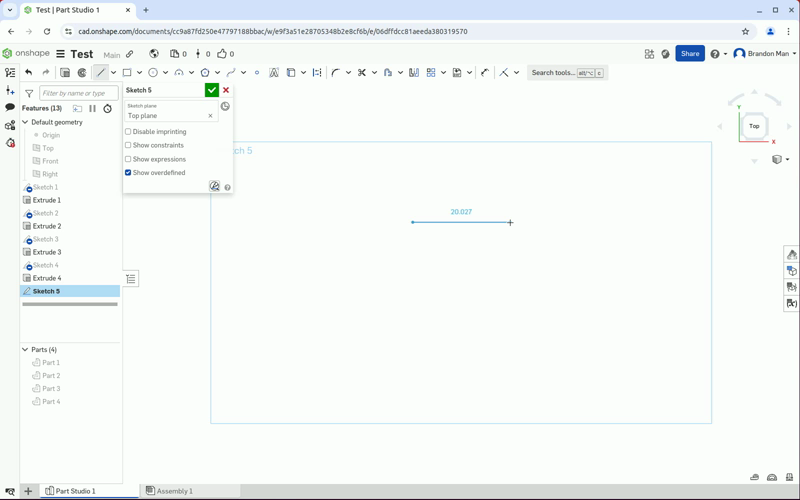
key_down(shift)
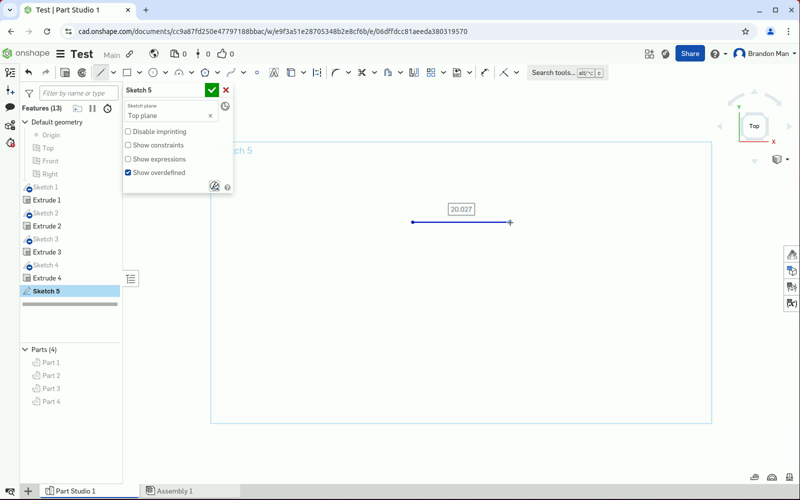
mouse_move(540, 222)
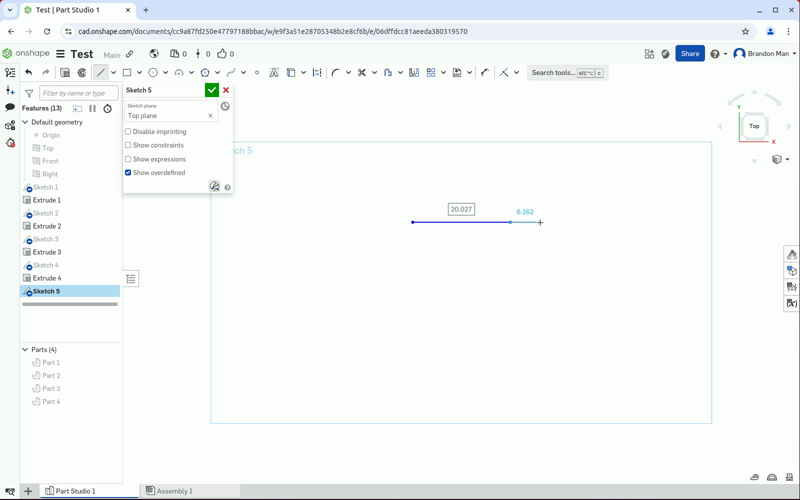
mouse_move(488, 169)
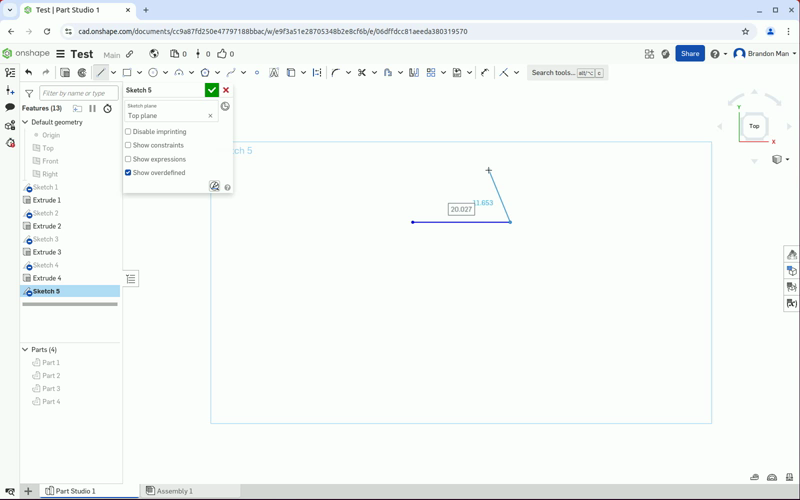
click(488, 169)
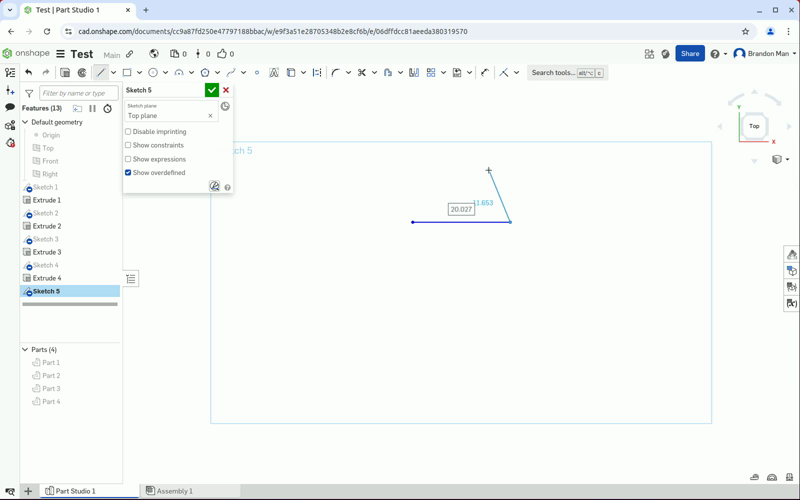
key_up(shift)
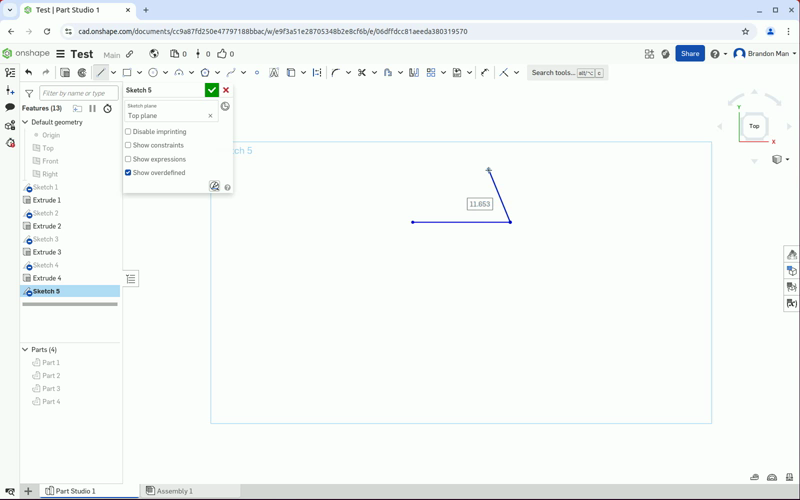
key_down(shift)
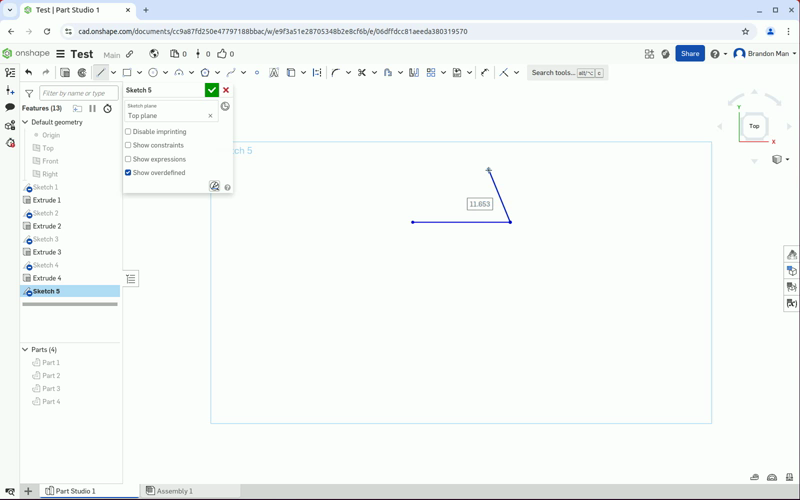
mouse_move(518, 169)
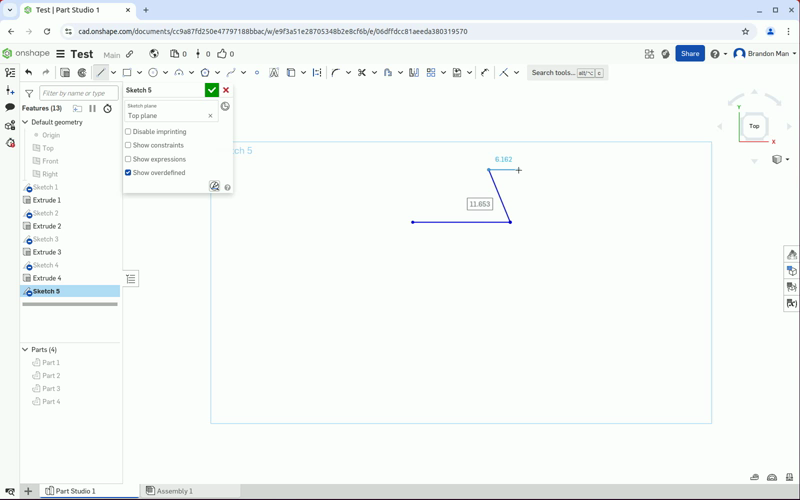
mouse_move(461, 169)
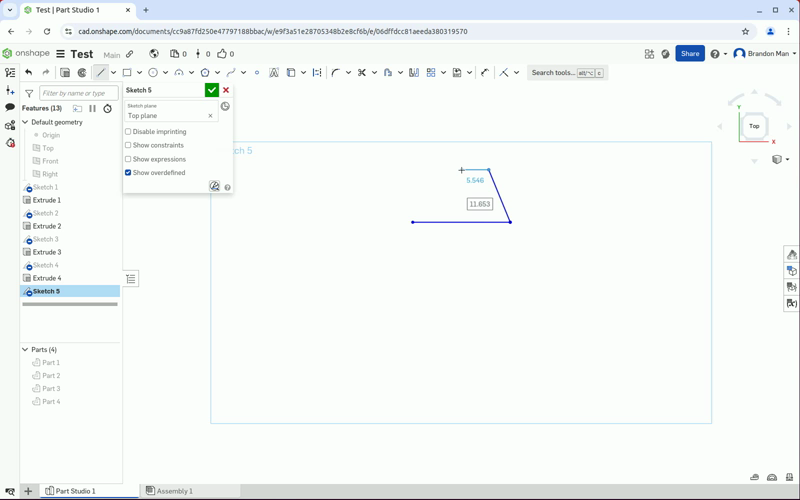
click(461, 169)
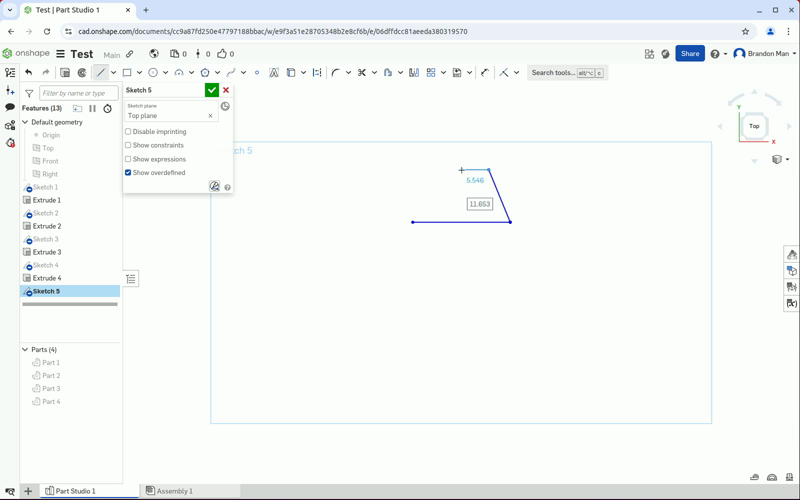
key_up(shift)
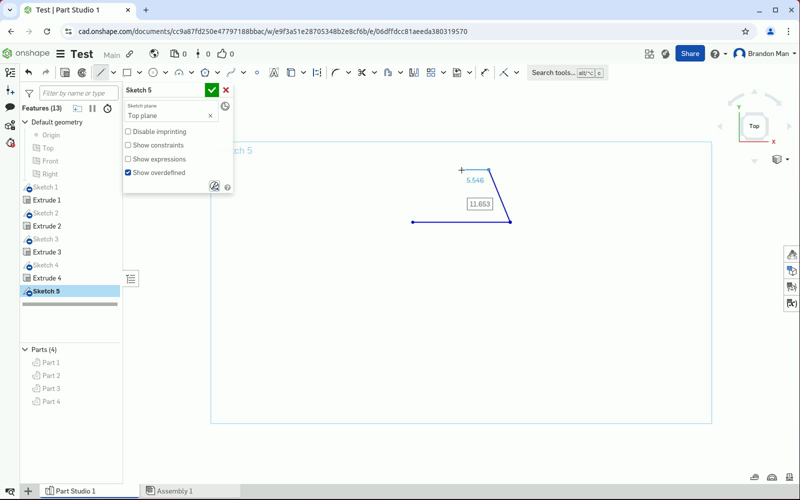
key_down(shift)
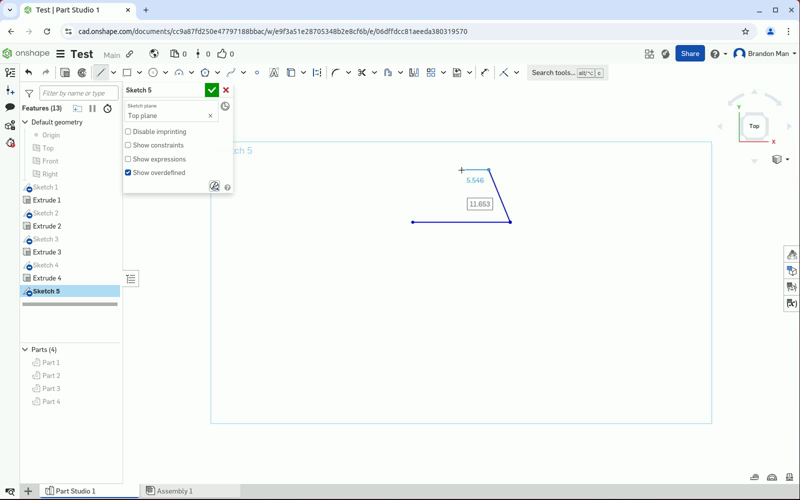
mouse_move(492, 169)
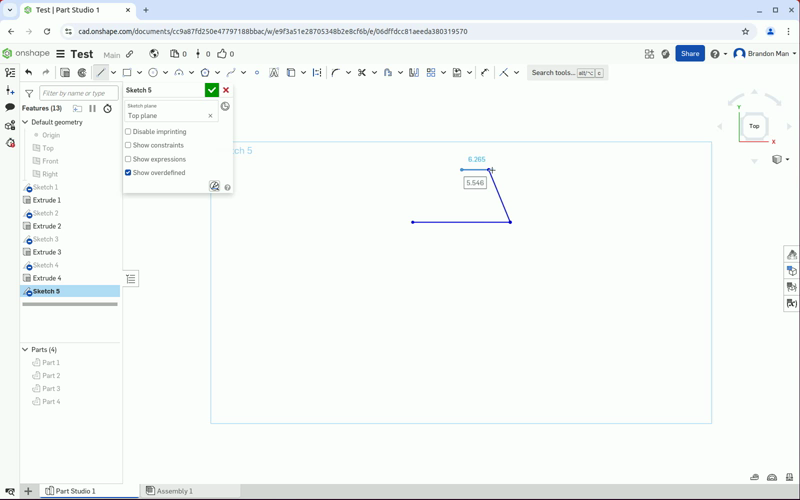
mouse_move(434, 169)
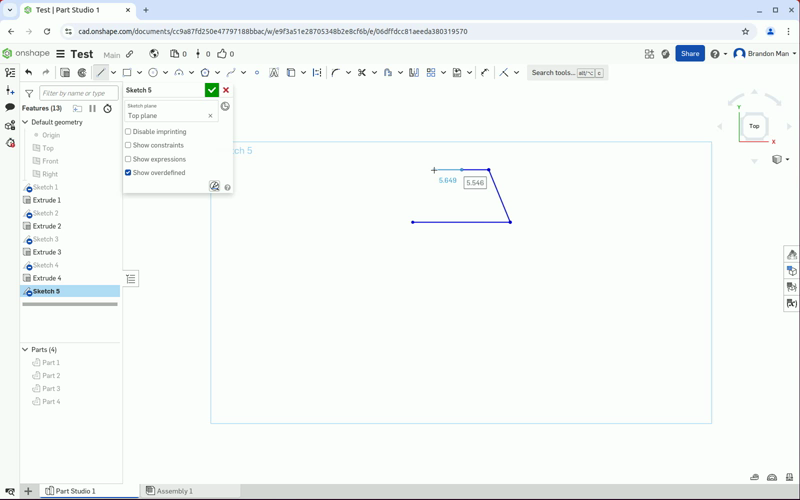
click(434, 169)
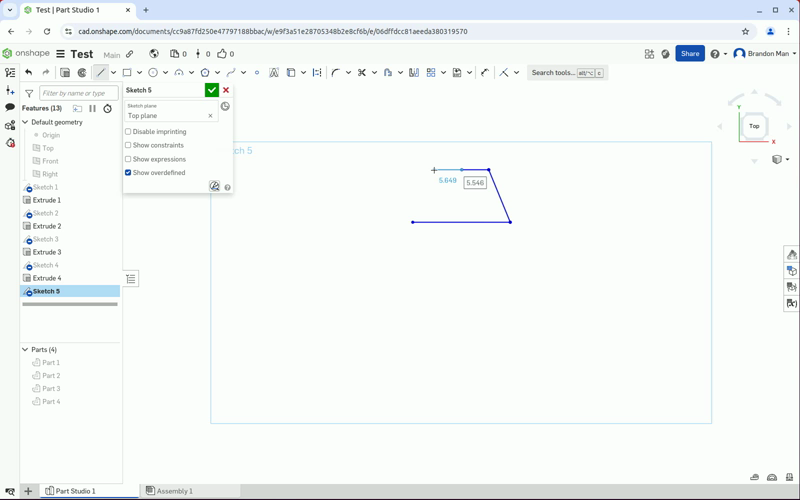
key_up(shift)
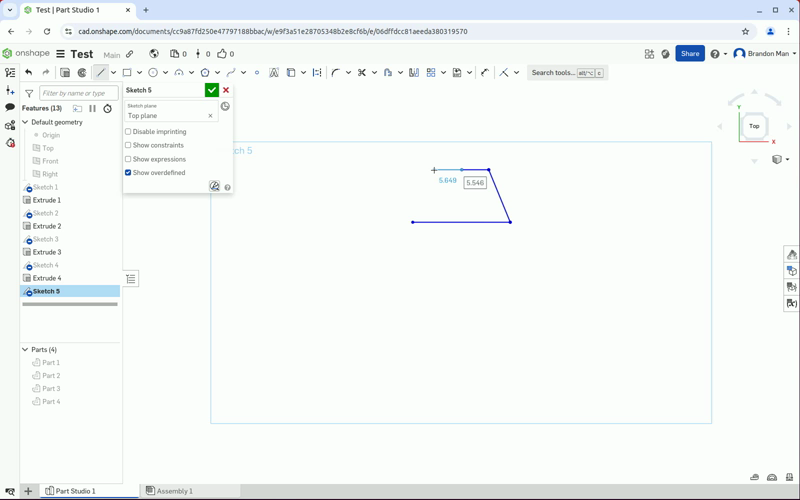
mouse_move(464, 169)
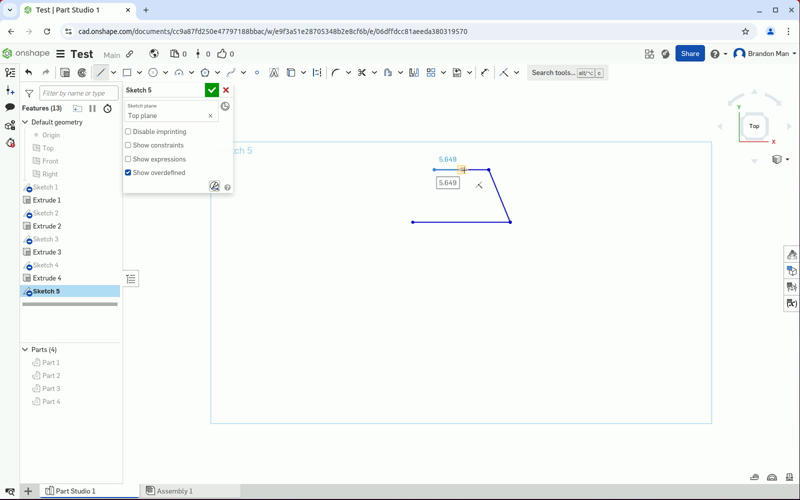
key_down(shift)
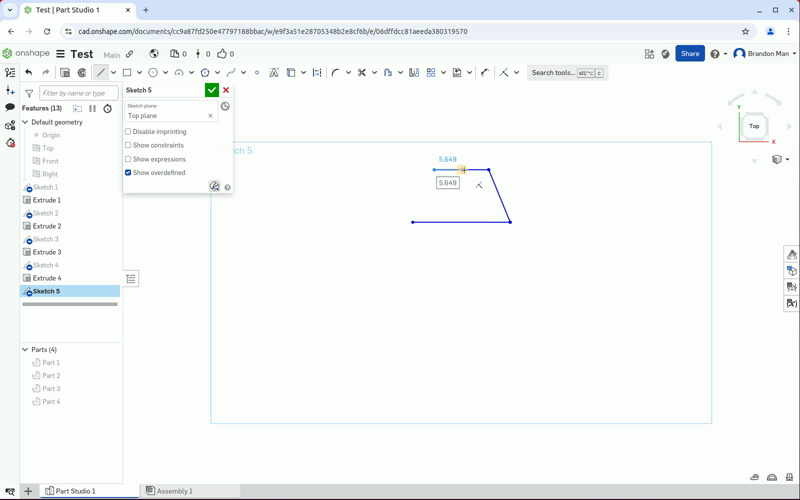
mouse_move(412, 222)
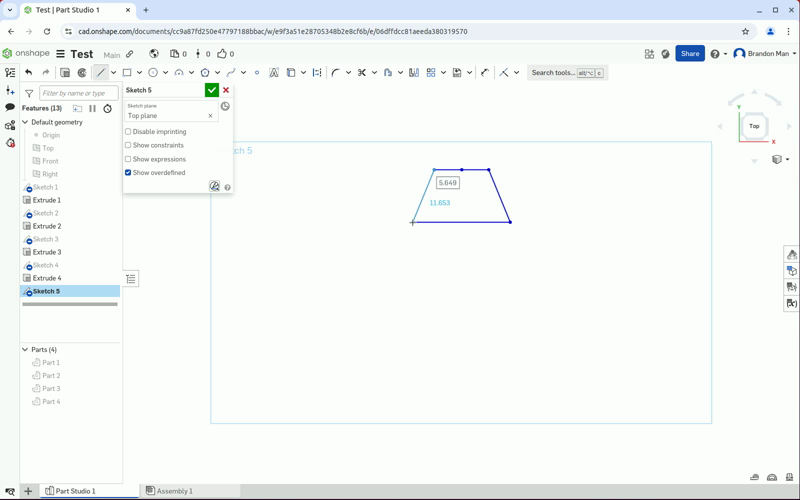
key_up(shift)
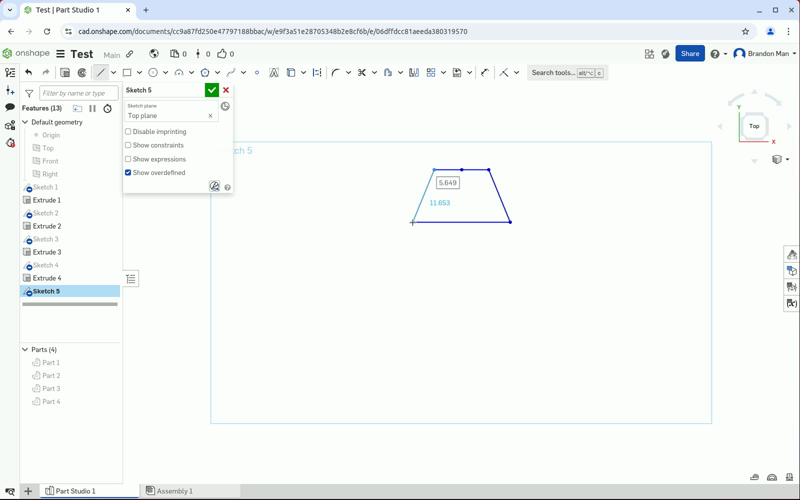
click(412, 222)
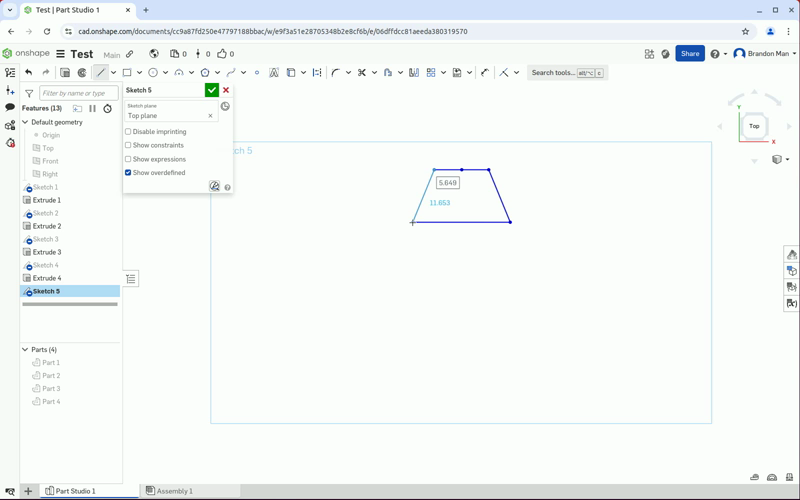
key(esc)
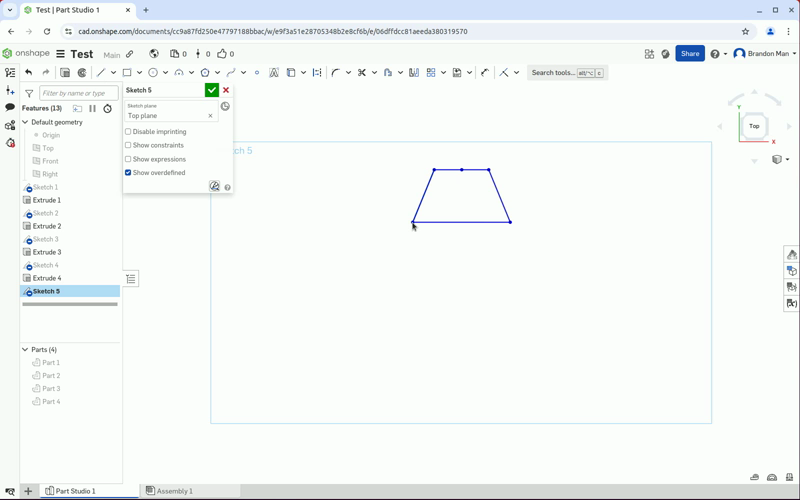
mouse_move(453, 206)
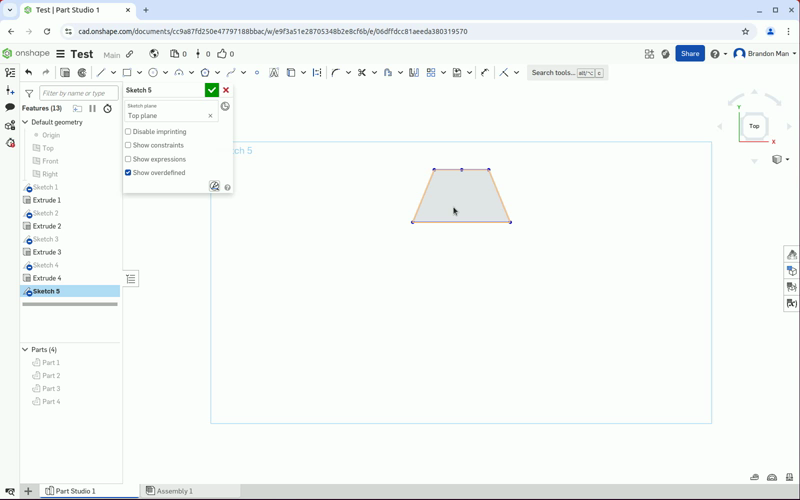
click(453, 206)
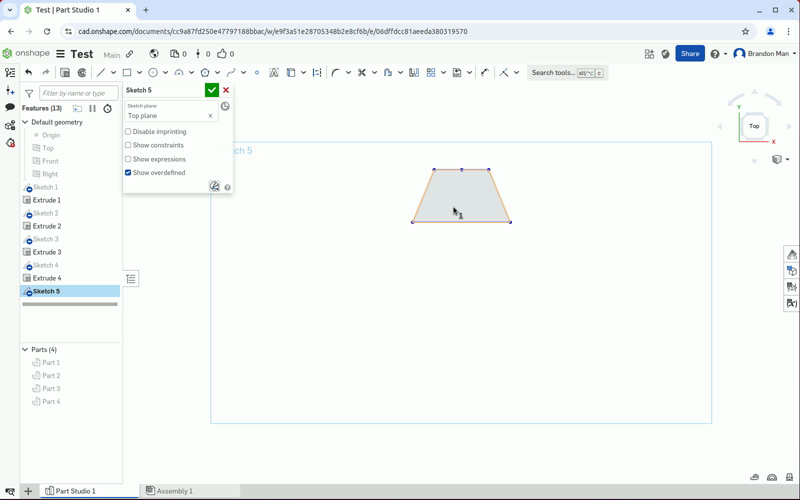
mouse_move(73, 352)
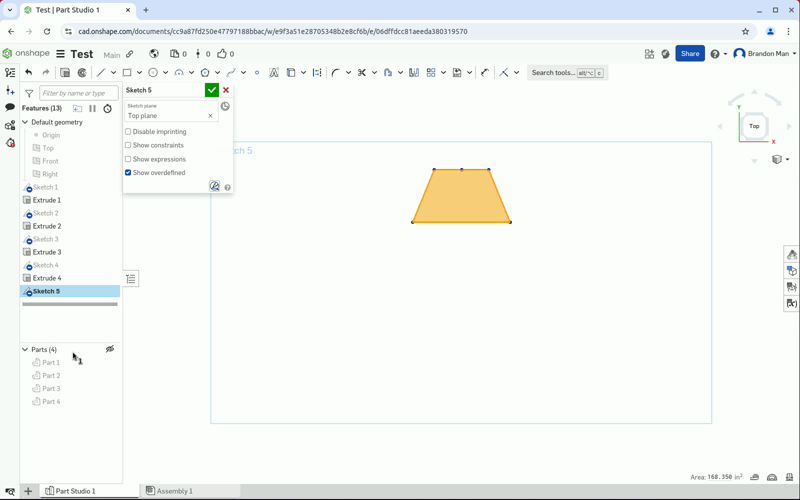
key(shift+y)
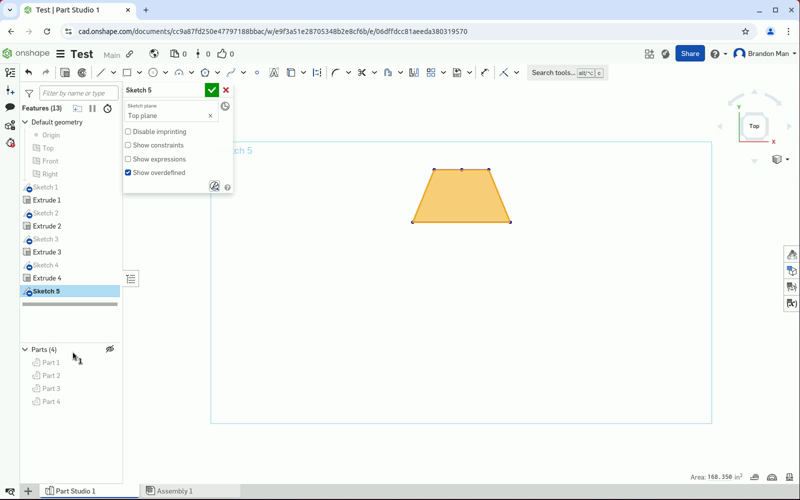
key(shift+e)
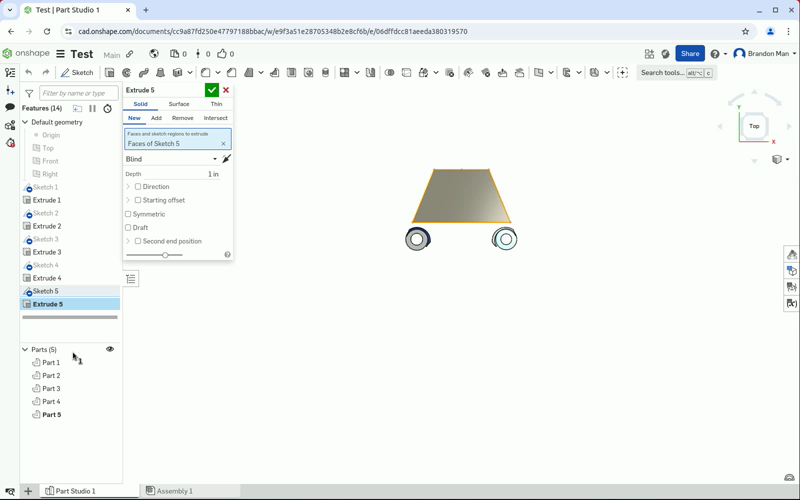
mouse_move(143, 106)
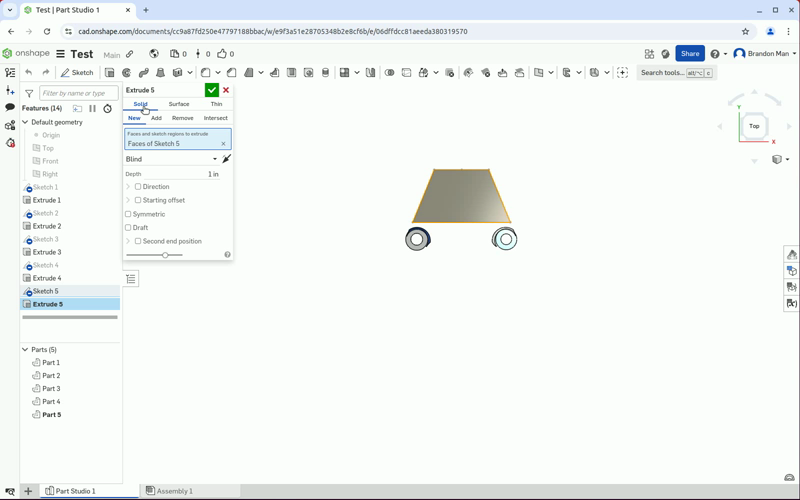
click(143, 106)
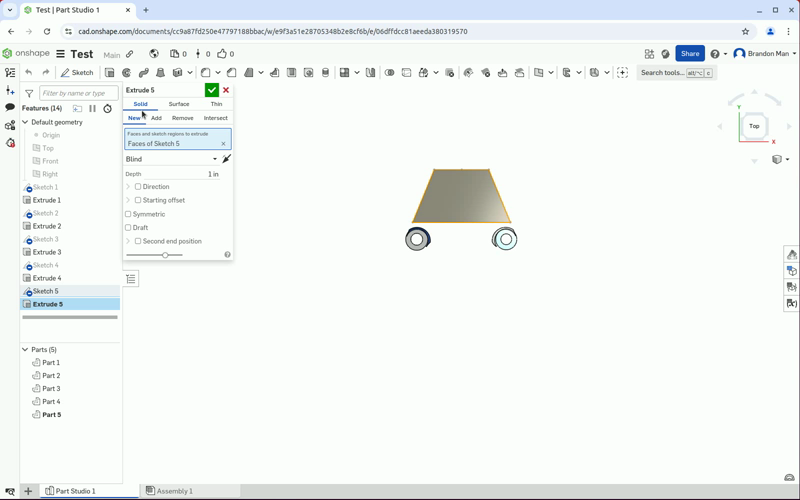
mouse_move(137, 120)
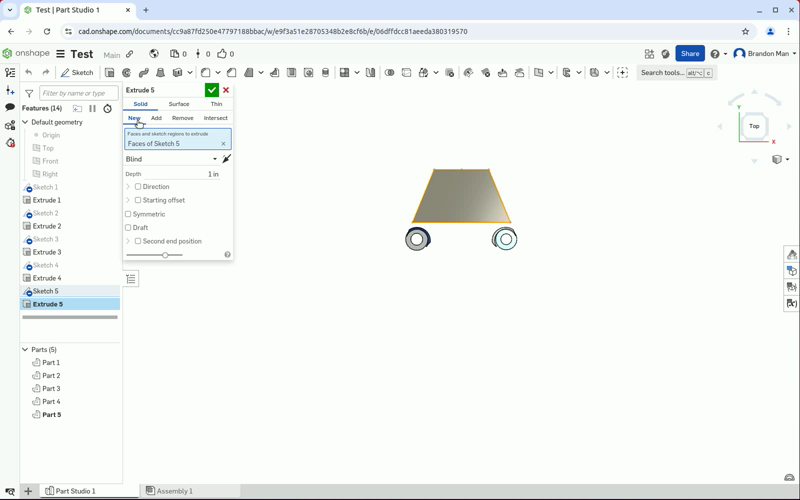
click(137, 120)
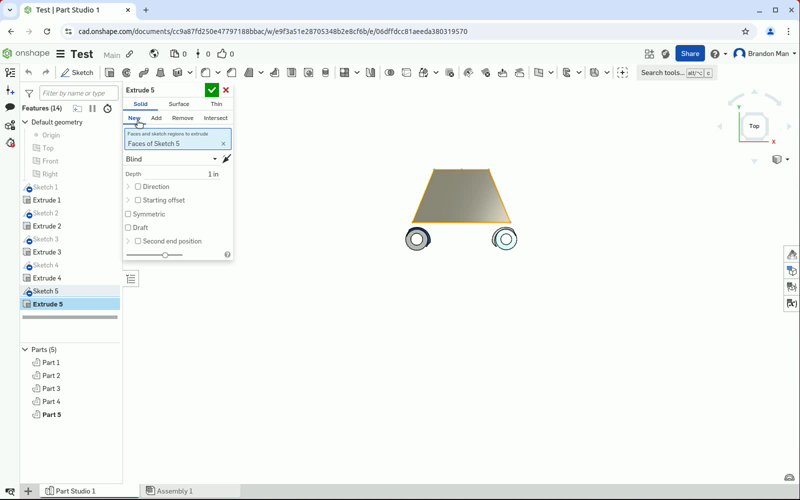
key(tab, 4)
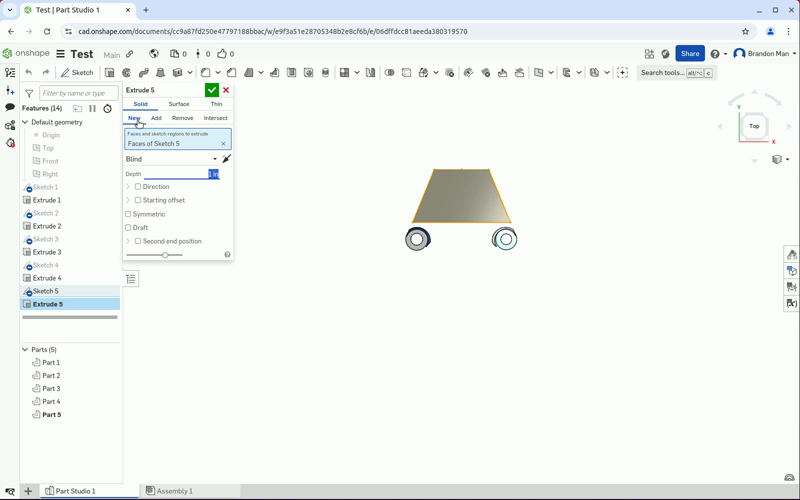
text(0.722)
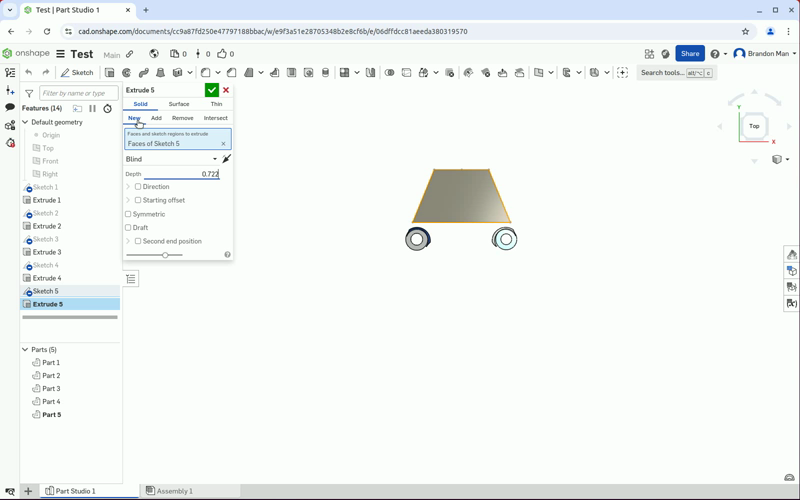
key(enter)
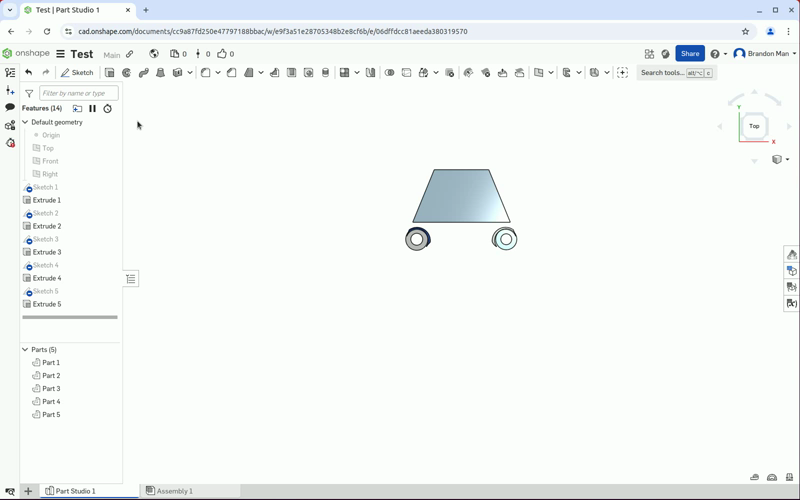
key(shift+h)
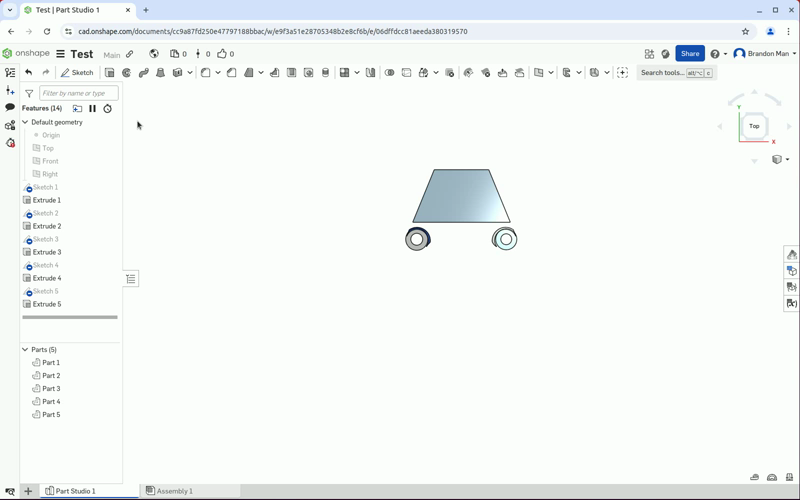
key(shift+h)
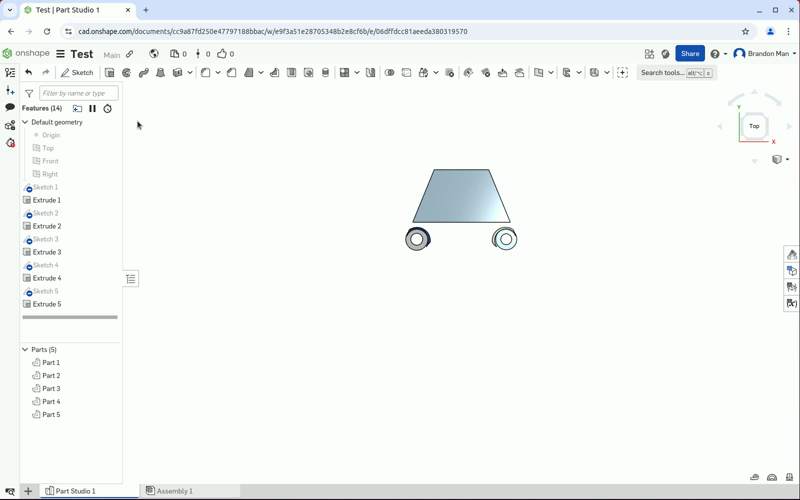
mouse_move(73, 189)
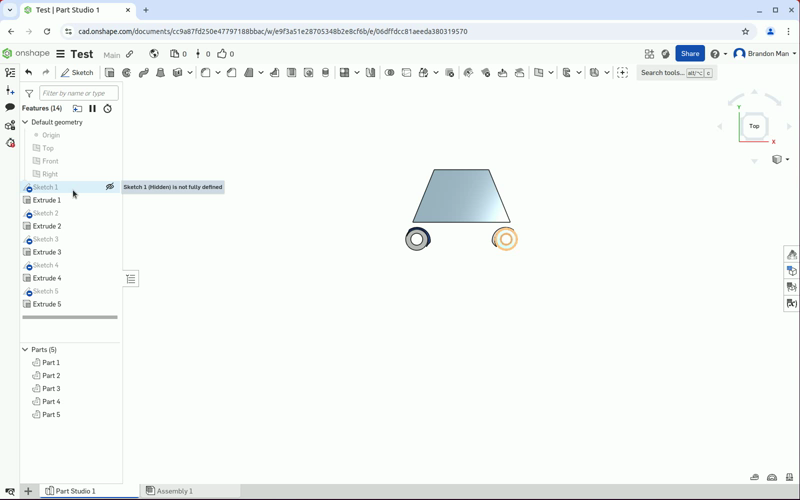
click(73, 189)
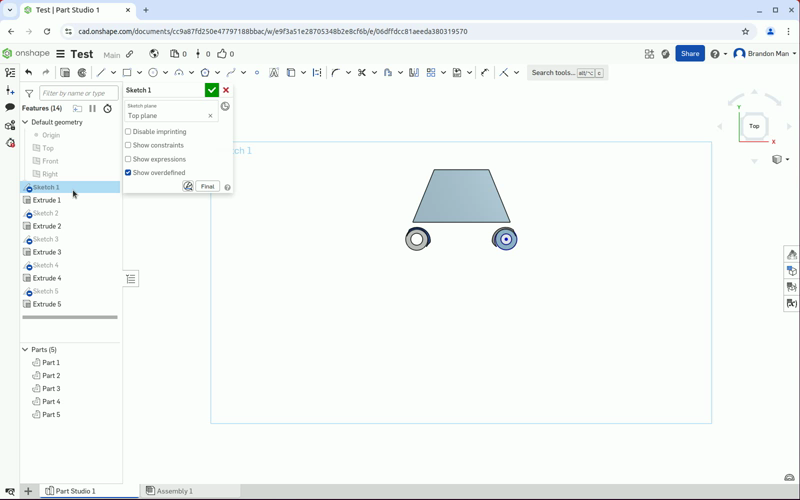
mouse_move(229, 92)
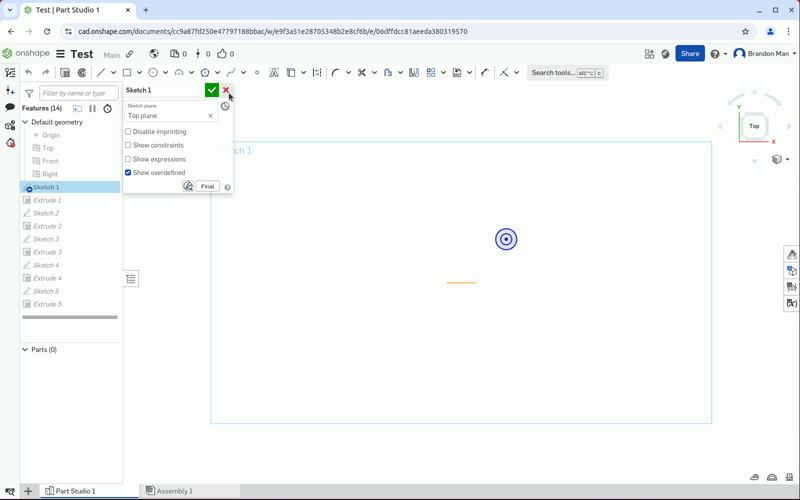
click(229, 92)
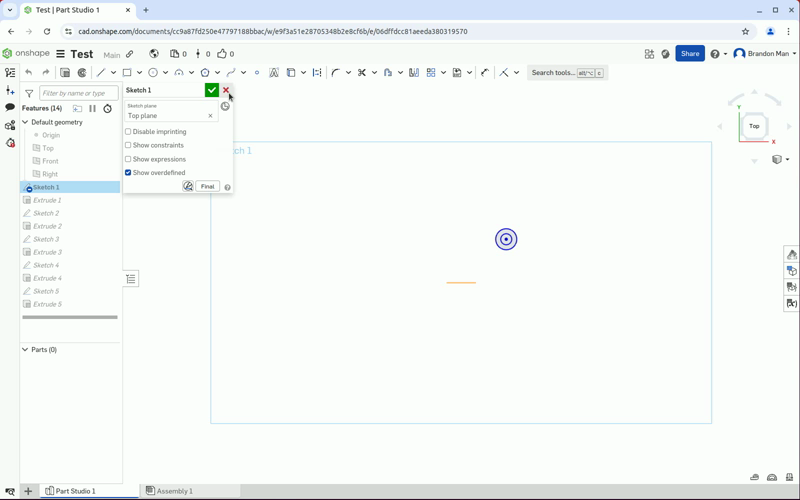
key(shift+s)
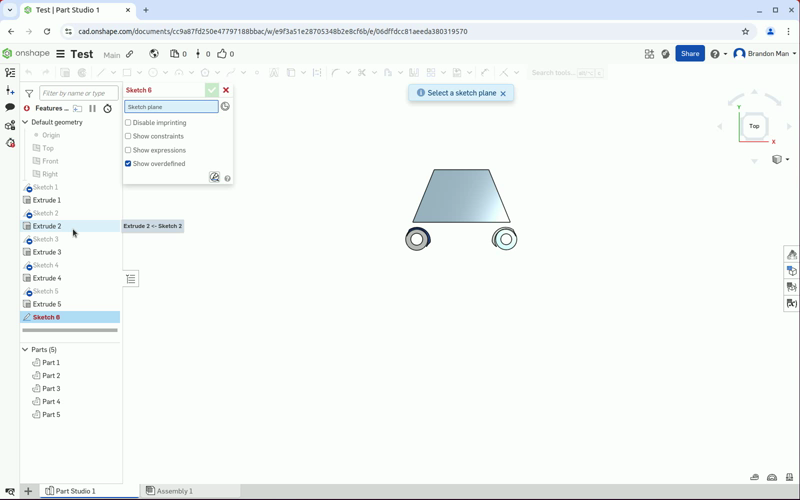
scroll(3)
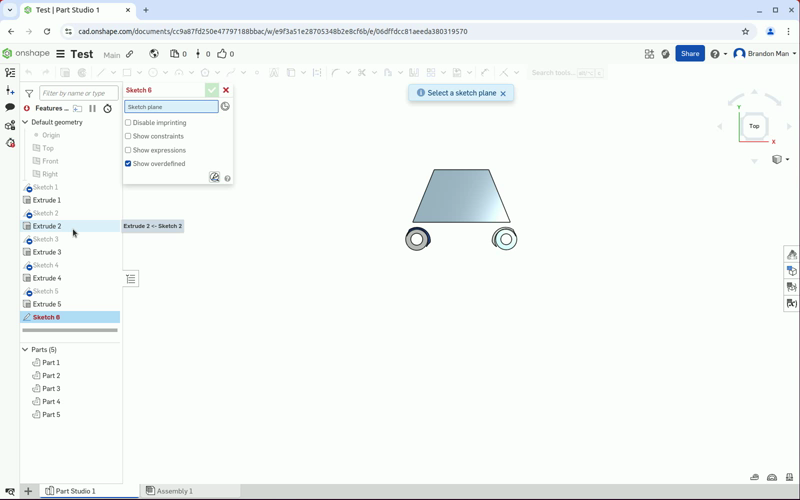
mouse_move(73, 150)
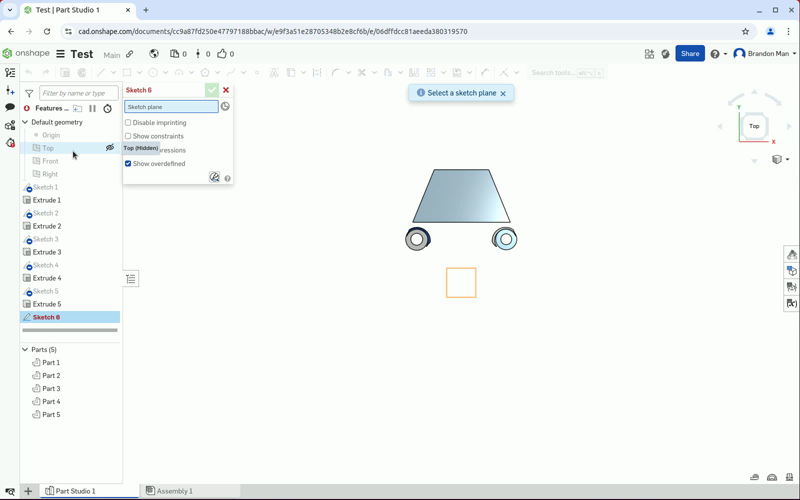
click(73, 150)
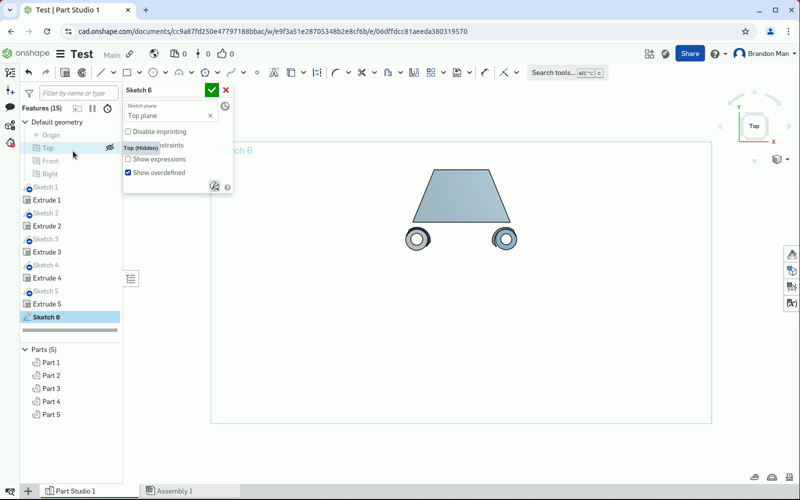
mouse_move(73, 352)
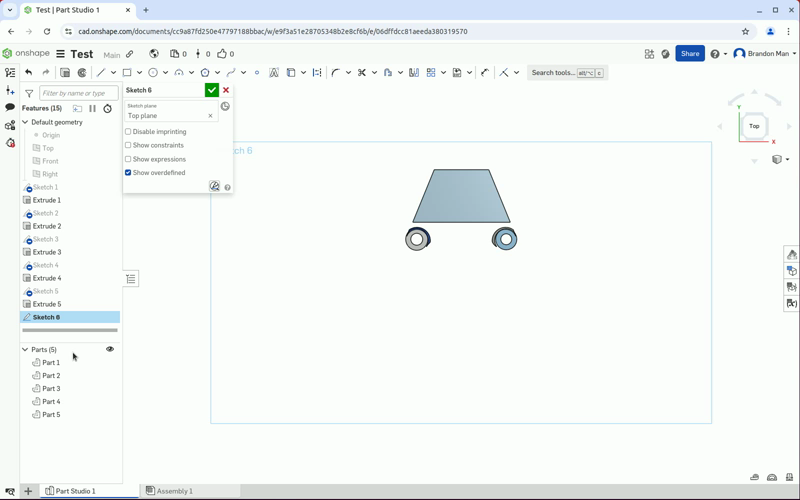
key(y)
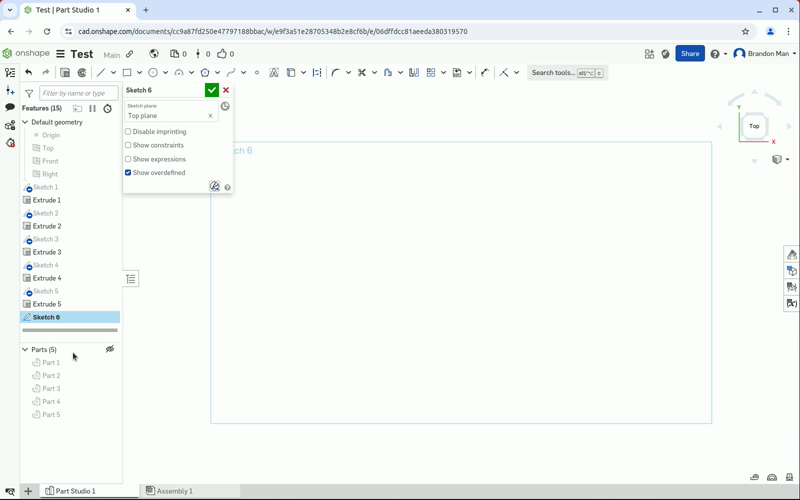
key(a)
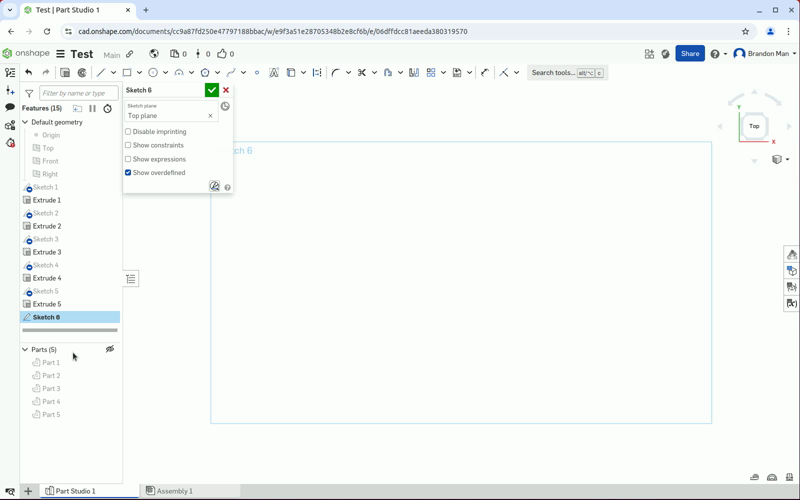
key_down(shift)
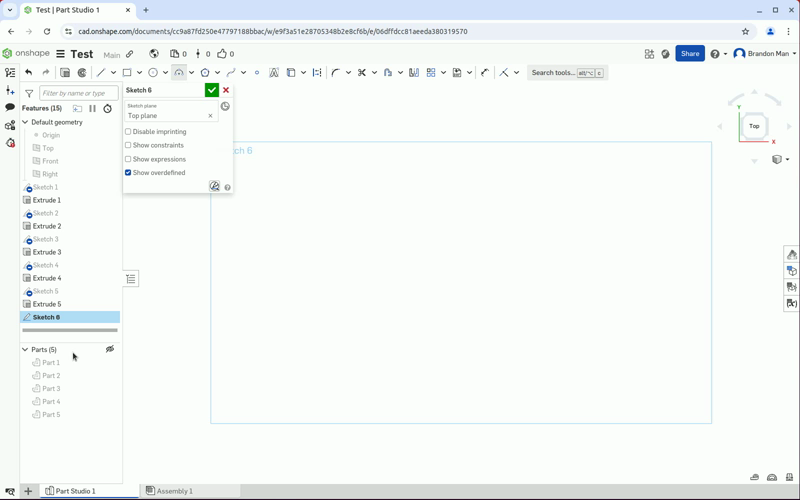
mouse_move(409, 230)
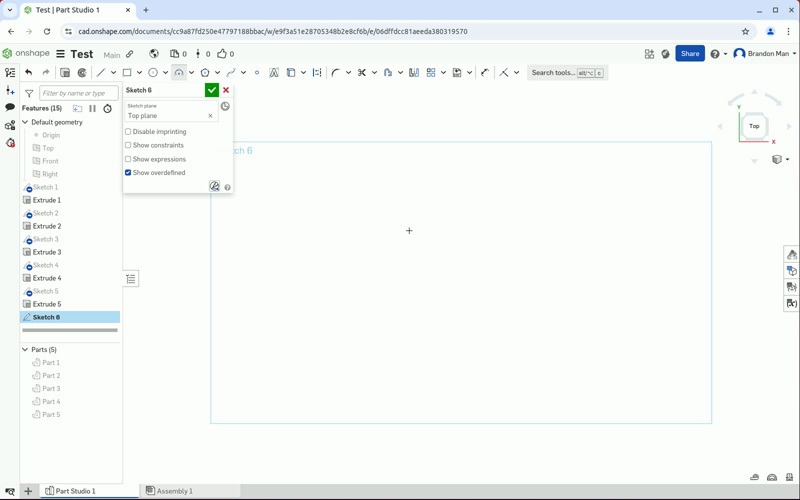
click(409, 230)
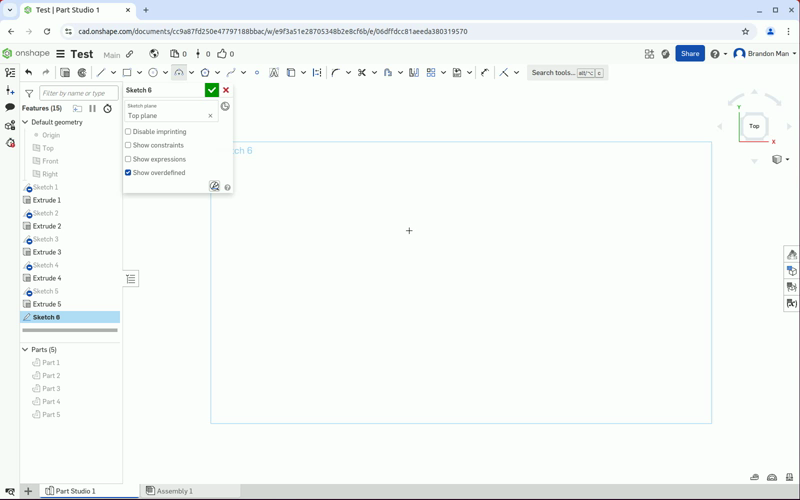
key_up(shift)
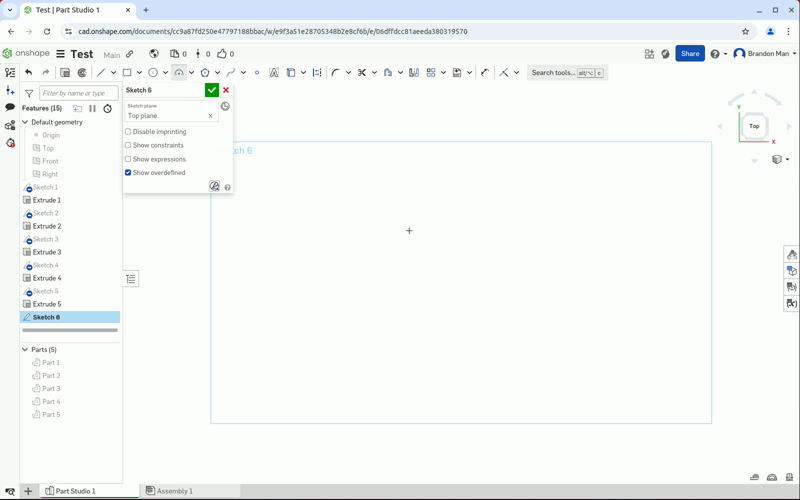
key_down(shift)
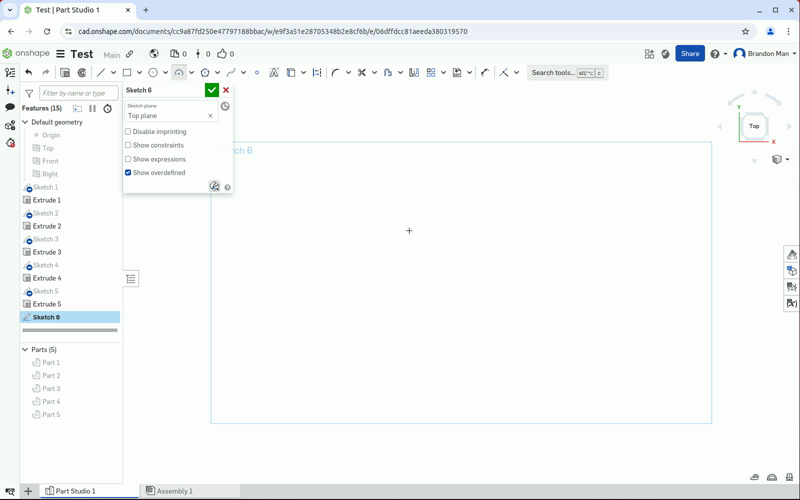
mouse_move(428, 242)
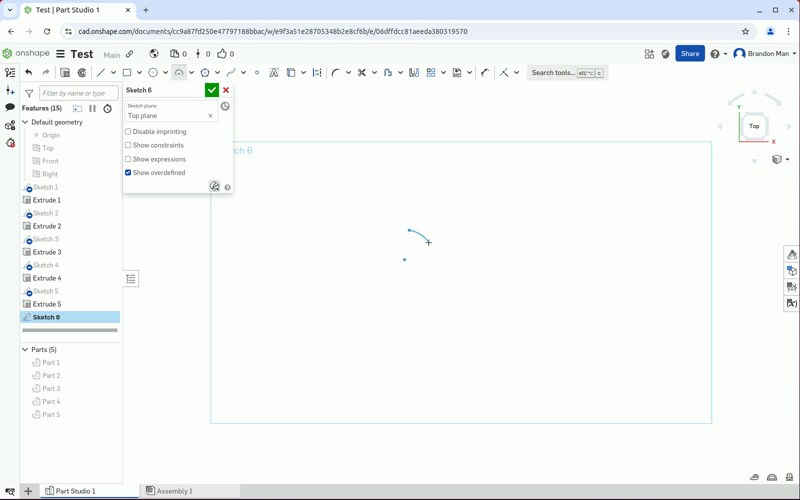
click(428, 242)
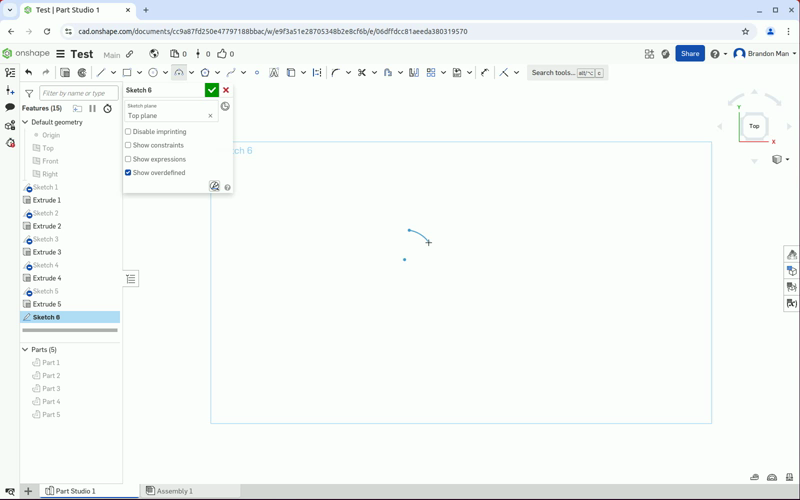
mouse_move(422, 229)
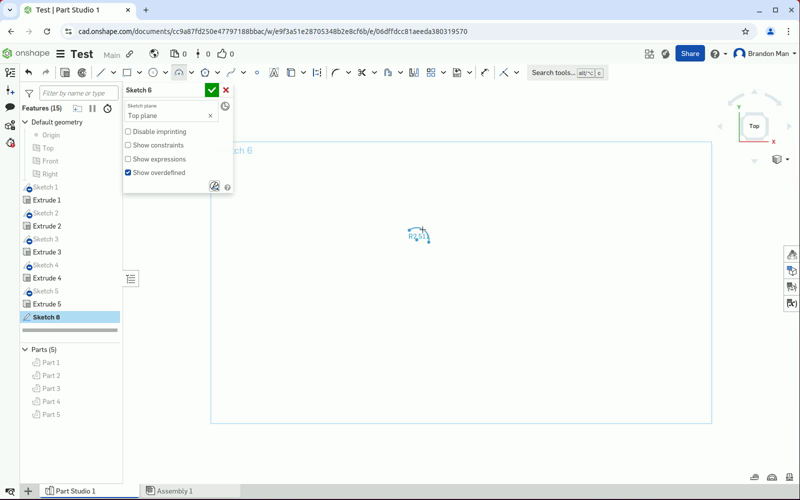
click(422, 229)
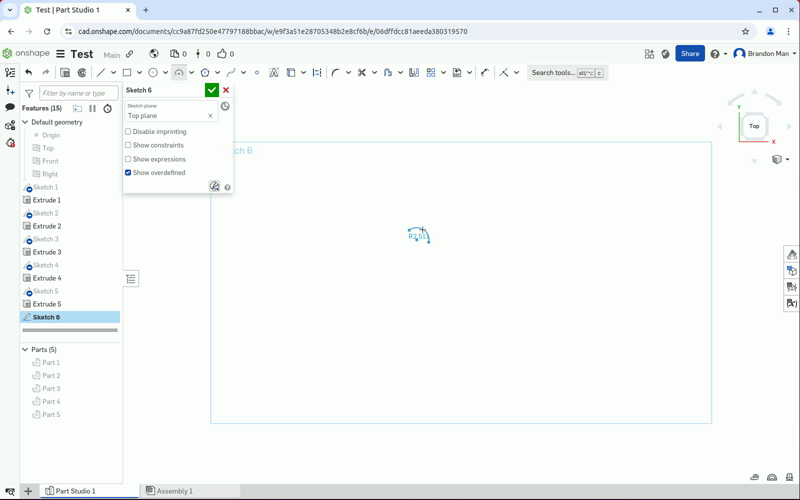
key_up(shift)
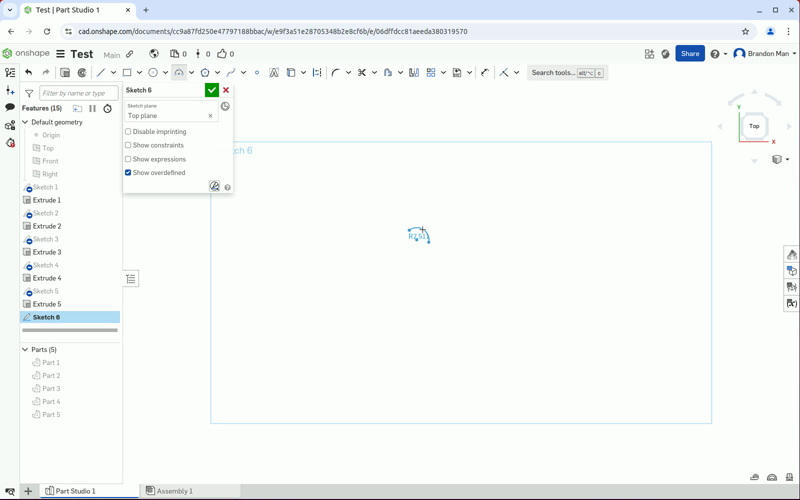
mouse_move(428, 242)
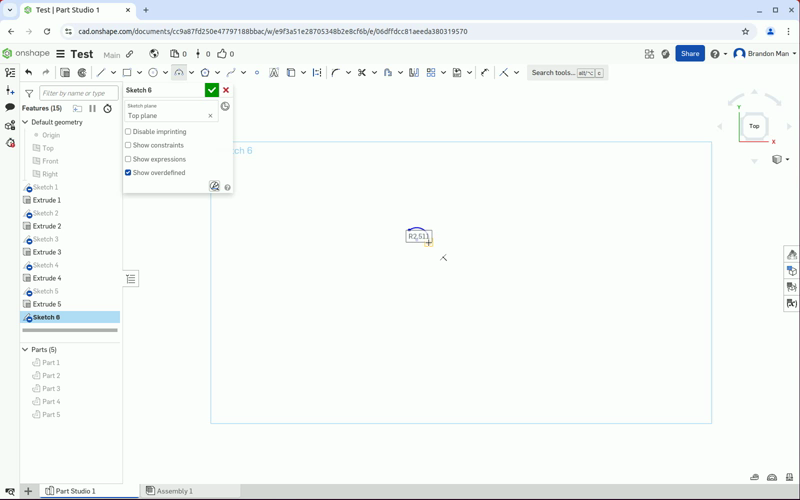
click(428, 242)
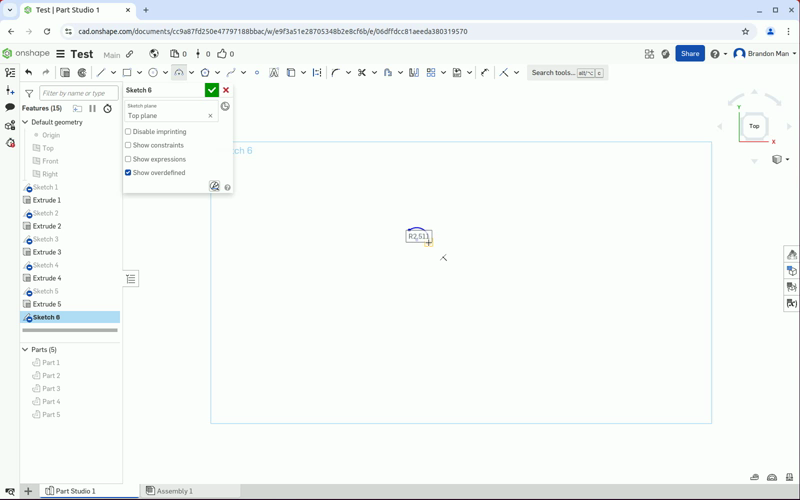
key_down(shift)
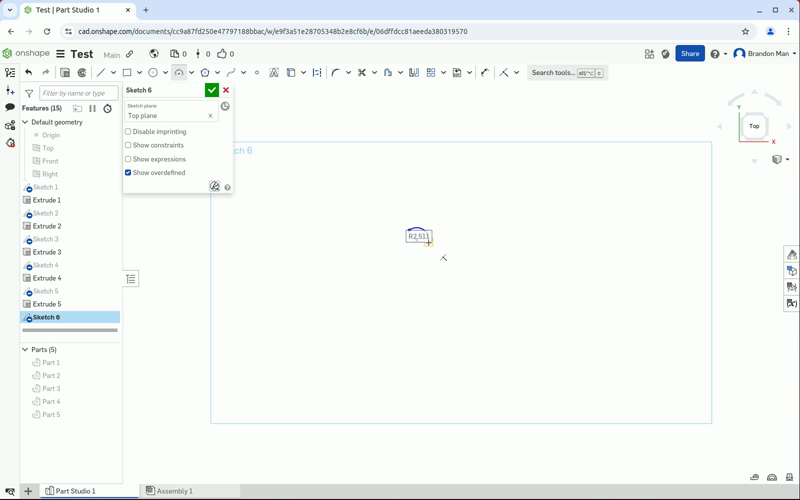
mouse_move(492, 242)
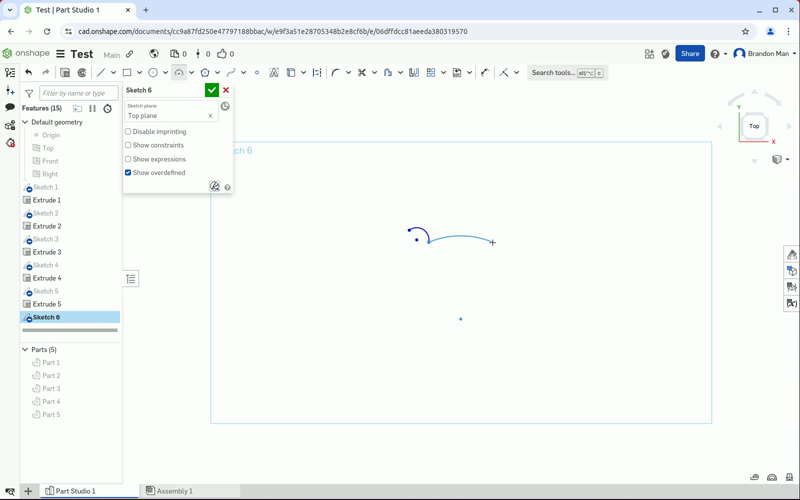
click(492, 242)
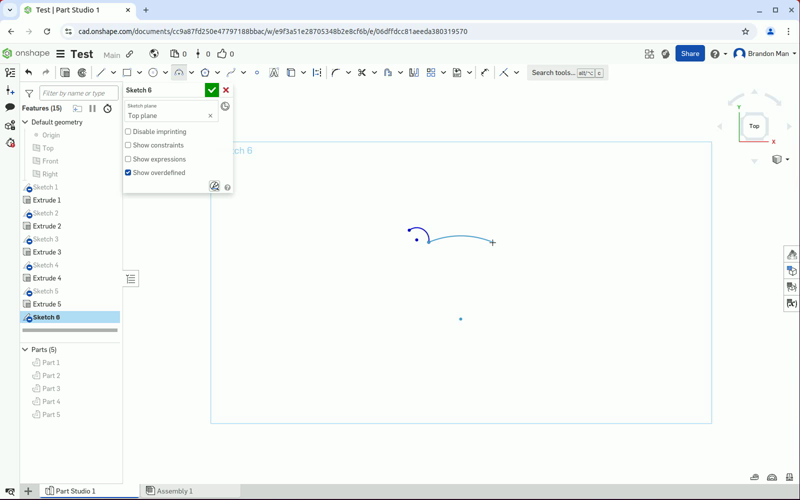
mouse_move(460, 227)
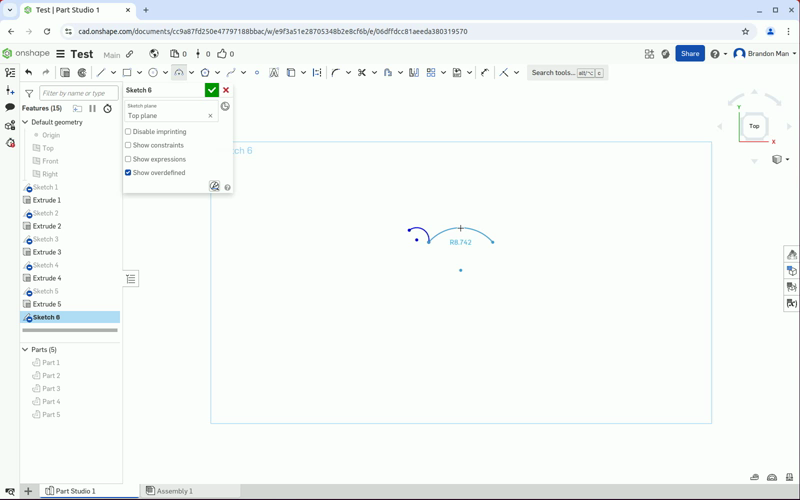
click(460, 227)
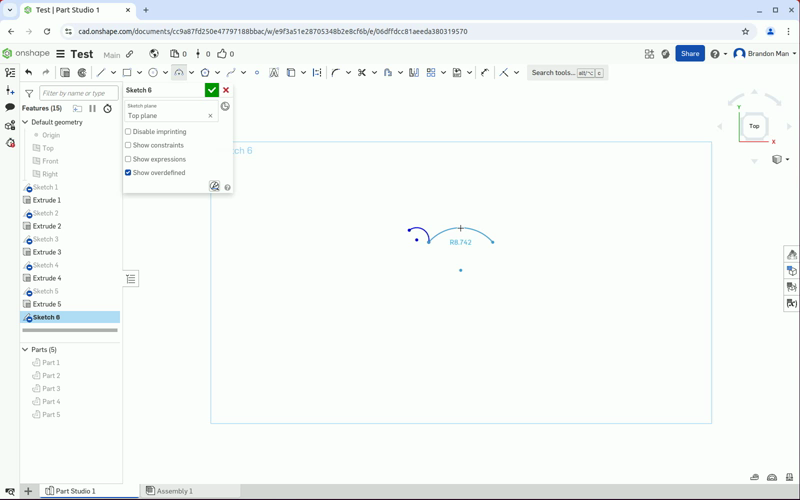
key_up(shift)
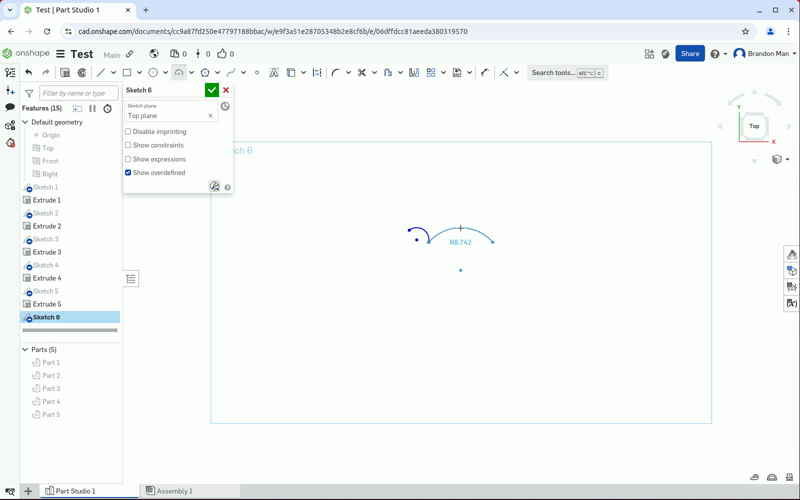
mouse_move(492, 242)
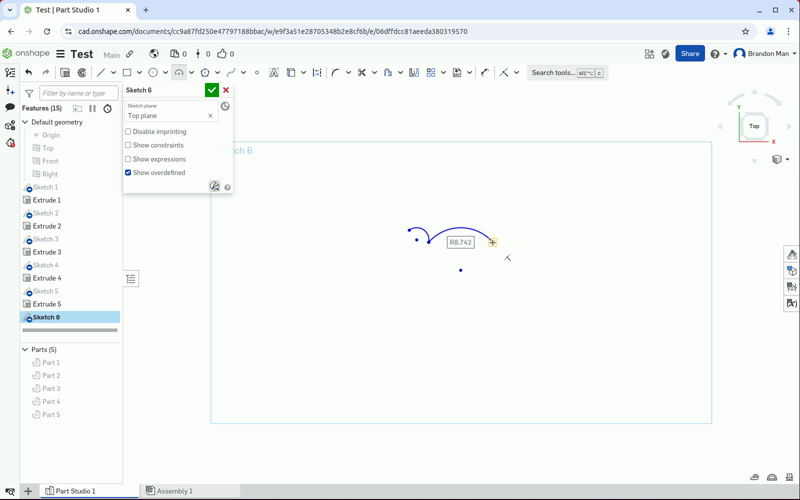
click(492, 242)
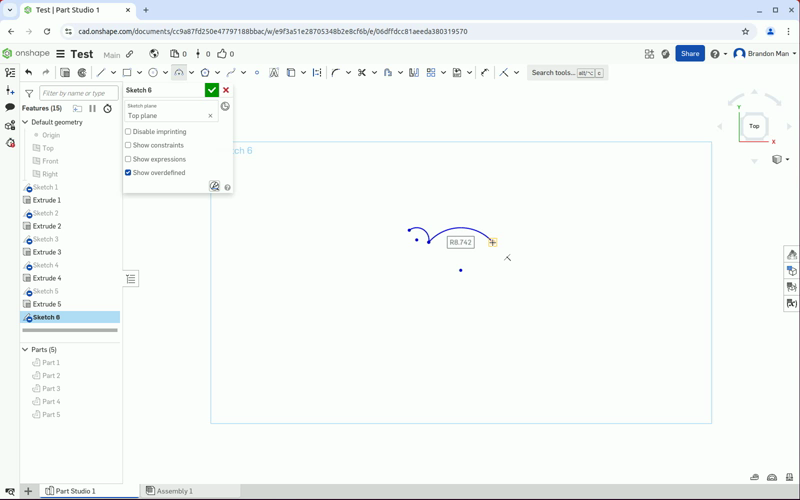
key_down(shift)
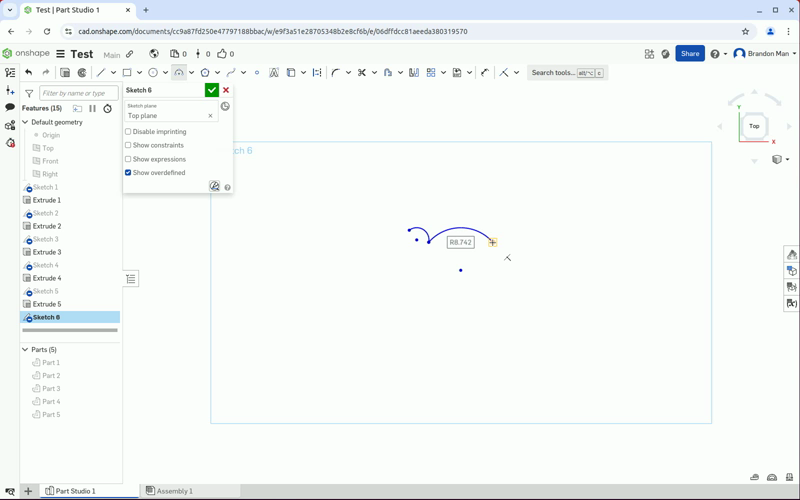
mouse_move(512, 230)
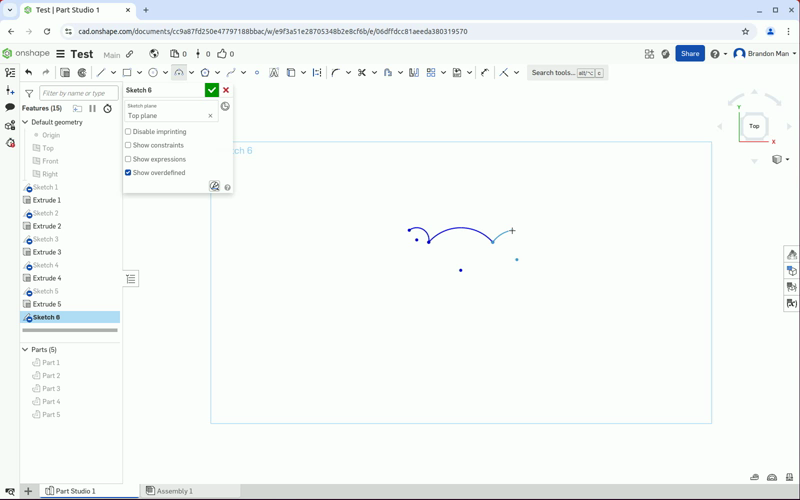
click(512, 230)
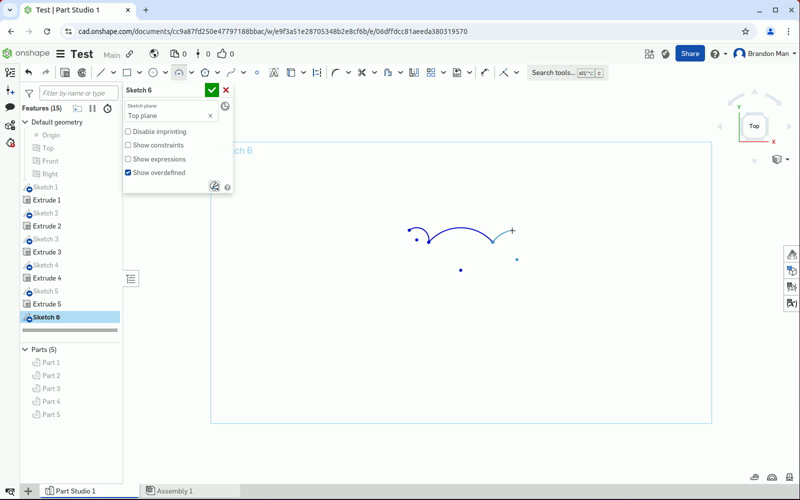
mouse_move(498, 229)
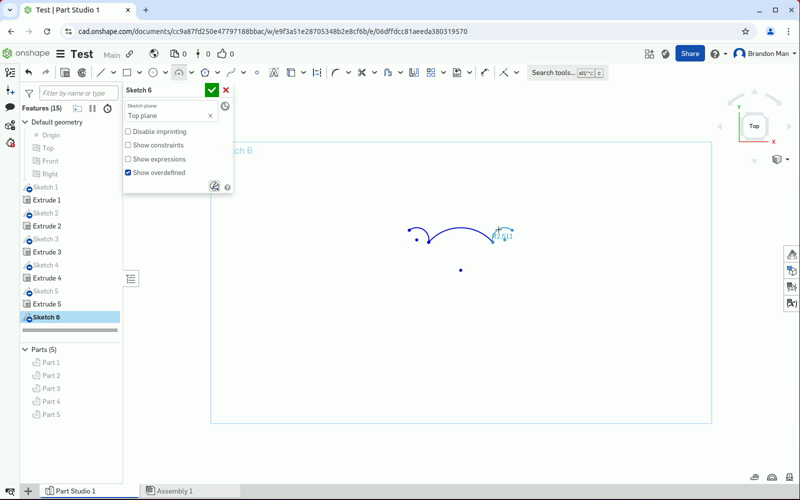
click(498, 229)
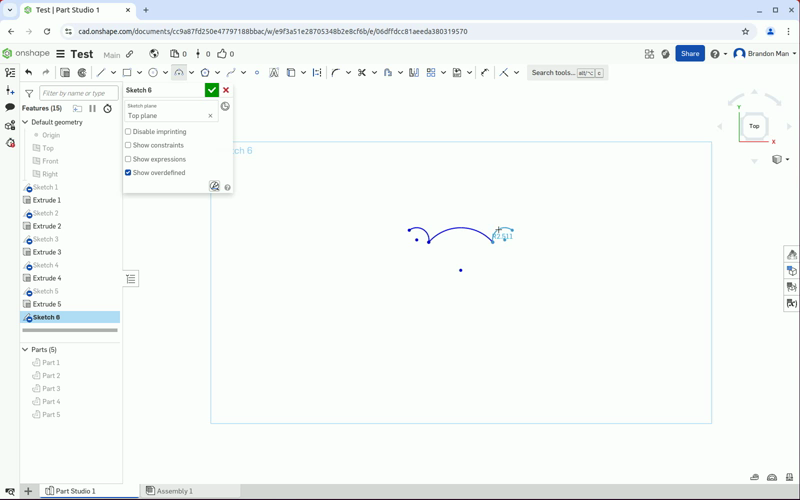
key_up(shift)
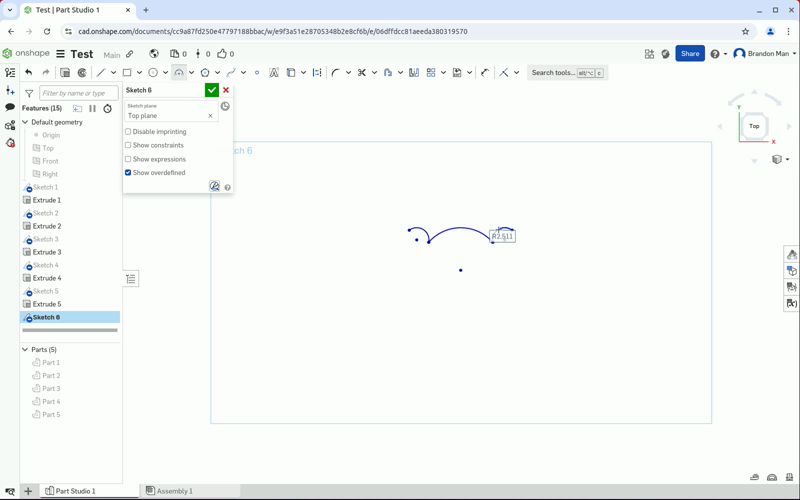
key(esc)
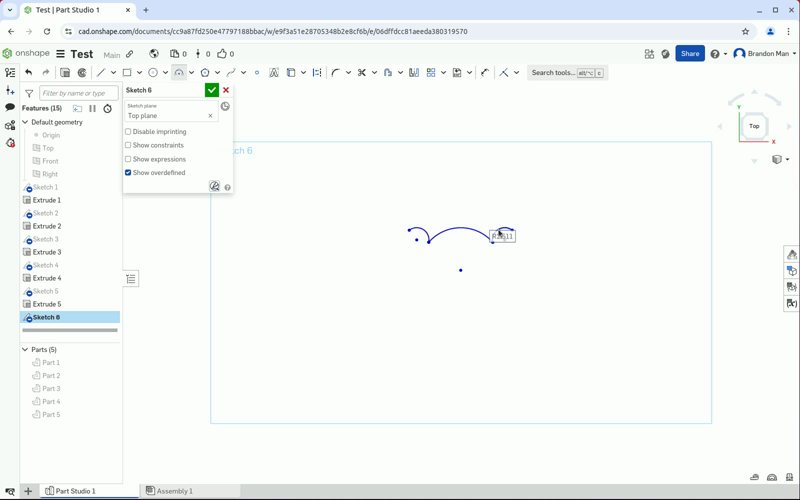
key(l)
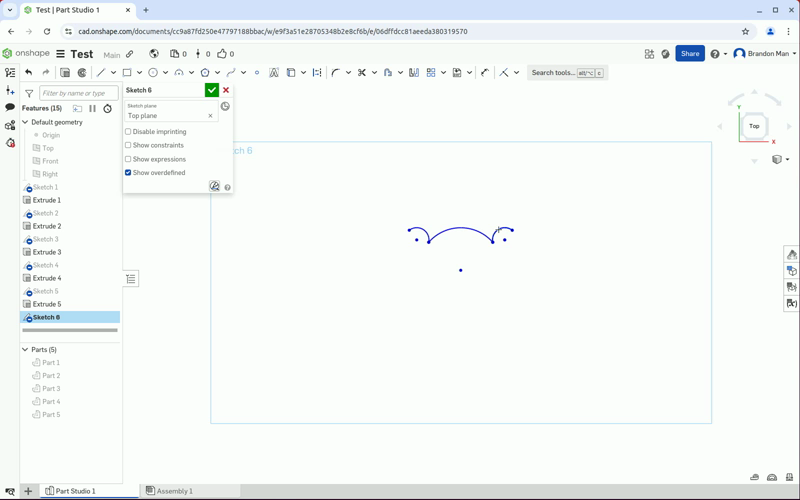
mouse_move(512, 230)
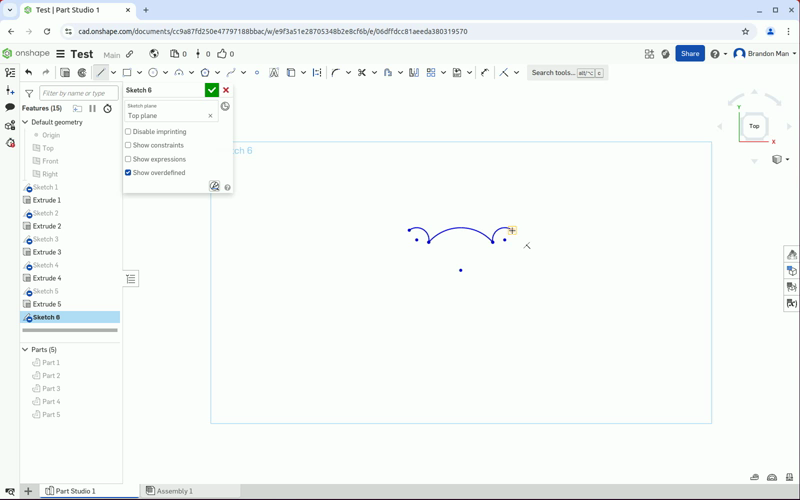
click(512, 230)
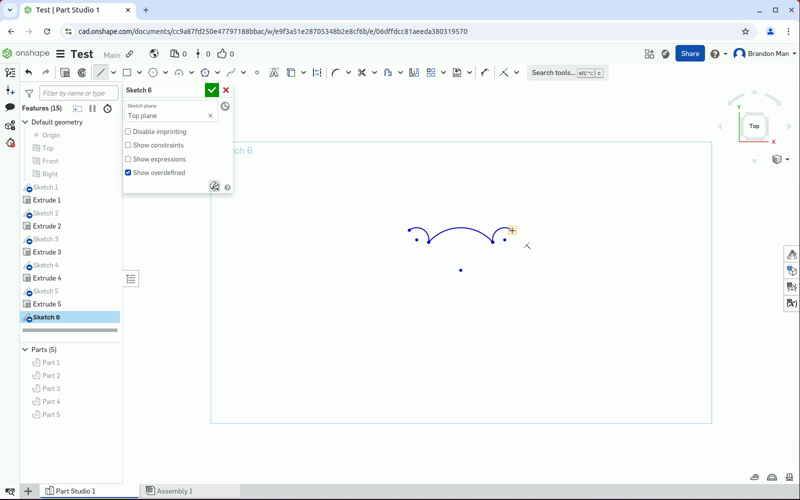
key_down(shift)
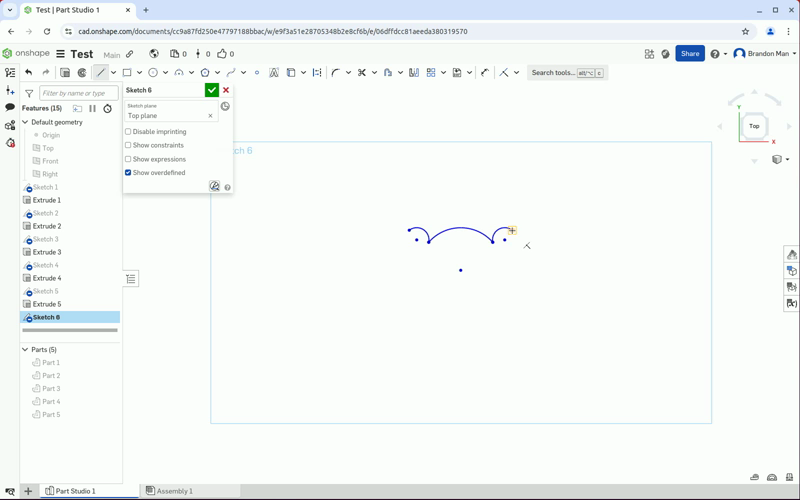
mouse_move(542, 230)
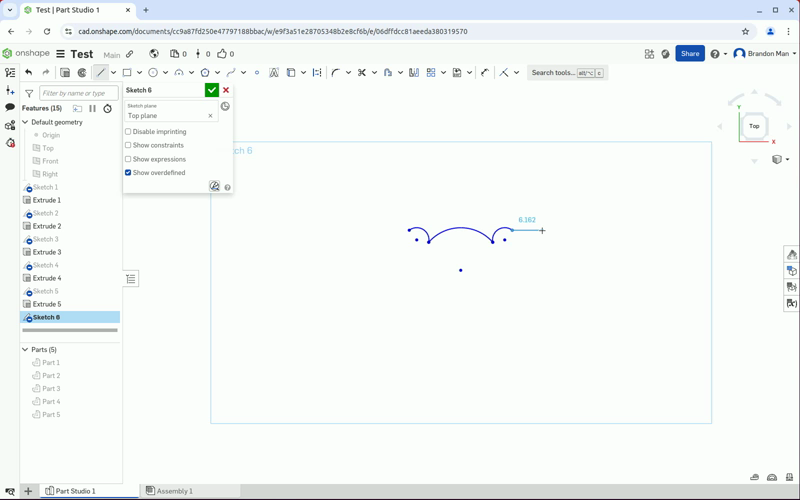
mouse_move(509, 222)
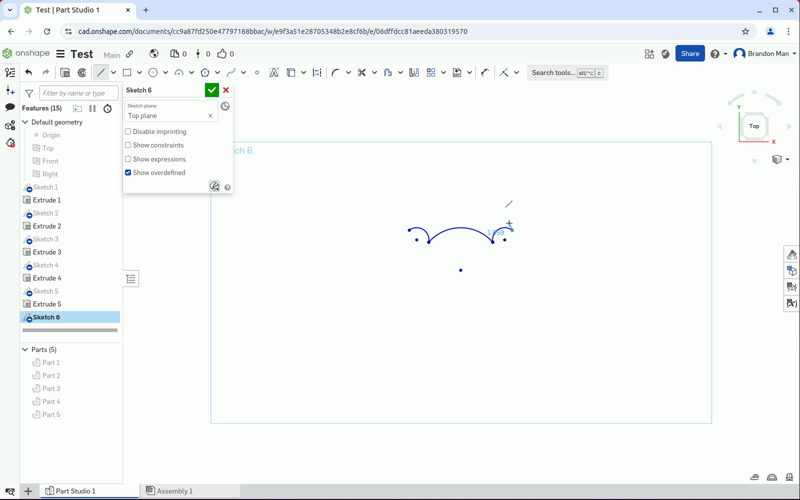
click(509, 222)
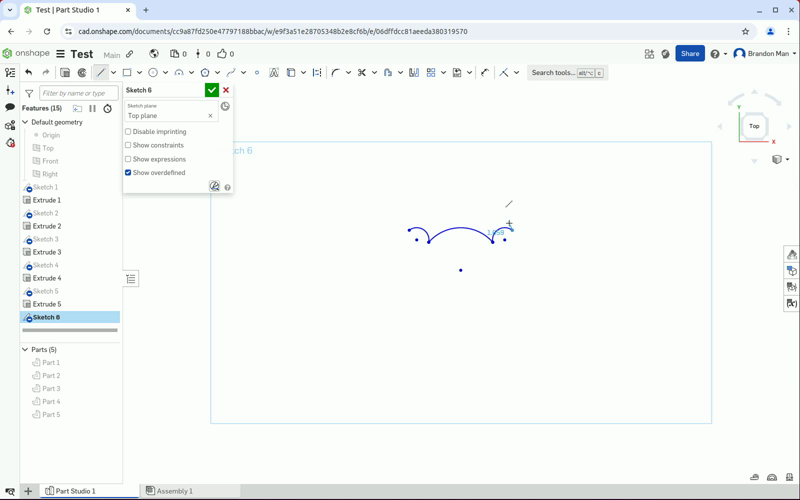
key_up(shift)
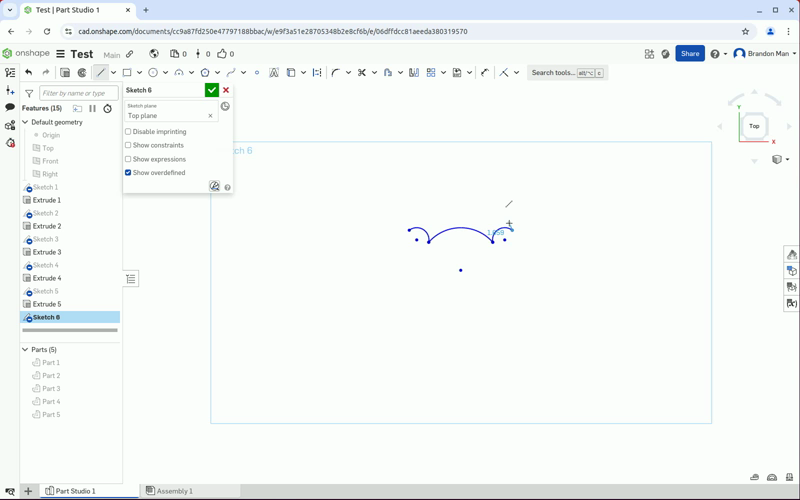
key_down(shift)
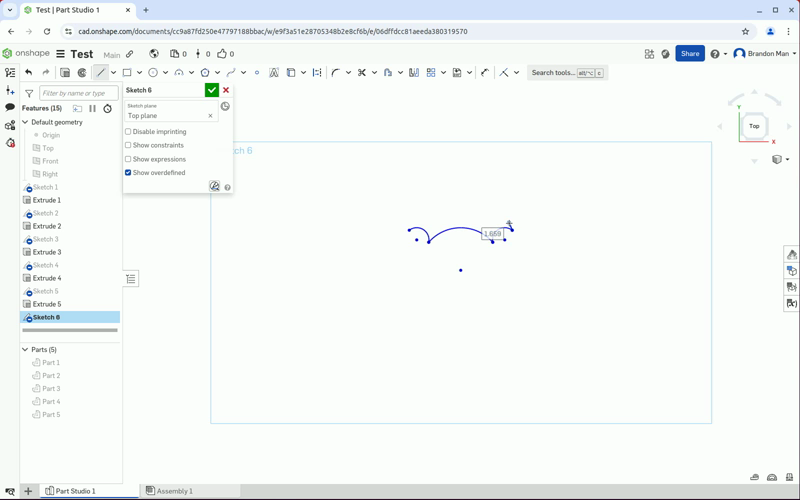
mouse_move(412, 222)
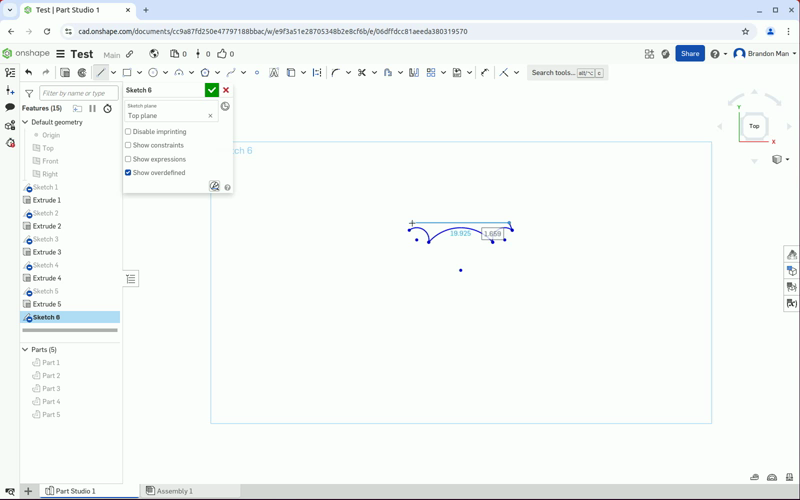
click(412, 222)
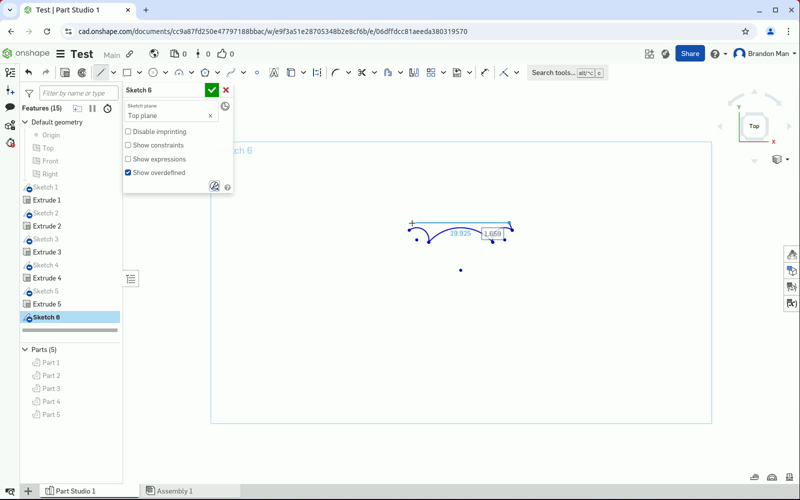
key_up(shift)
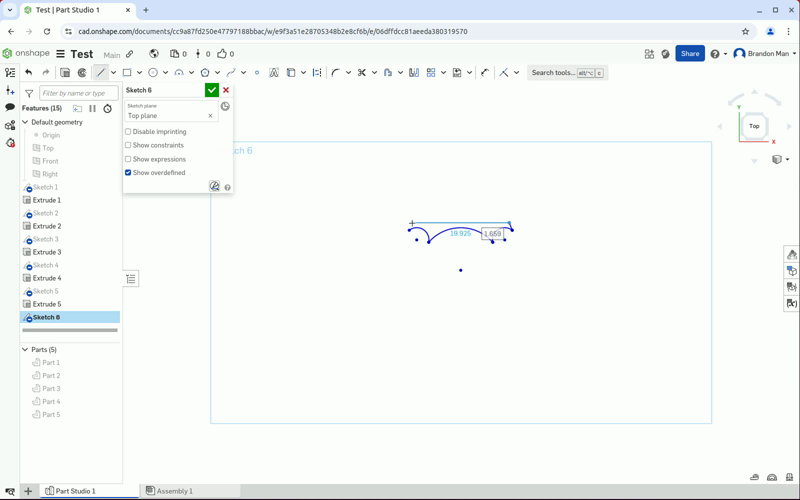
mouse_move(442, 222)
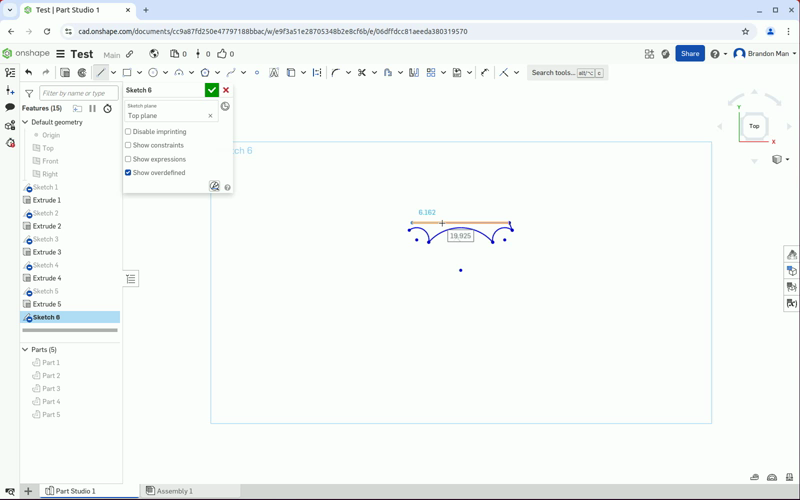
key_down(shift)
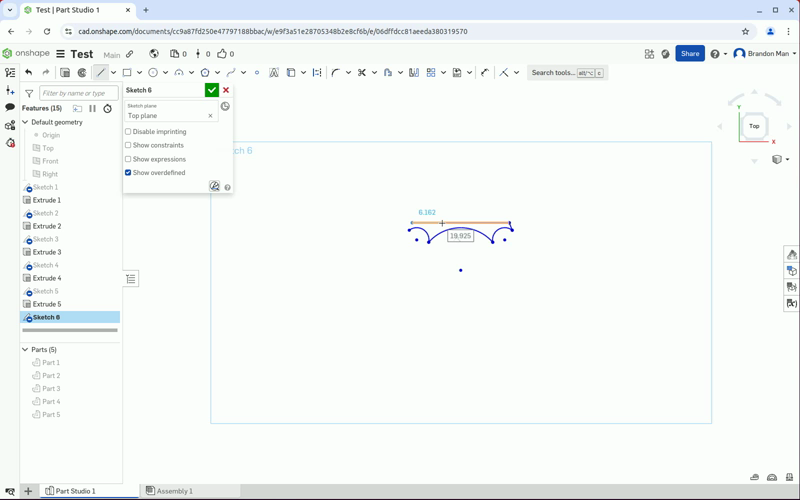
mouse_move(409, 230)
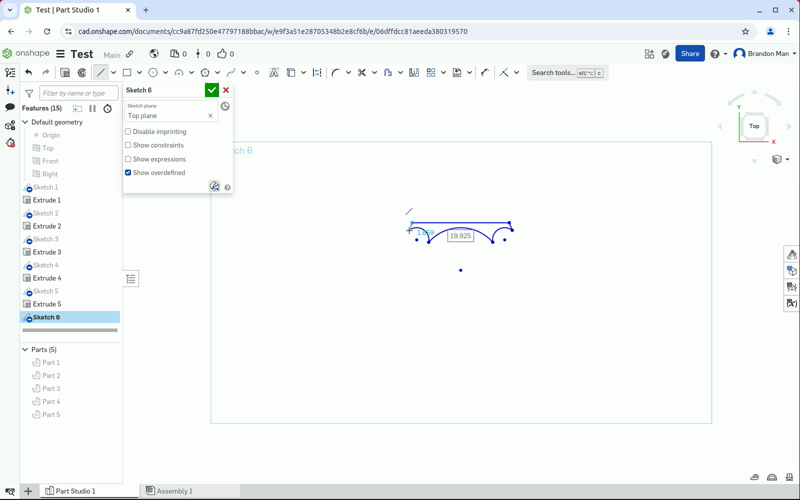
key_up(shift)
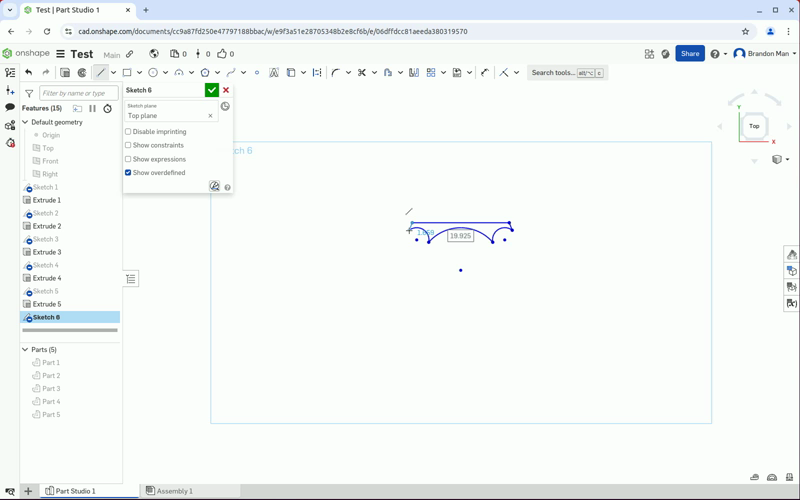
click(409, 230)
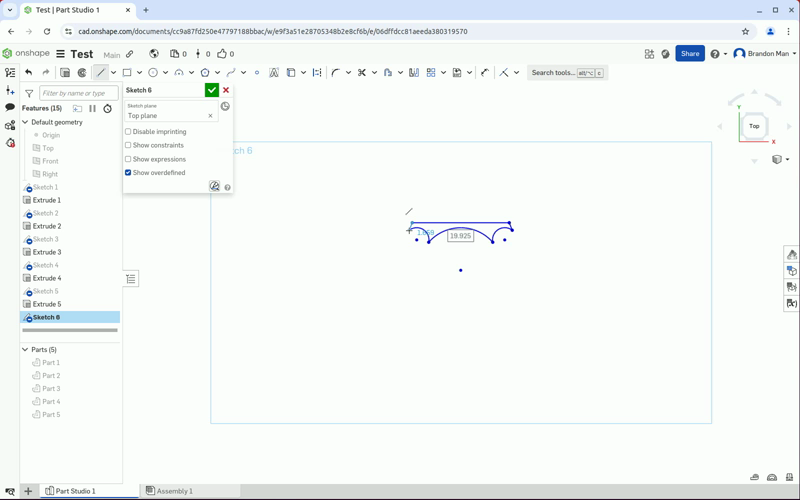
key(esc)
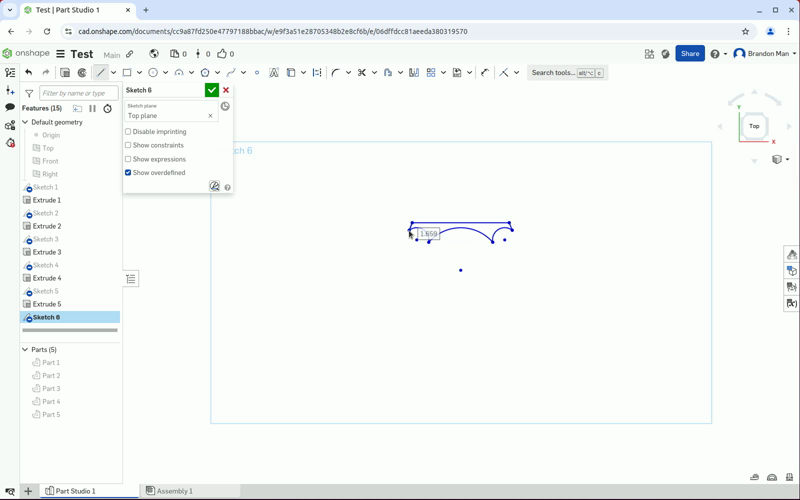
mouse_move(483, 229)
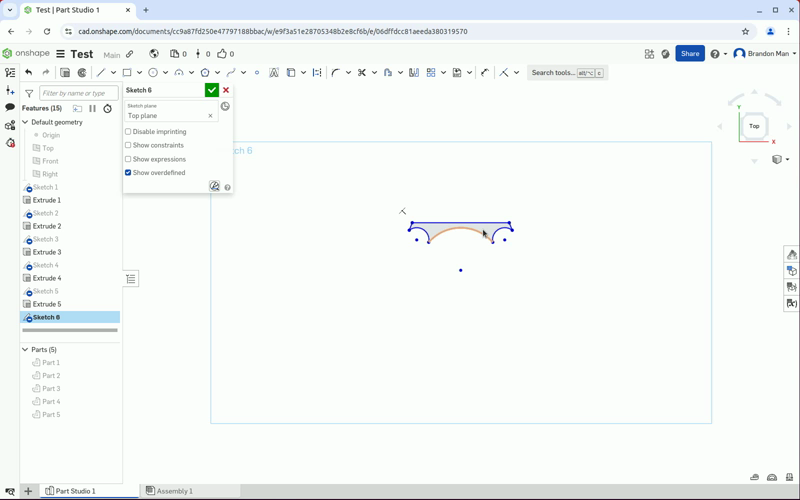
scroll(6)
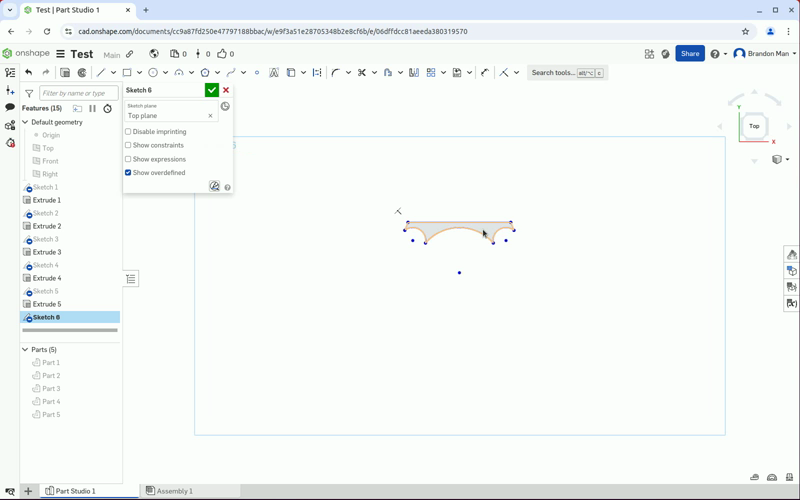
scroll(6)
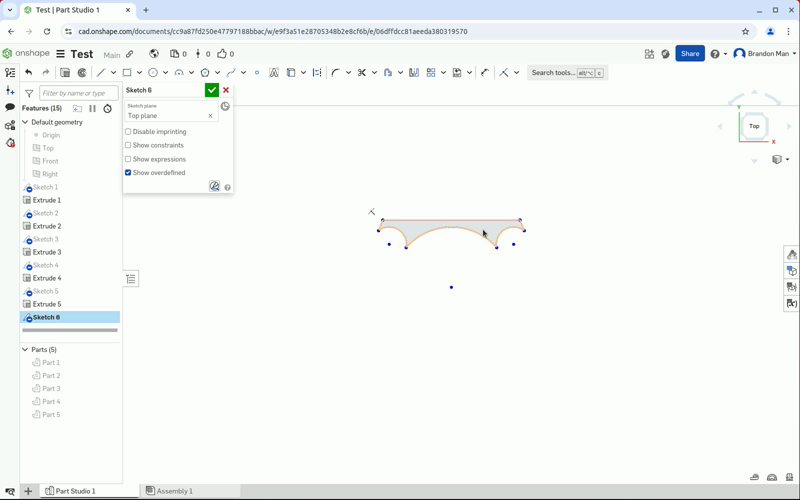
scroll(6)
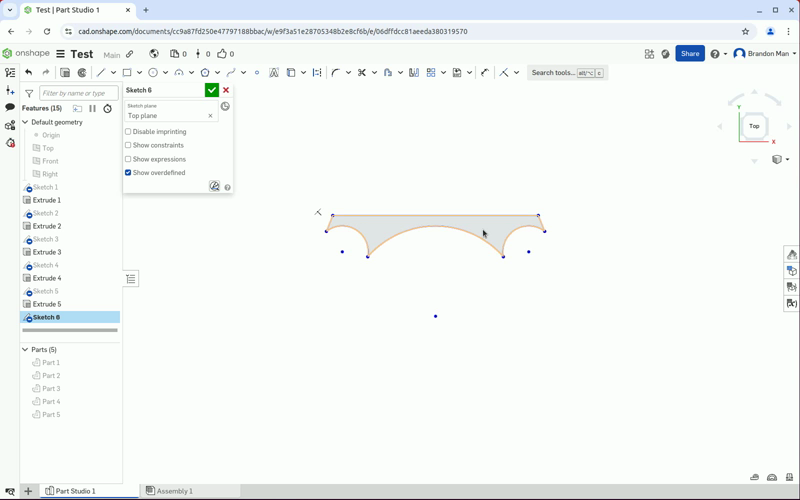
scroll(6)
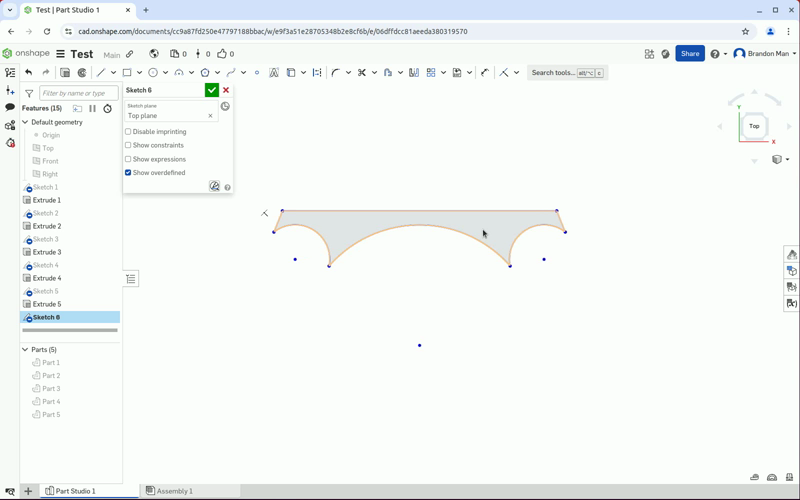
scroll(6)
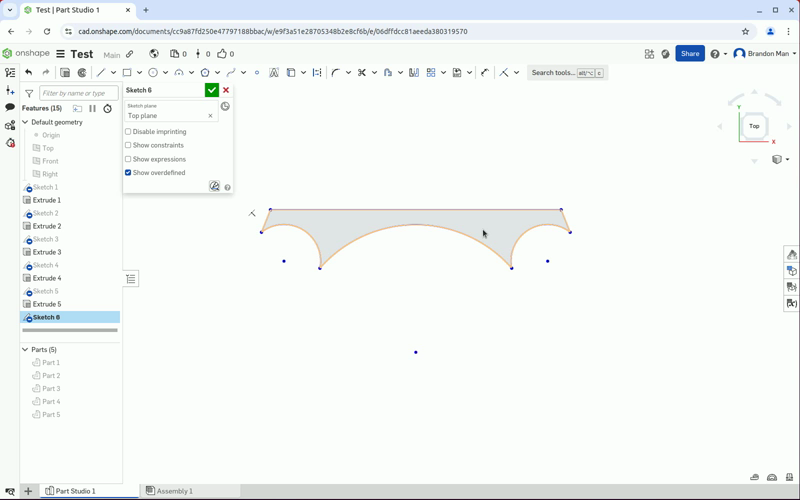
scroll(6)
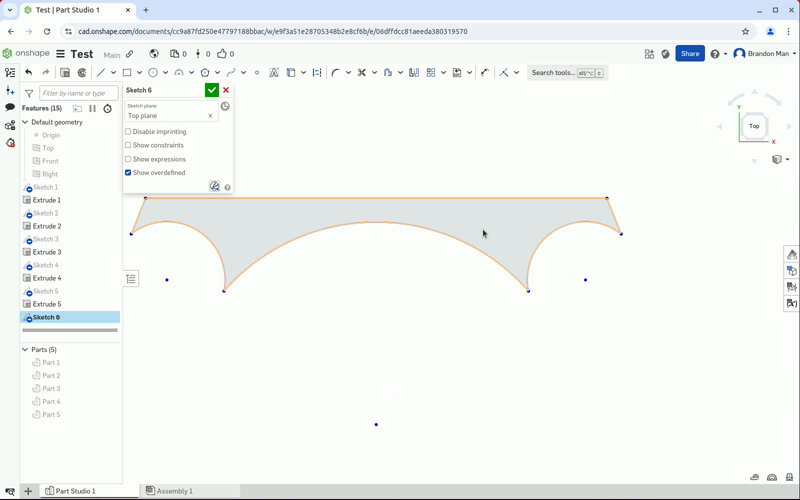
scroll(6)
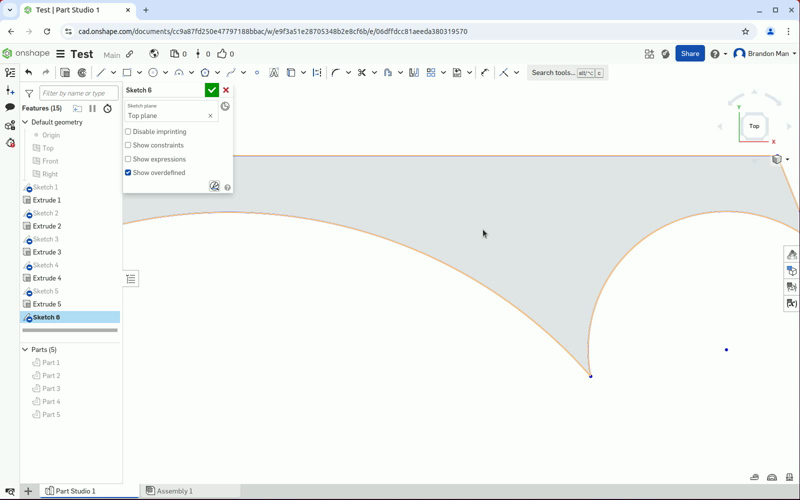
click(483, 229)
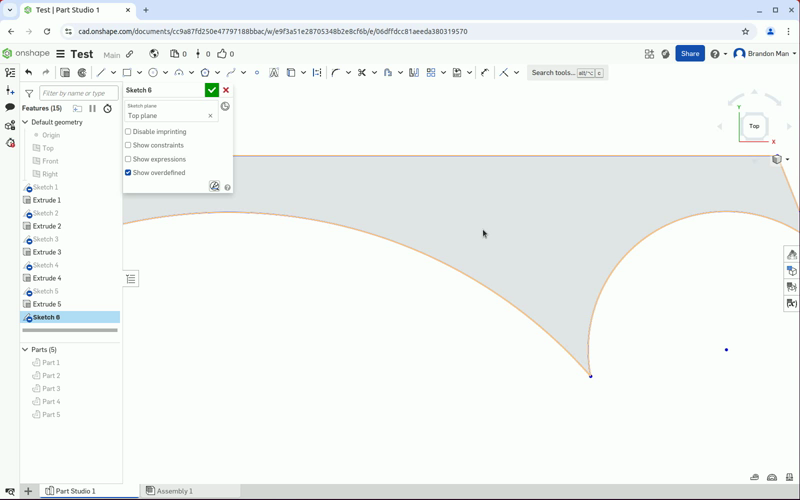
scroll(-6)
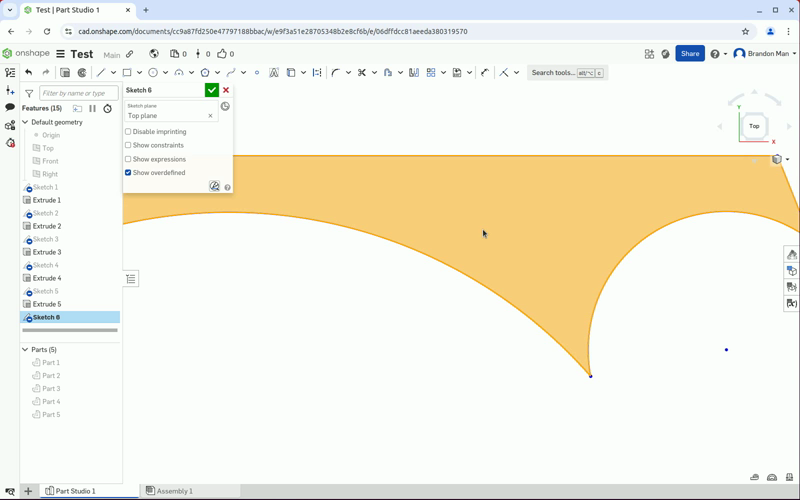
scroll(-6)
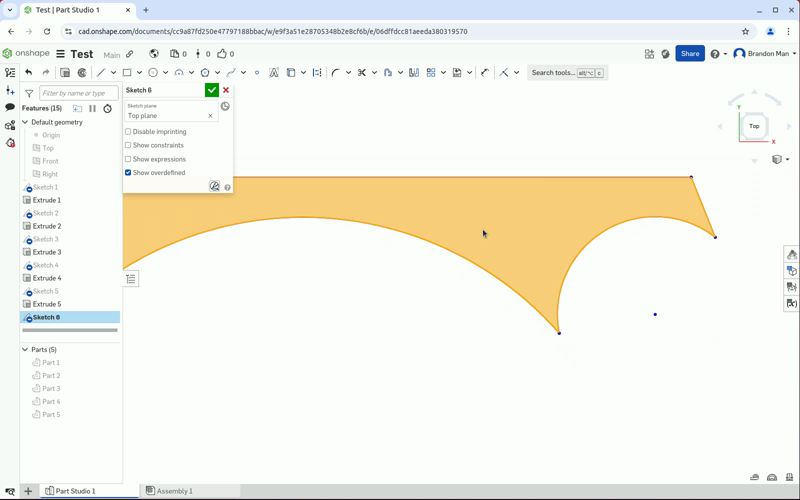
scroll(-6)
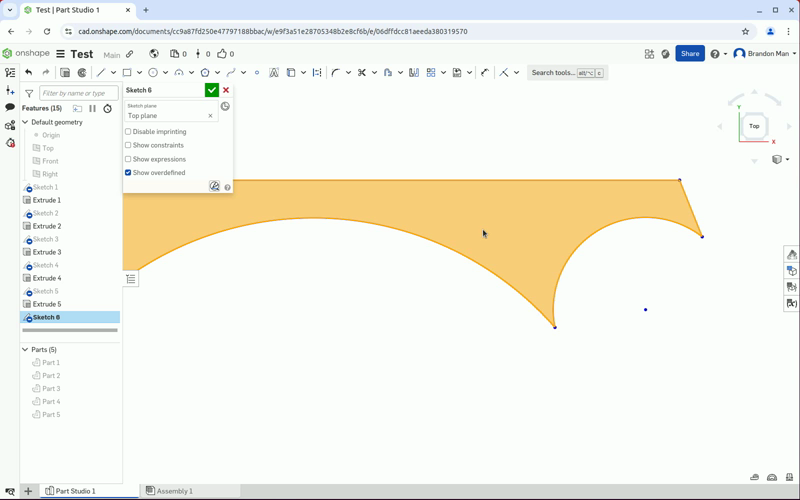
scroll(-6)
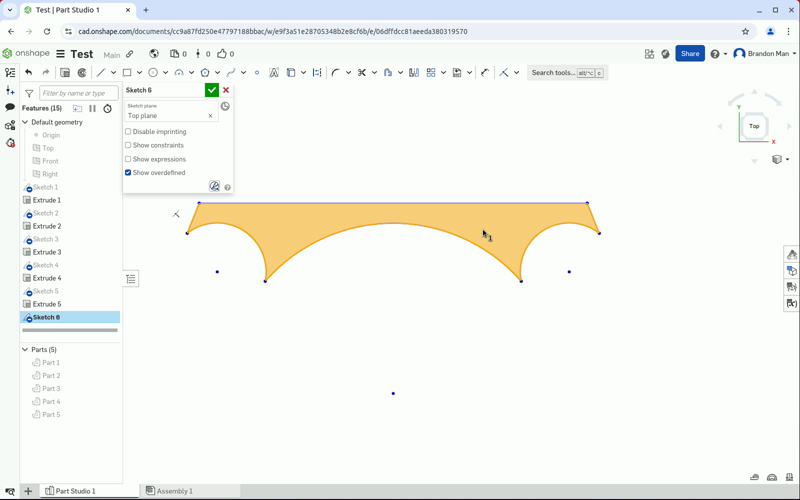
scroll(-6)
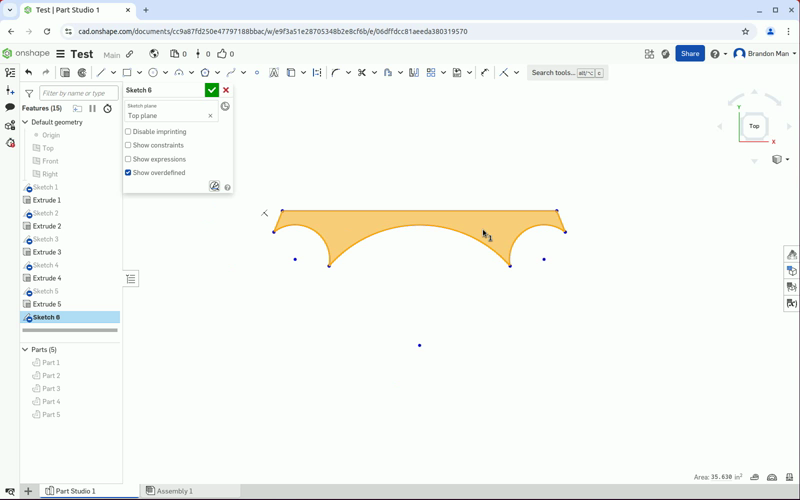
scroll(-6)
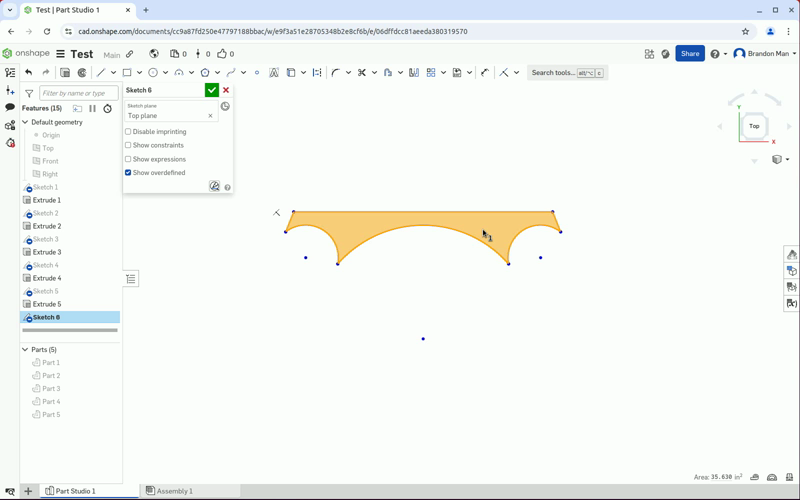
scroll(-6)
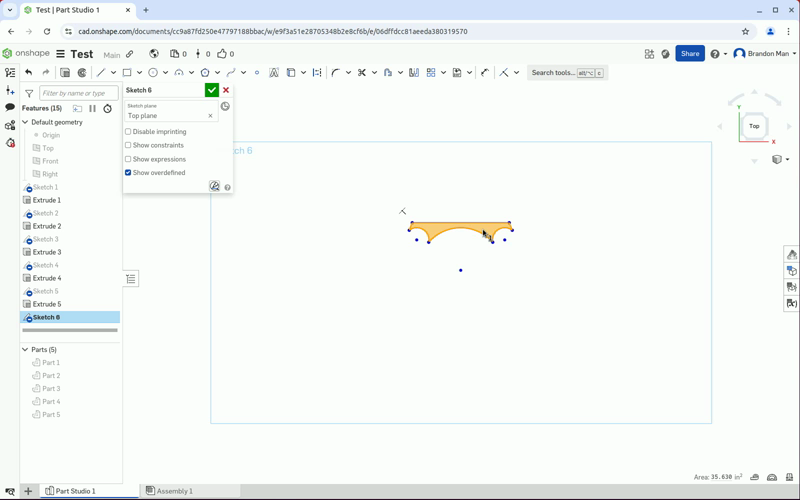
mouse_move(73, 352)
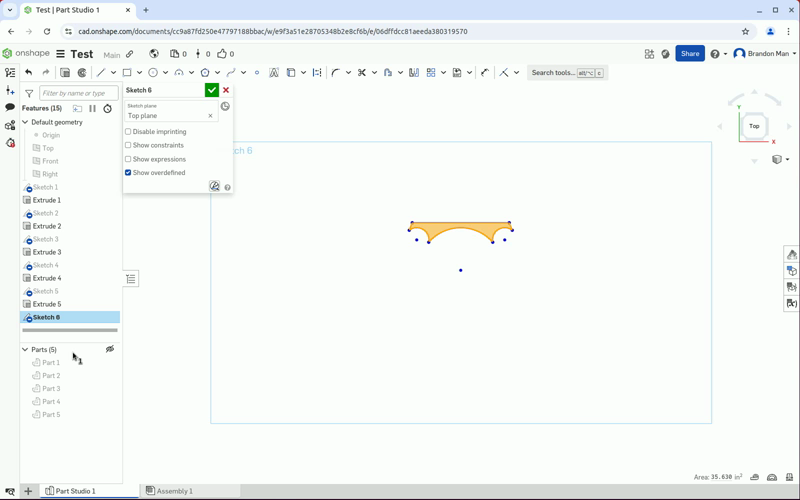
key(shift+y)
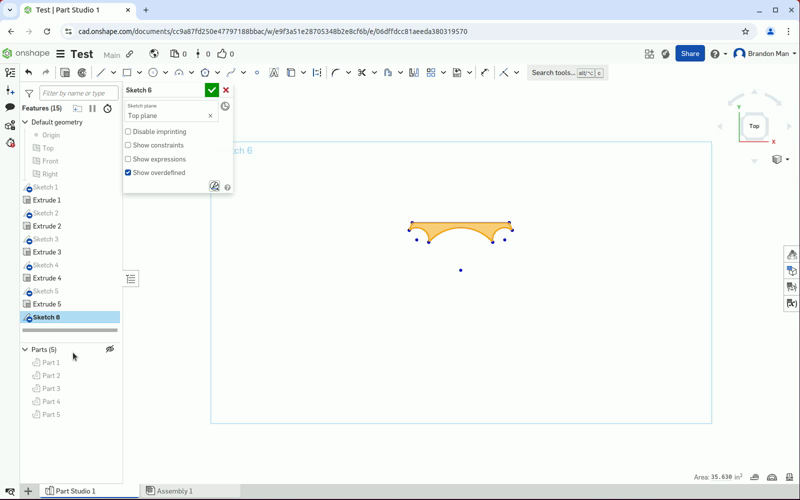
key(shift+e)
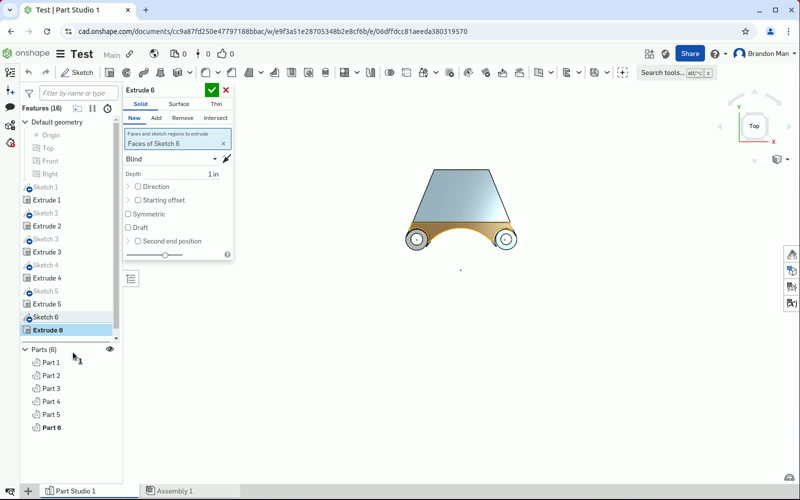
mouse_move(143, 106)
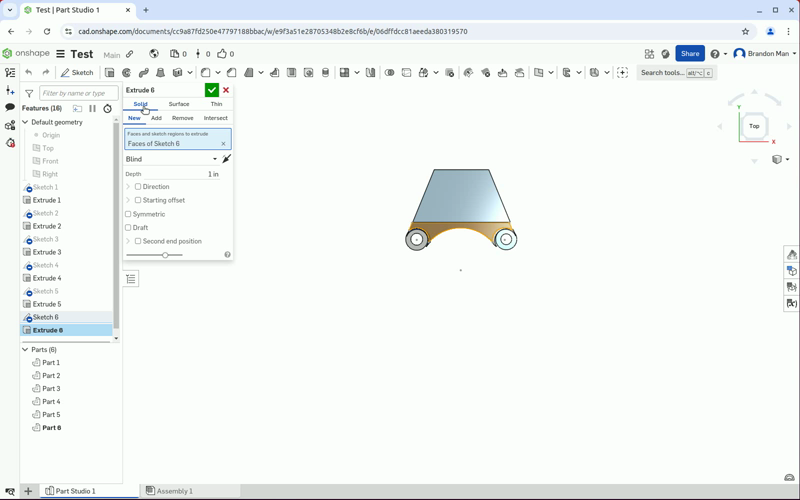
click(143, 106)
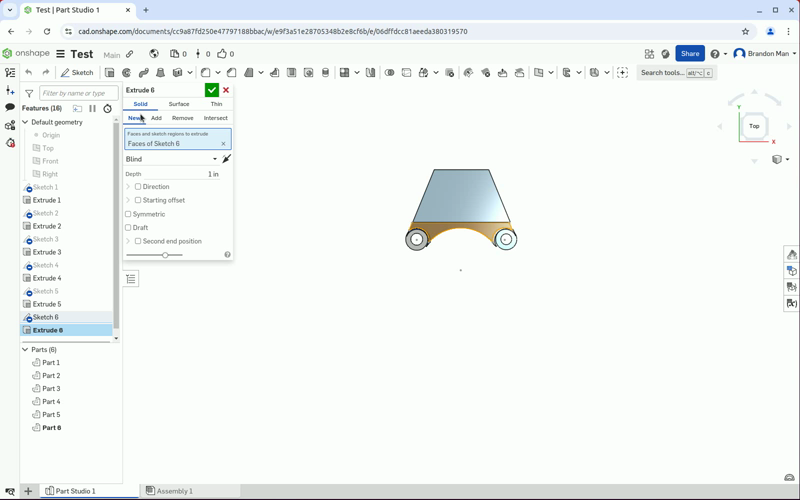
mouse_move(137, 120)
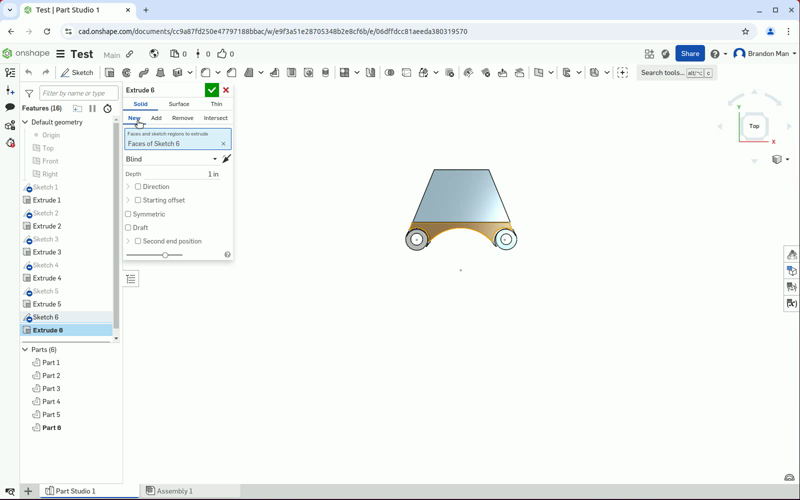
click(137, 120)
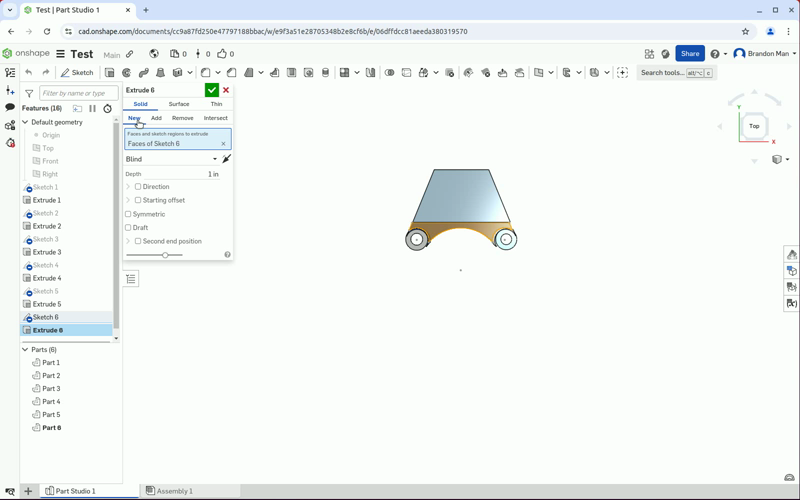
key(tab, 4)
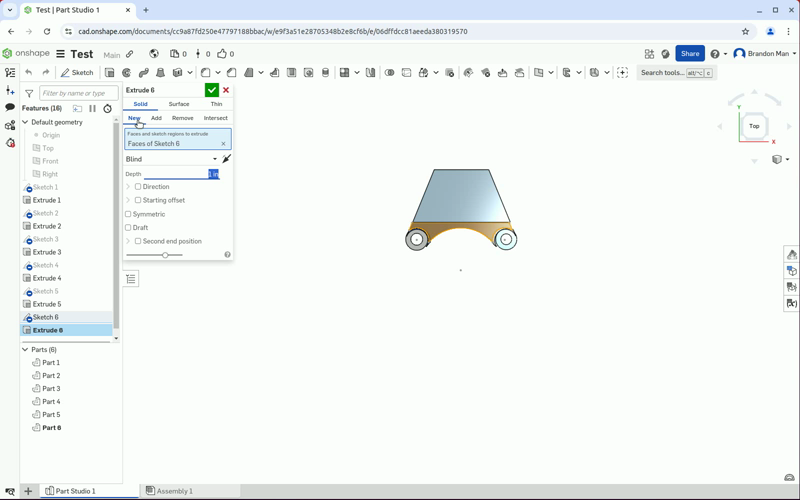
text(0.722)
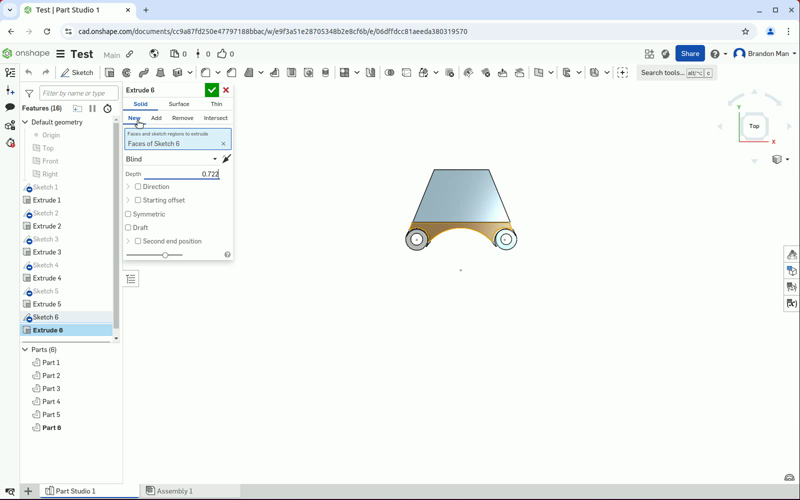
key(enter)
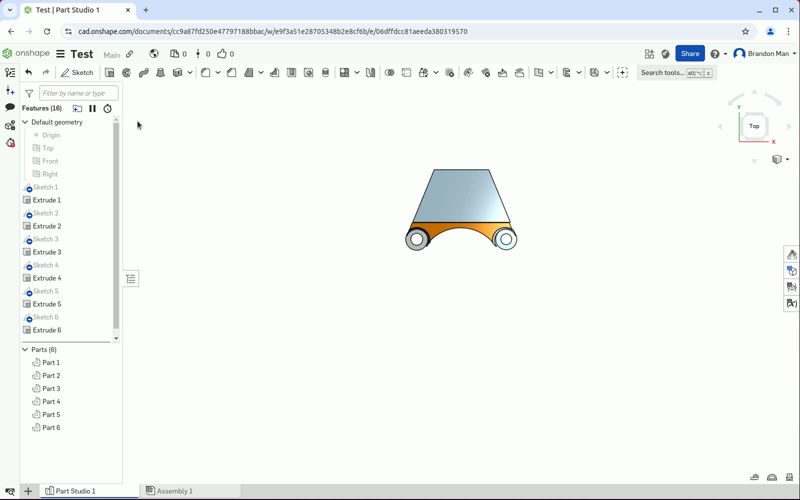
key(shift+h)
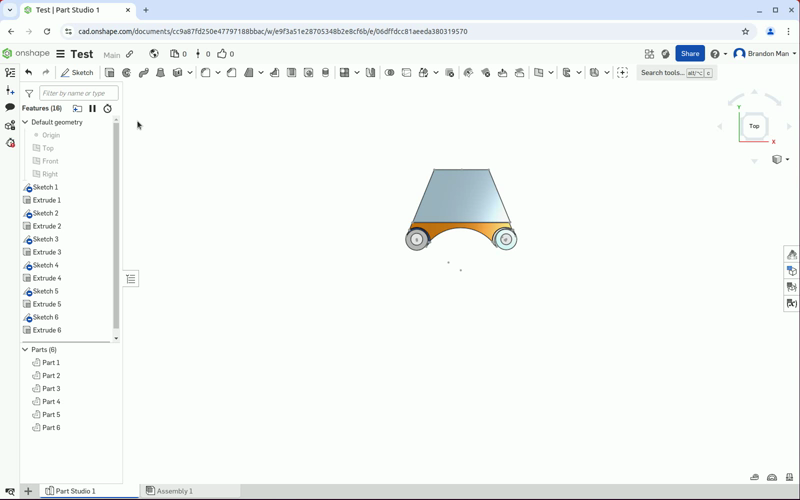
key(shift+h)
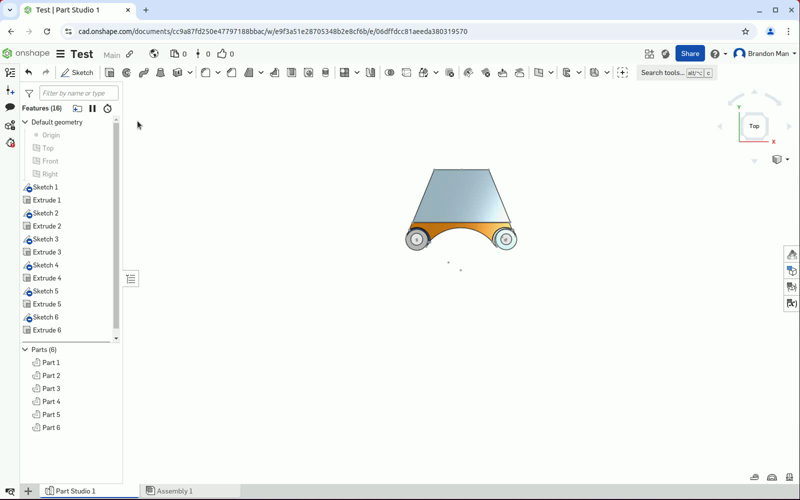
key(shift+7)
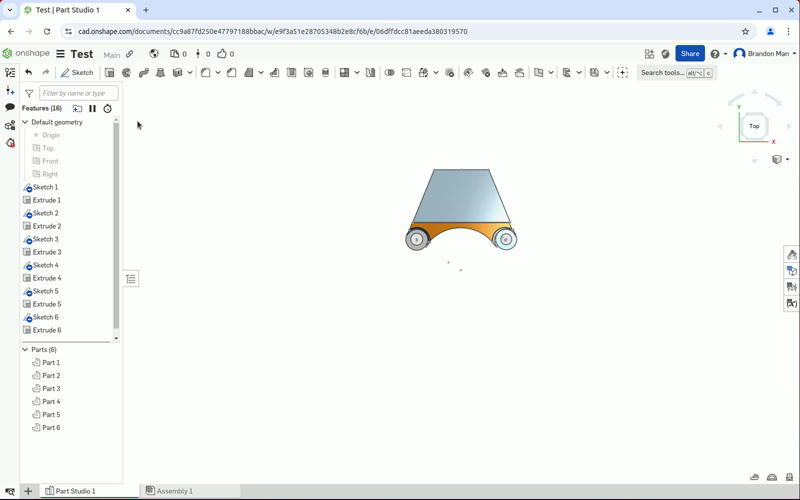
key(up, 3)
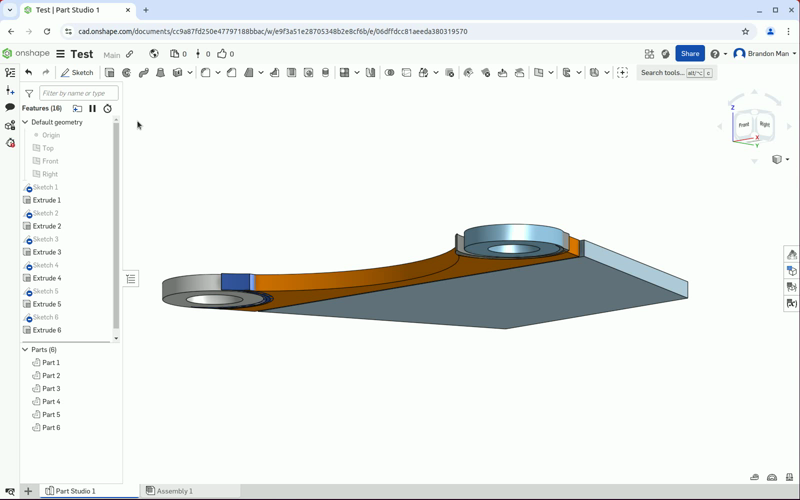
key(left, 3)
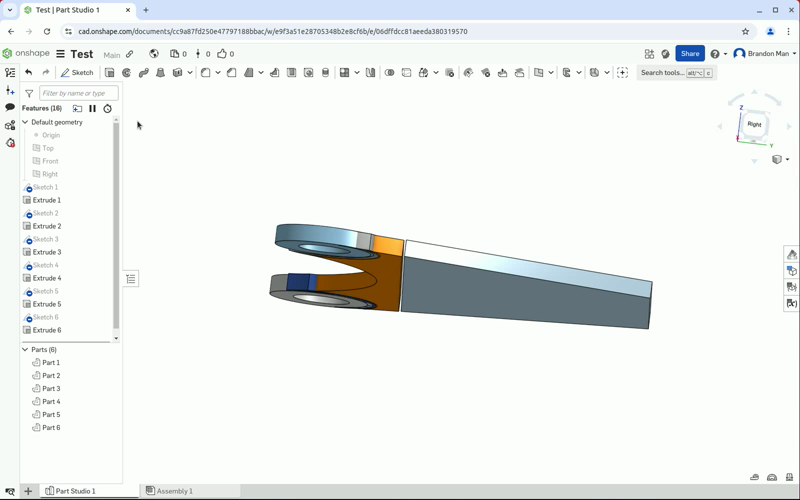
key(right, 3)
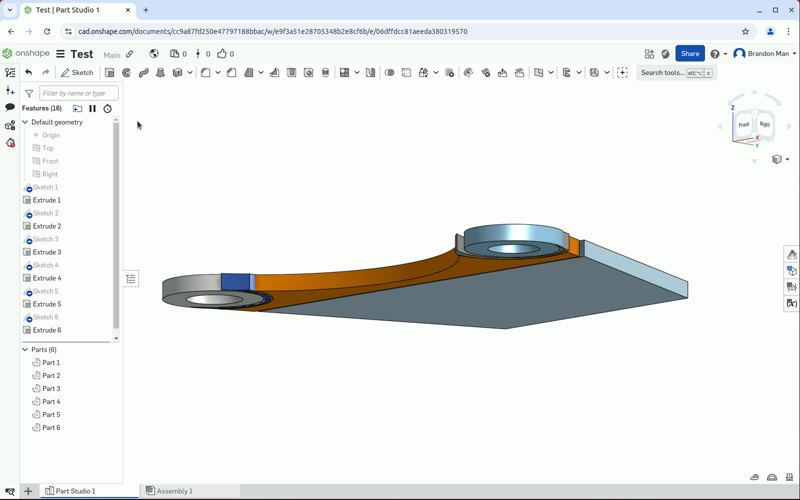
key(down, 3)
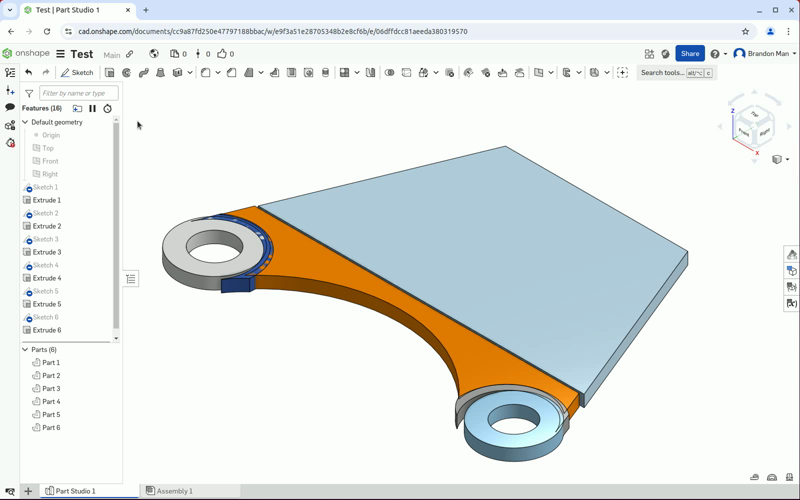
mouse_move(69, 189)
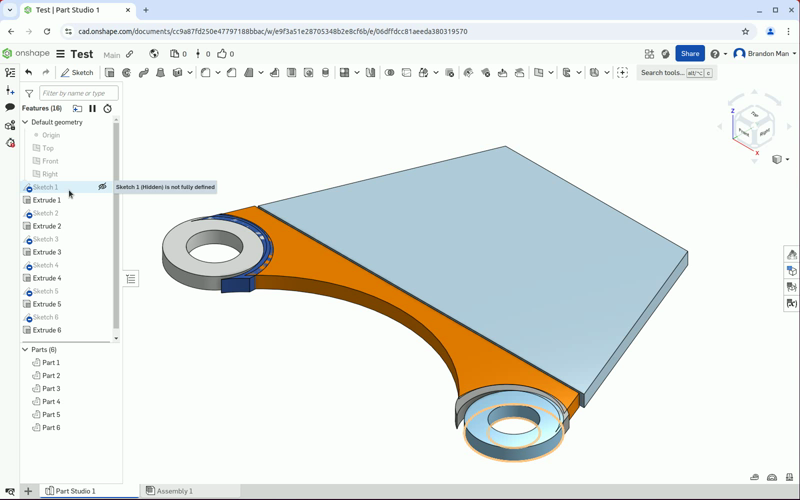
click(69, 189)